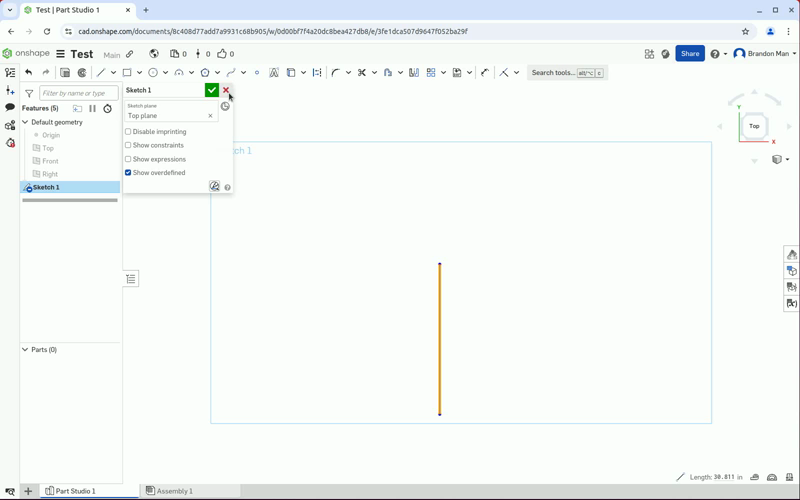
key(shift+h)
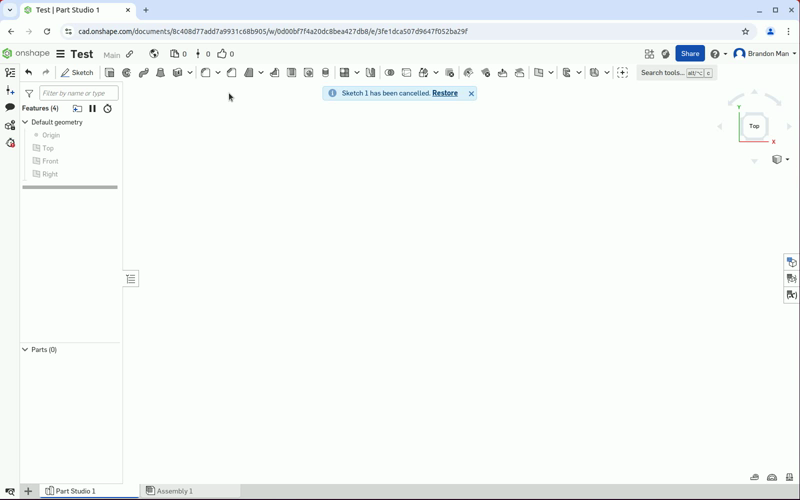
mouse_move(73, 352)
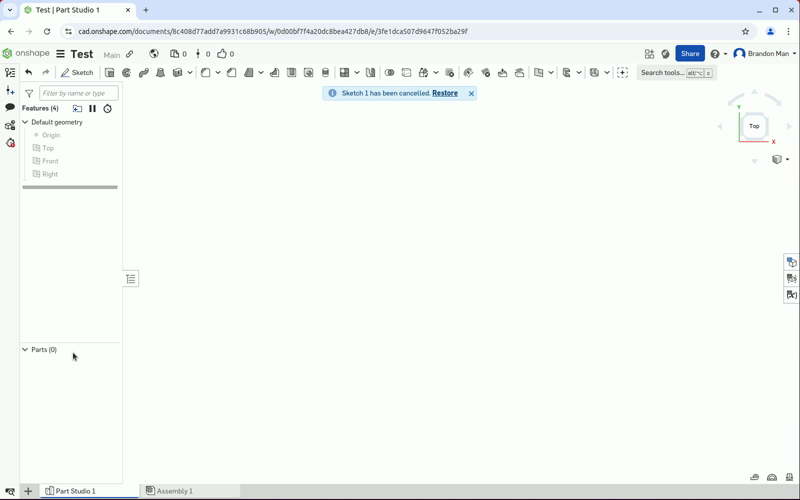
key(y)
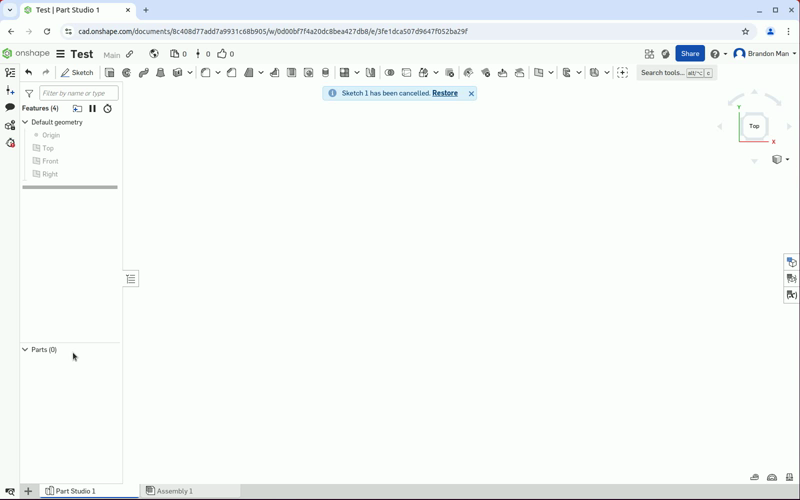
key(shift+p)
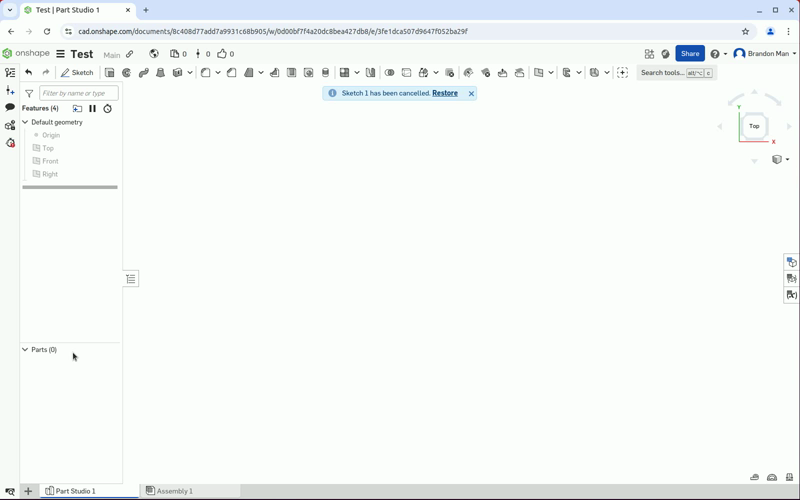
key(space)
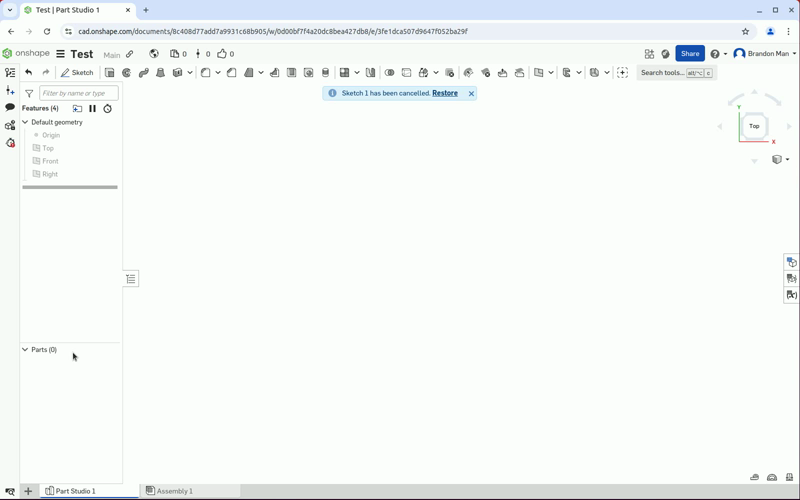
key_down(shift)
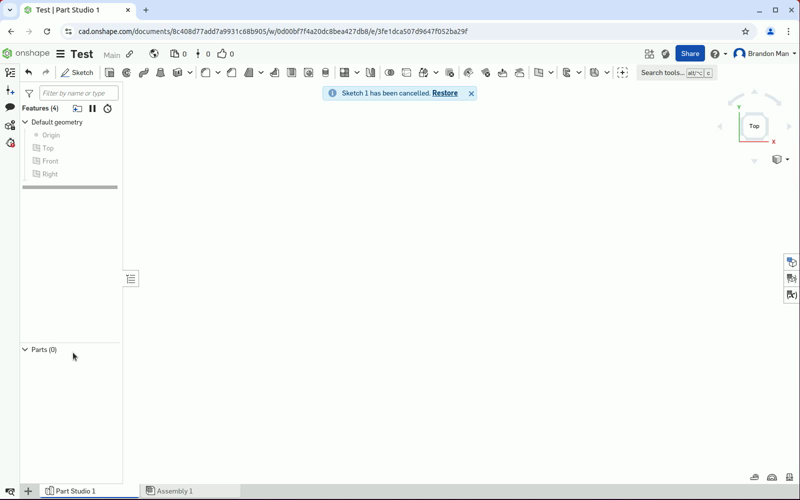
key(up)
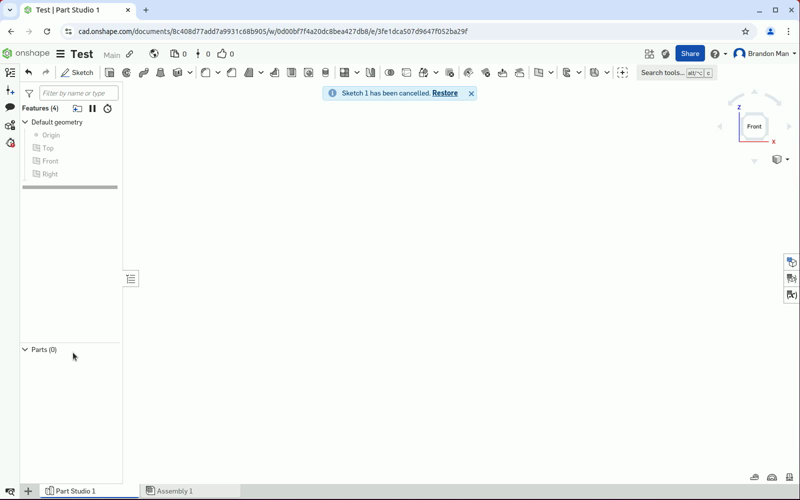
key_up(shift)
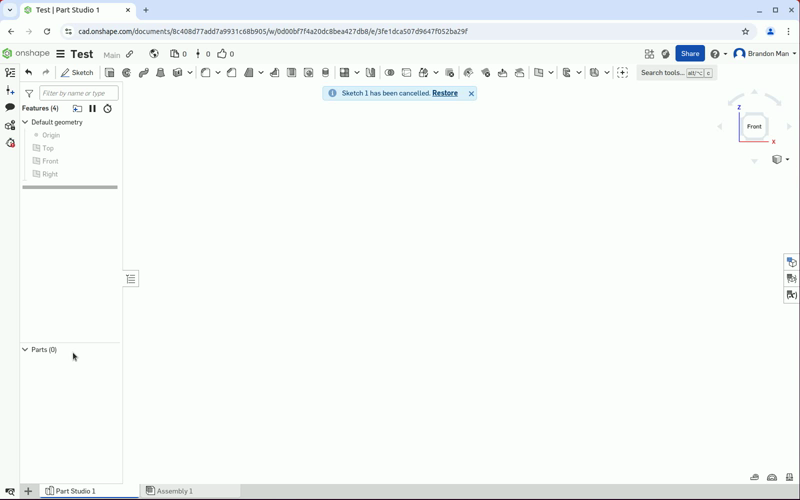
mouse_move(73, 352)
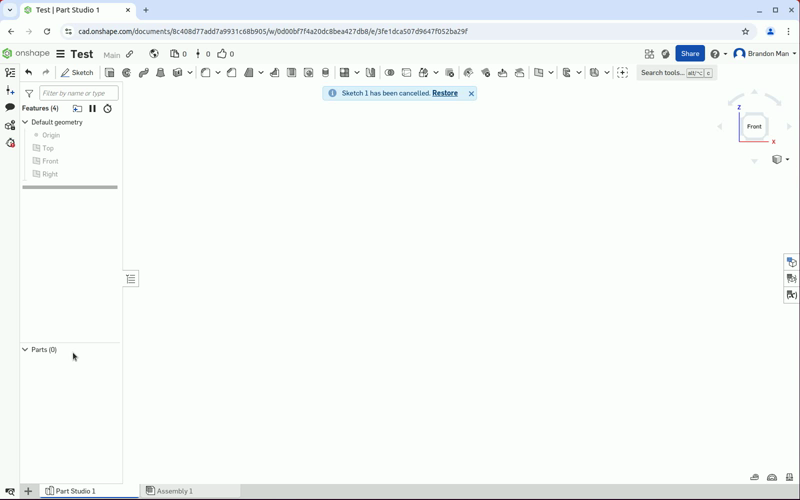
key(shift+y)
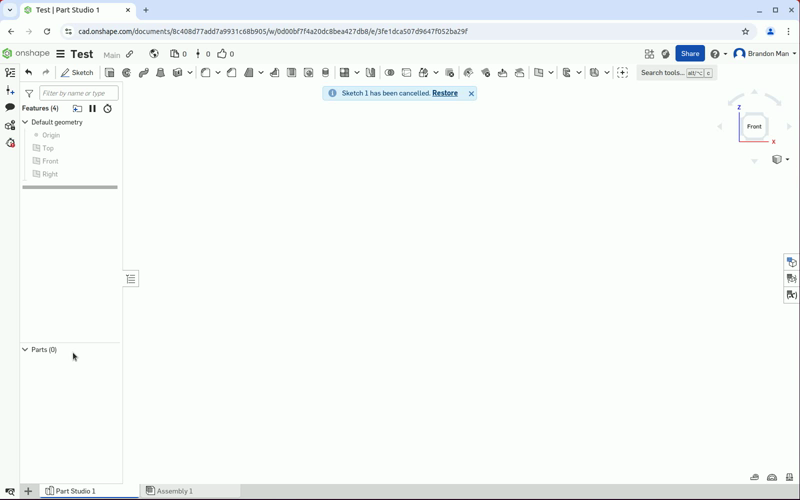
key(shift+s)
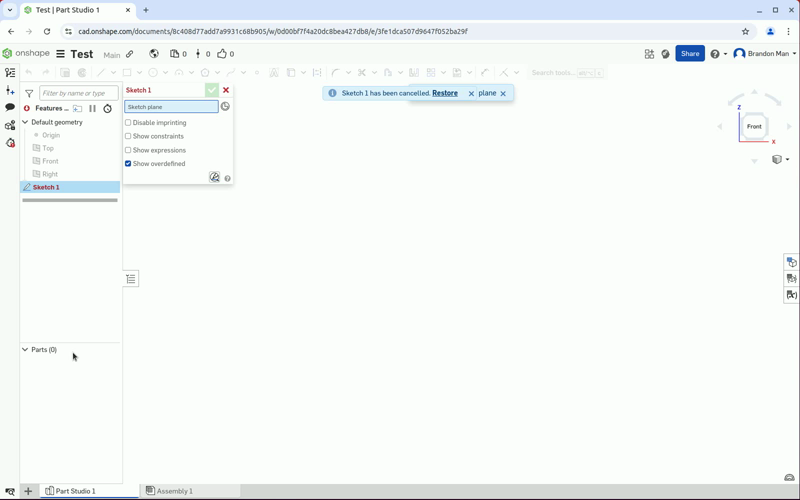
mouse_move(73, 163)
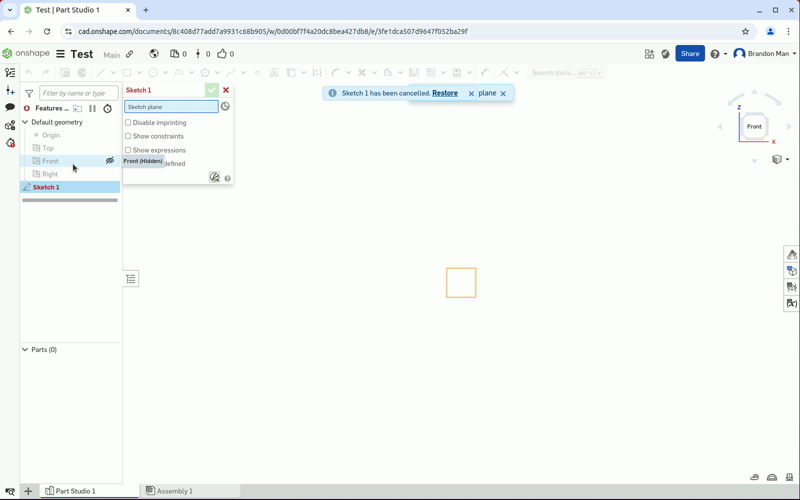
click(73, 163)
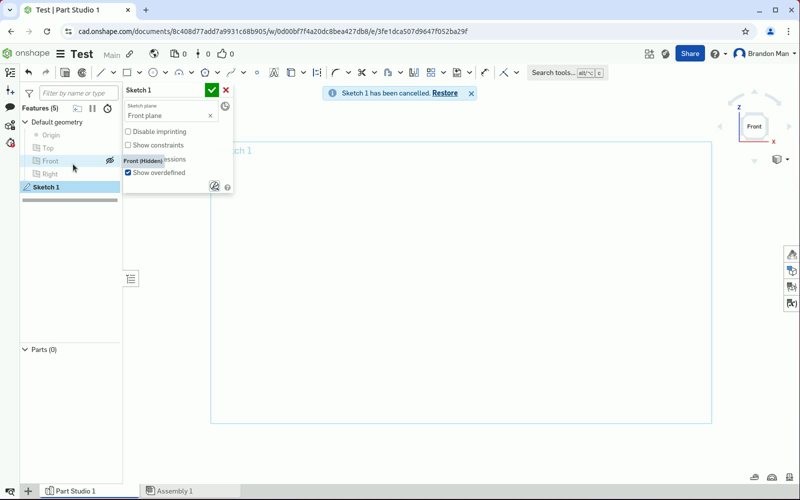
mouse_move(73, 352)
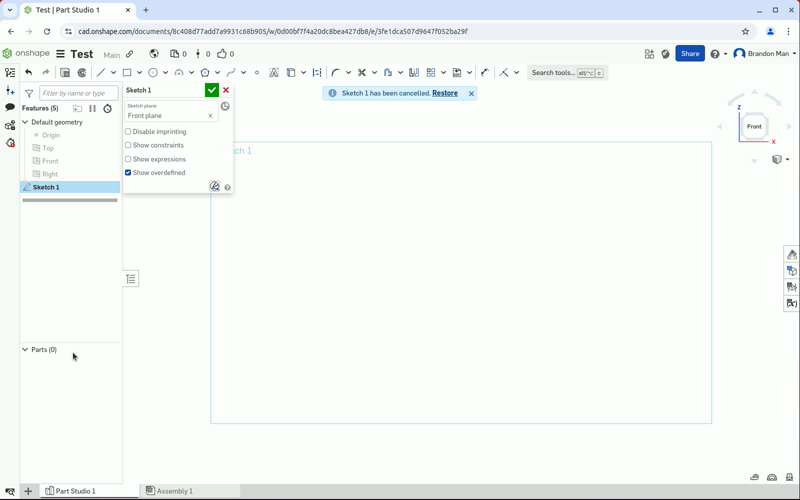
key(y)
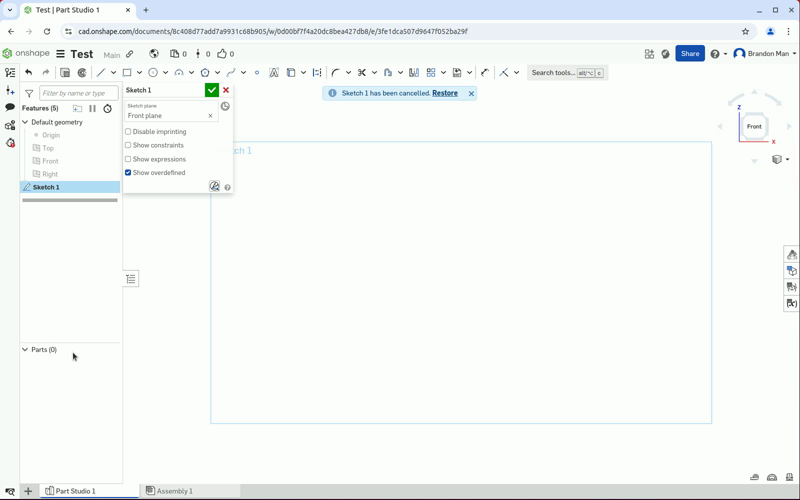
key(l)
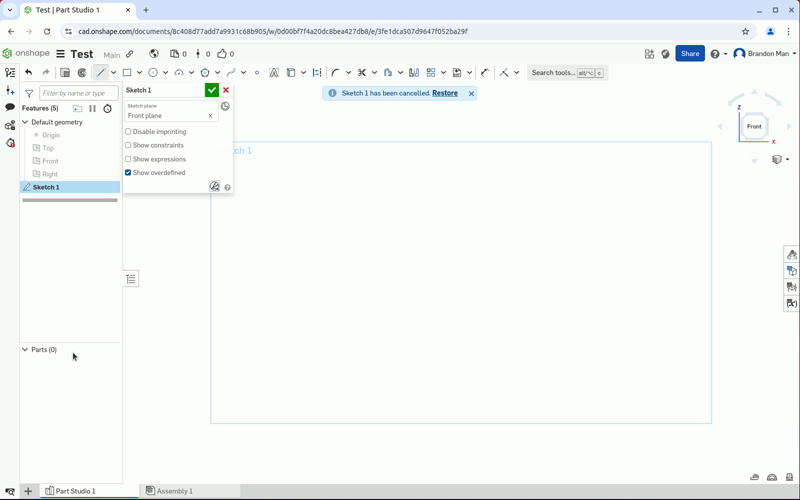
key_down(shift)
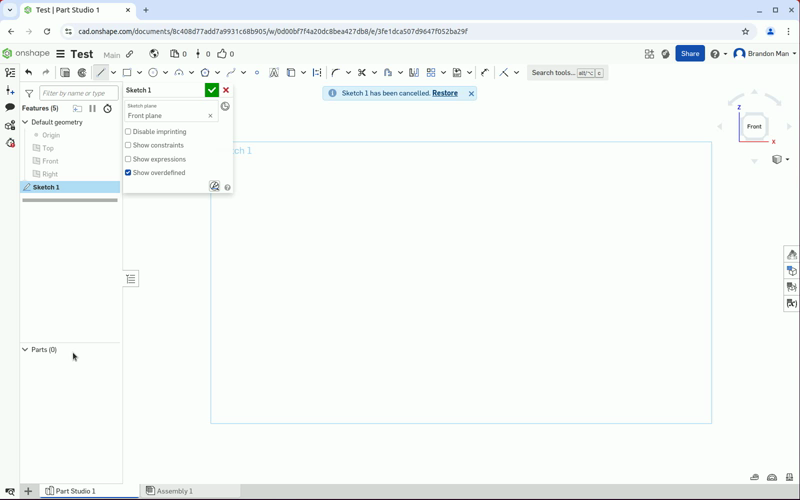
mouse_move(436, 348)
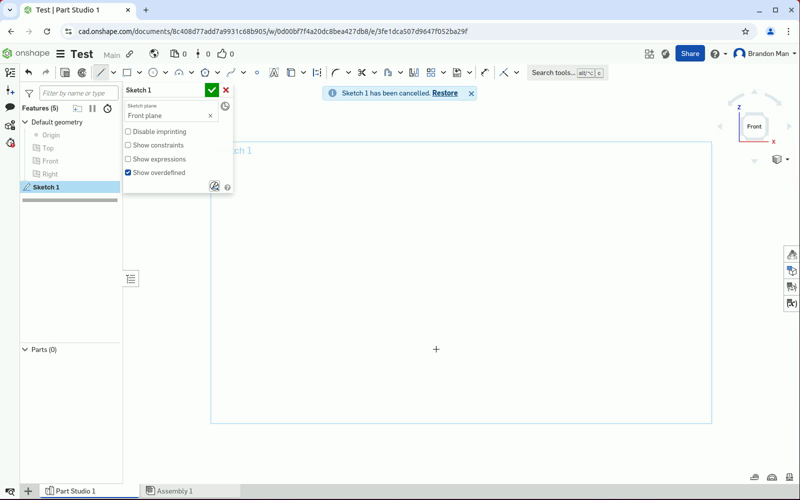
click(436, 348)
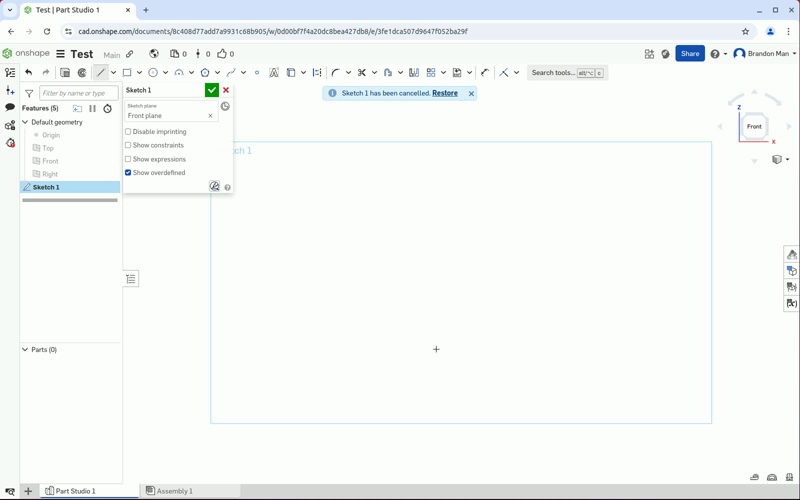
key_up(shift)
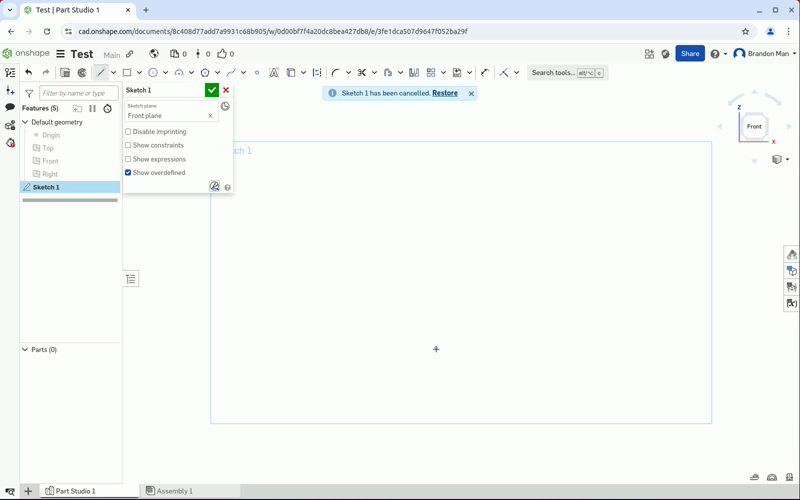
key_down(shift)
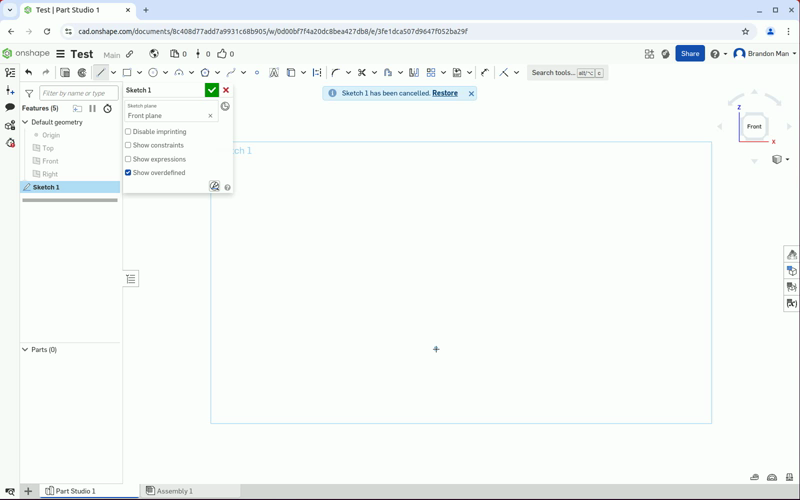
mouse_move(466, 348)
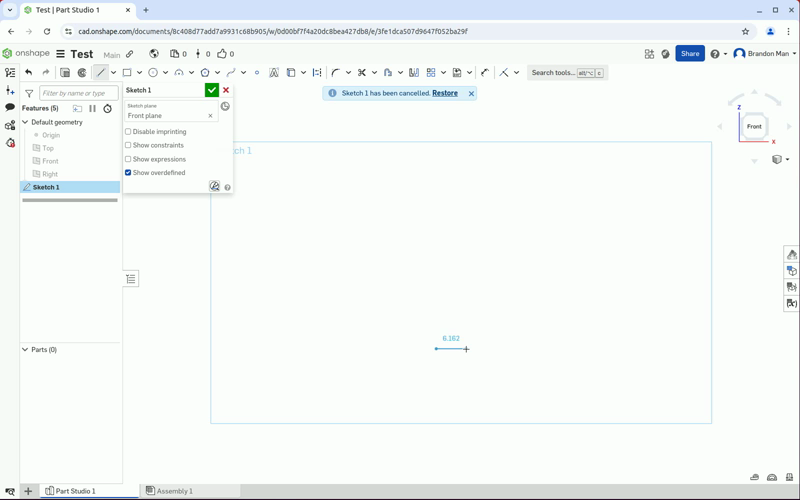
mouse_move(484, 348)
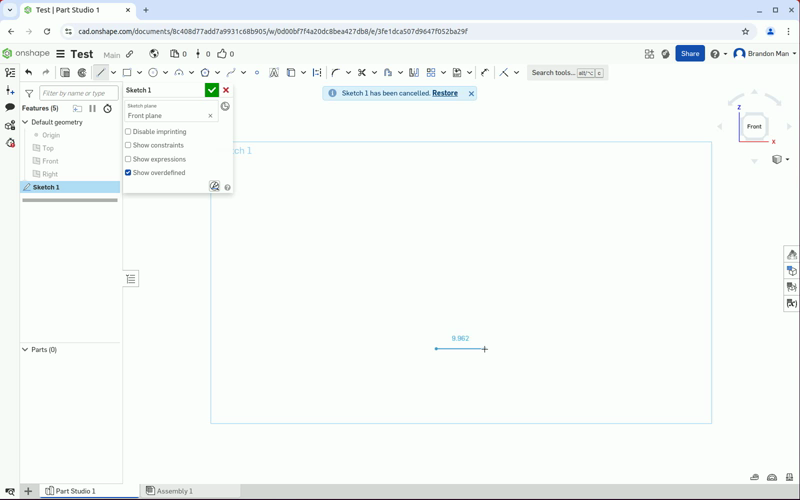
click(484, 348)
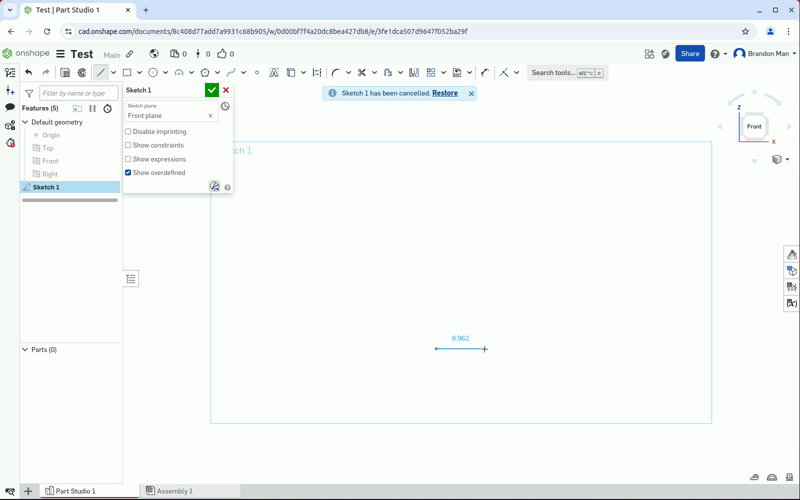
key_up(shift)
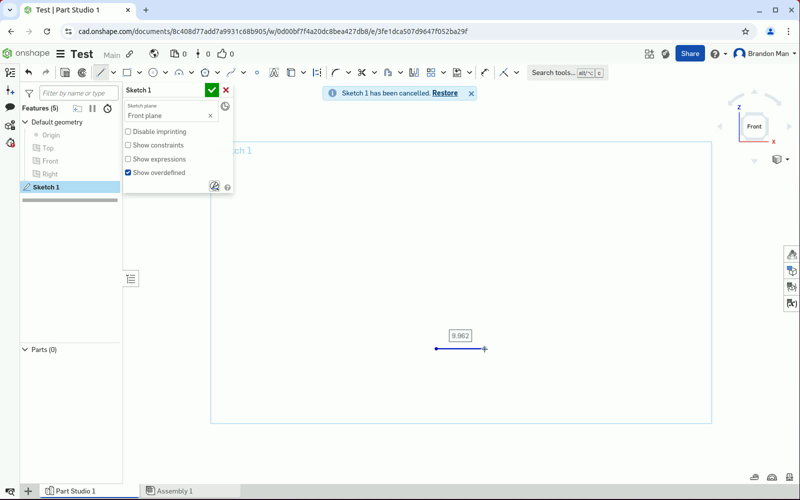
key_down(shift)
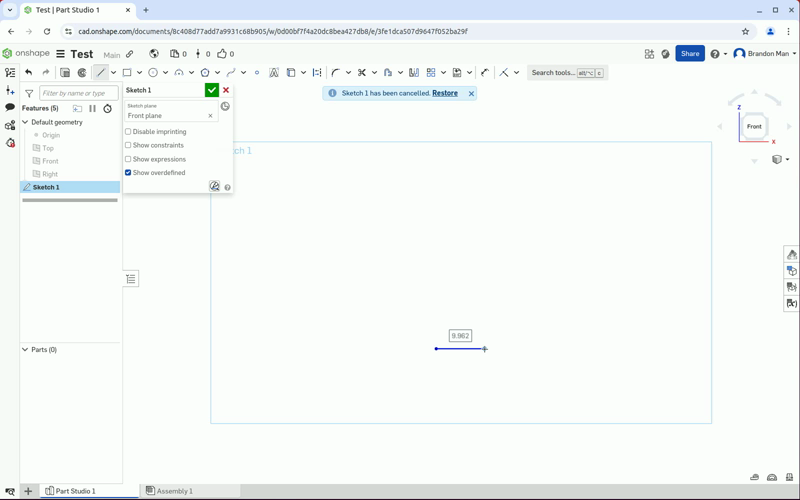
mouse_move(484, 217)
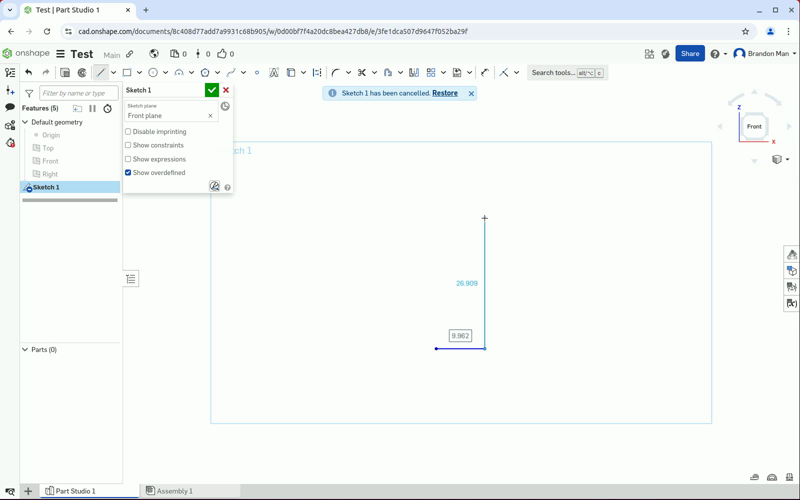
click(484, 217)
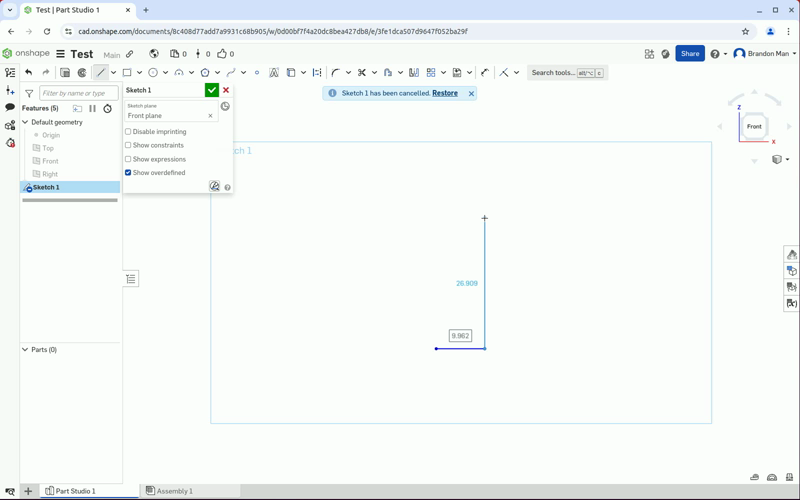
key_up(shift)
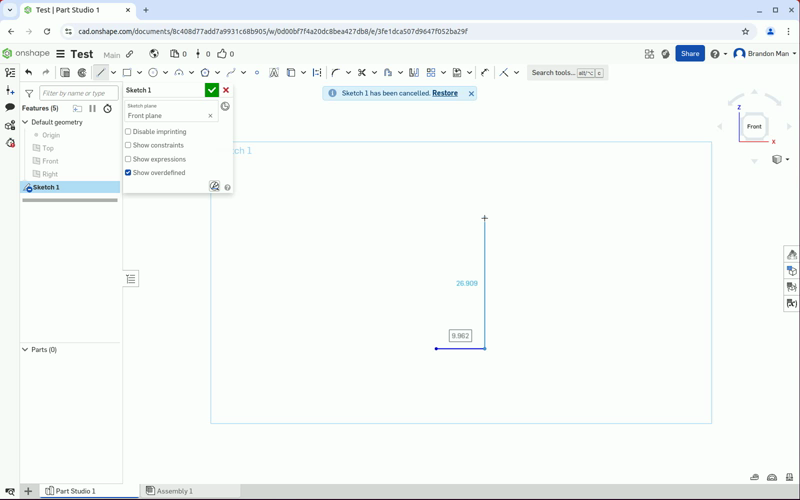
key_down(shift)
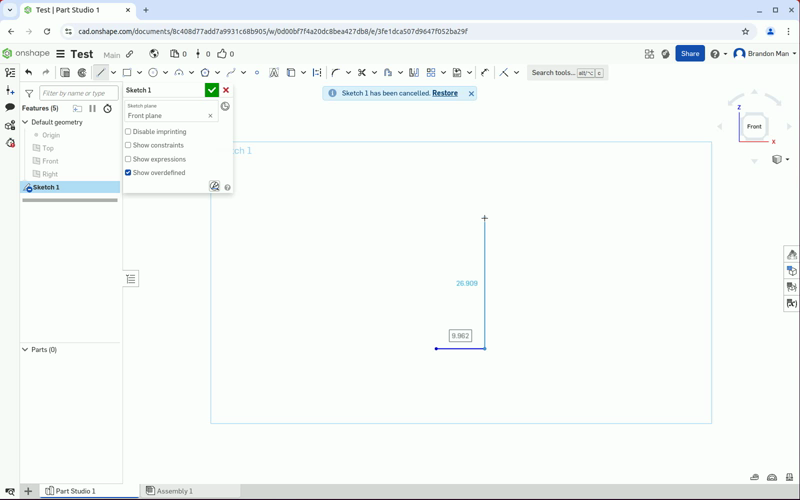
mouse_move(514, 217)
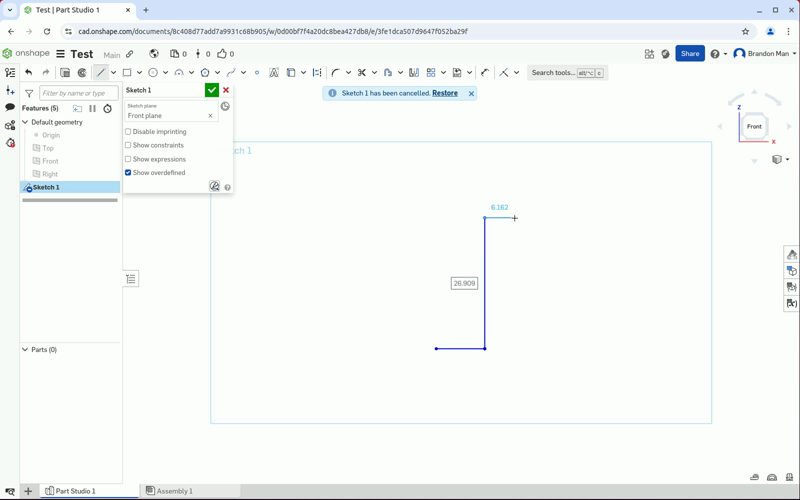
mouse_move(436, 217)
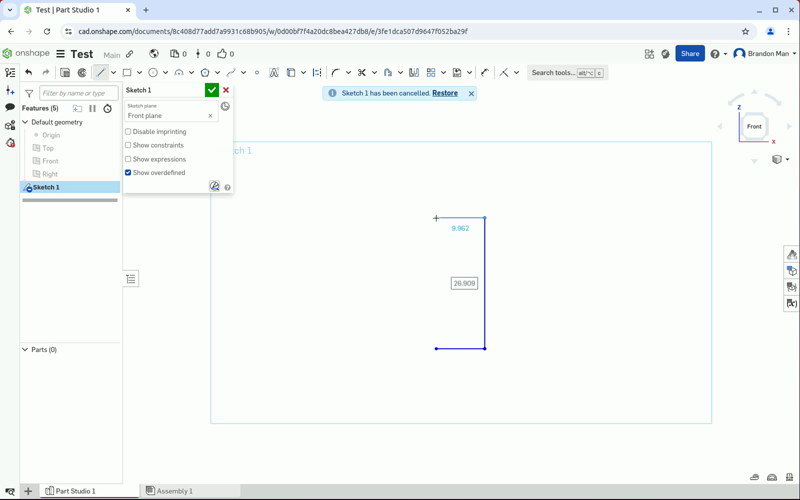
click(436, 217)
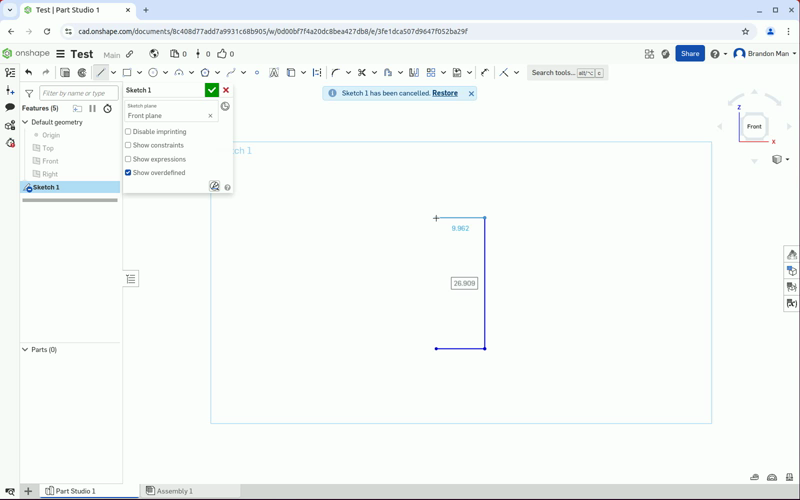
key_up(shift)
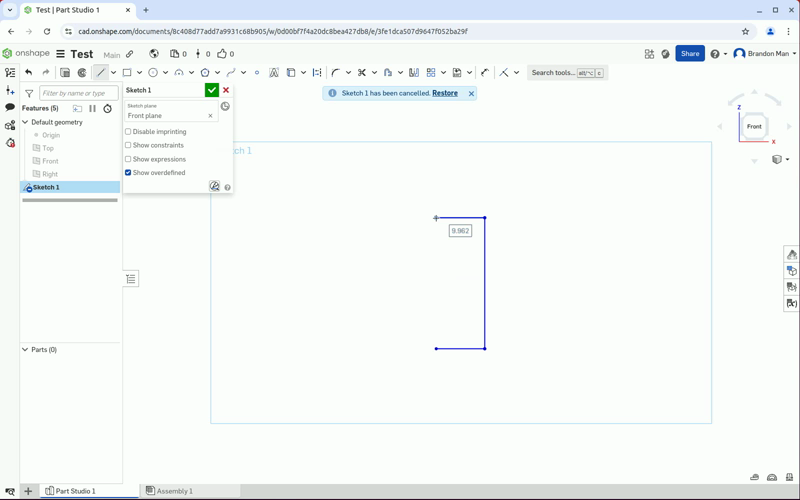
key_down(shift)
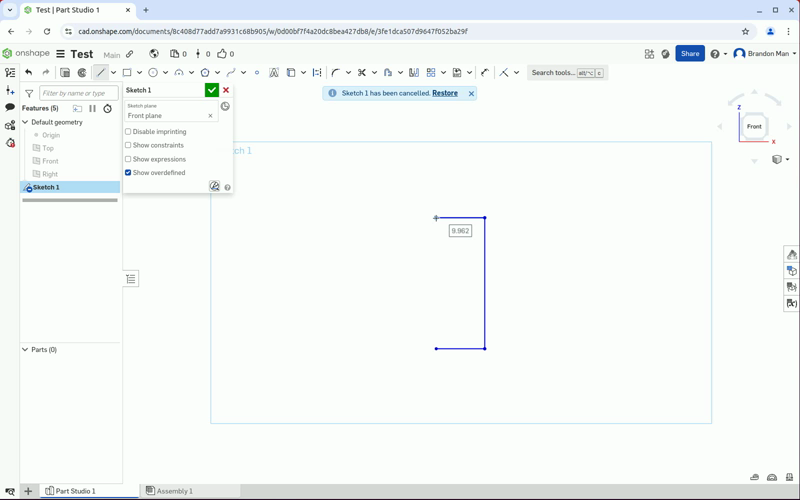
mouse_move(436, 348)
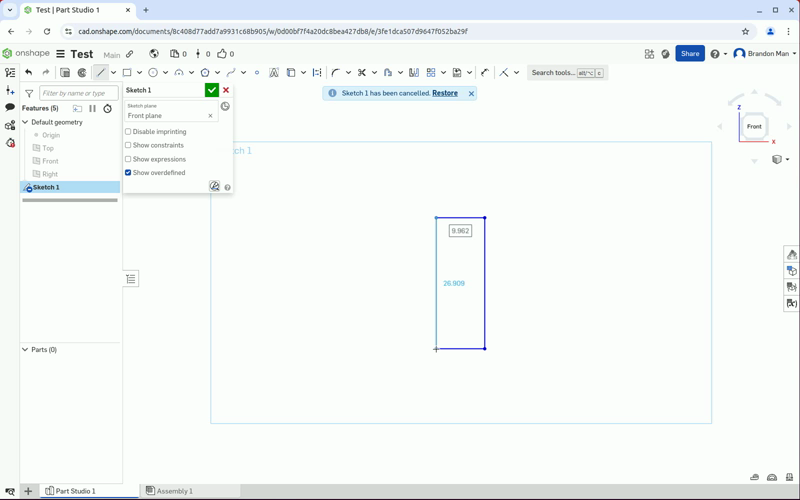
key_up(shift)
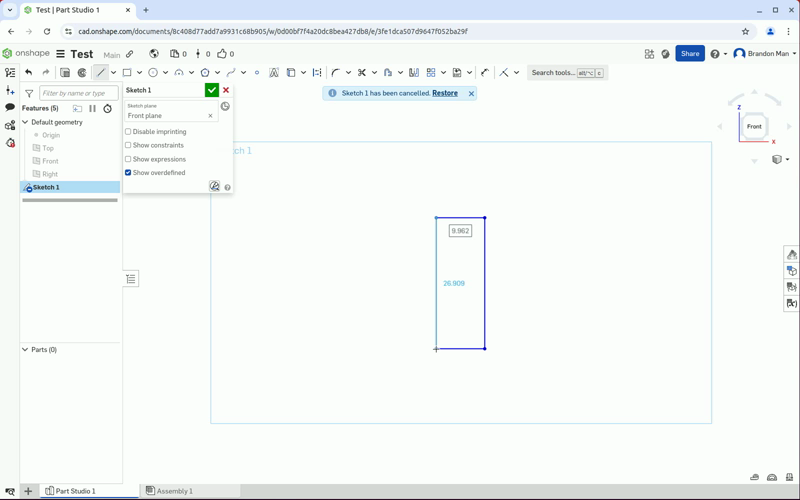
click(436, 348)
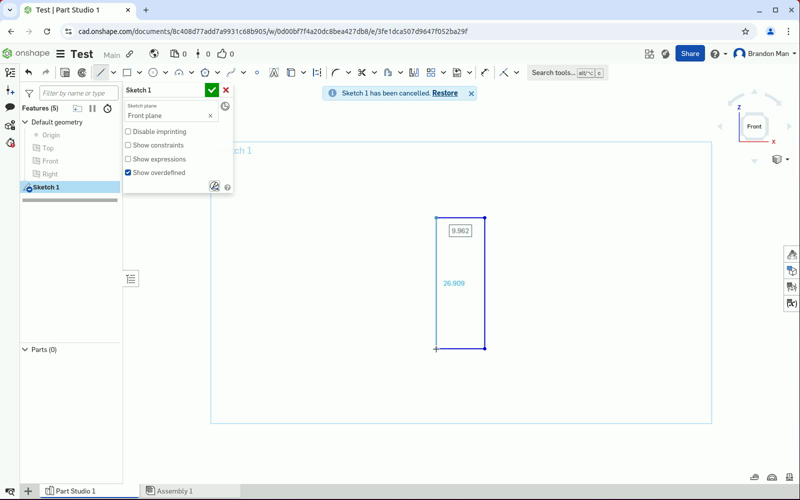
key(esc)
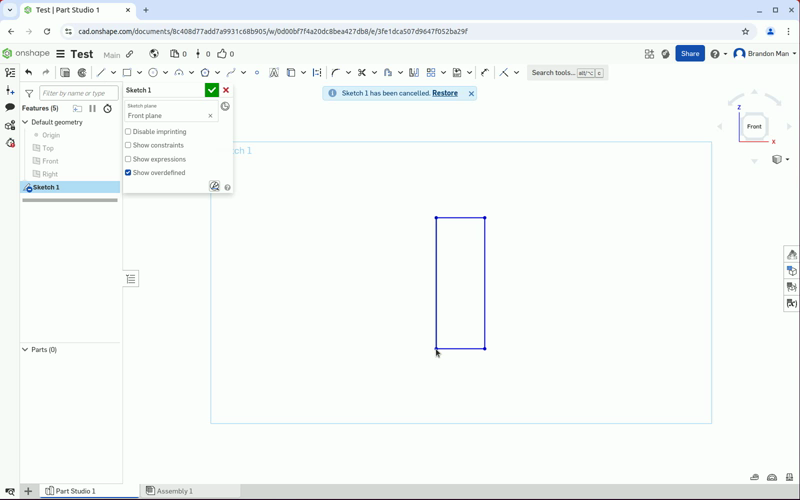
mouse_move(454, 276)
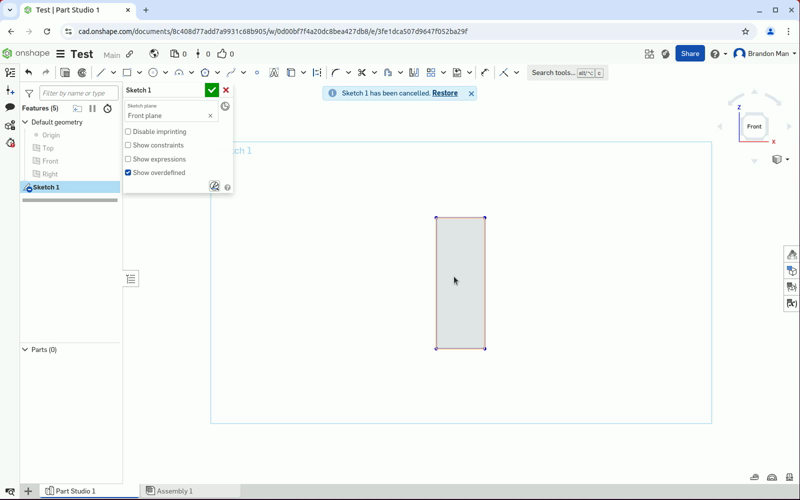
click(454, 276)
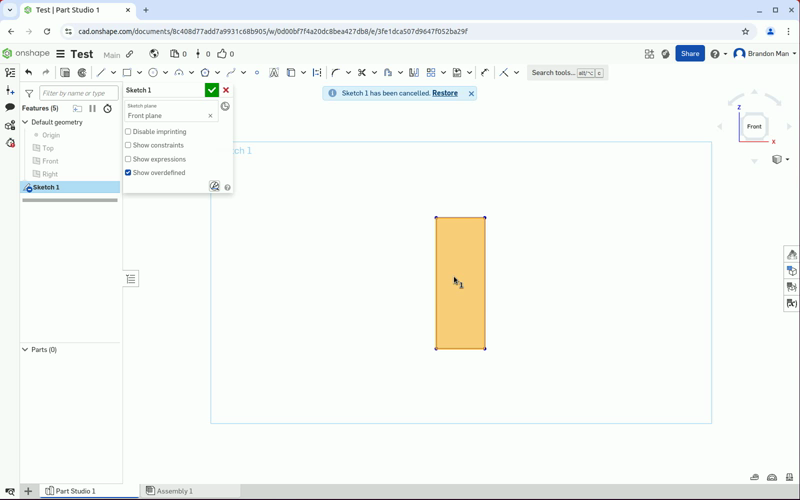
mouse_move(73, 352)
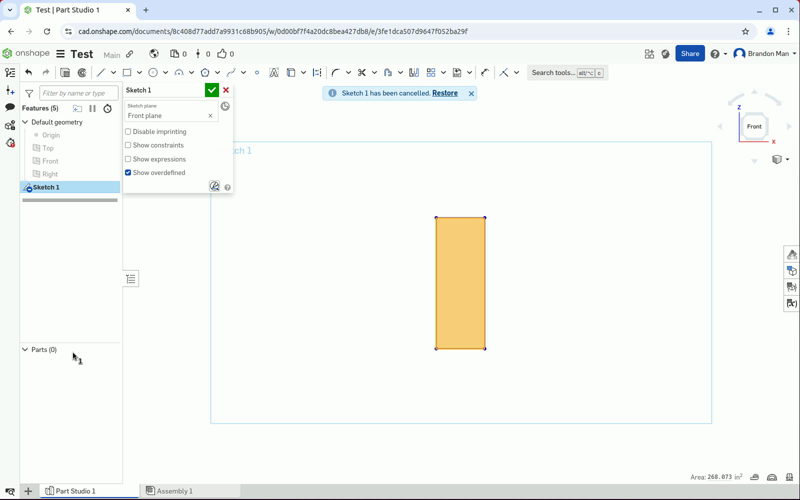
key(shift+y)
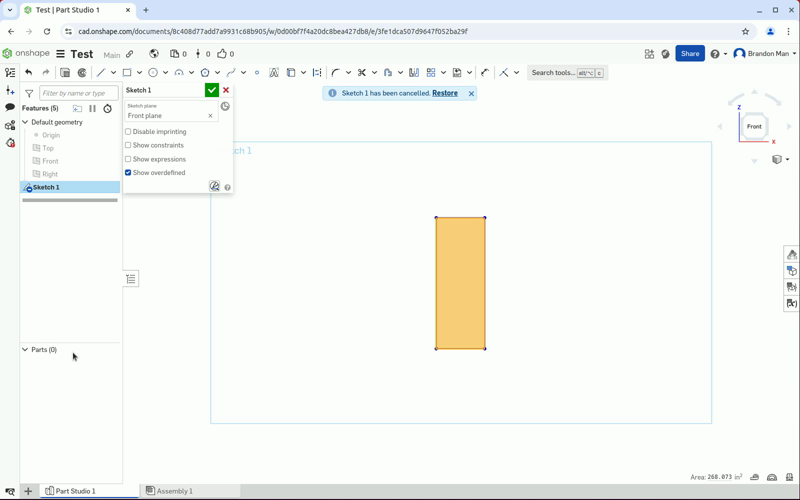
key(shift+e)
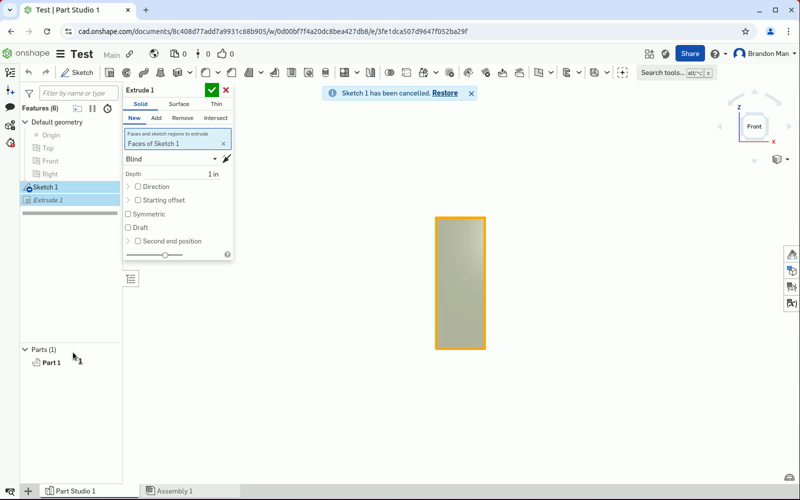
mouse_move(143, 106)
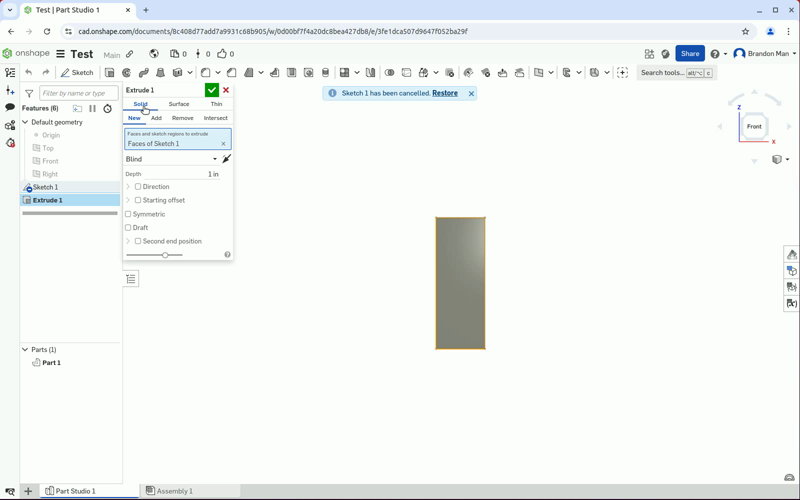
click(143, 106)
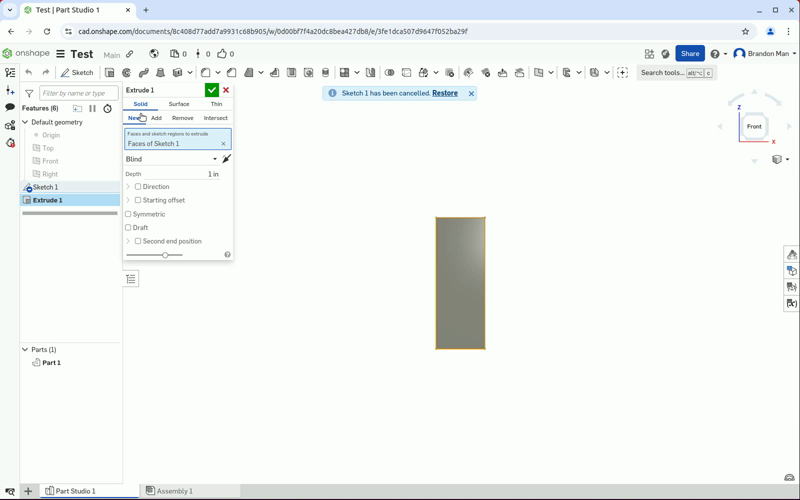
mouse_move(137, 120)
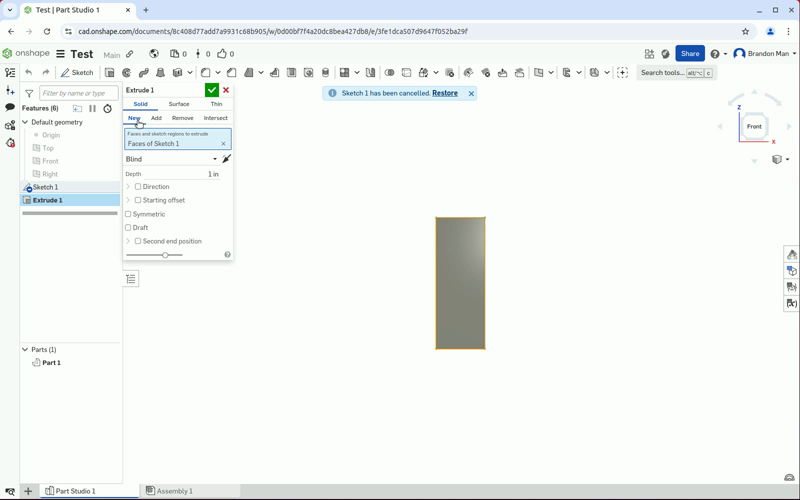
click(137, 120)
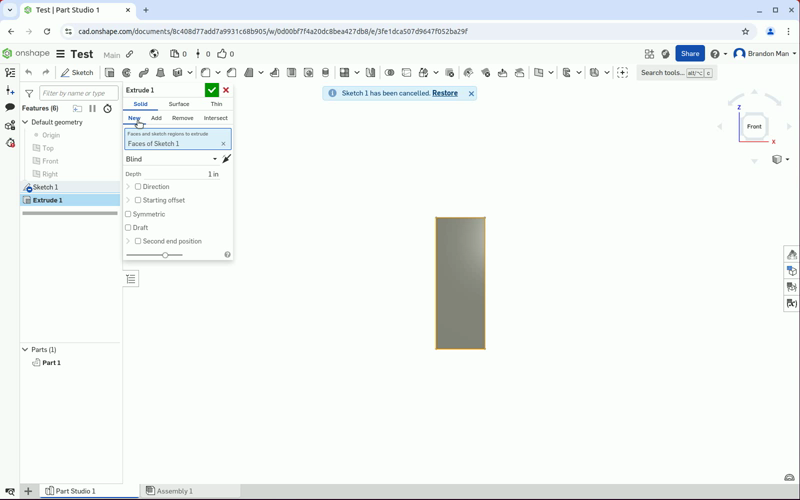
key(tab, 4)
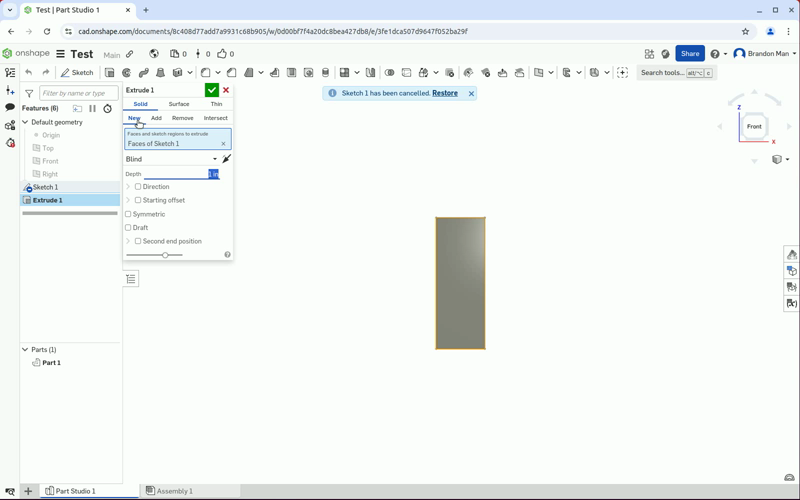
text(0.722)
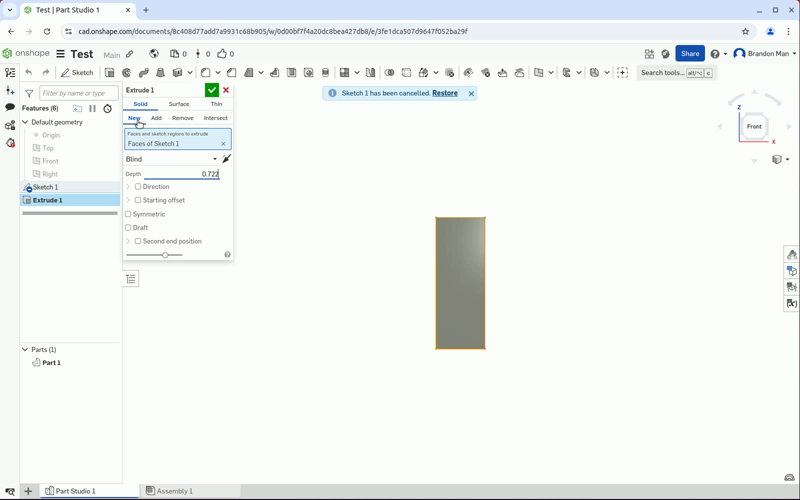
key(enter)
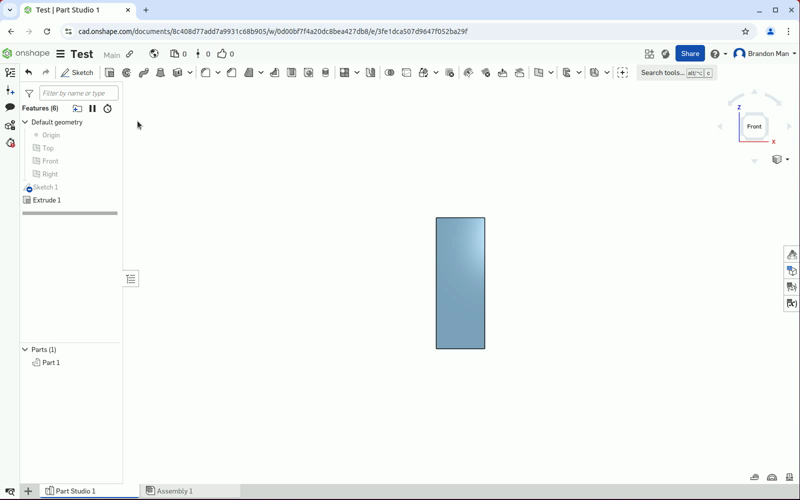
key(shift+h)
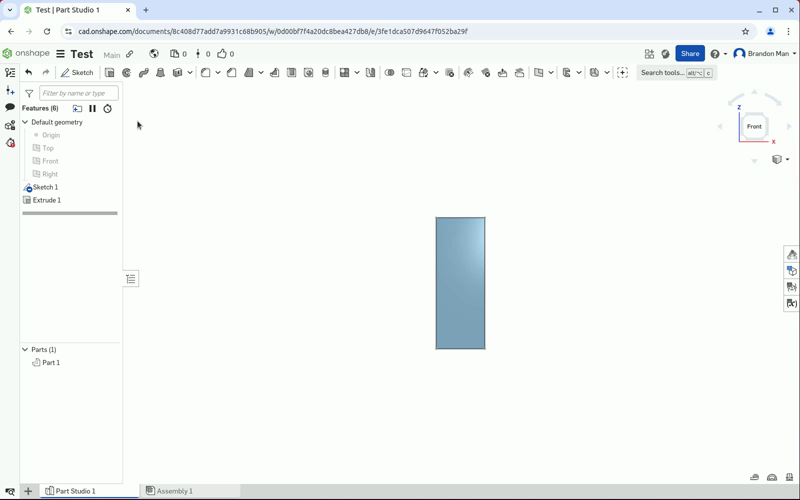
key(shift+h)
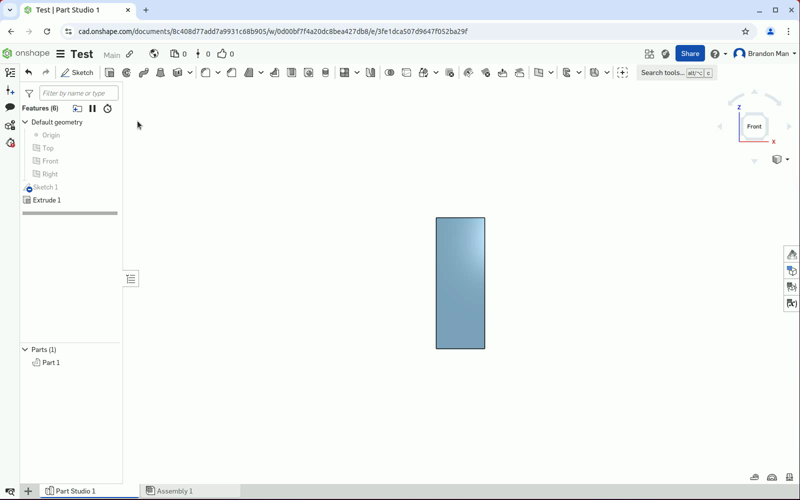
mouse_move(73, 189)
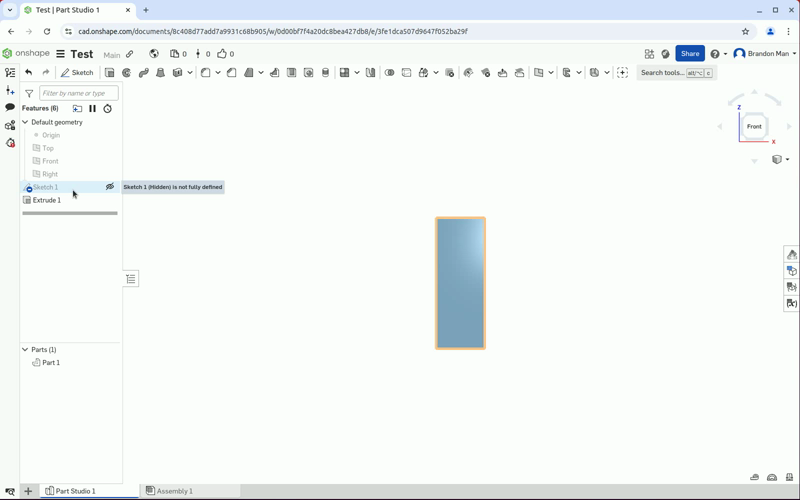
click(73, 189)
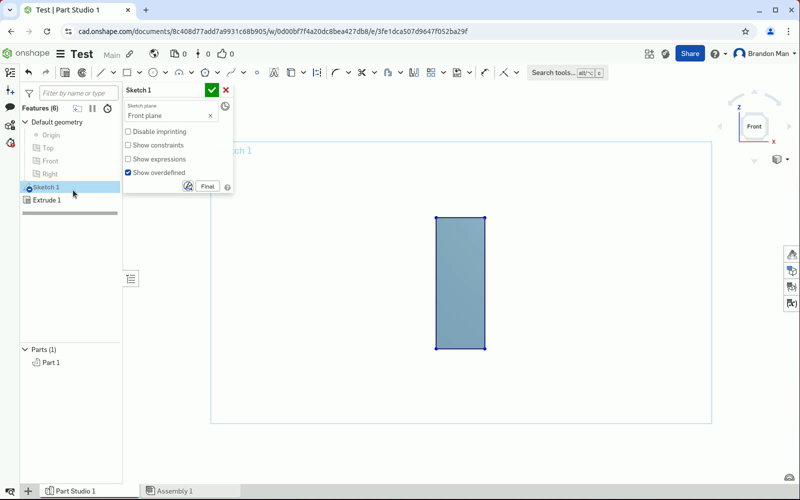
mouse_move(229, 92)
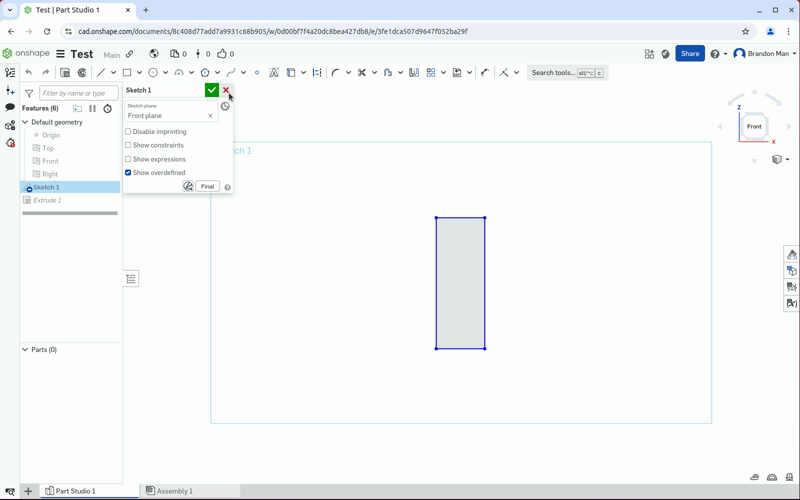
click(229, 92)
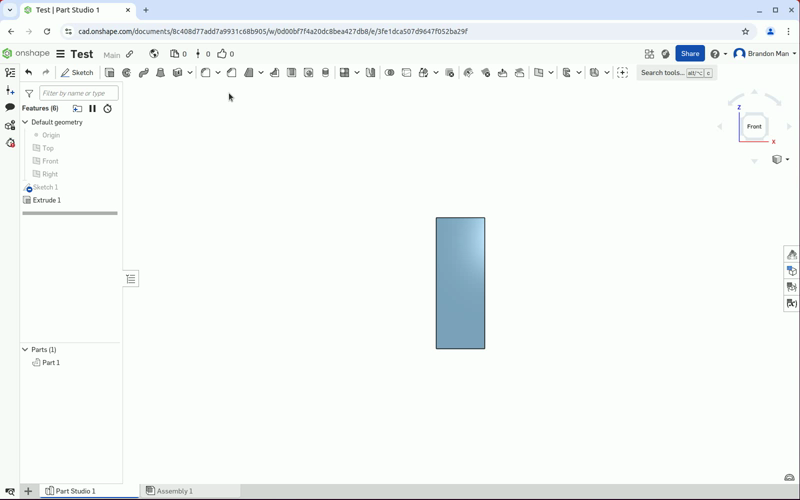
mouse_move(541, 75)
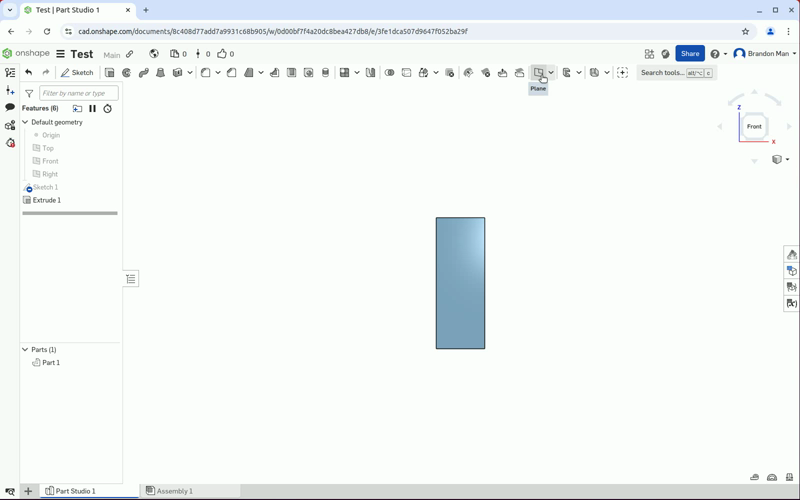
click(541, 75)
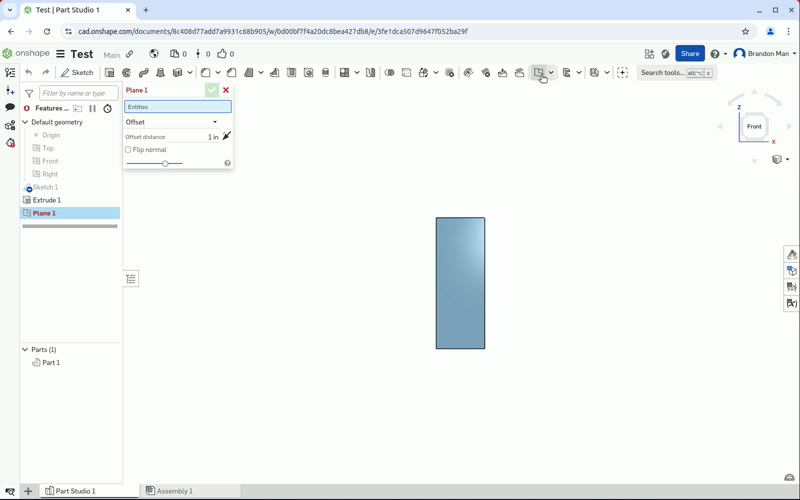
mouse_move(73, 163)
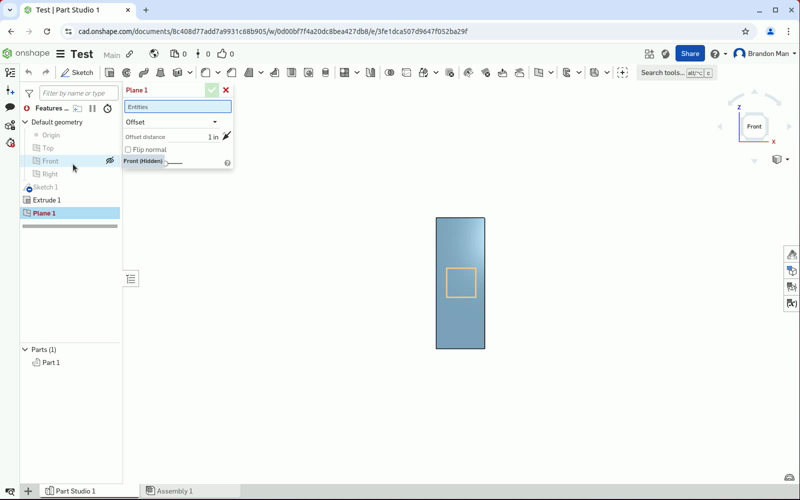
click(73, 163)
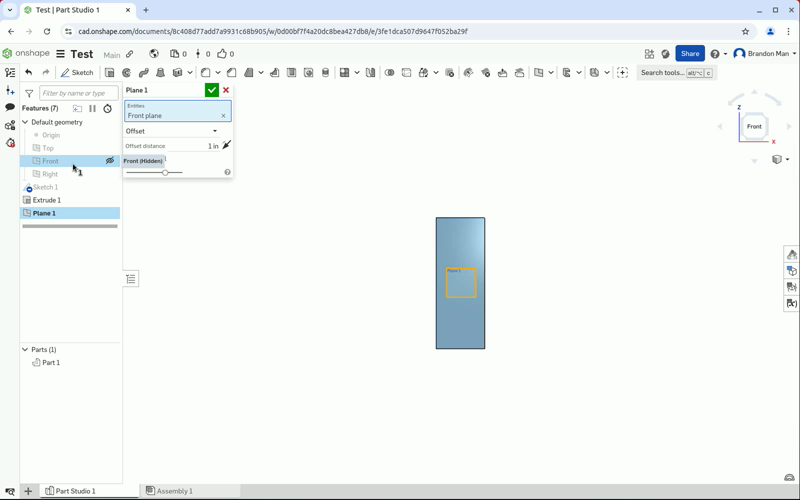
key(tab, 2)
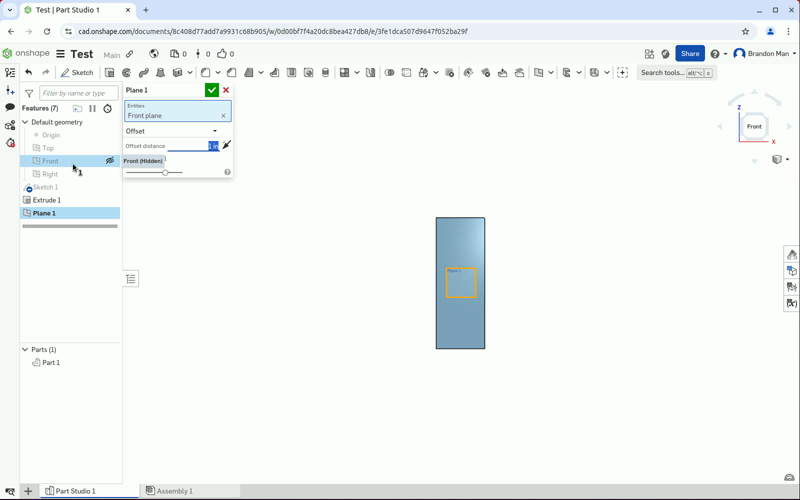
text(0.709)
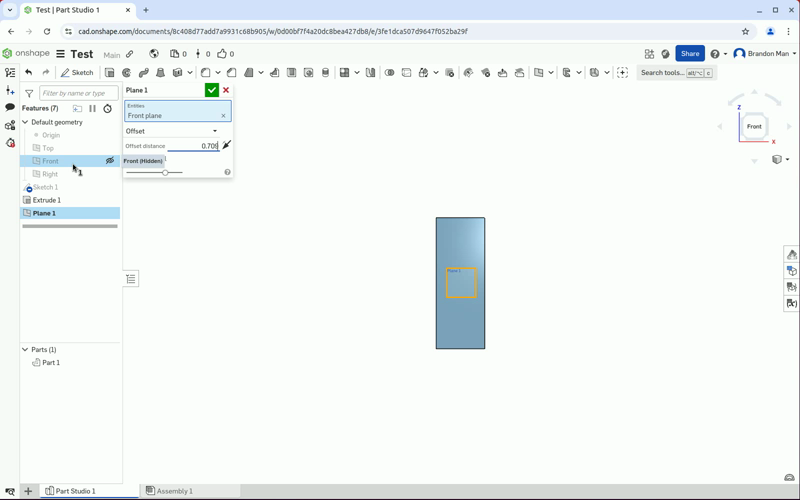
key(enter, 2)
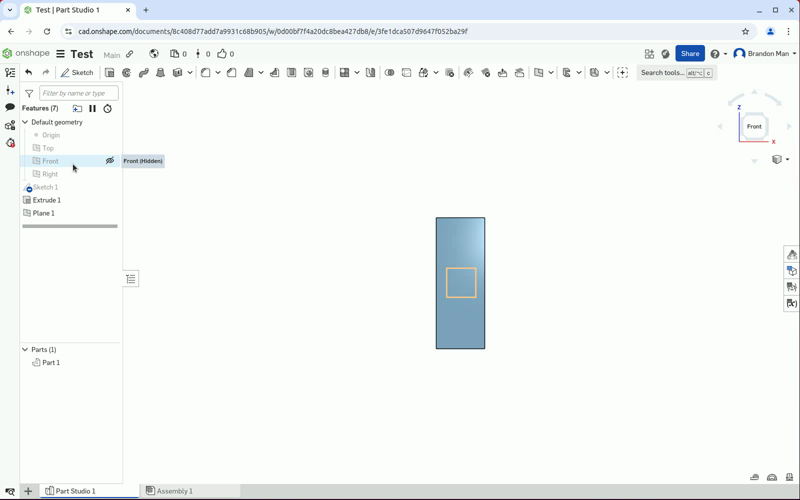
key(shift+s)
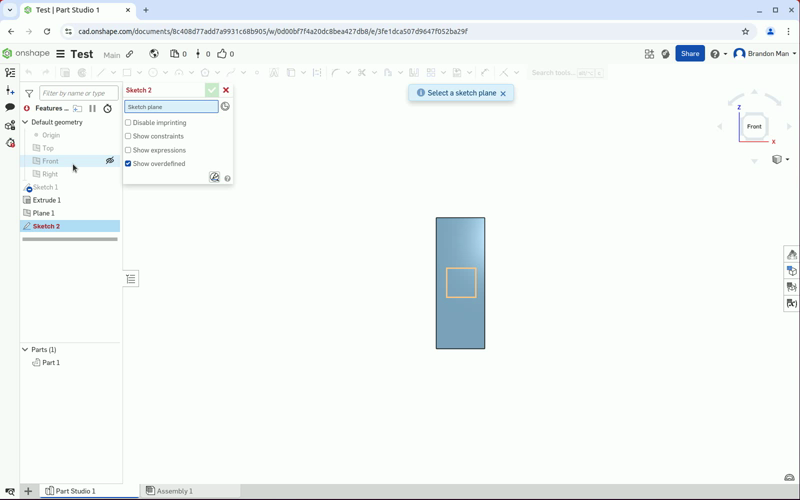
mouse_move(73, 215)
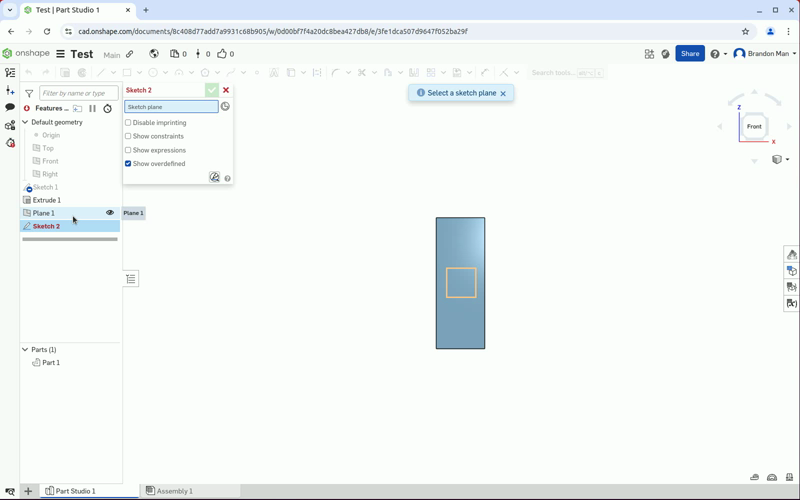
click(73, 215)
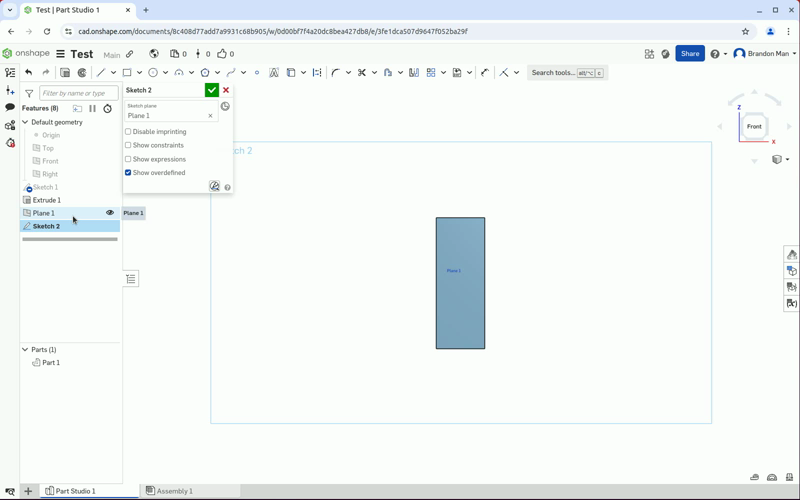
mouse_move(73, 352)
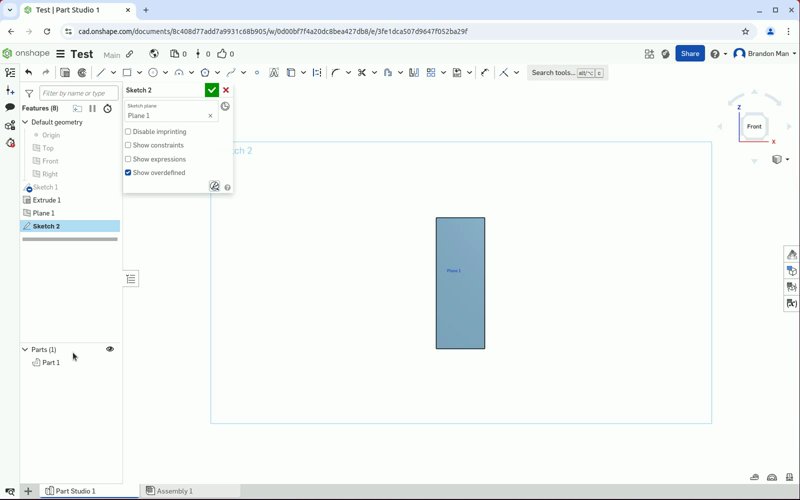
key(y)
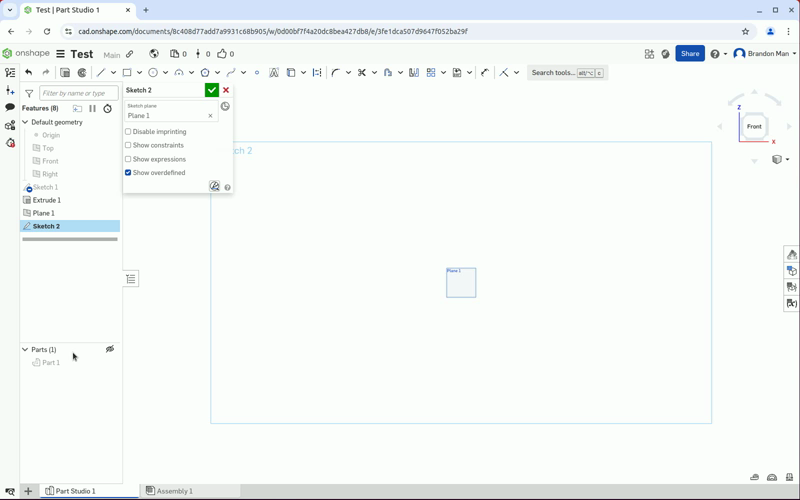
key(l)
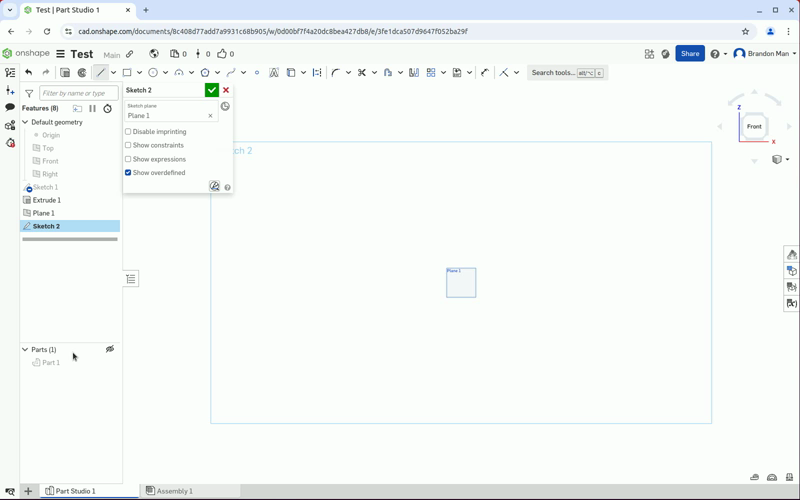
key_down(shift)
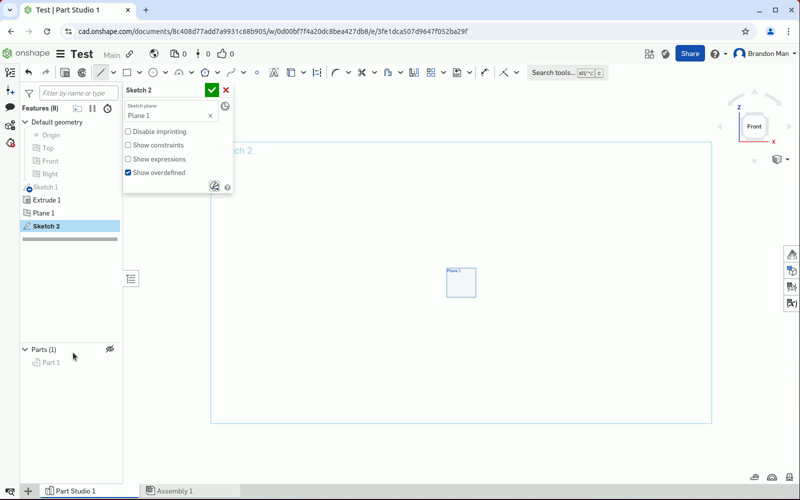
mouse_move(436, 348)
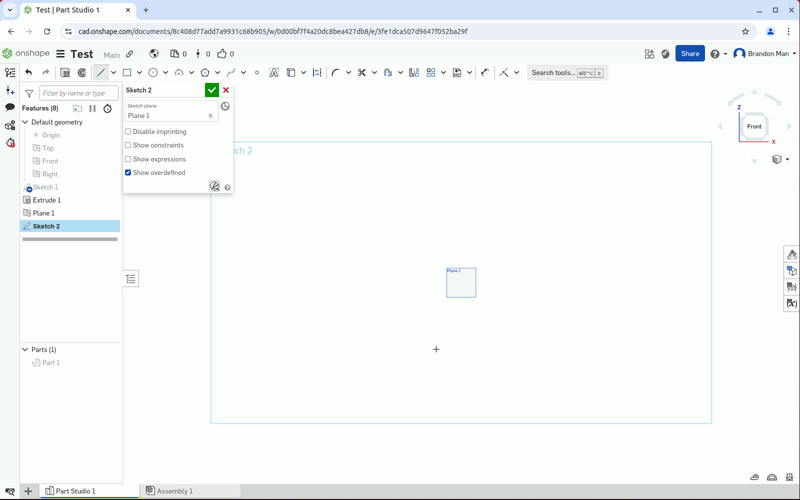
click(436, 348)
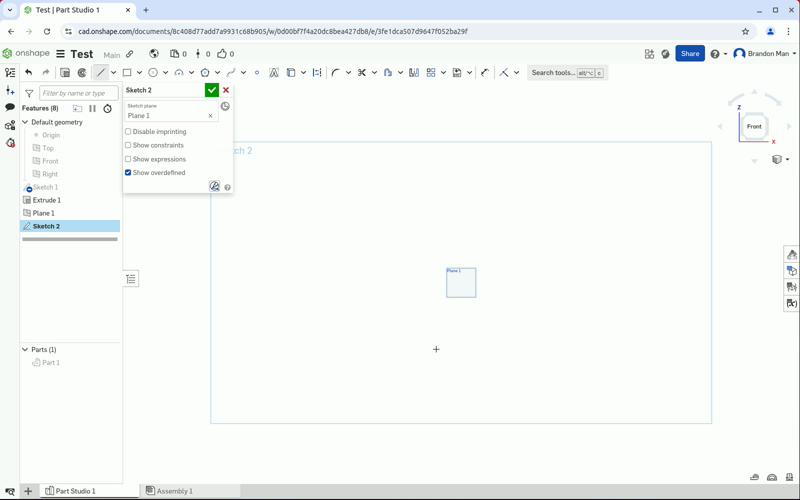
key_up(shift)
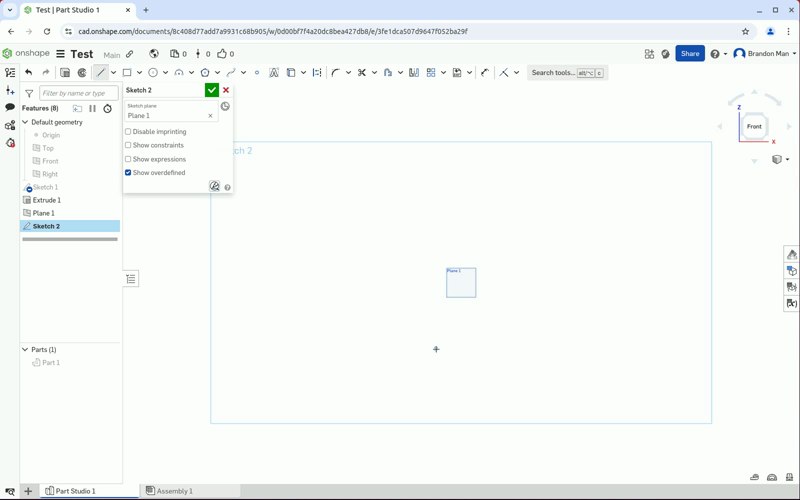
key_down(shift)
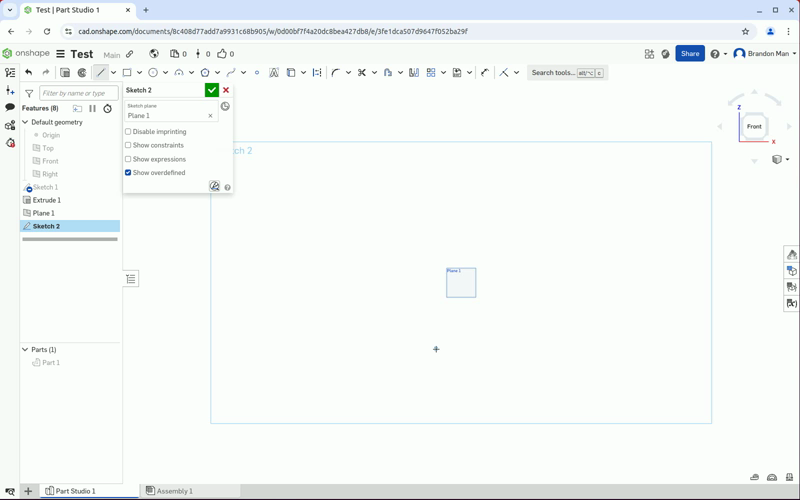
mouse_move(466, 348)
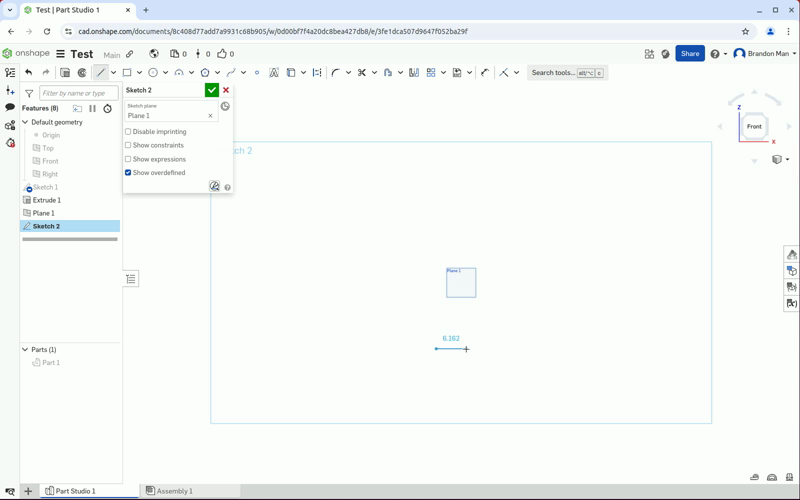
mouse_move(486, 348)
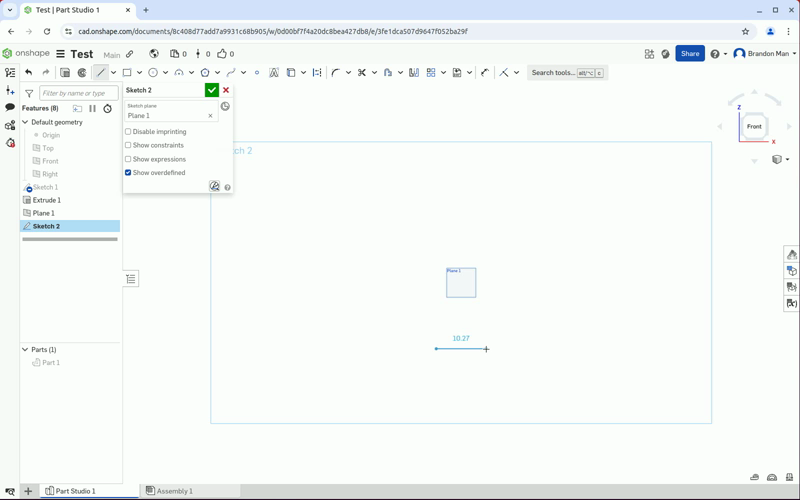
click(486, 348)
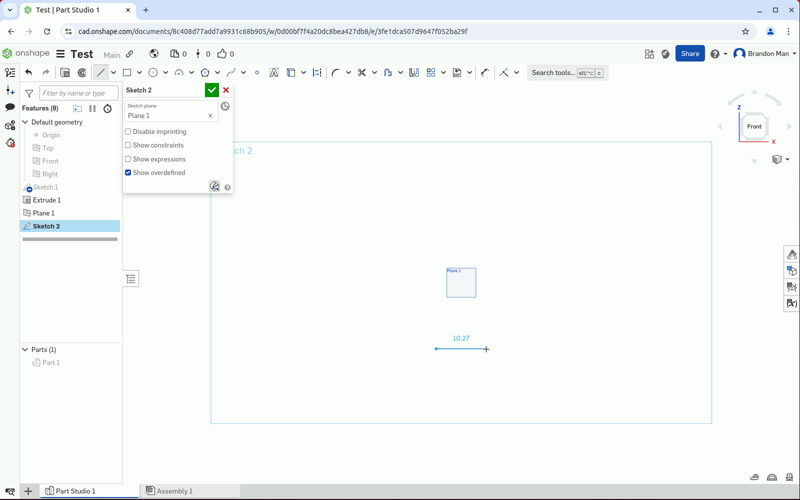
key_up(shift)
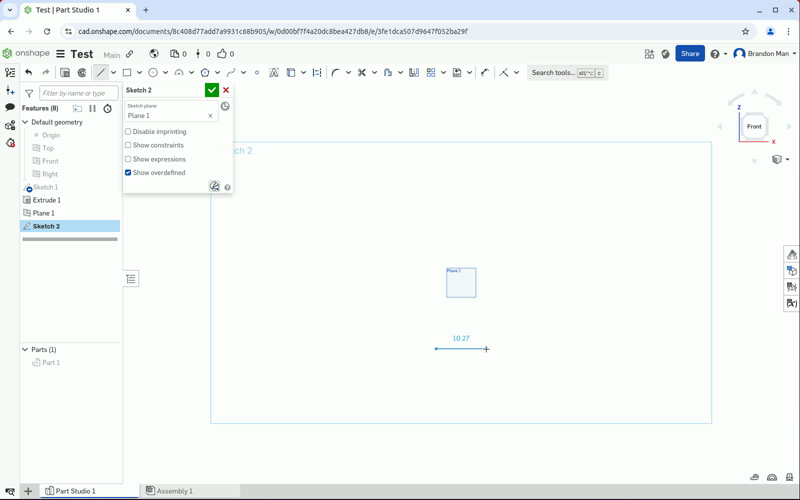
key_down(shift)
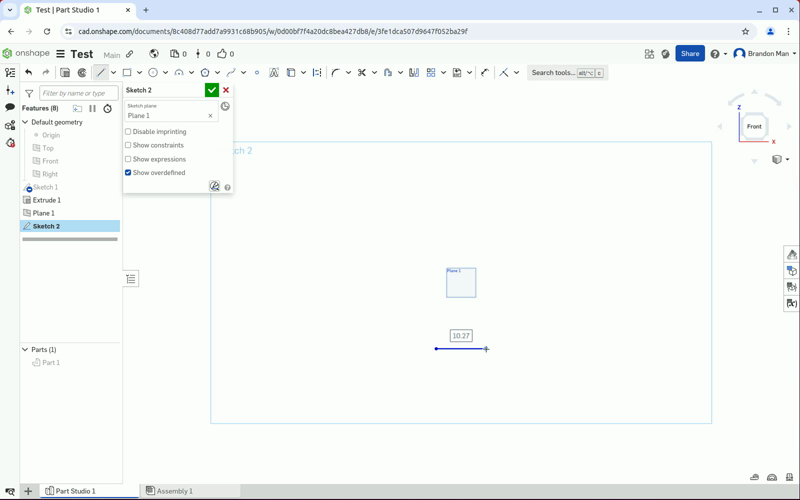
mouse_move(516, 348)
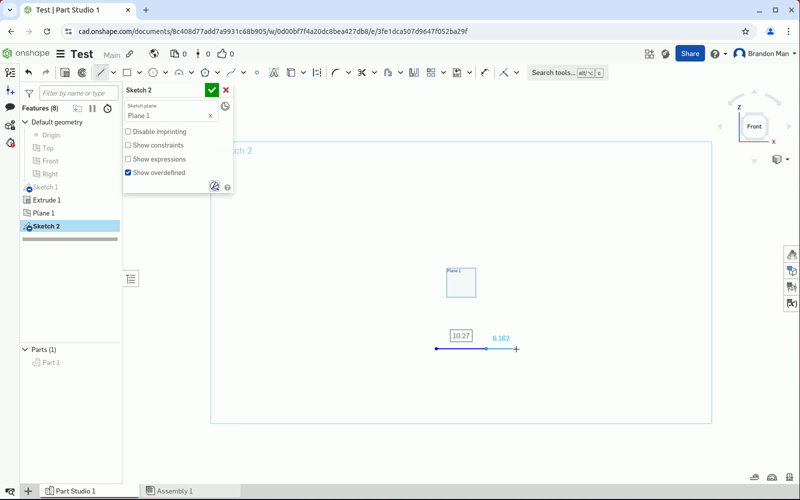
mouse_move(486, 345)
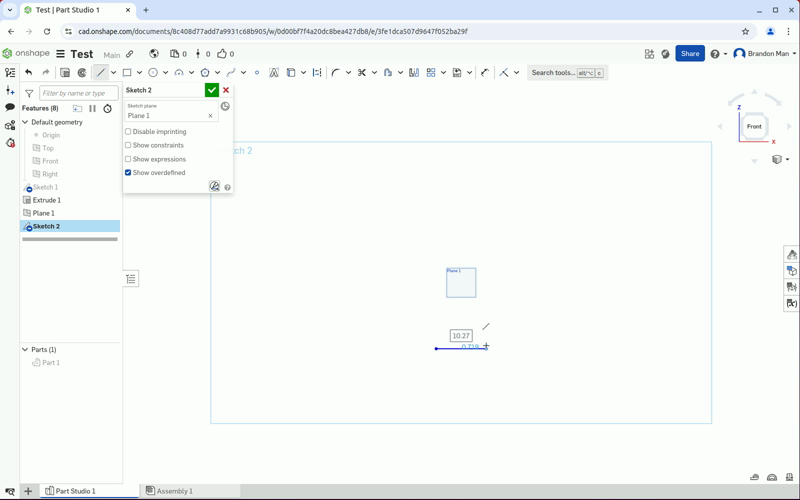
scroll(6)
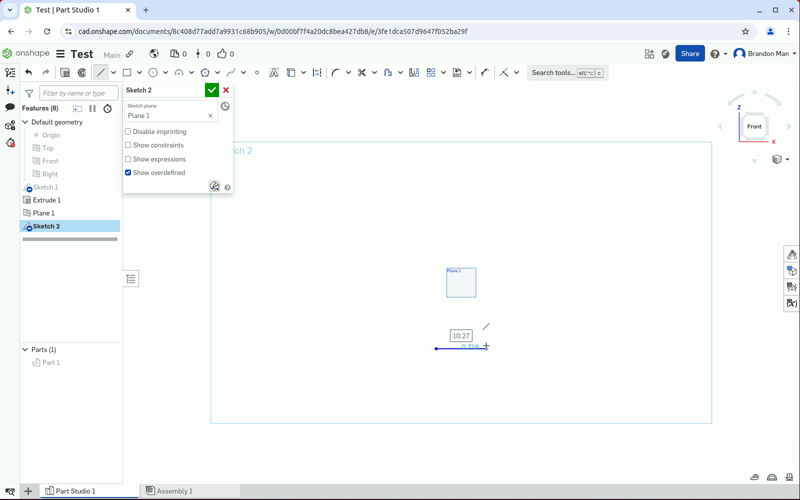
scroll(6)
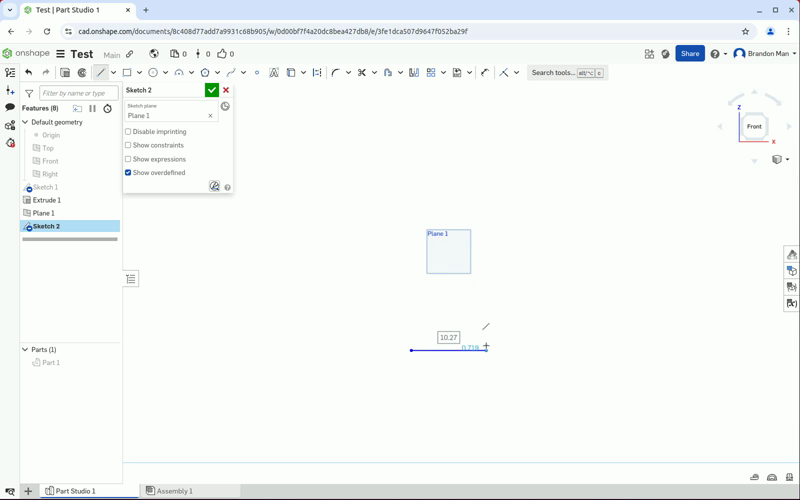
scroll(6)
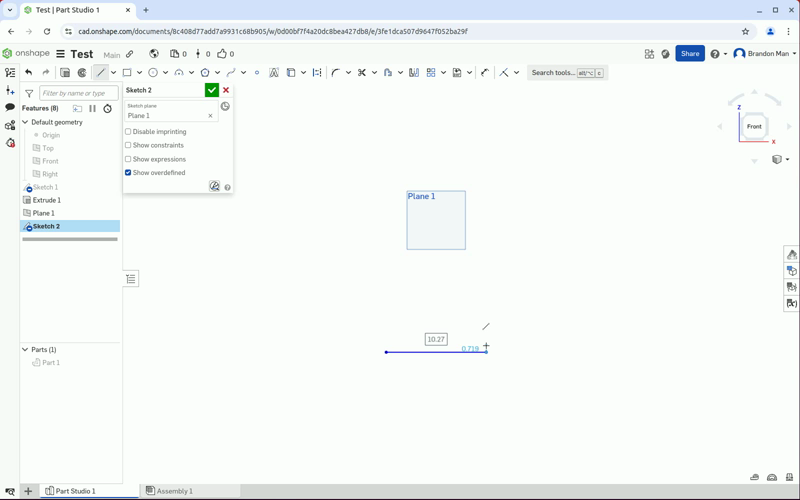
scroll(6)
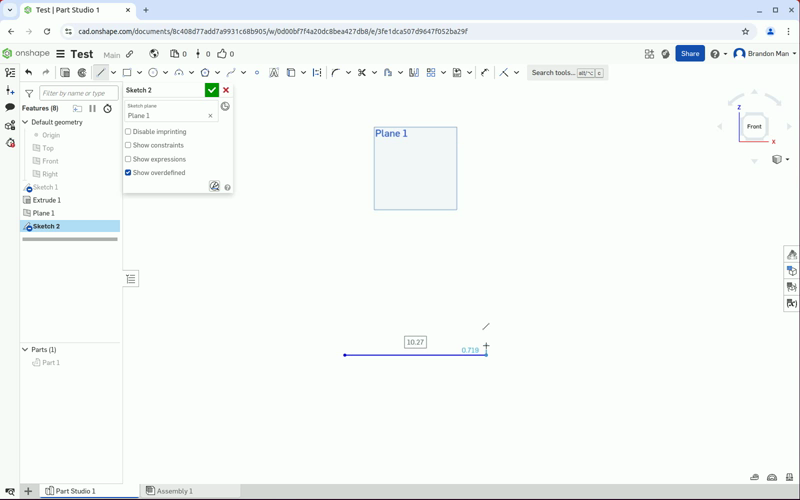
scroll(6)
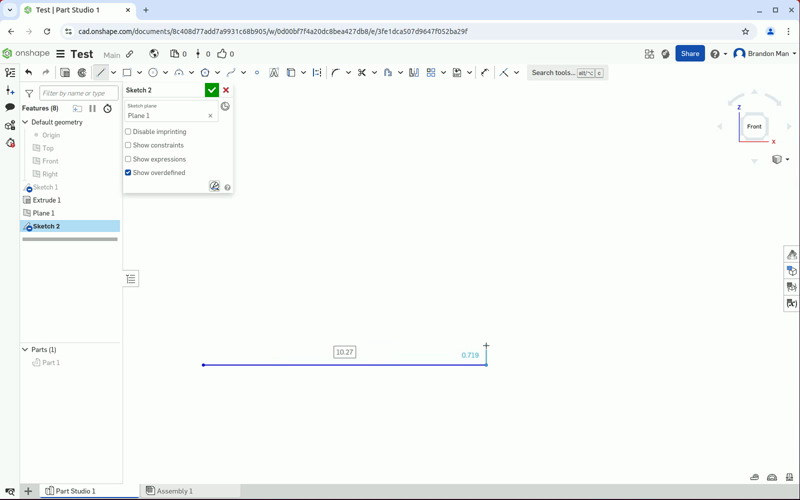
scroll(6)
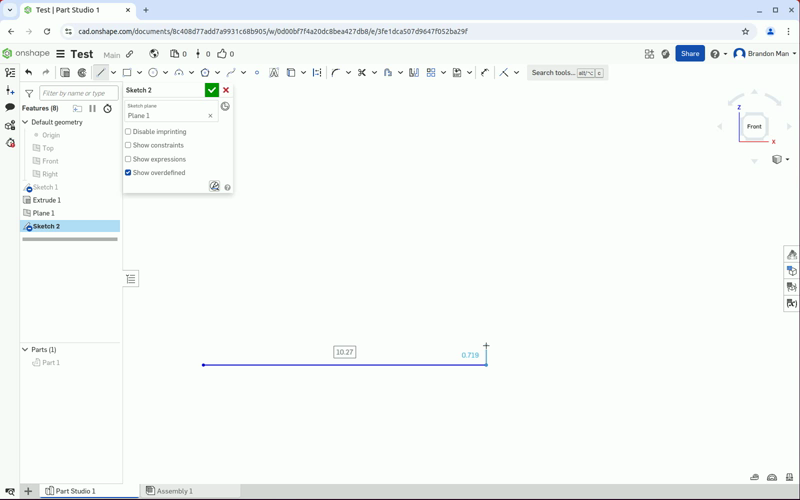
scroll(6)
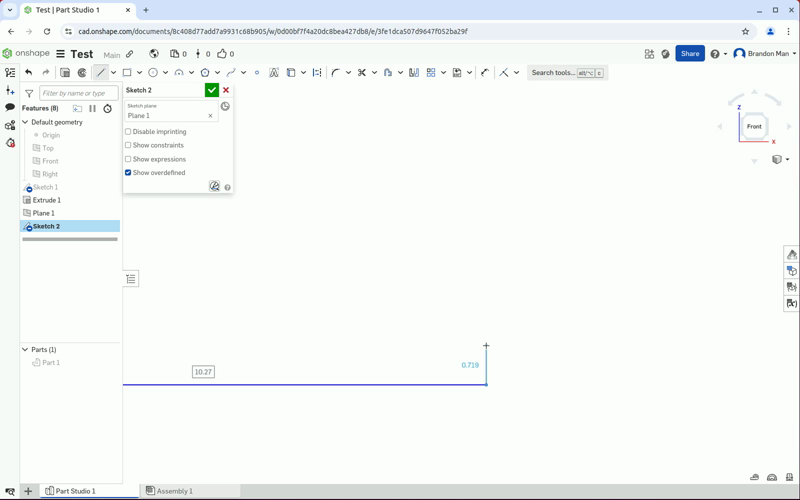
click(486, 345)
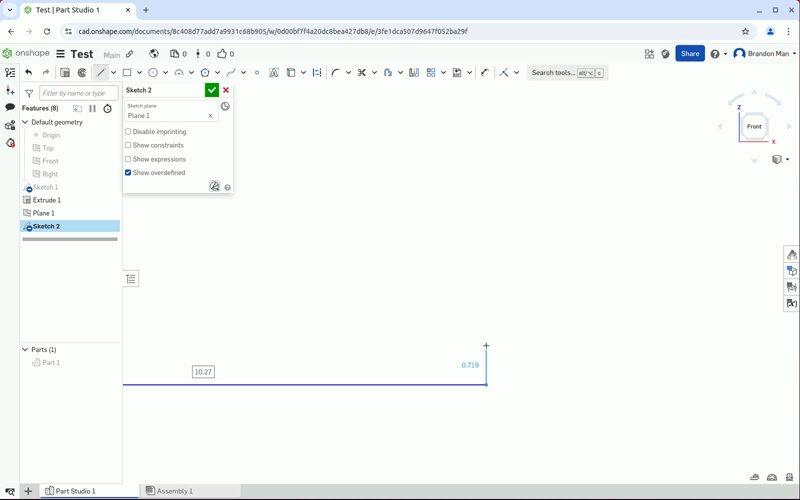
scroll(-6)
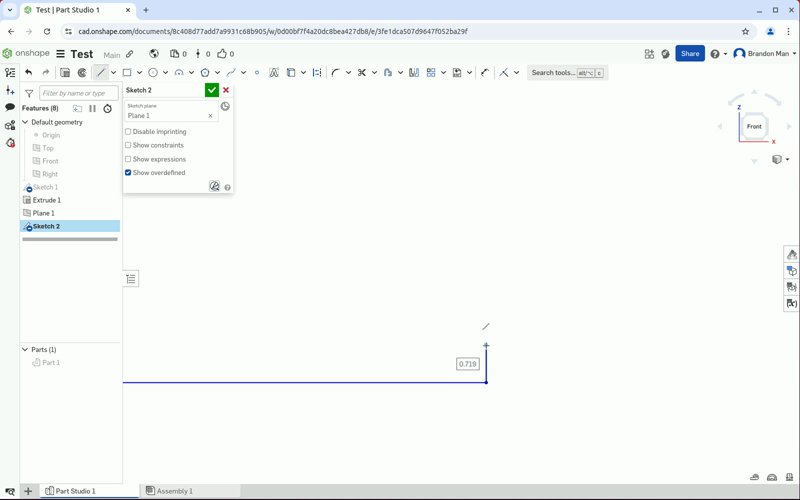
scroll(-6)
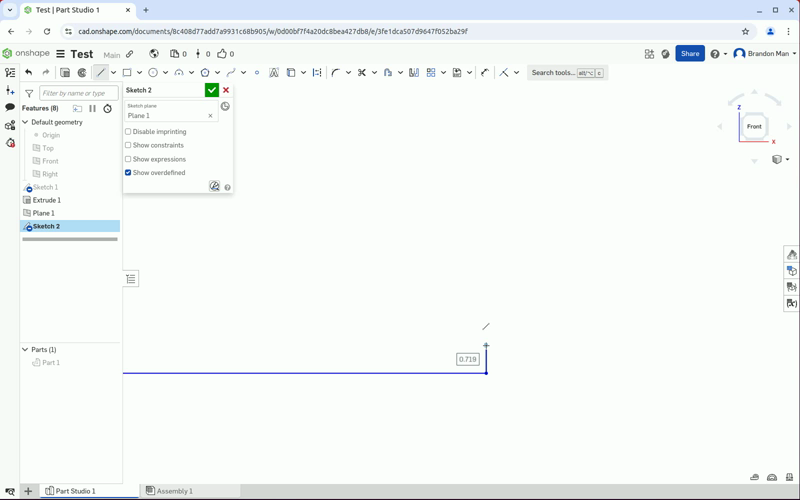
scroll(-6)
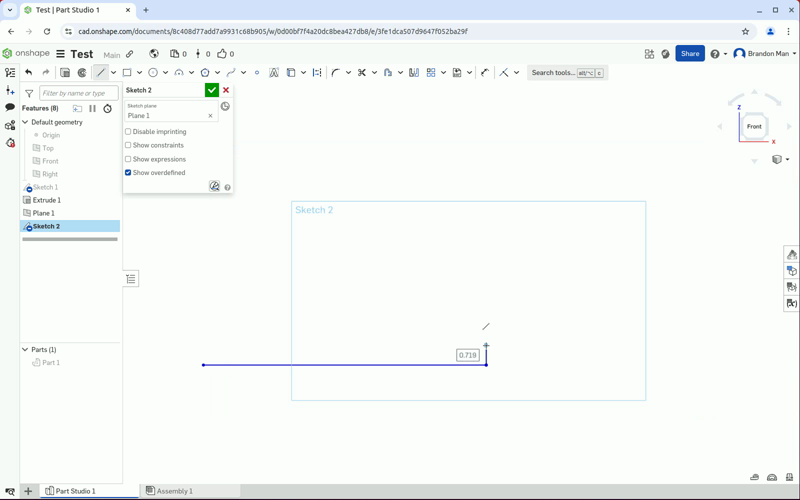
scroll(-6)
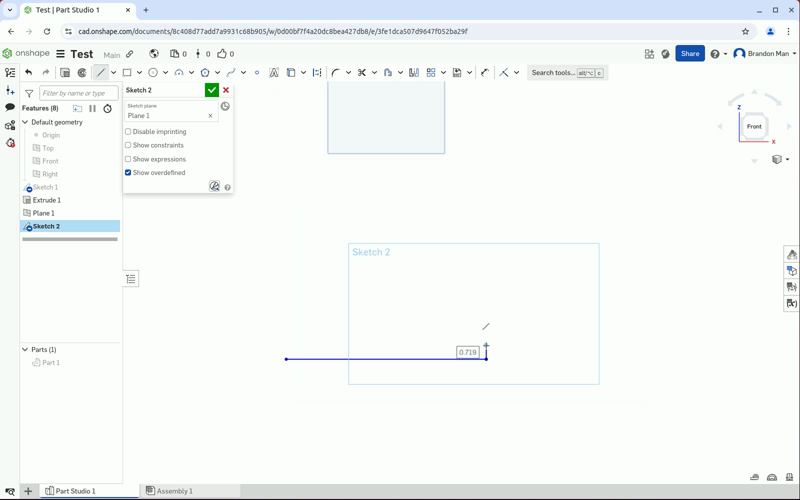
scroll(-6)
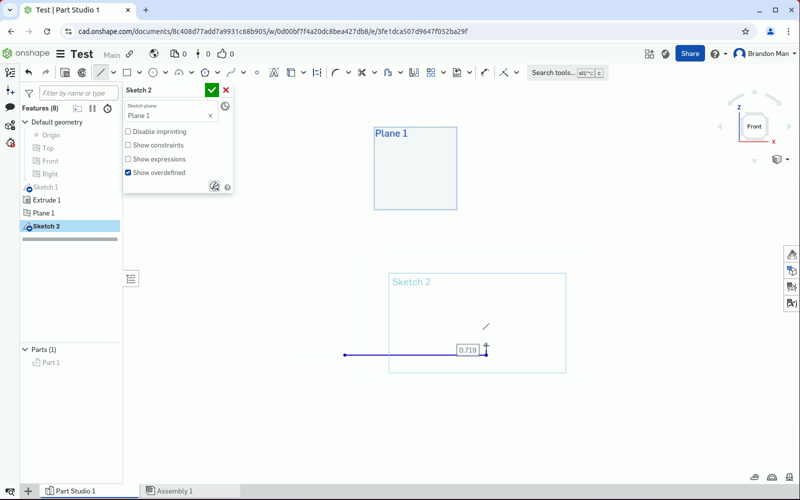
scroll(-6)
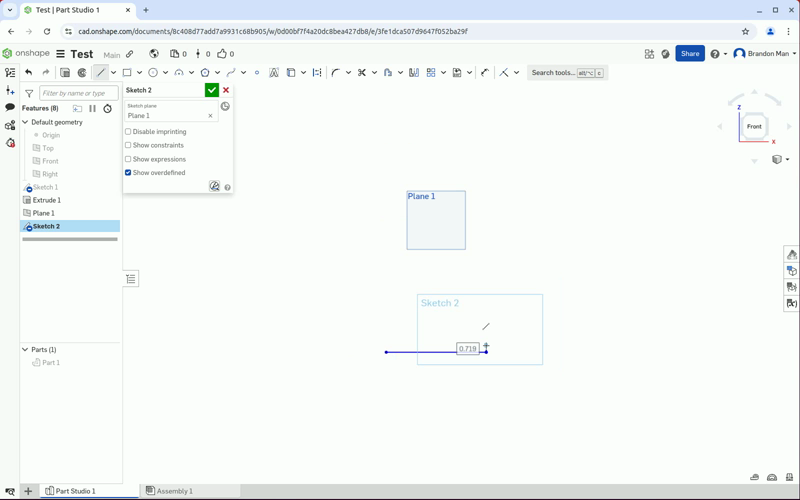
scroll(-6)
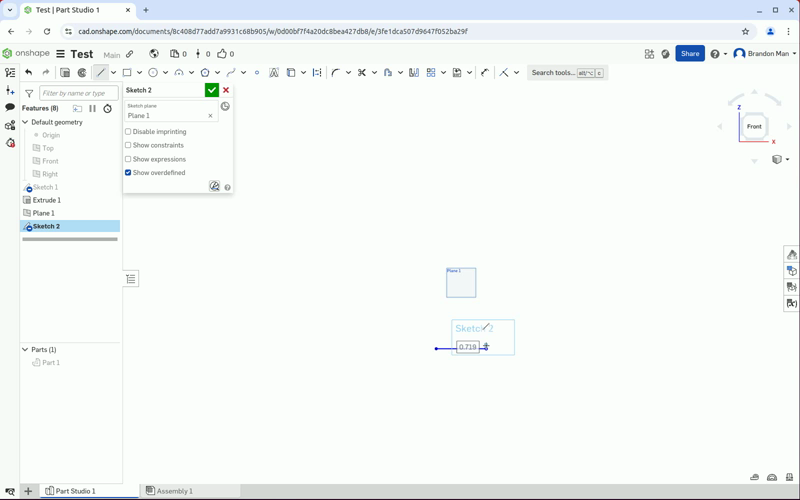
key_up(shift)
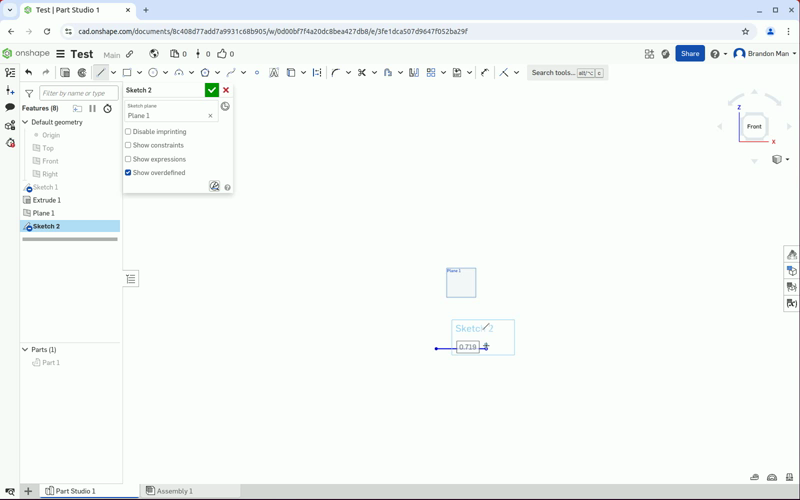
key_down(shift)
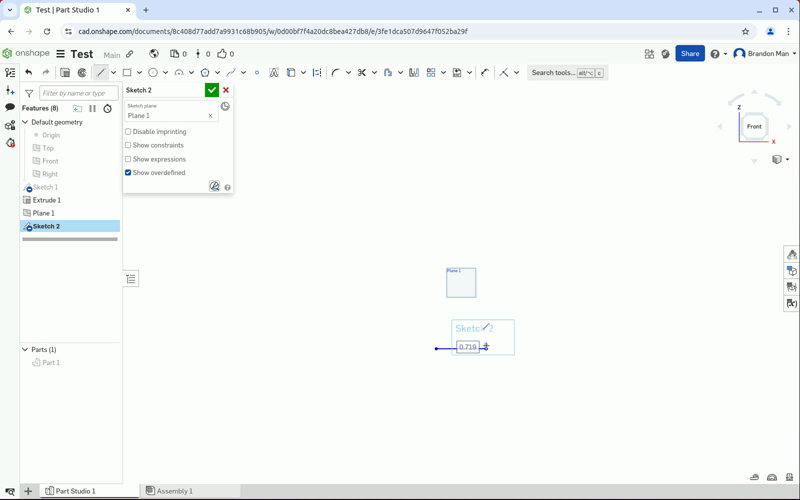
mouse_move(516, 345)
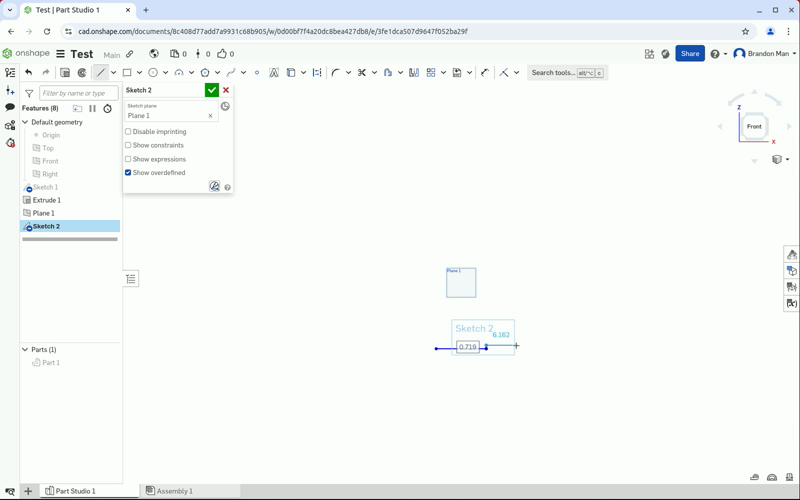
mouse_move(436, 345)
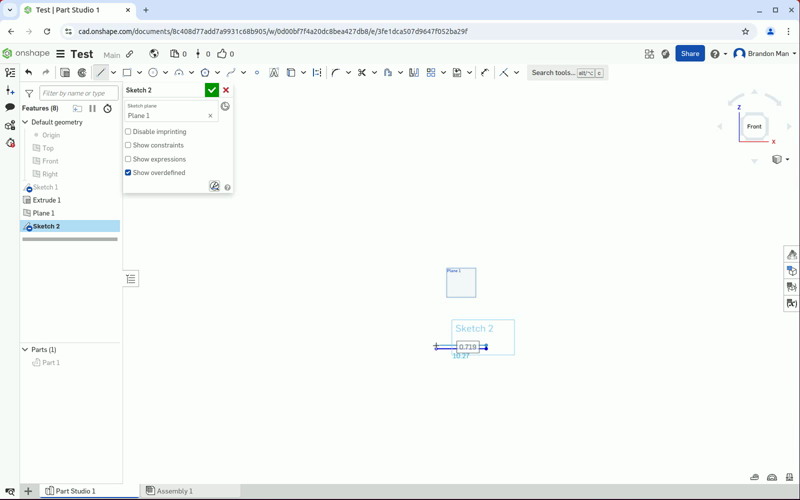
scroll(6)
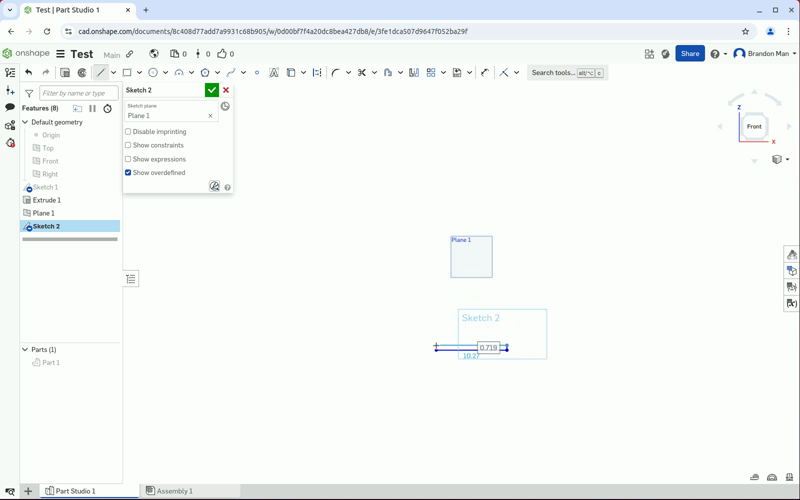
scroll(6)
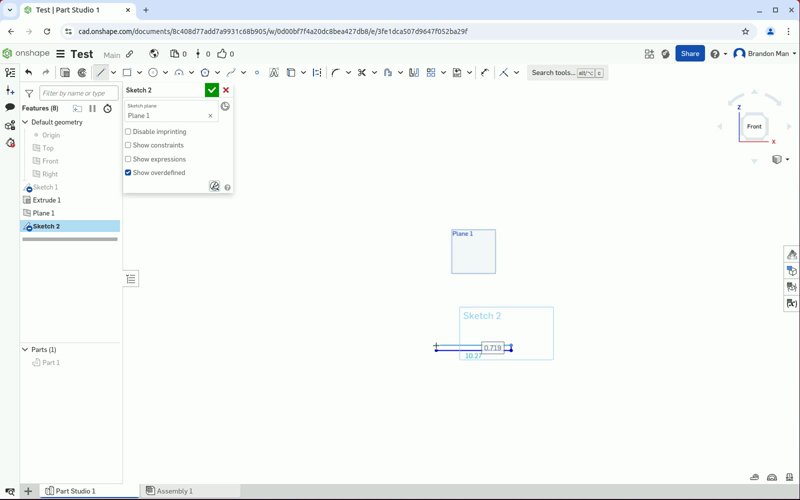
scroll(6)
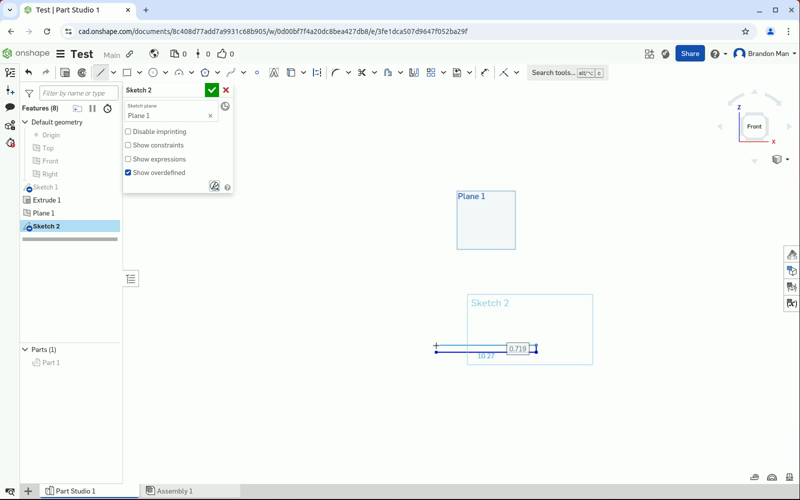
scroll(6)
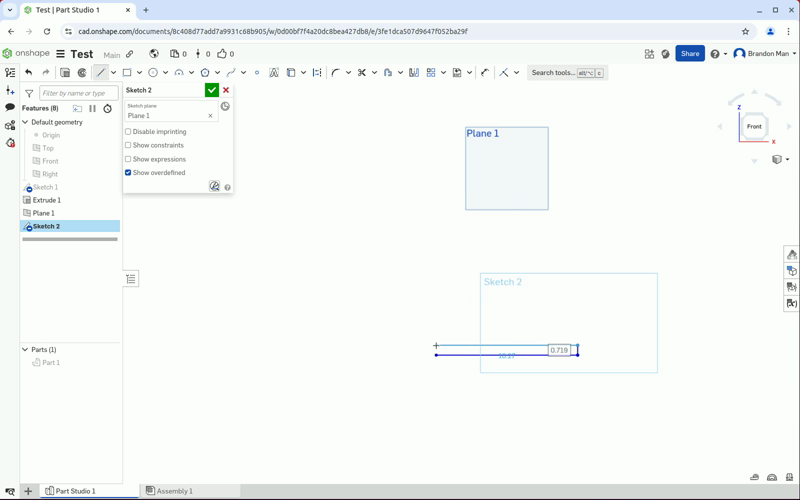
scroll(6)
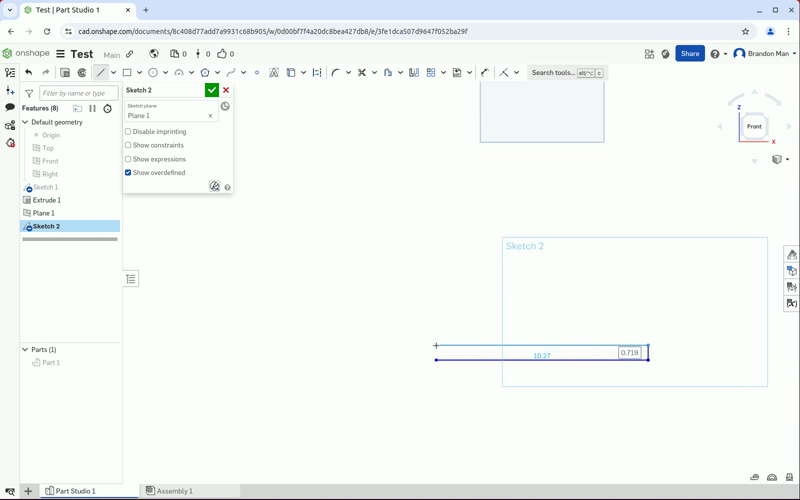
scroll(6)
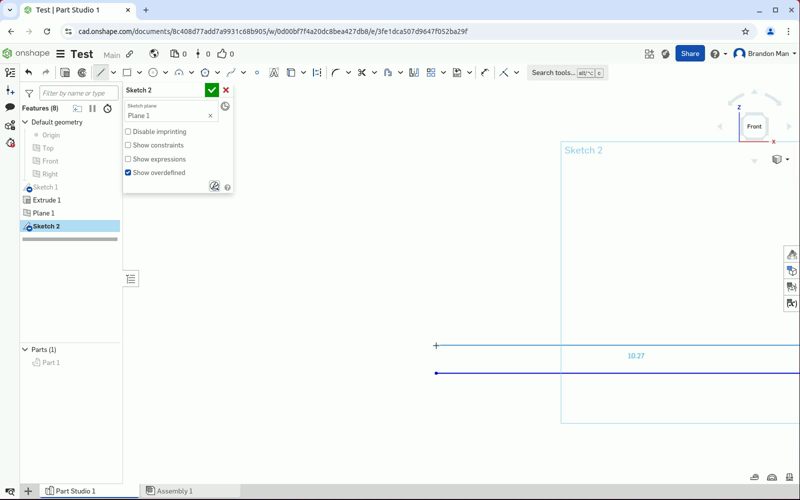
scroll(6)
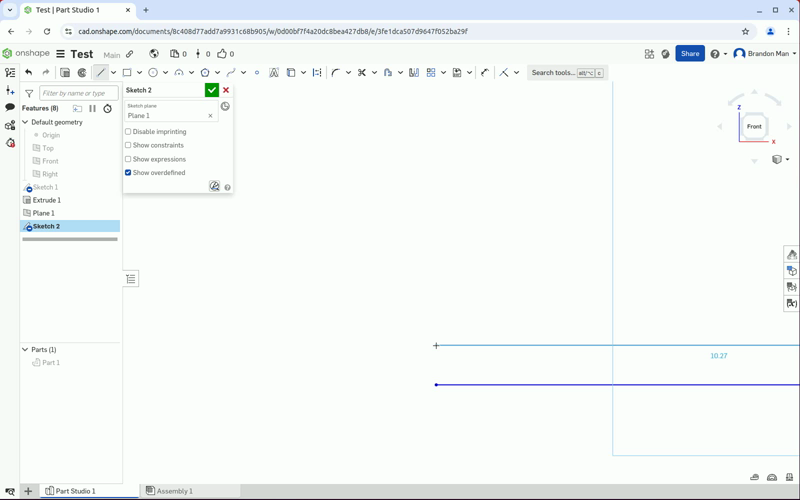
click(436, 345)
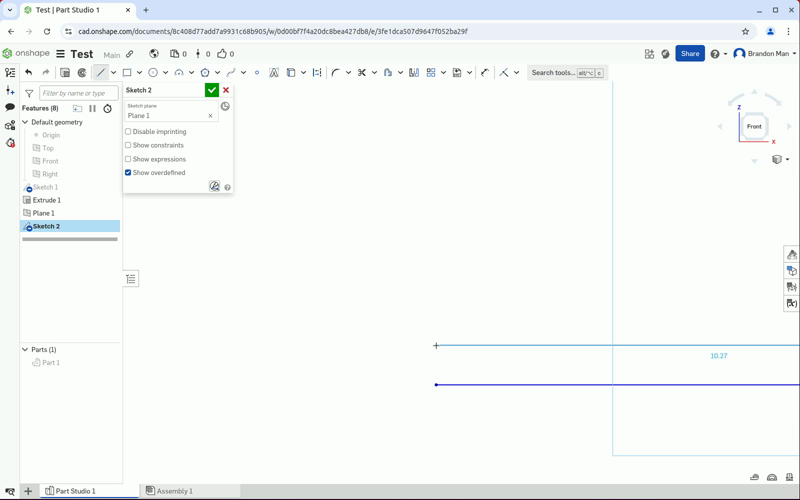
scroll(-6)
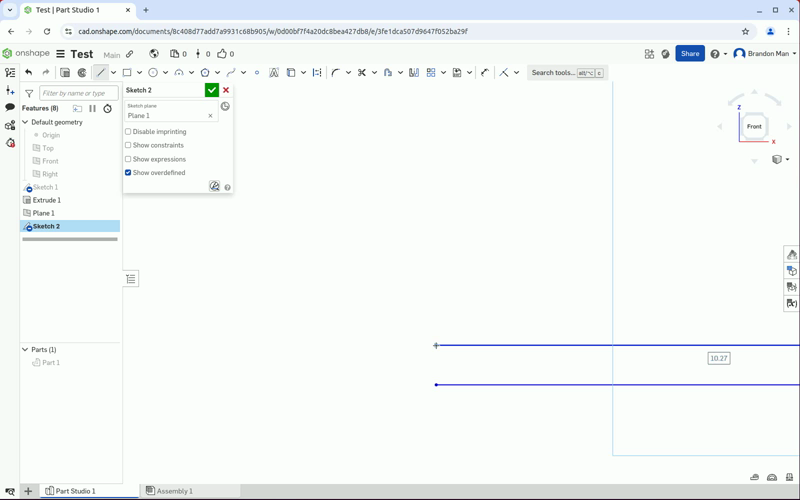
scroll(-6)
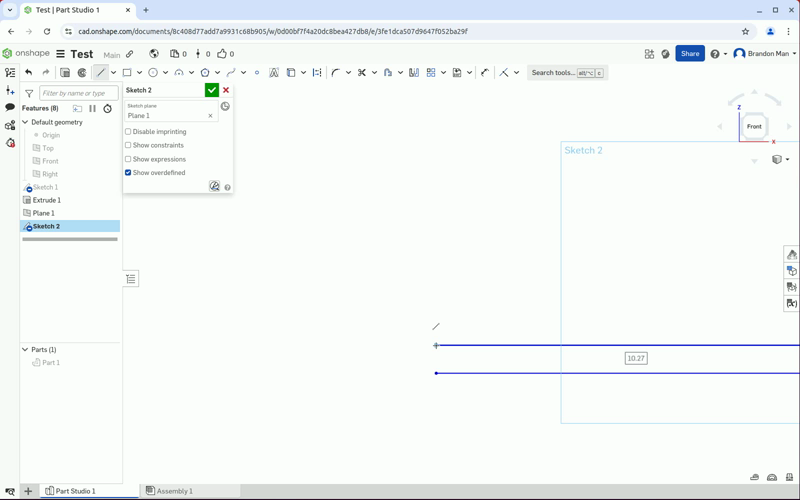
scroll(-6)
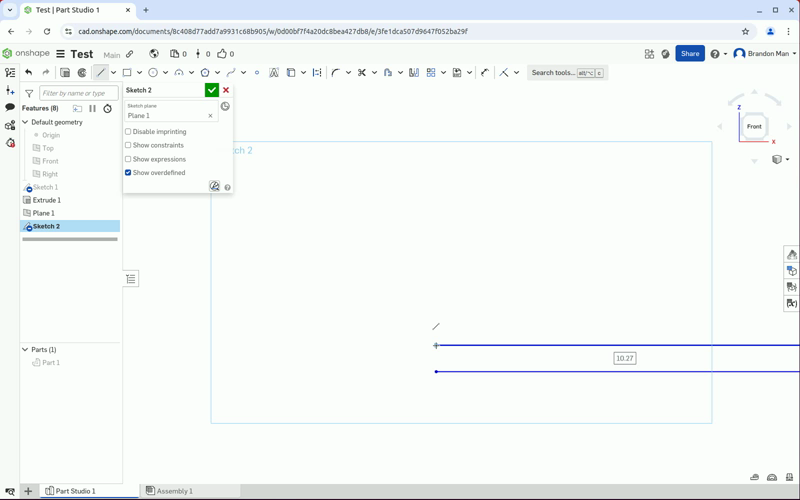
scroll(-6)
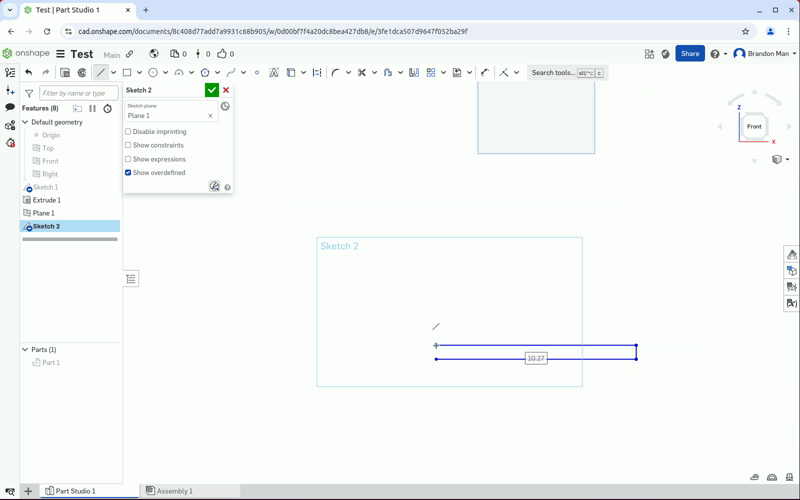
scroll(-6)
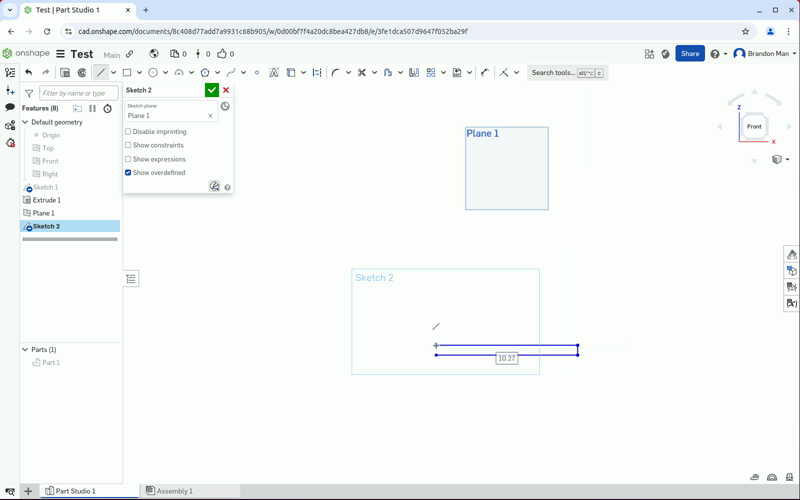
scroll(-6)
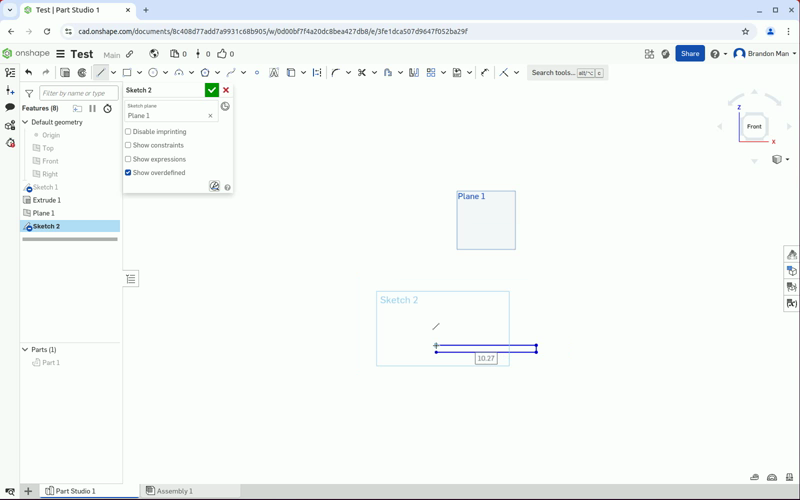
scroll(-6)
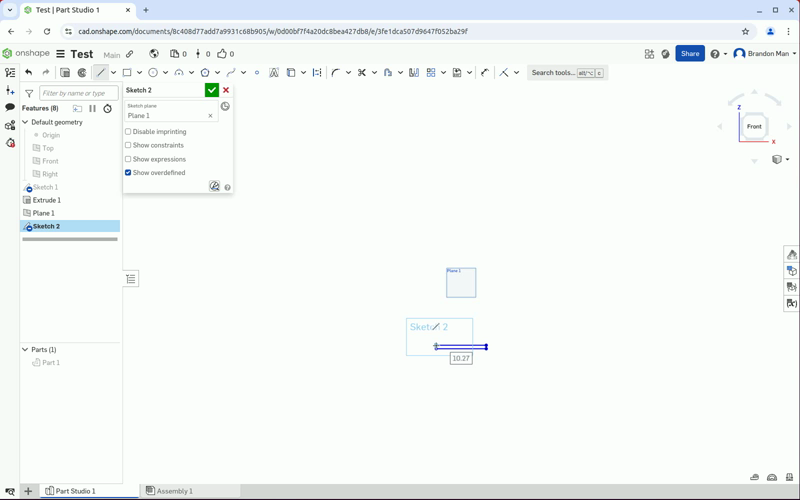
key_up(shift)
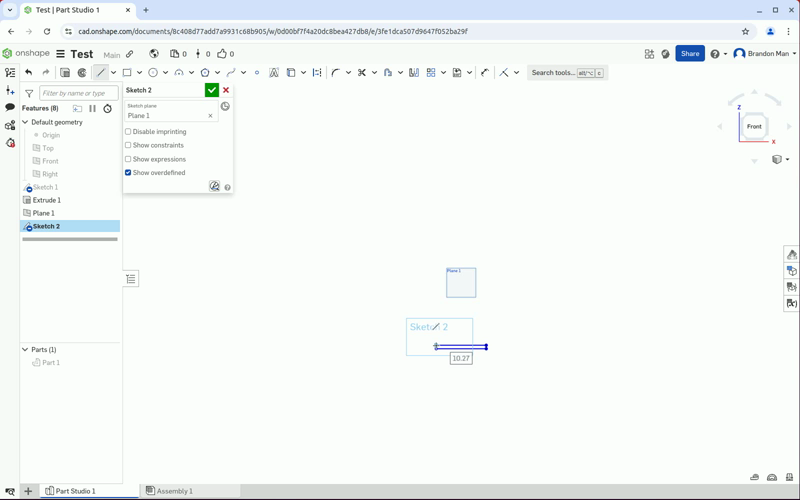
mouse_move(466, 345)
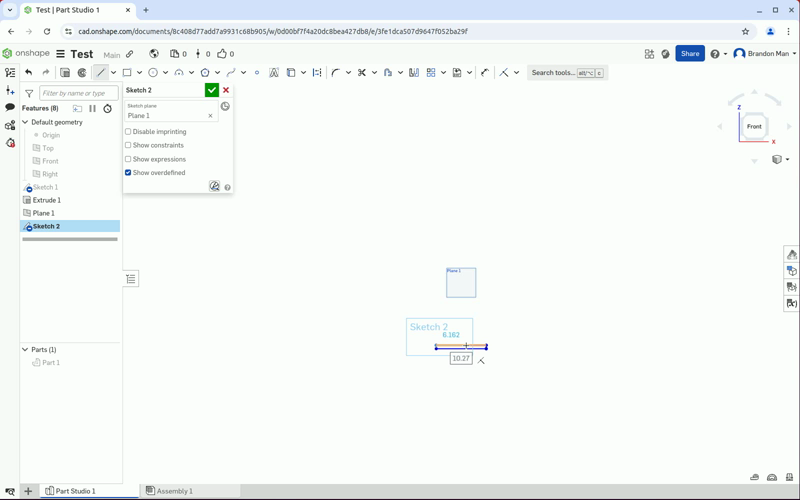
key_down(shift)
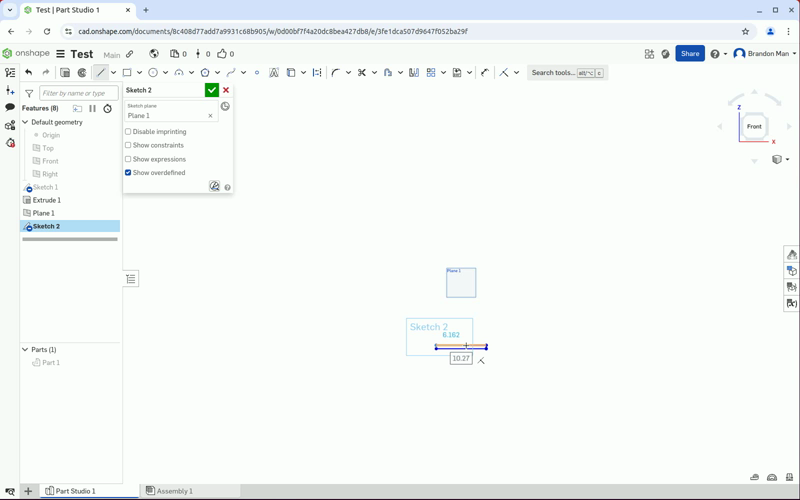
mouse_move(436, 348)
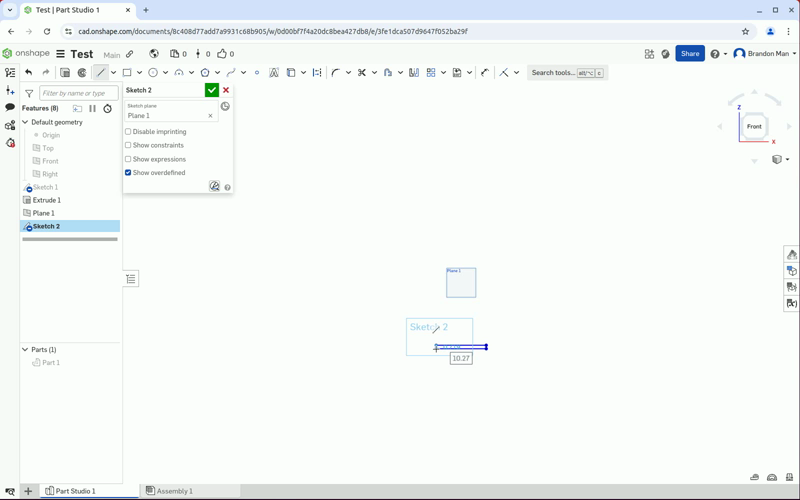
scroll(6)
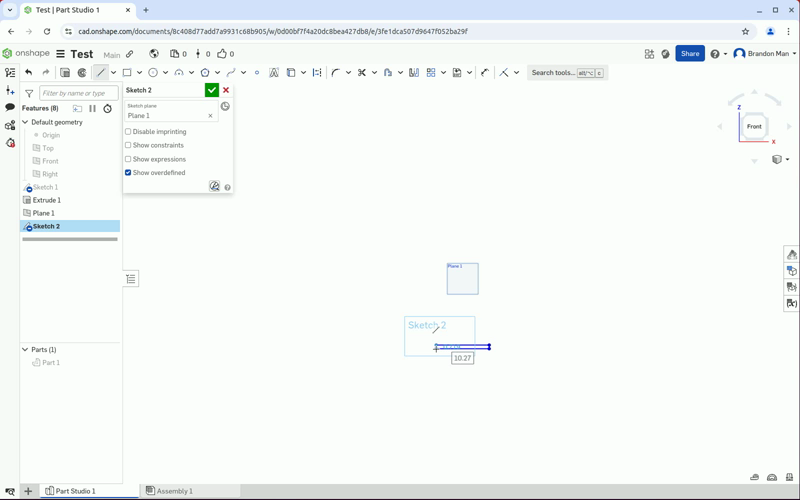
scroll(6)
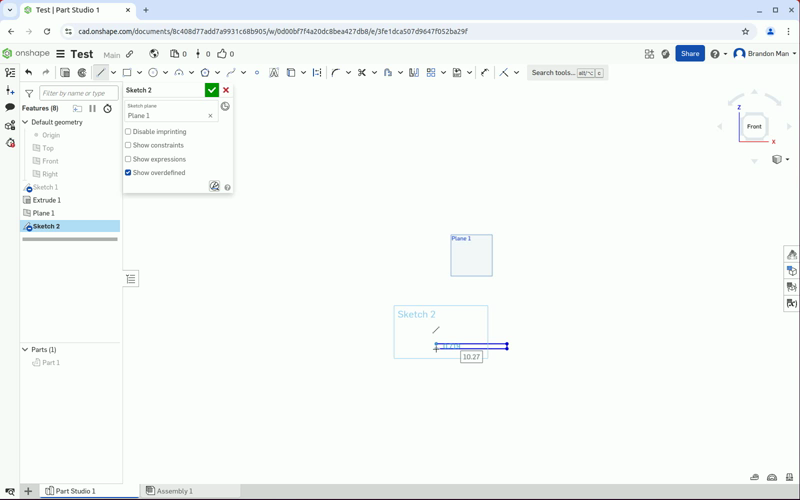
scroll(6)
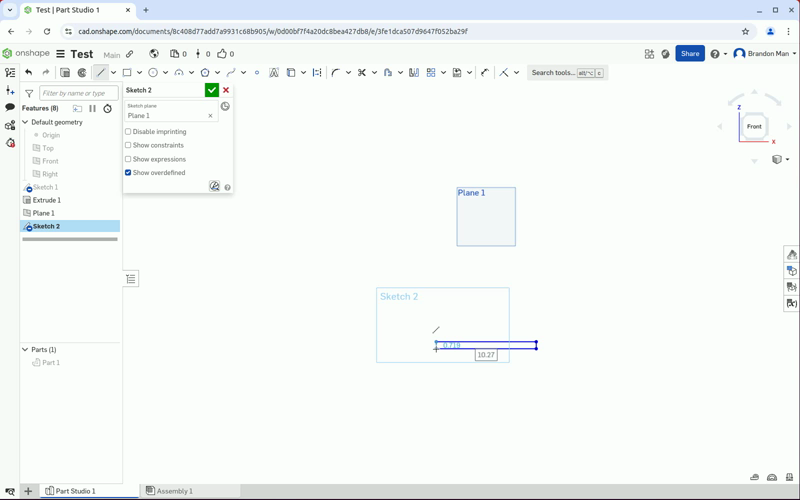
scroll(6)
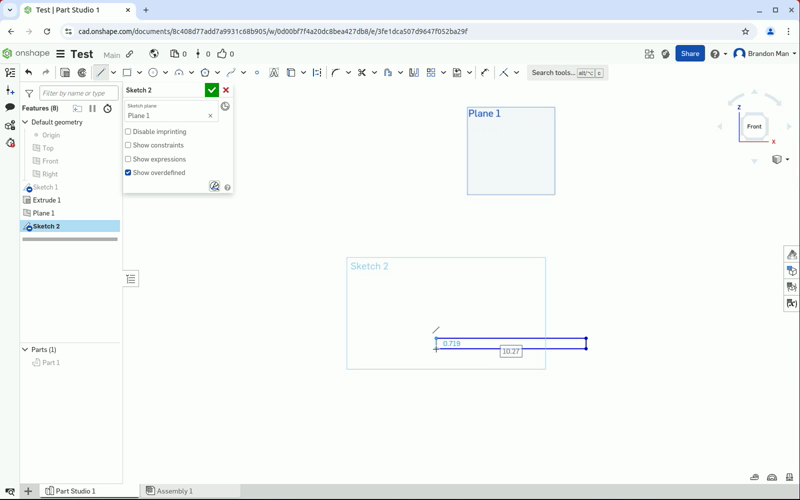
scroll(6)
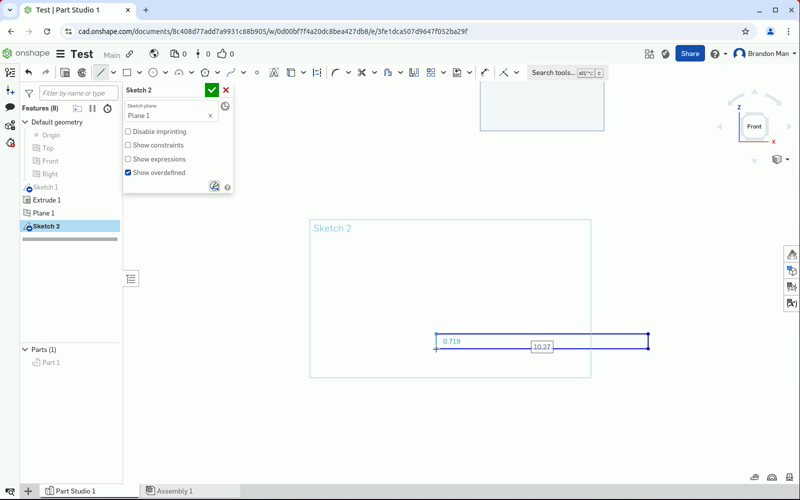
scroll(6)
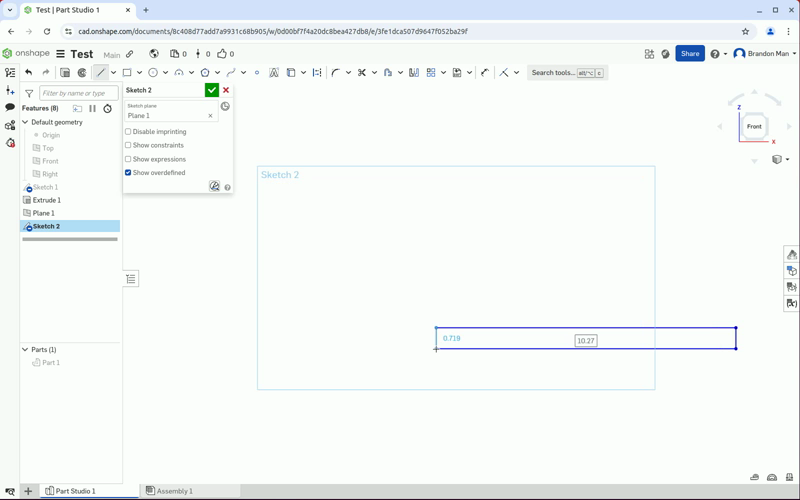
scroll(6)
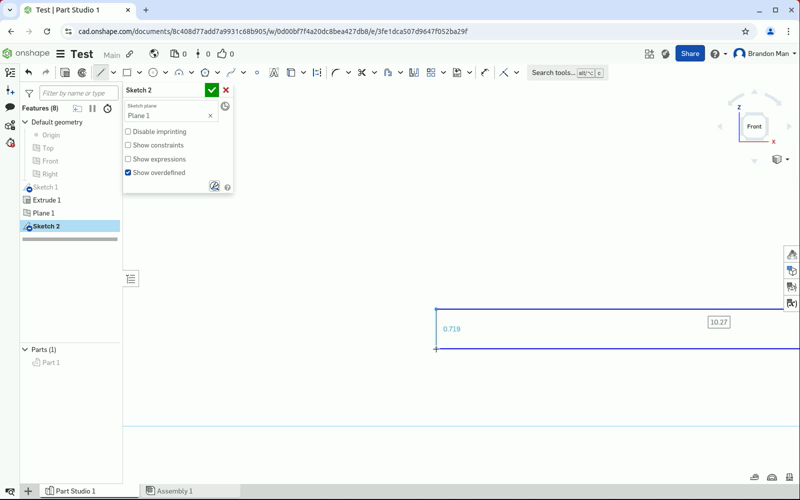
key_up(shift)
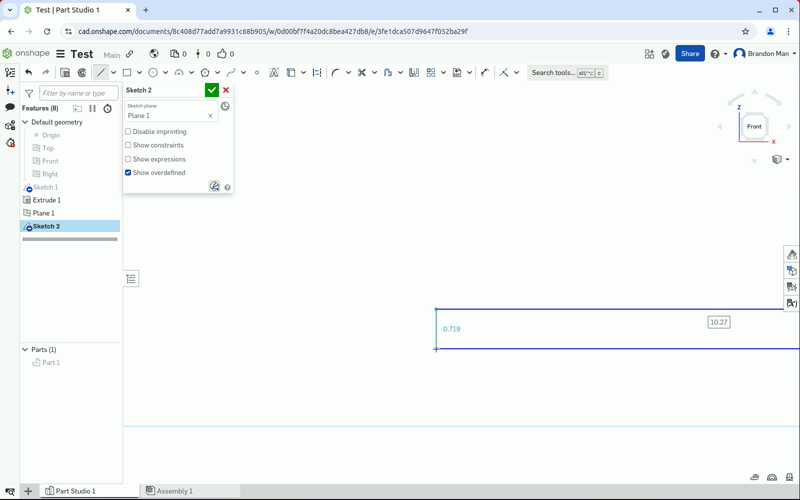
click(436, 348)
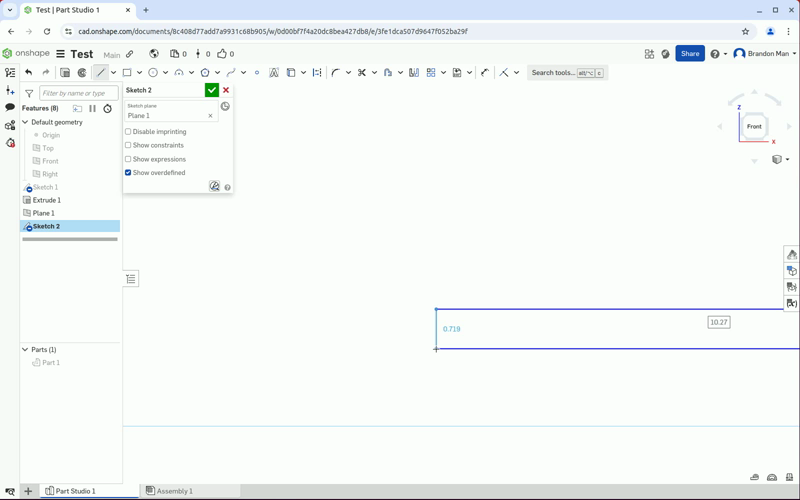
scroll(-6)
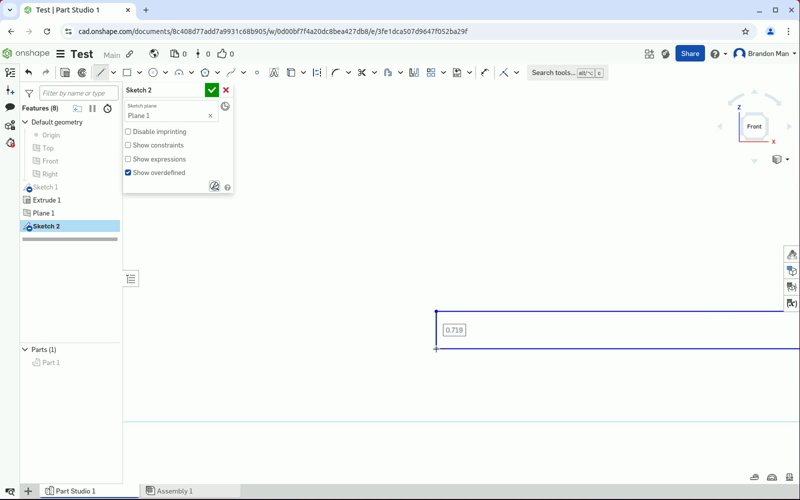
scroll(-6)
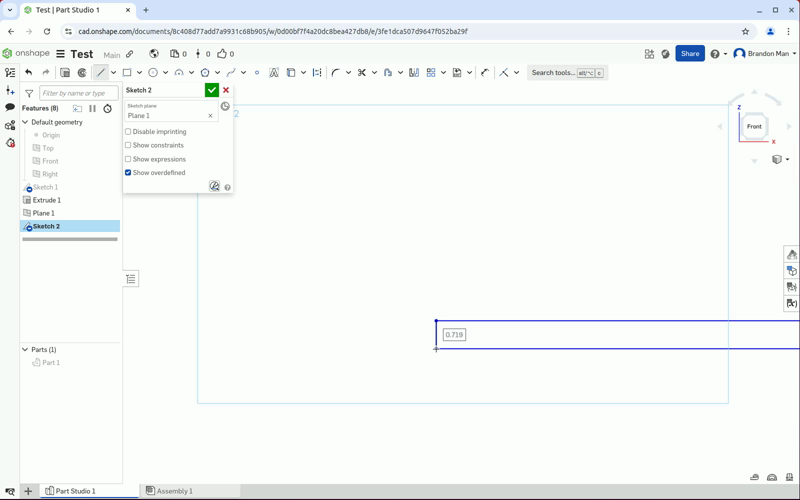
scroll(-6)
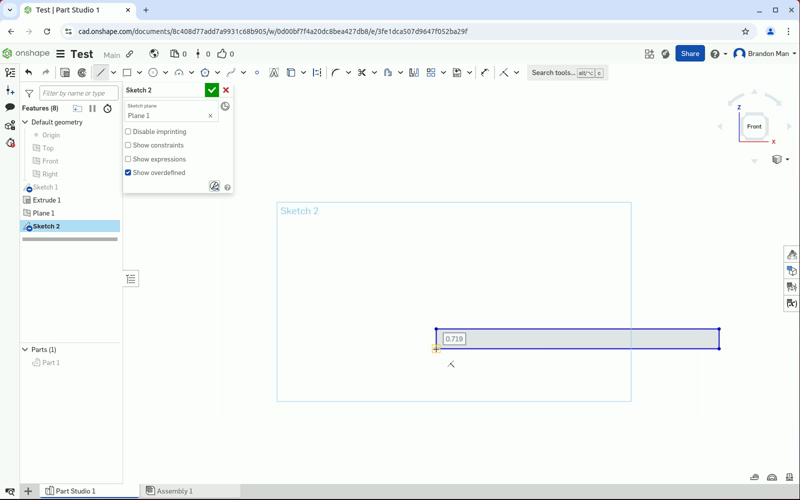
scroll(-6)
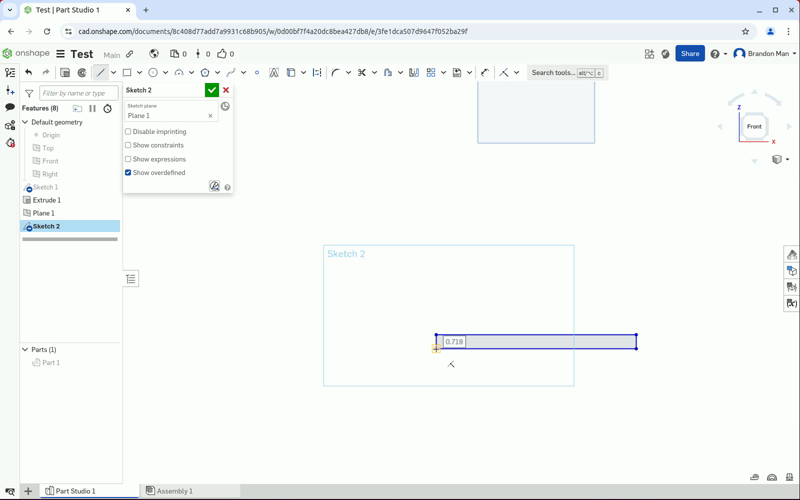
scroll(-6)
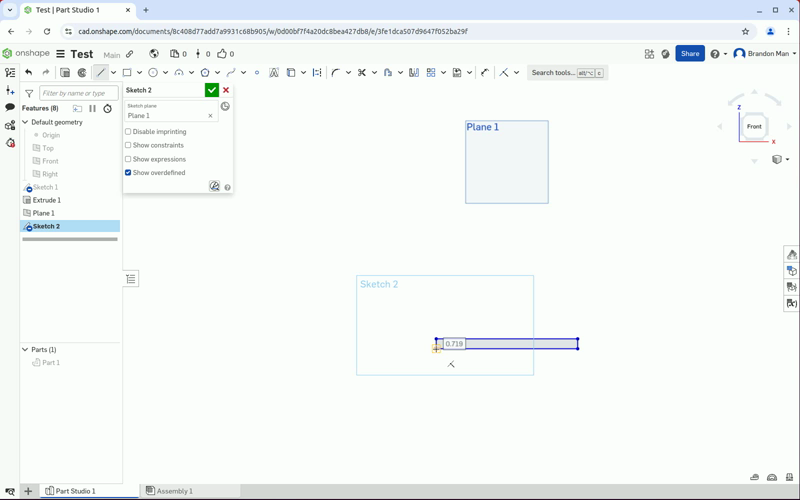
scroll(-6)
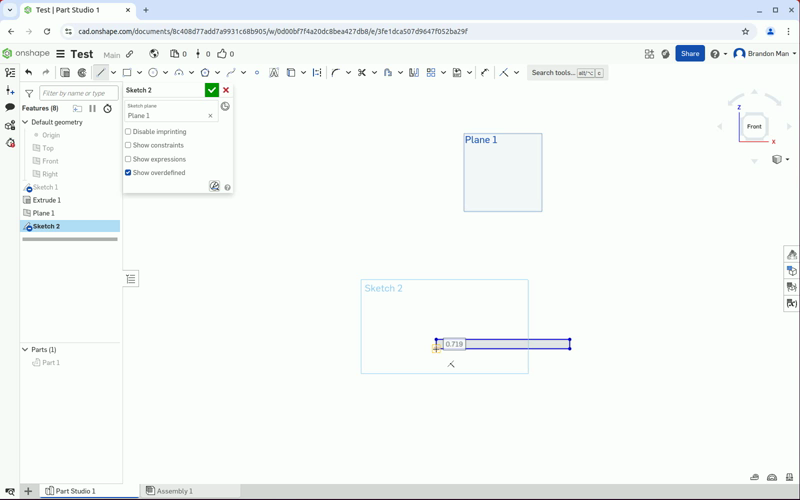
scroll(-6)
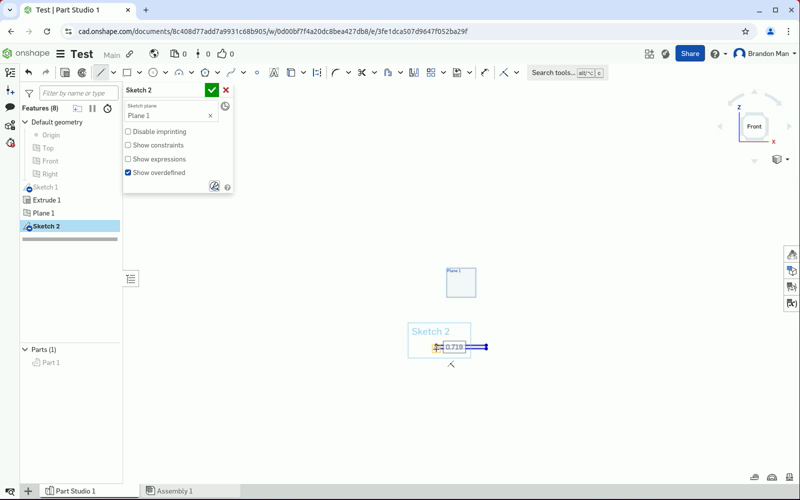
key(esc)
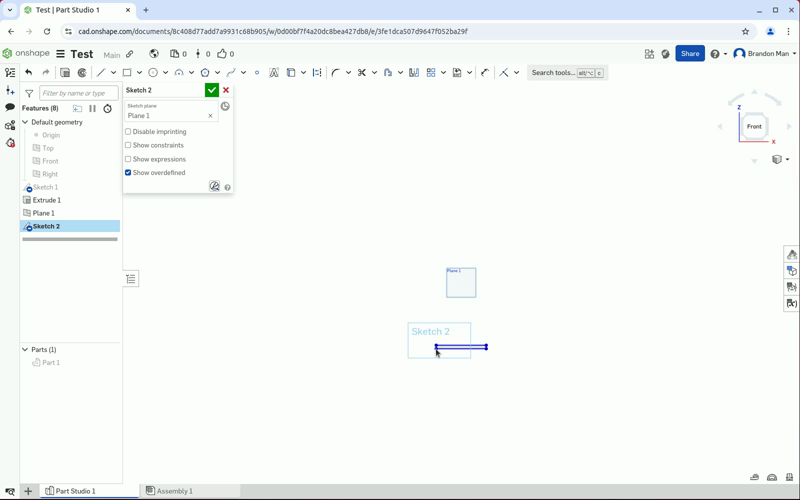
mouse_move(465, 345)
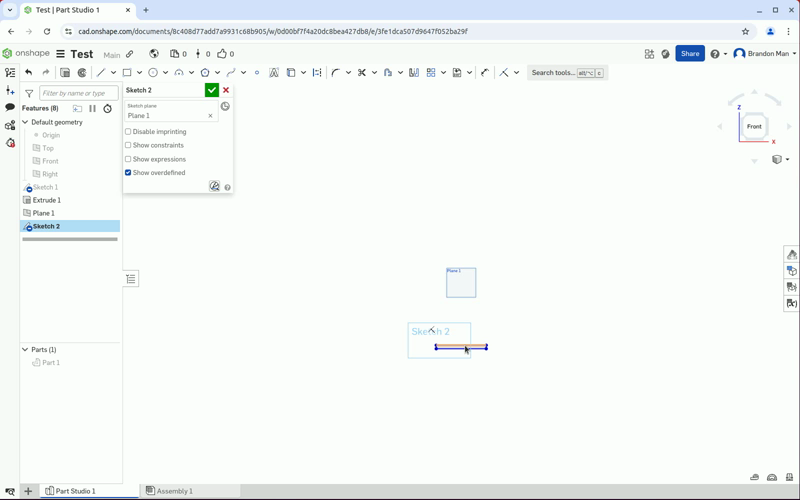
scroll(6)
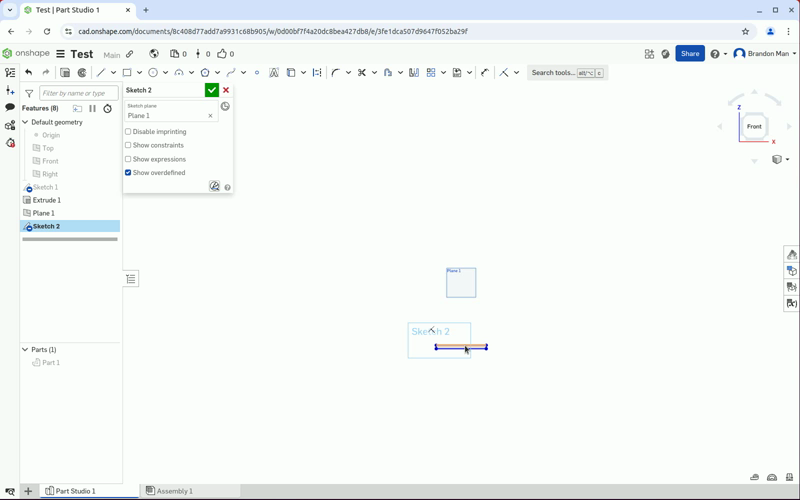
scroll(6)
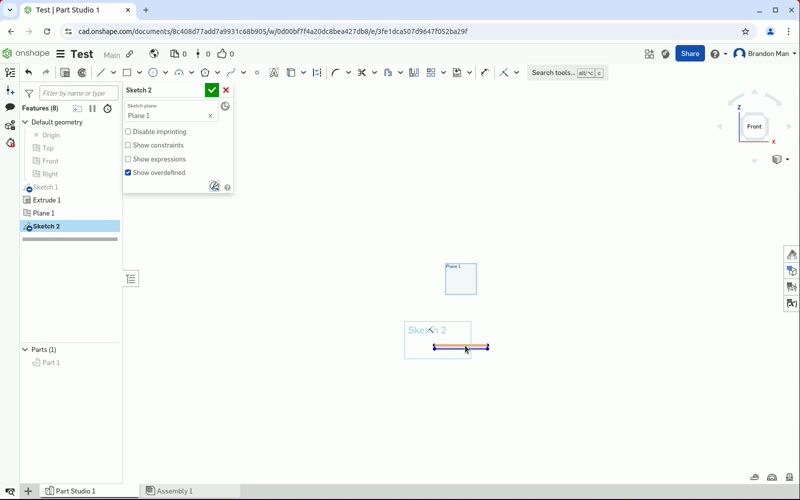
scroll(6)
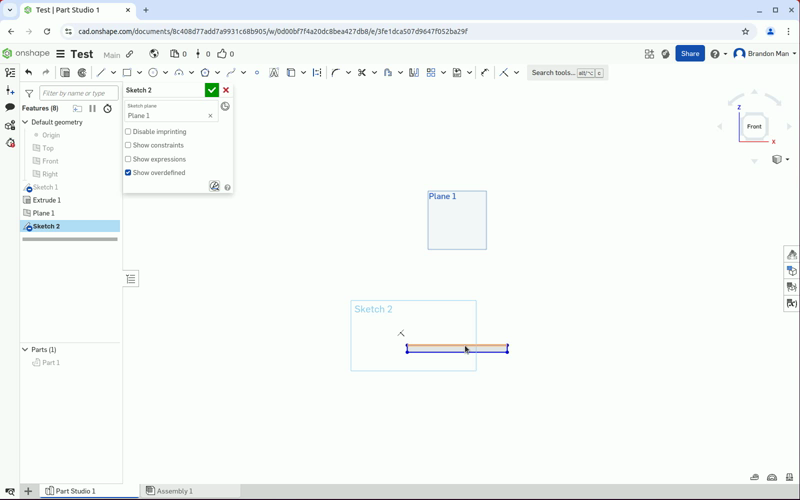
scroll(6)
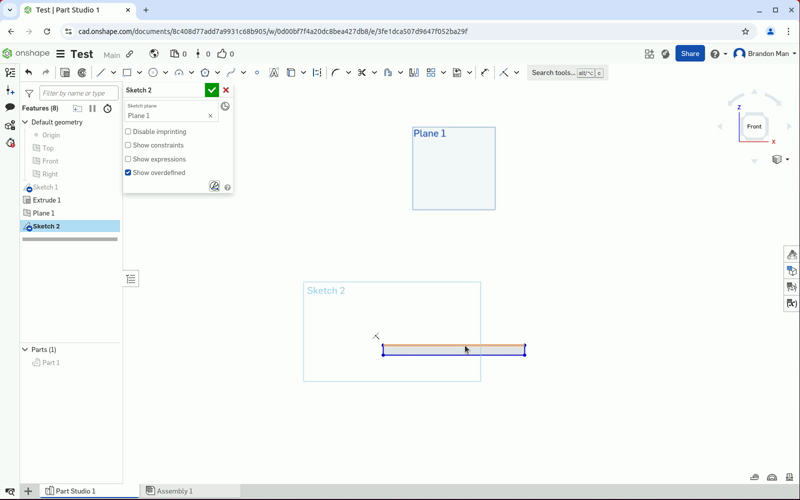
scroll(6)
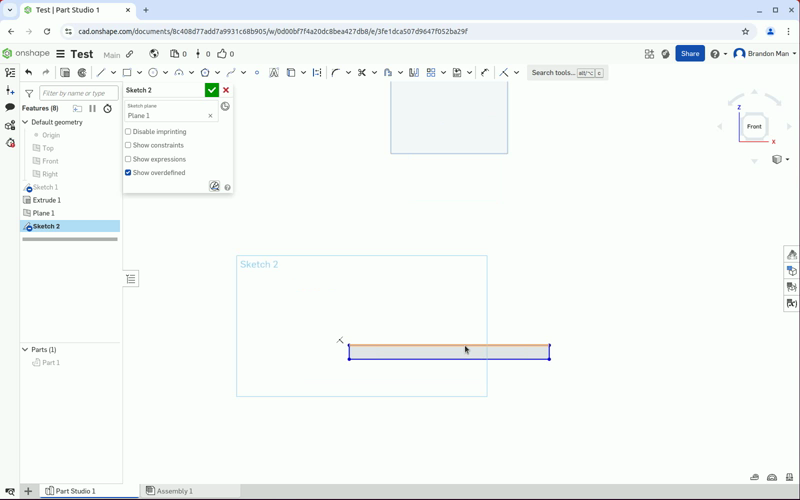
scroll(6)
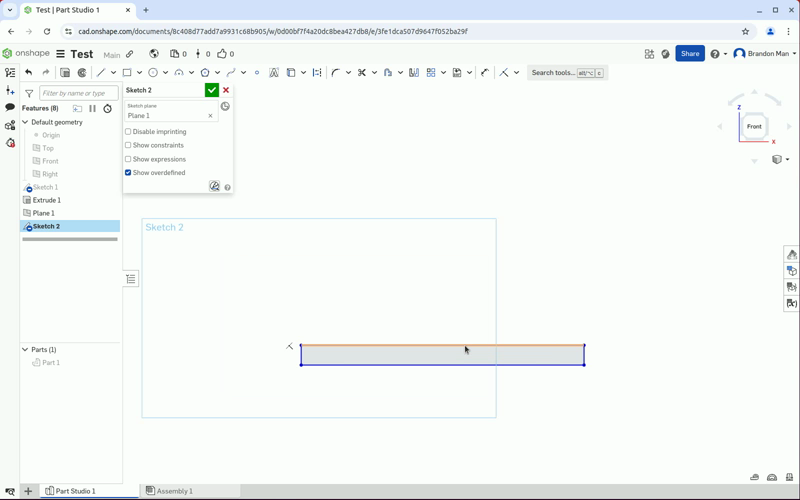
scroll(6)
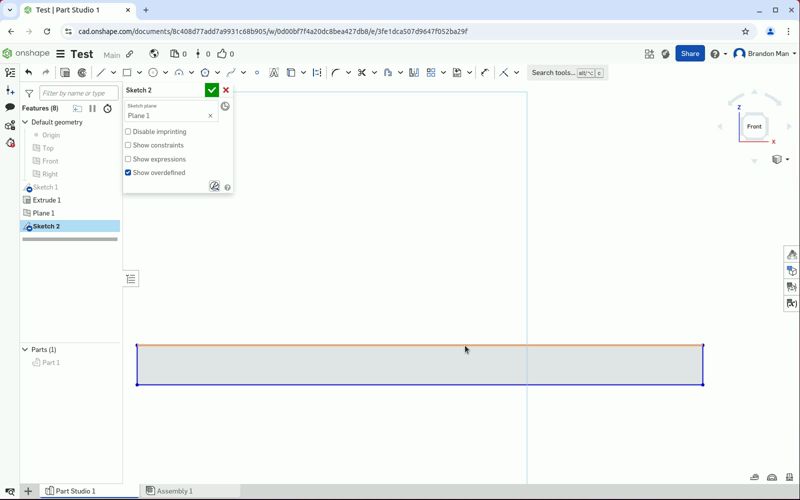
click(465, 345)
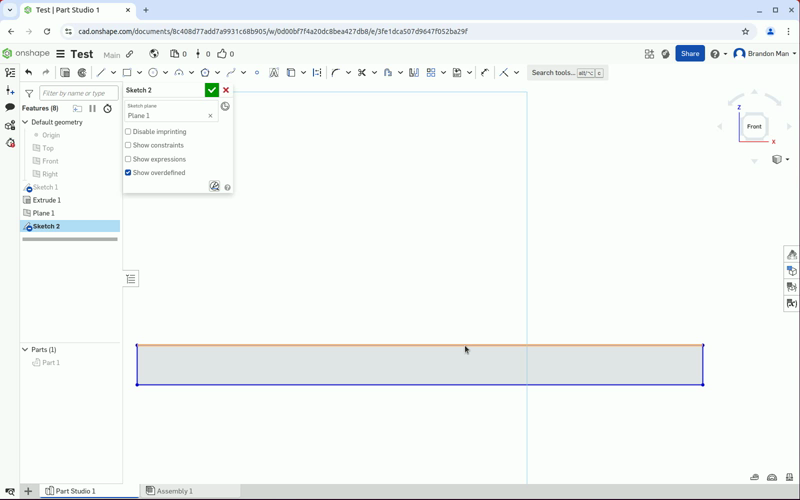
scroll(-6)
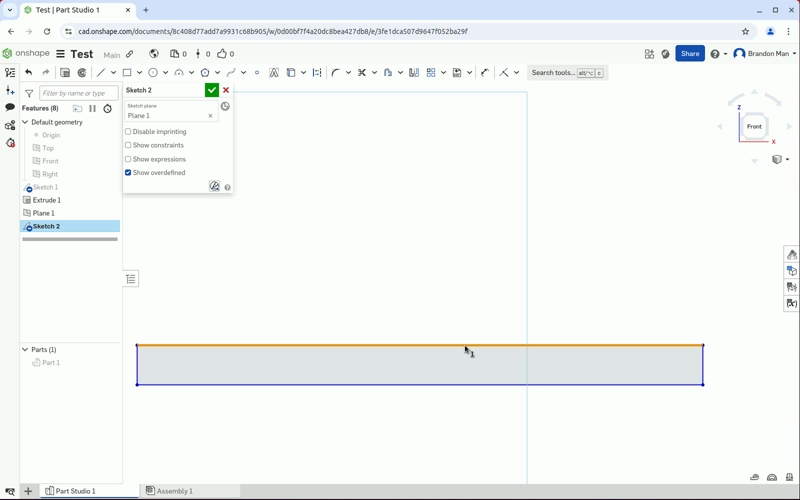
scroll(-6)
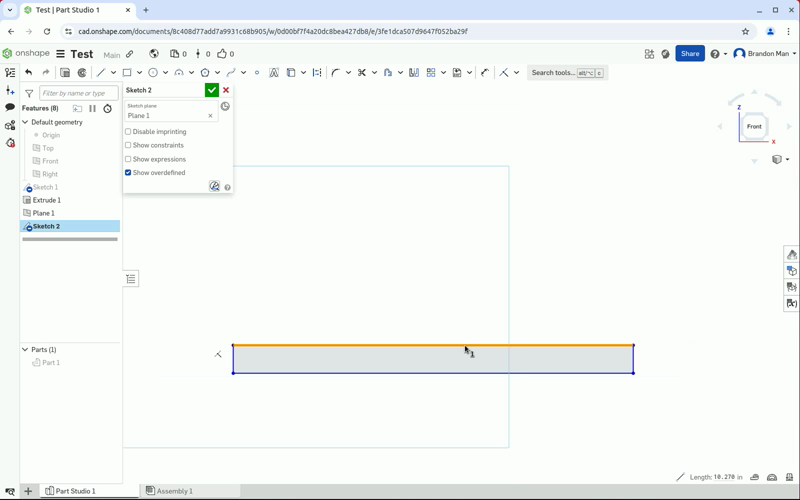
scroll(-6)
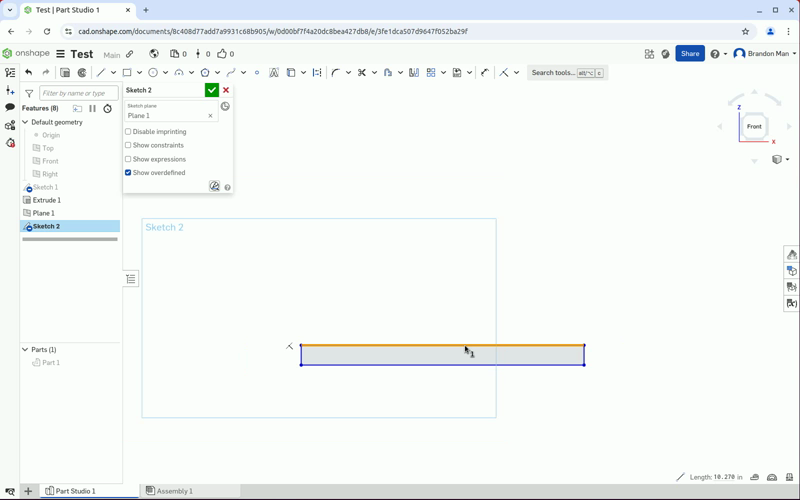
scroll(-6)
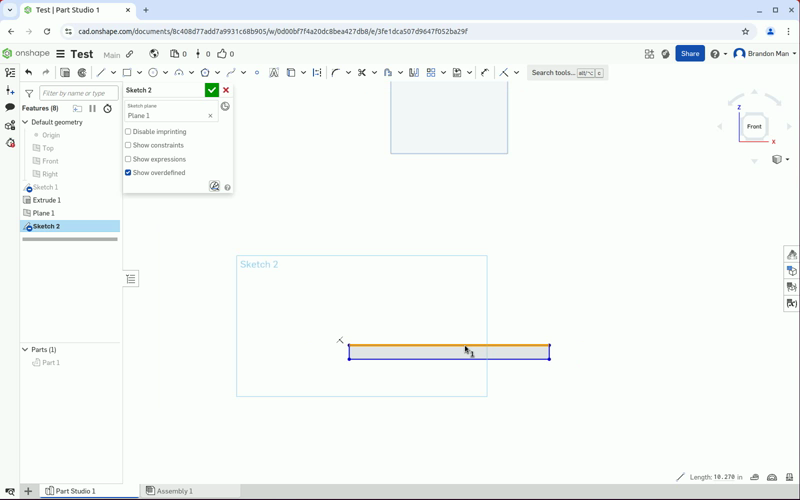
scroll(-6)
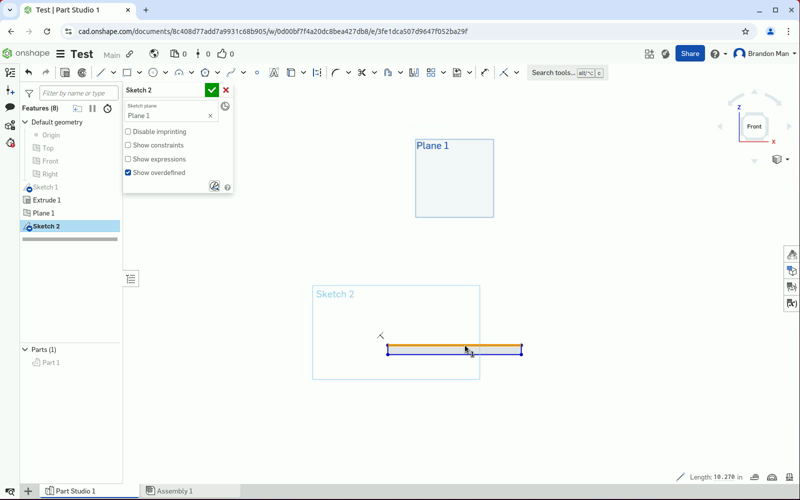
scroll(-6)
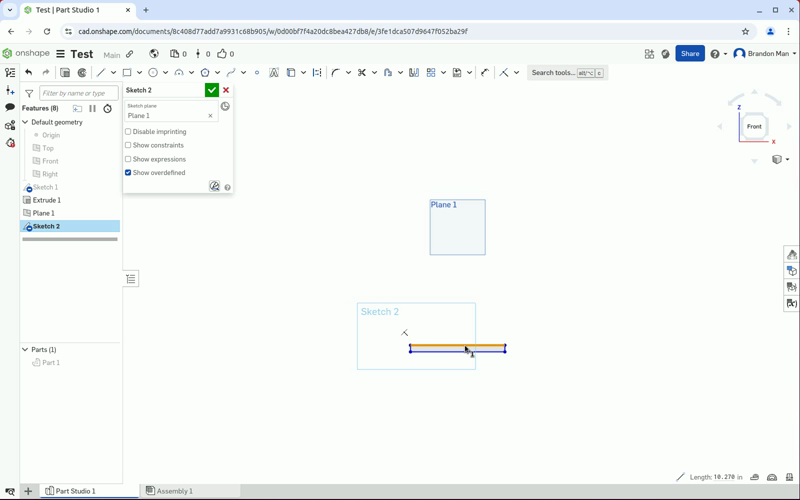
scroll(-6)
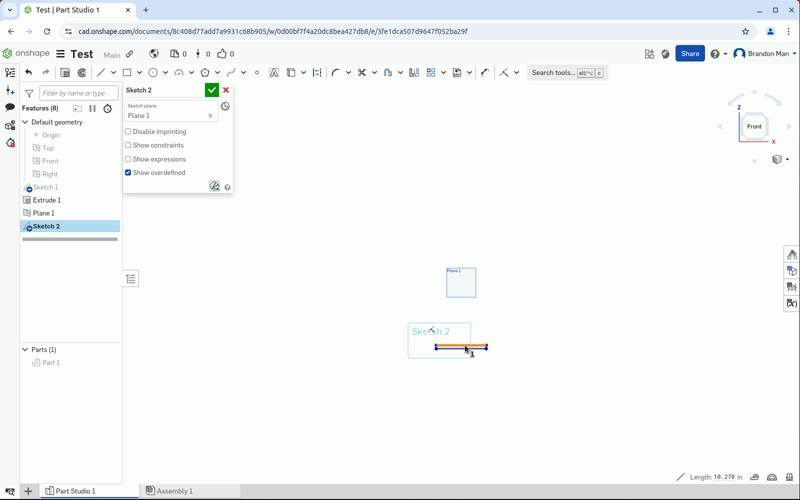
mouse_move(73, 352)
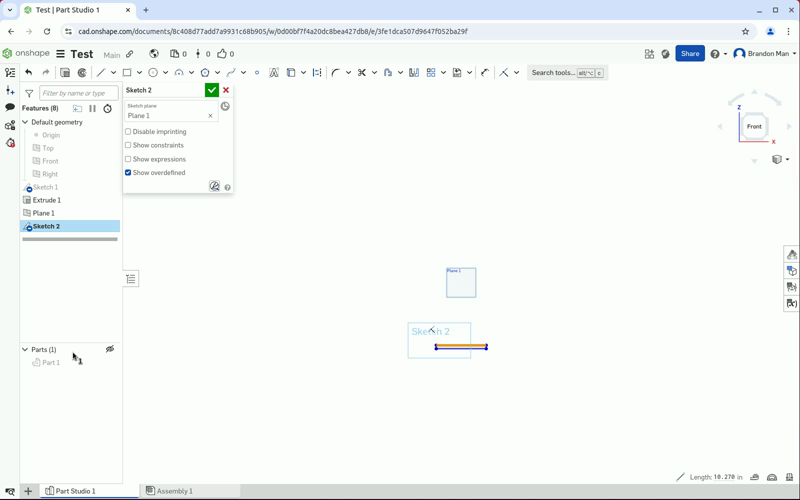
key(shift+y)
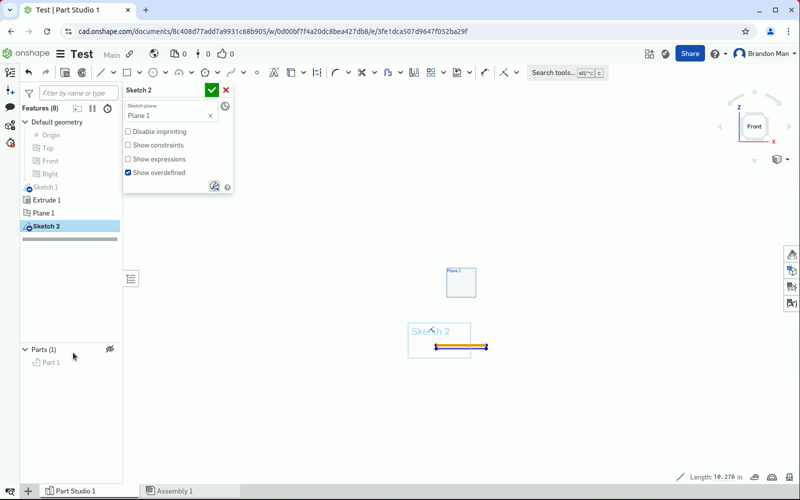
key(shift+e)
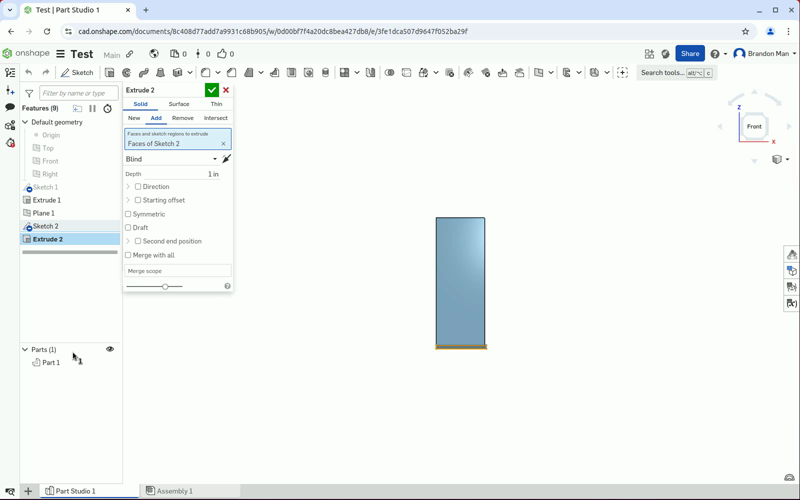
mouse_move(143, 106)
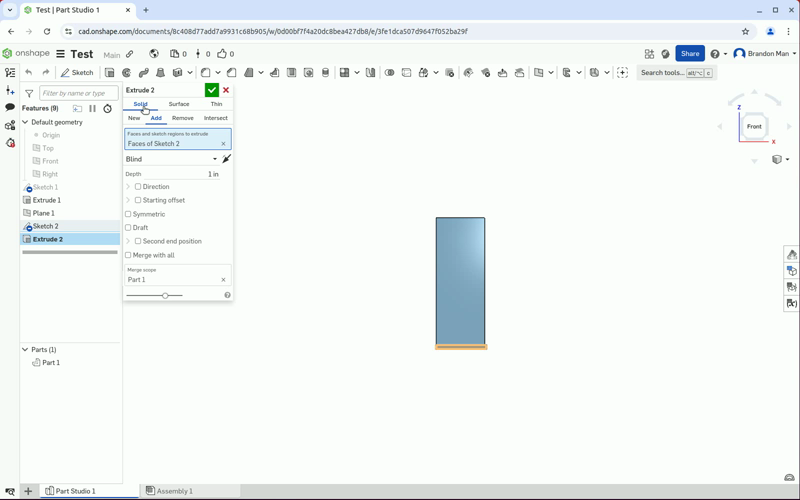
click(143, 106)
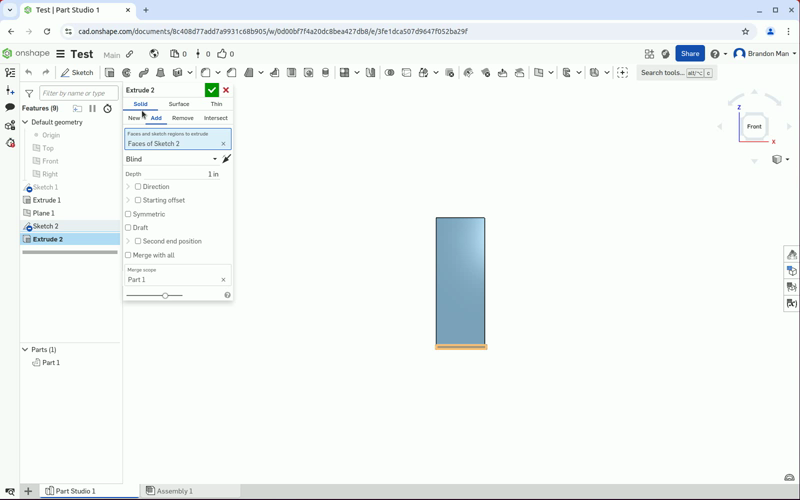
mouse_move(137, 120)
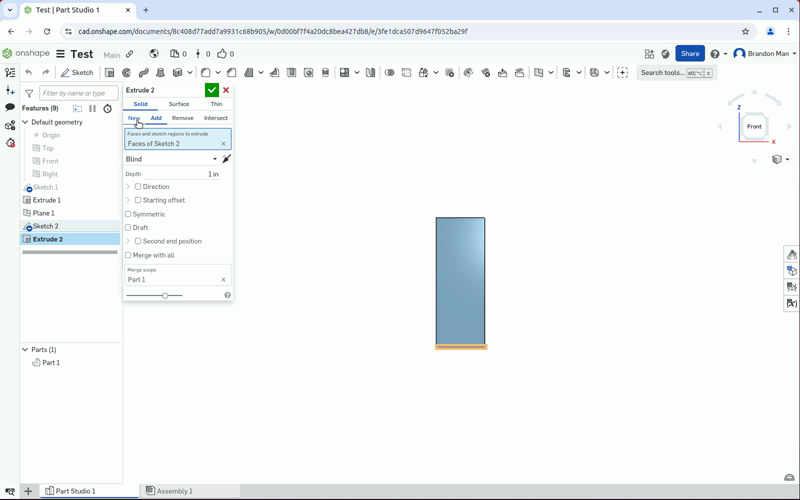
click(137, 120)
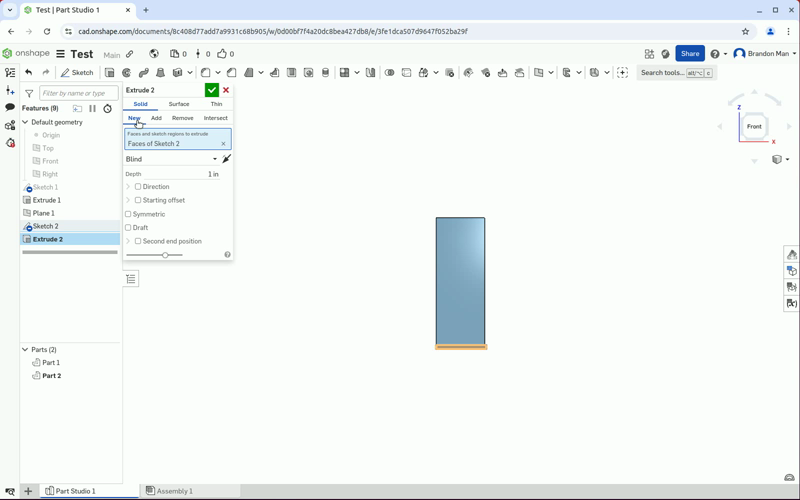
key(tab, 4)
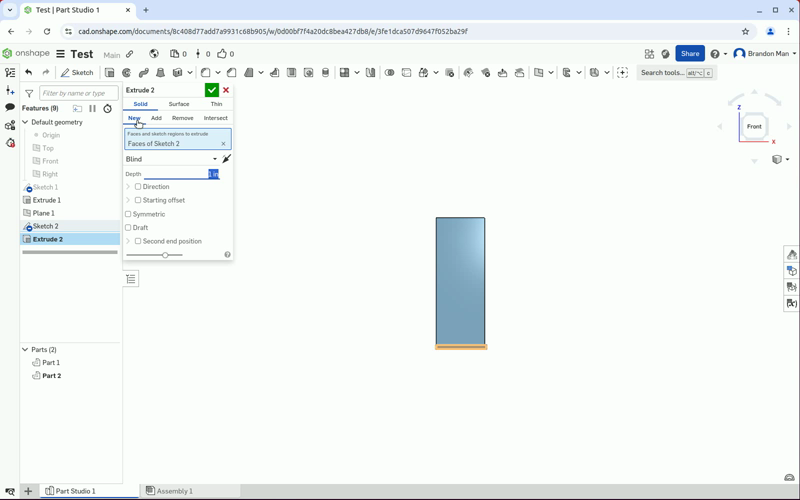
text(17.09)
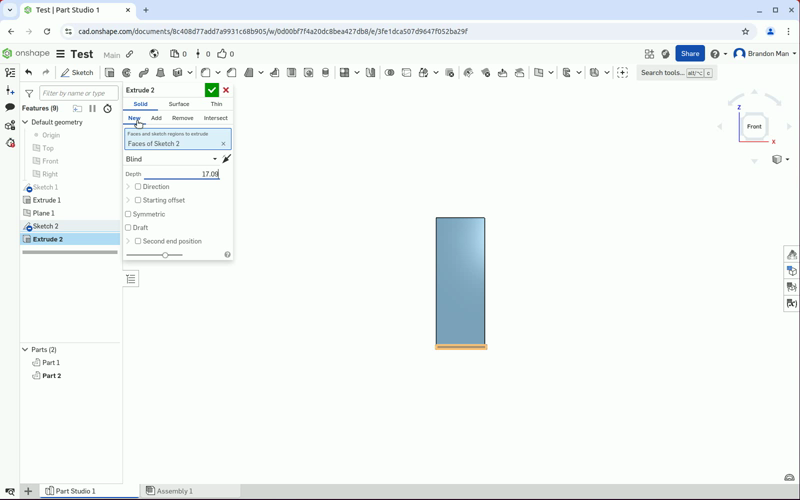
key(enter)
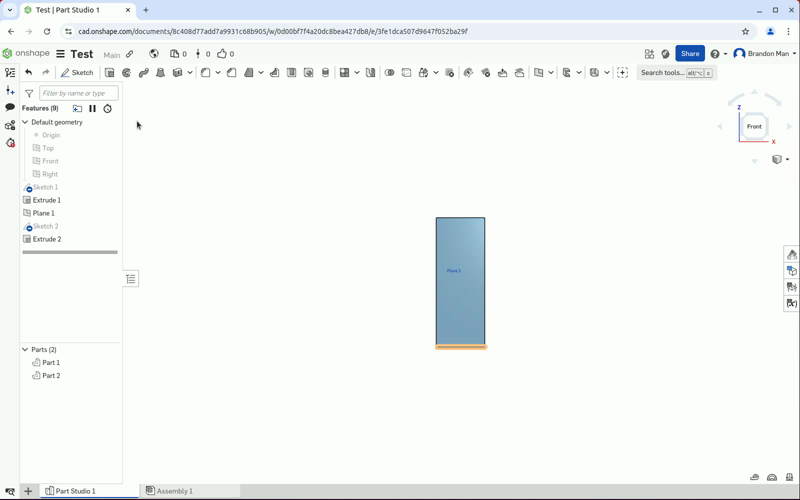
key(shift+h)
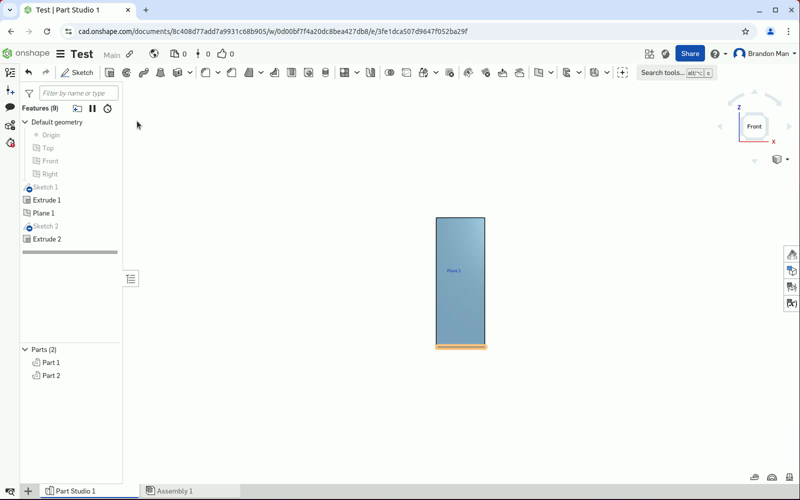
key(shift+h)
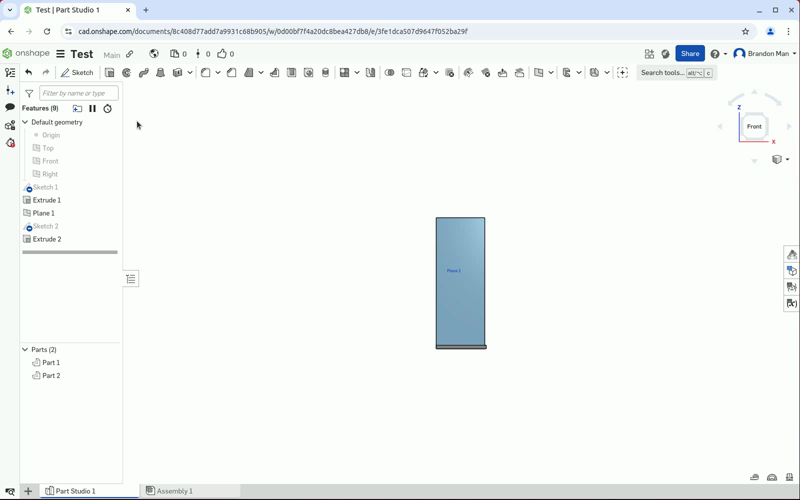
mouse_move(73, 189)
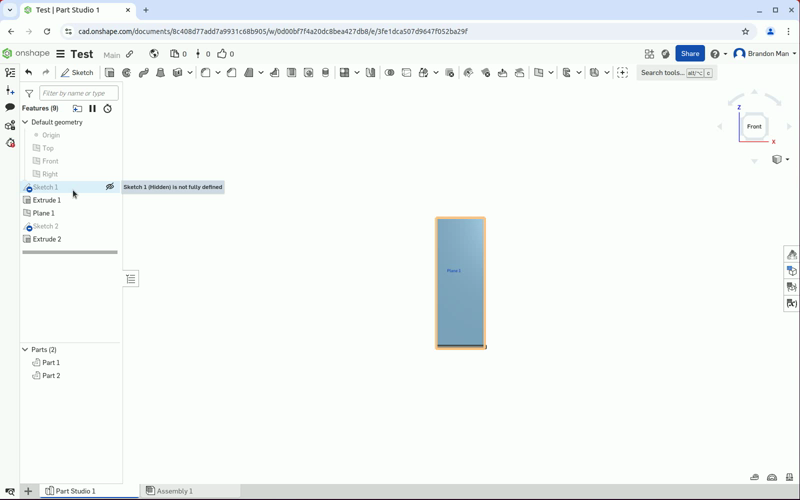
click(73, 189)
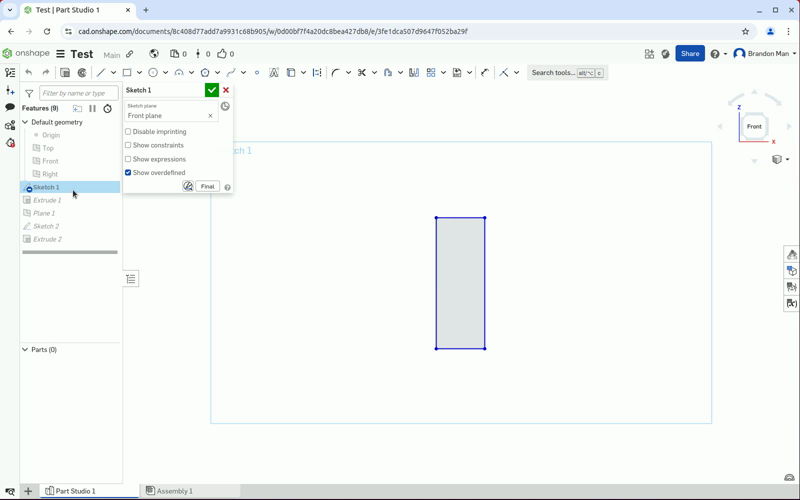
mouse_move(229, 92)
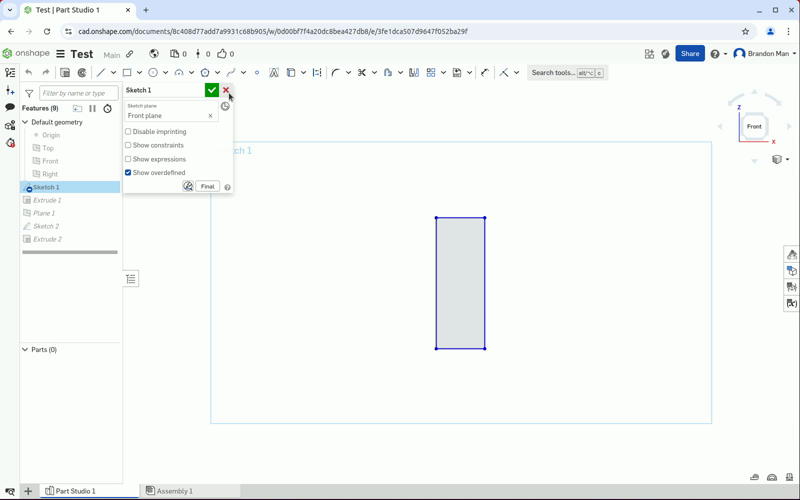
click(229, 92)
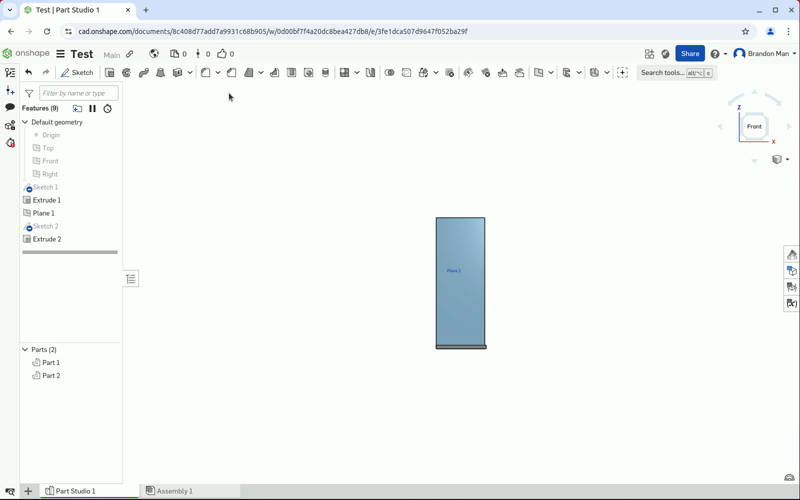
mouse_move(73, 352)
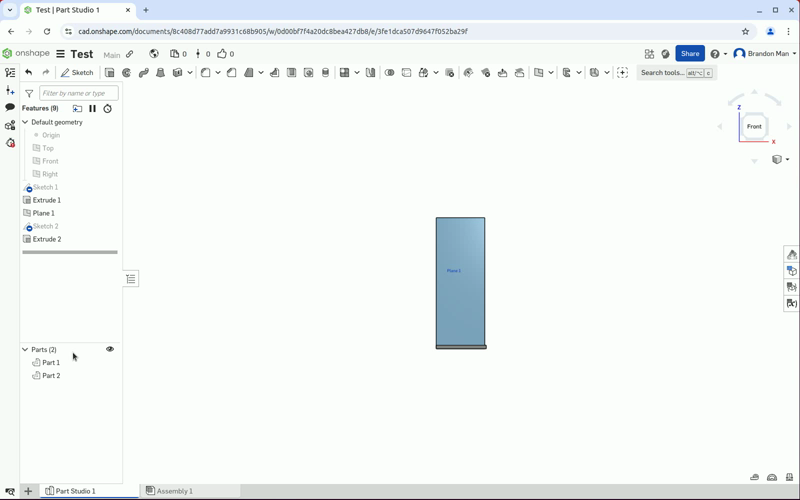
key(y)
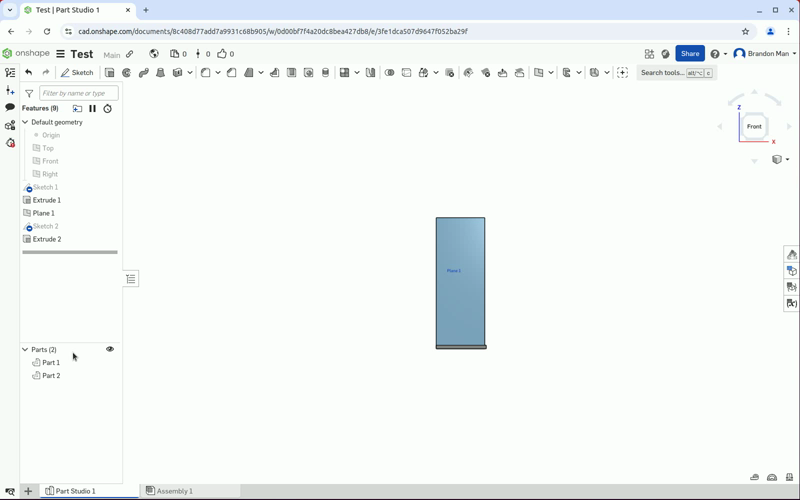
key(shift+p)
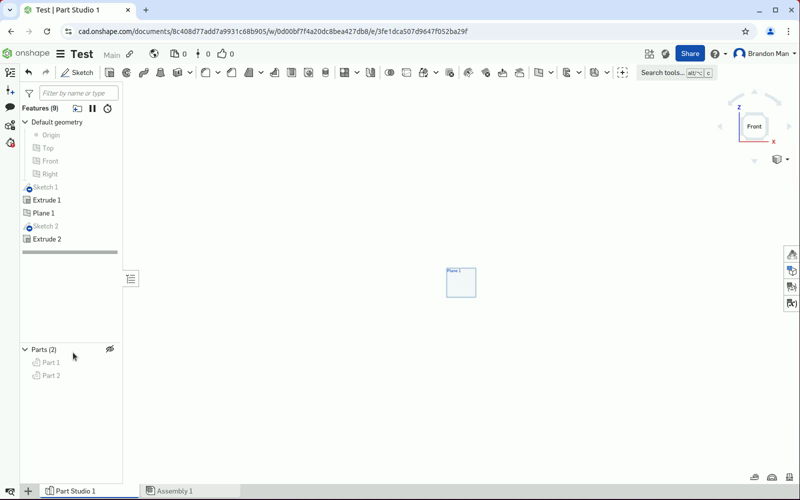
key(space)
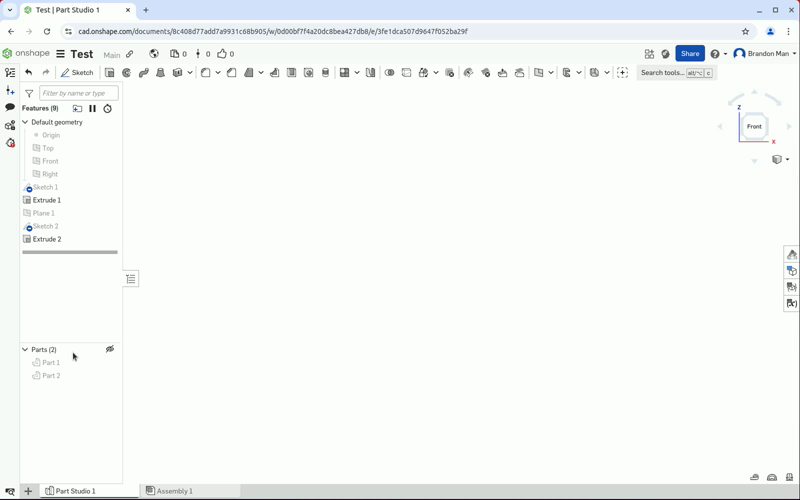
key_down(shift)
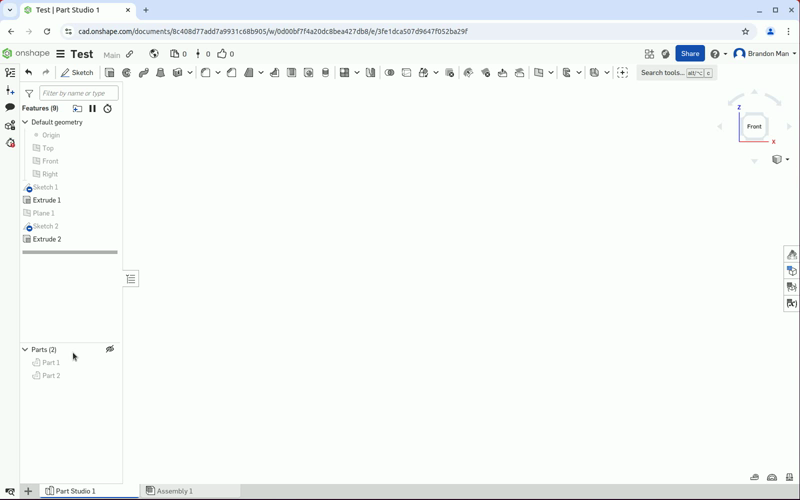
key(down)
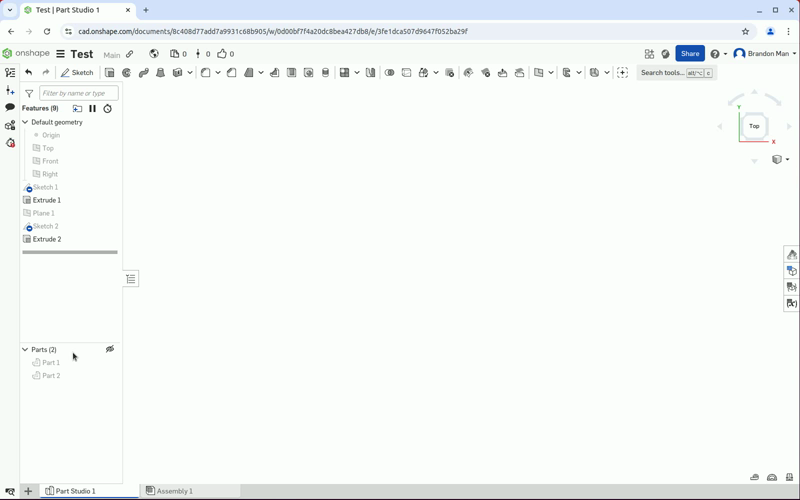
key_up(shift)
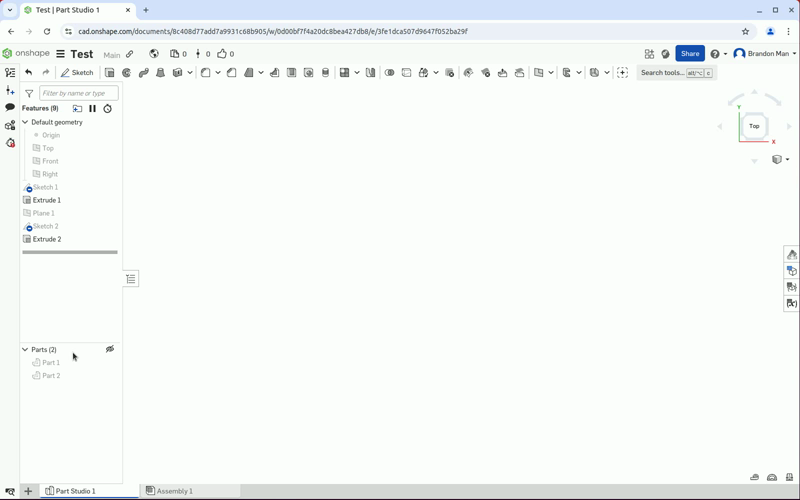
mouse_move(73, 352)
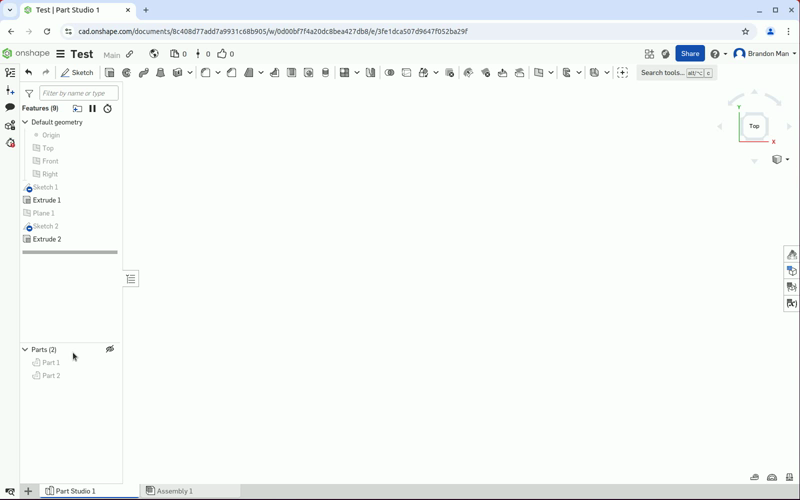
key(shift+y)
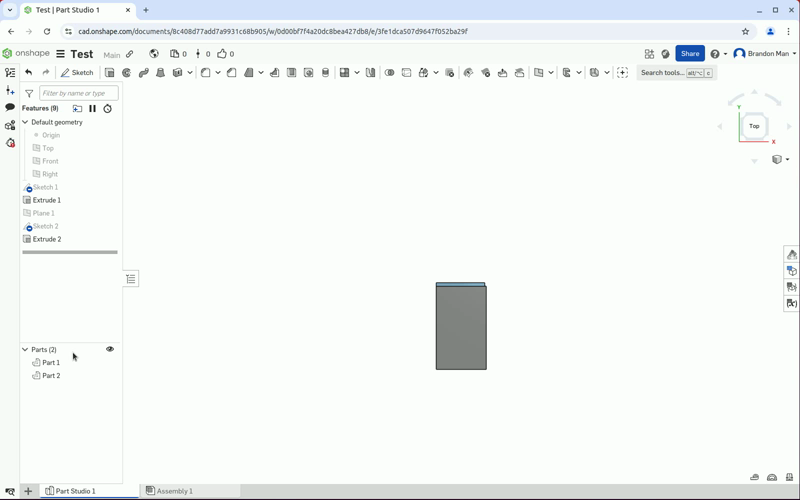
mouse_move(541, 75)
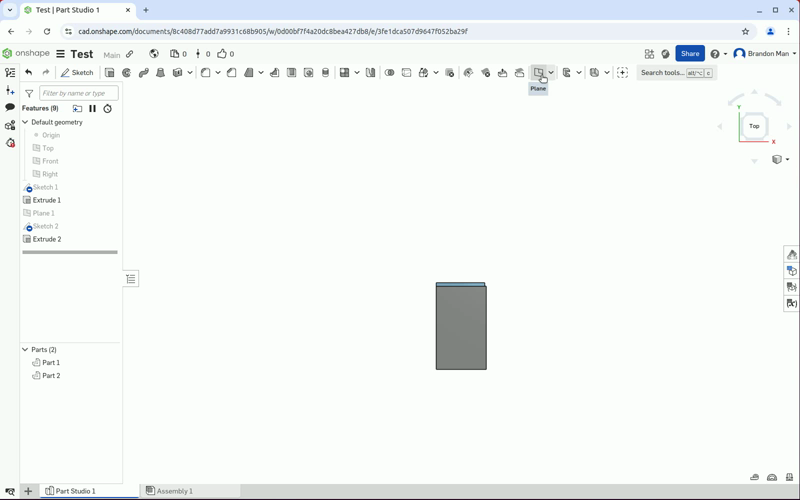
click(541, 75)
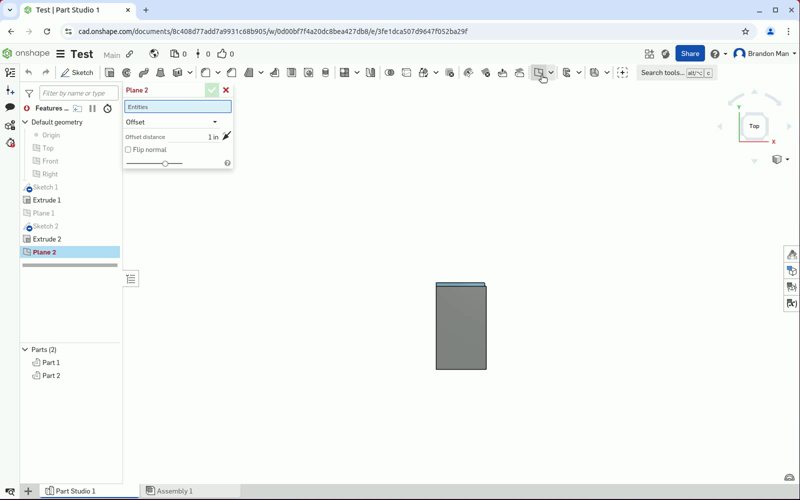
mouse_move(73, 150)
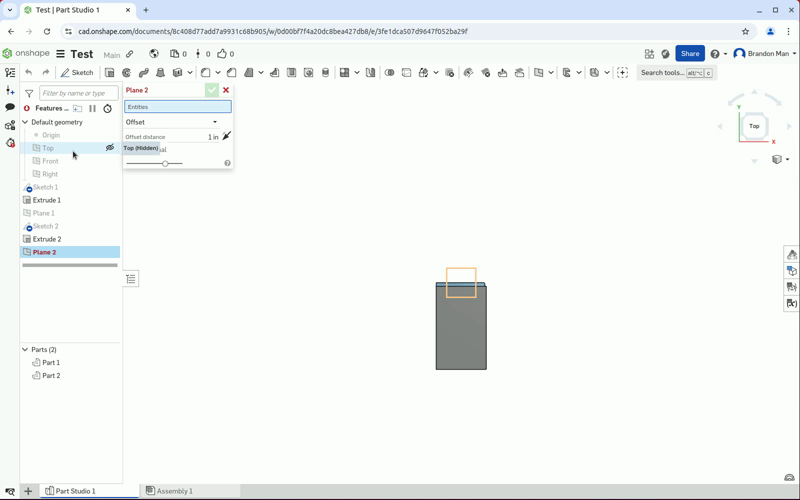
click(73, 150)
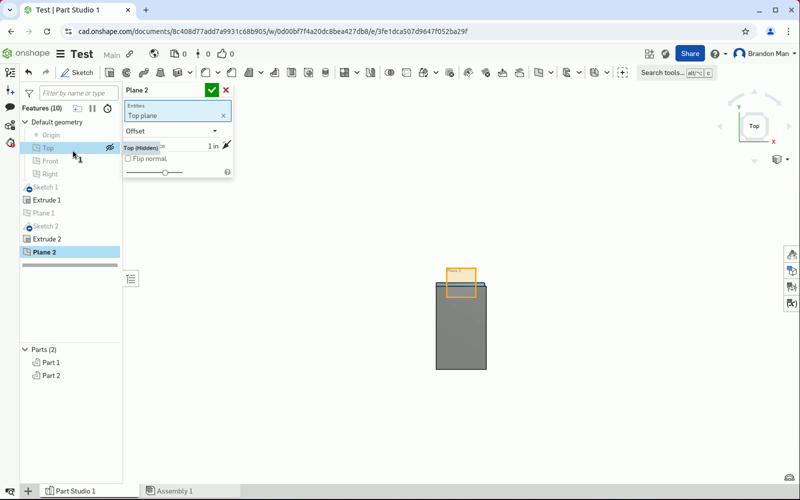
key(tab, 2)
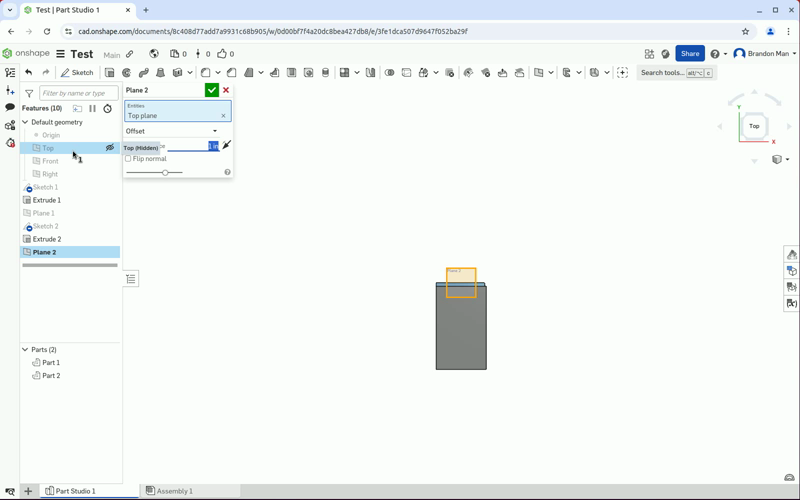
text(12.756)
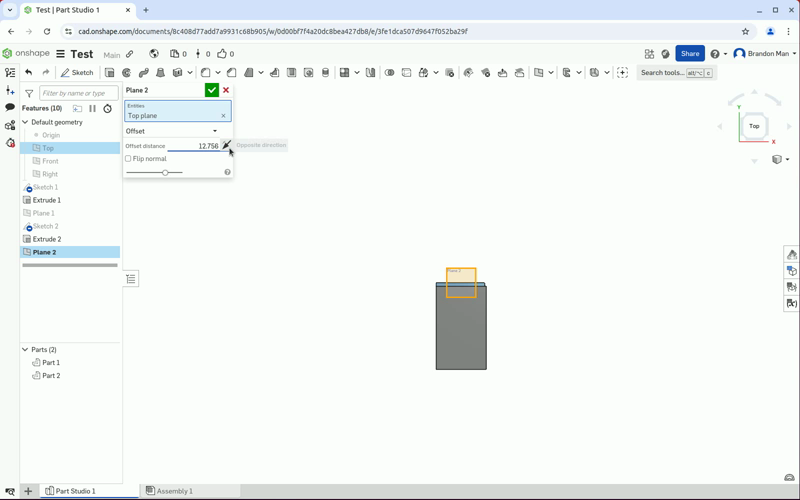
mouse_move(229, 147)
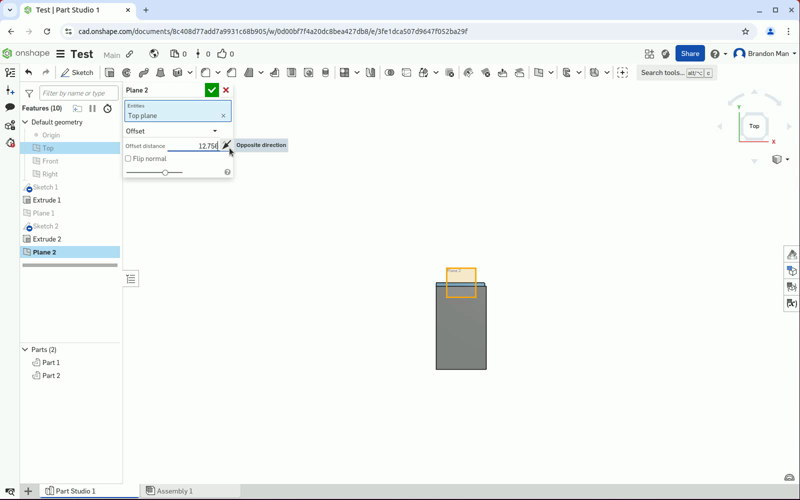
click(229, 147)
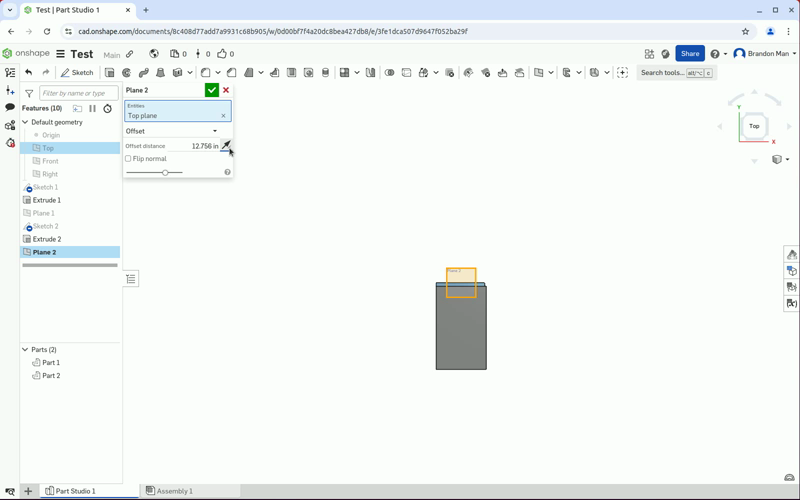
key(enter, 2)
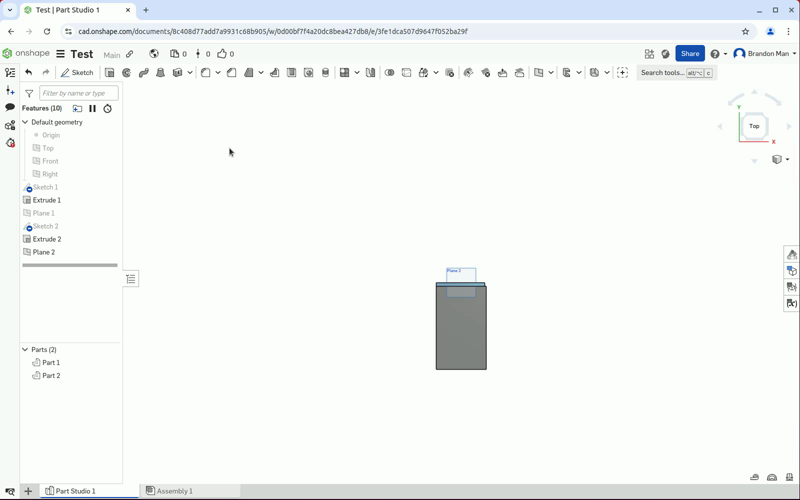
key(shift+s)
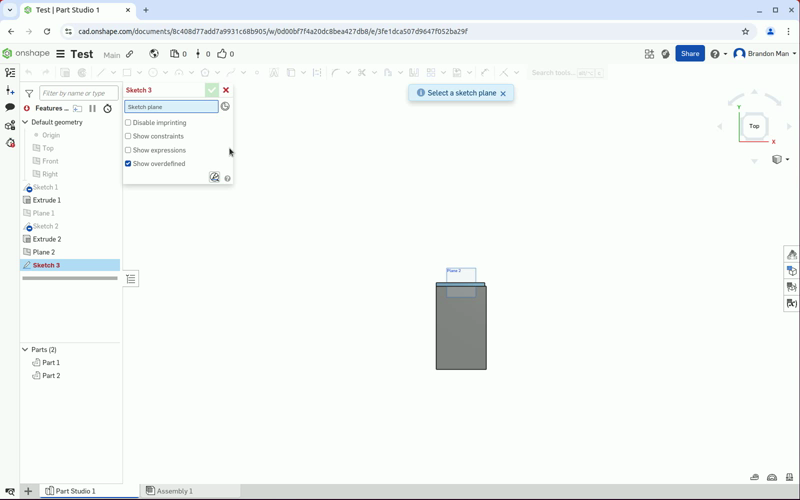
mouse_move(73, 254)
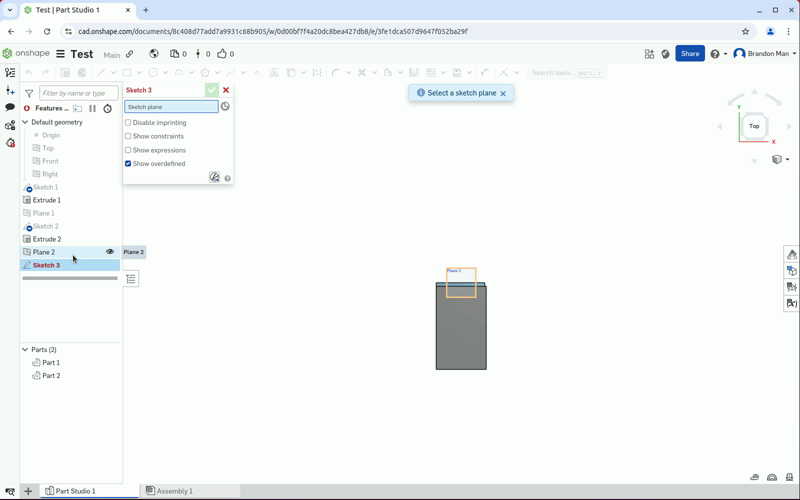
click(73, 254)
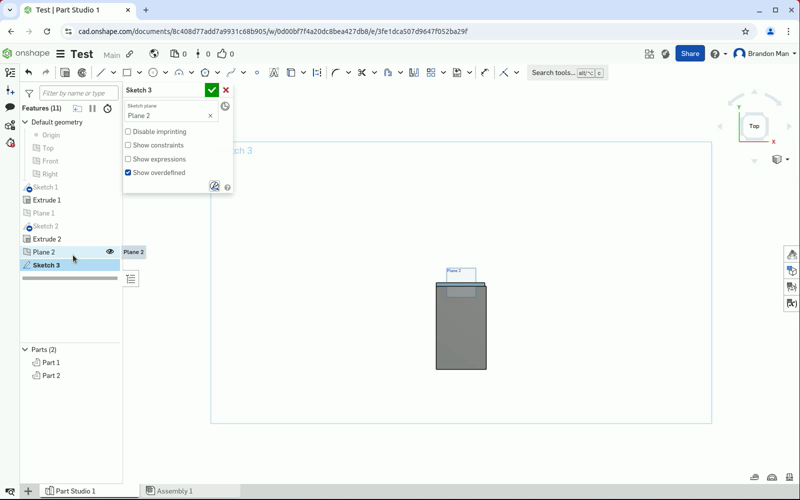
mouse_move(73, 352)
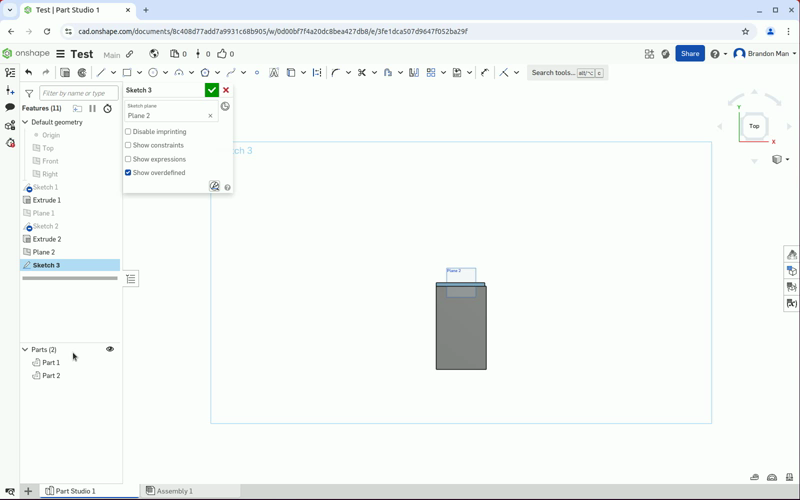
key(y)
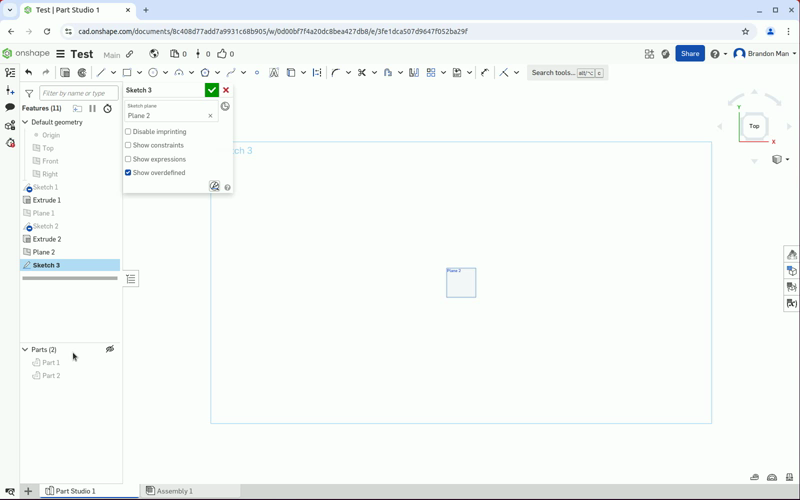
key(l)
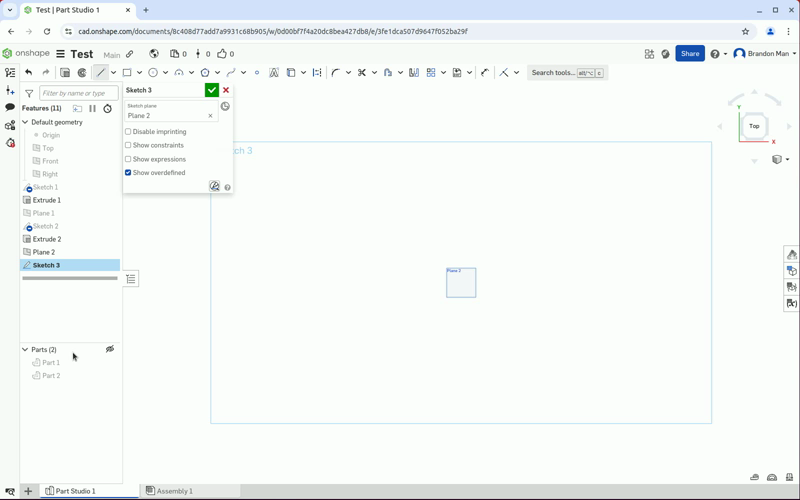
key_down(shift)
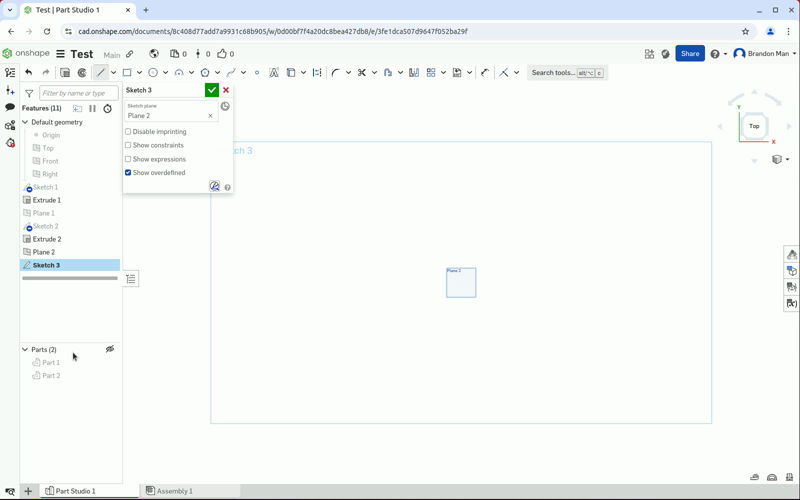
mouse_move(436, 369)
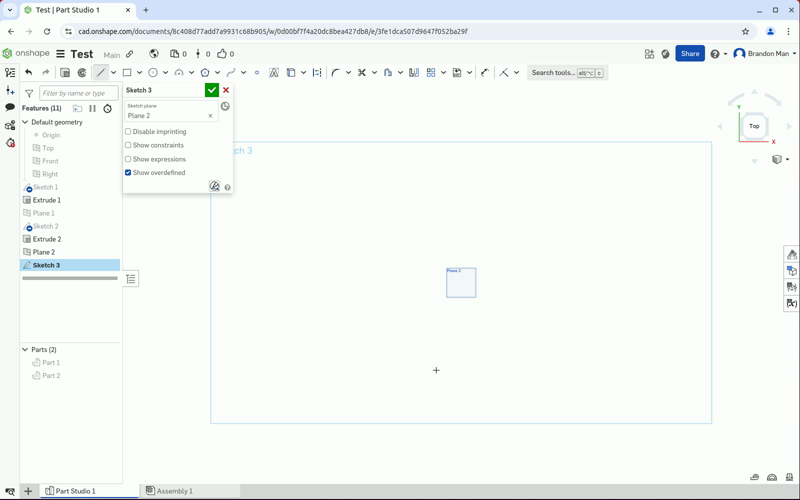
click(436, 369)
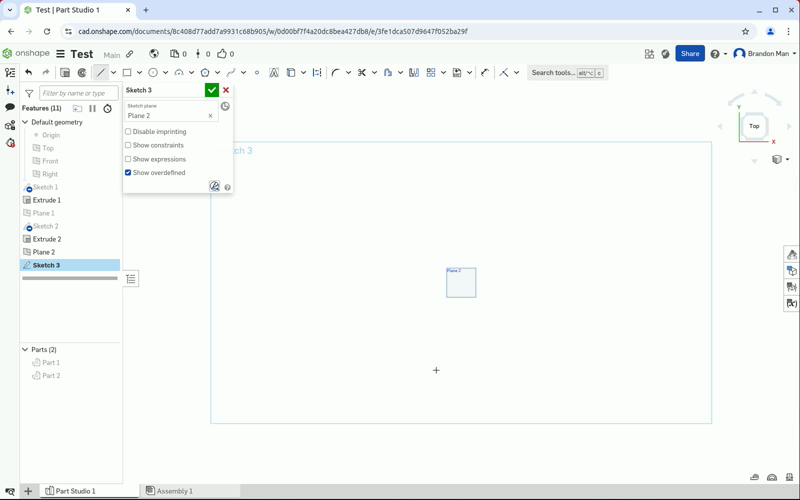
key_up(shift)
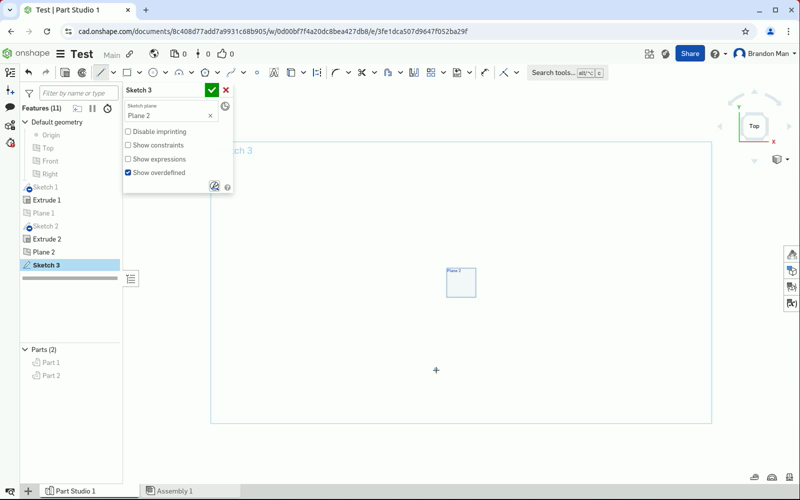
key_down(shift)
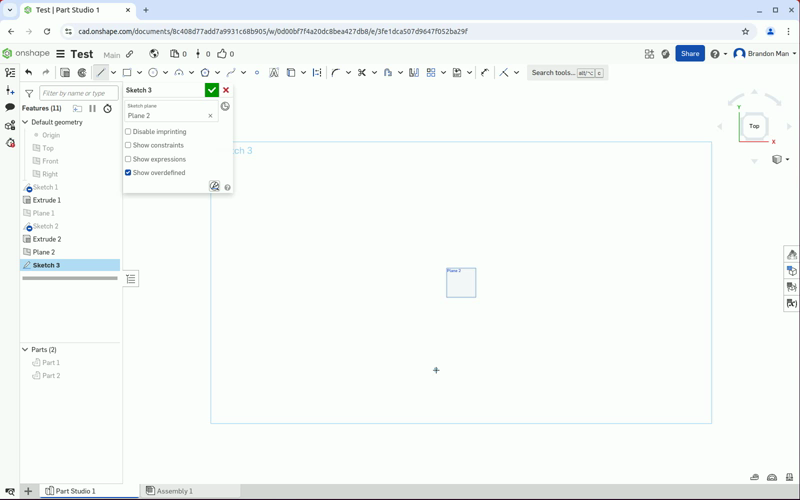
mouse_move(466, 369)
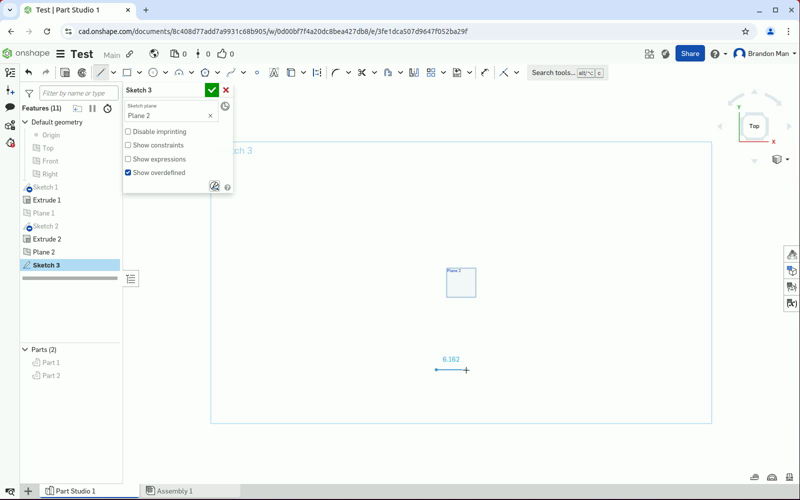
mouse_move(486, 369)
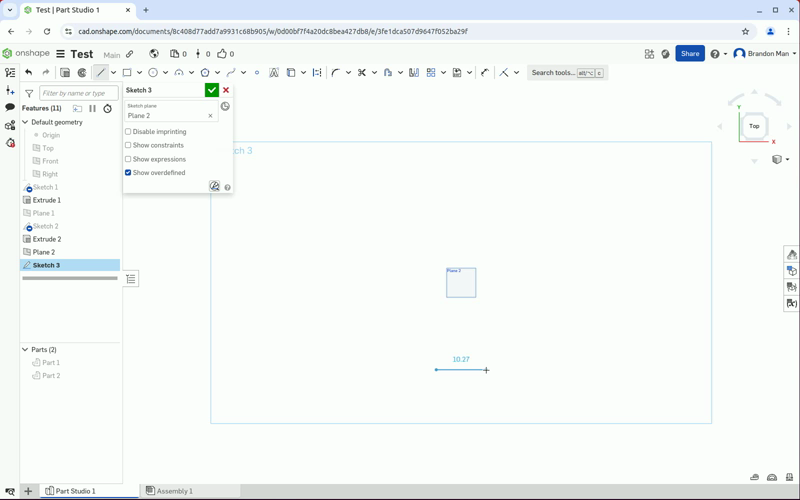
click(486, 369)
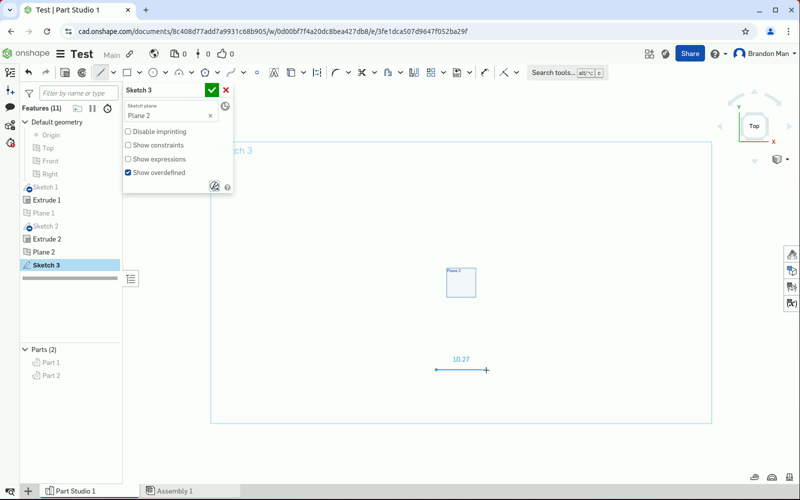
key_up(shift)
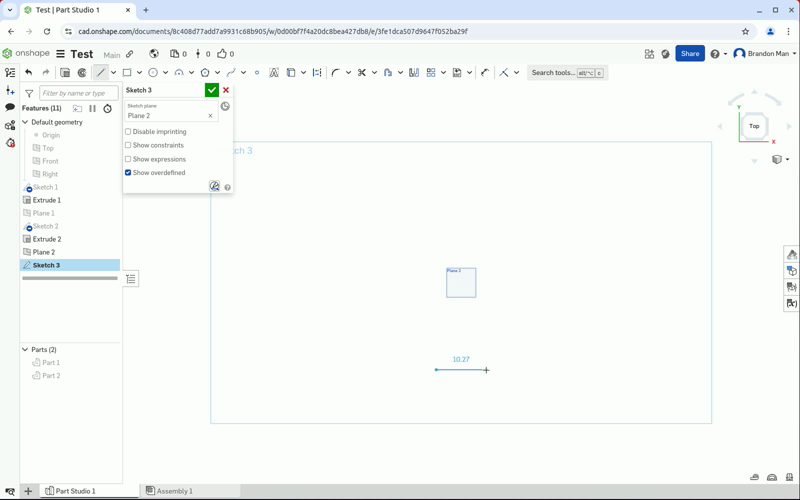
key_down(shift)
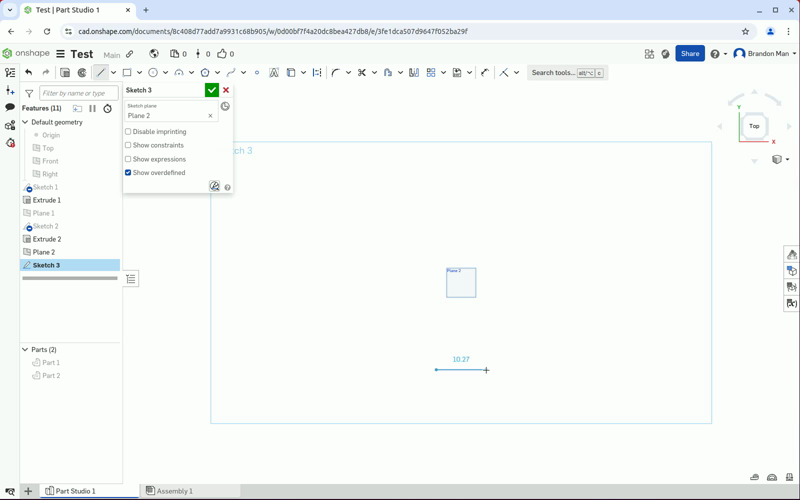
mouse_move(516, 369)
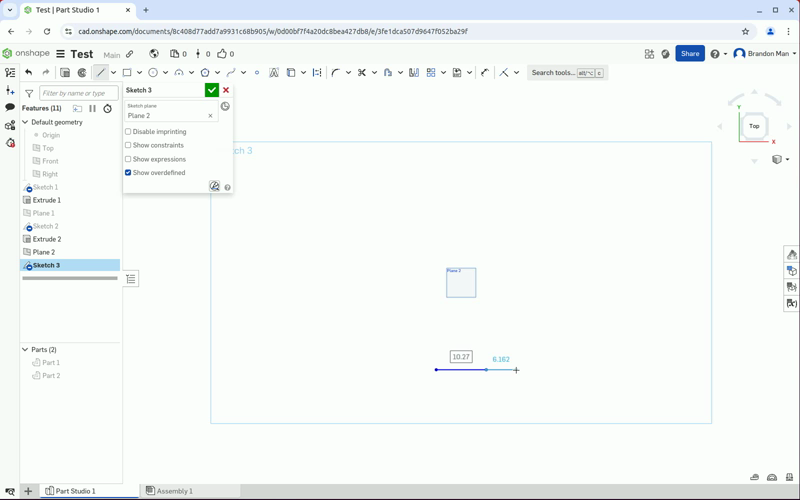
mouse_move(486, 366)
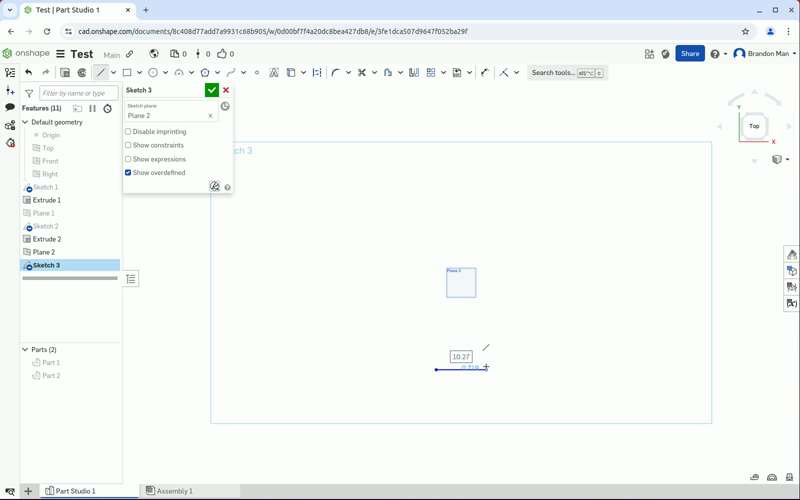
scroll(6)
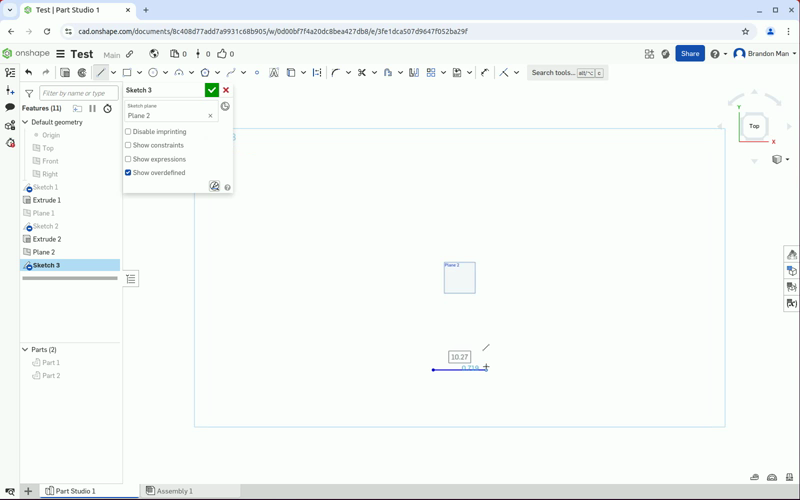
scroll(6)
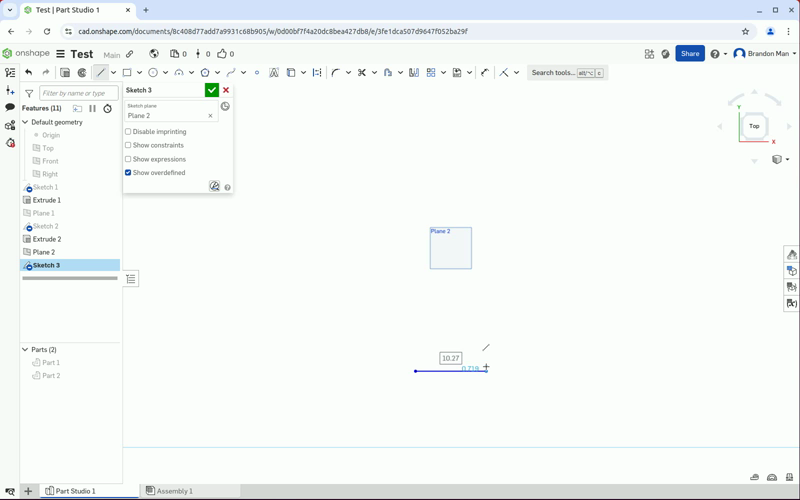
scroll(6)
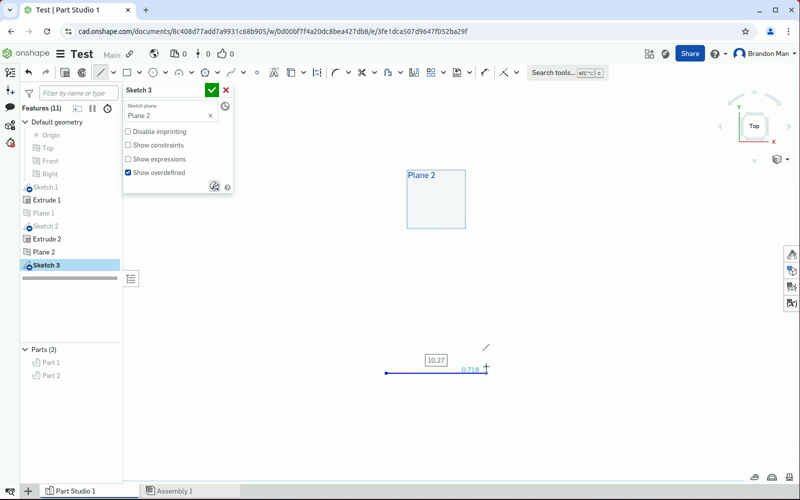
scroll(6)
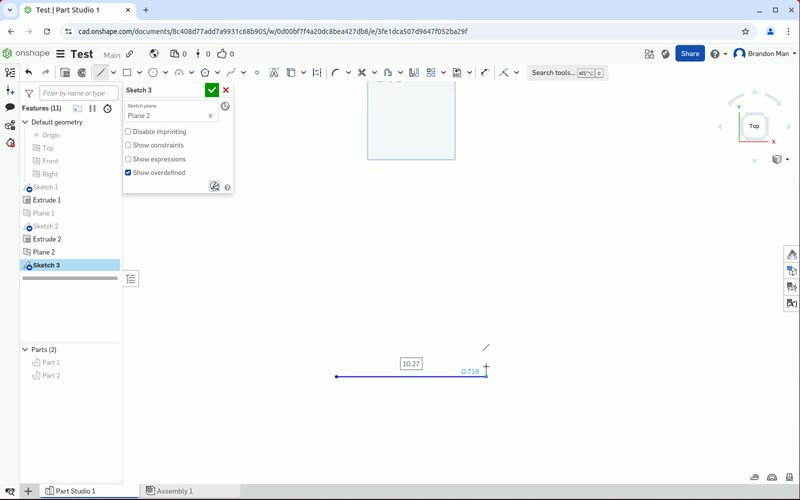
scroll(6)
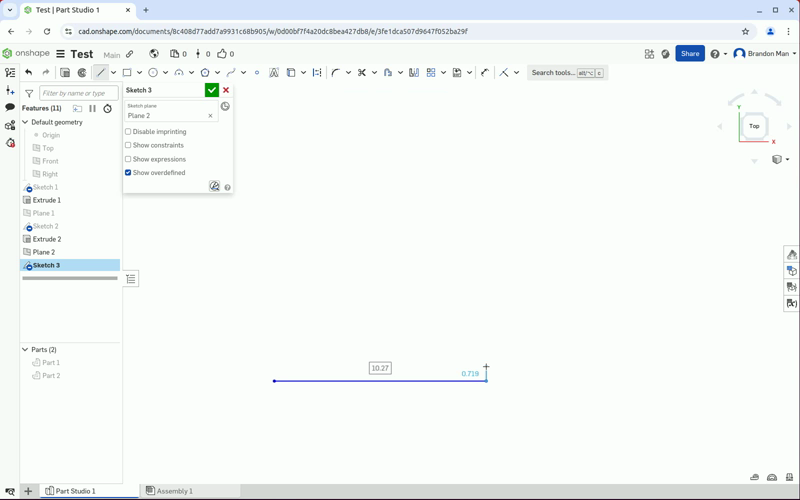
scroll(6)
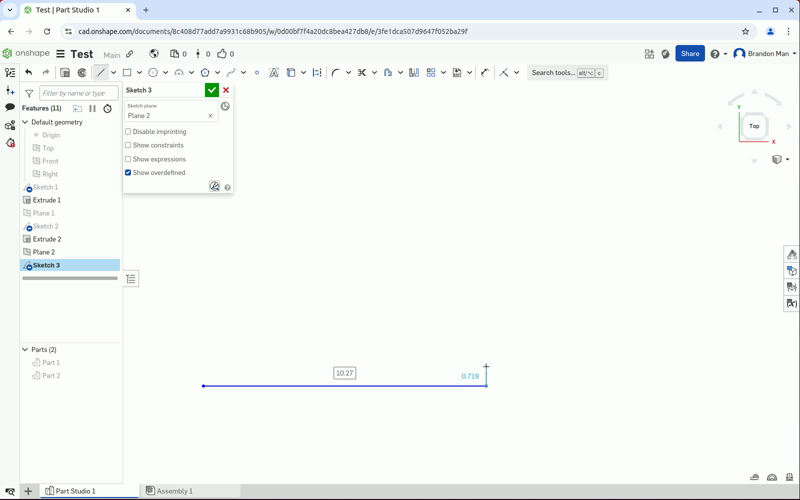
scroll(6)
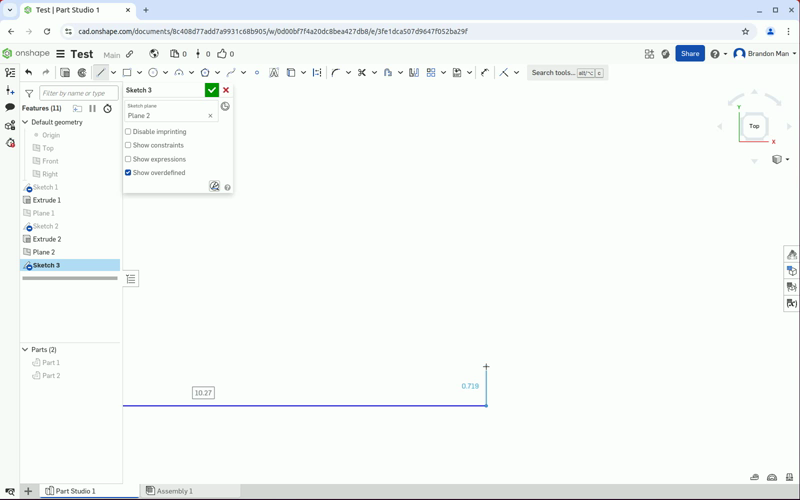
click(486, 366)
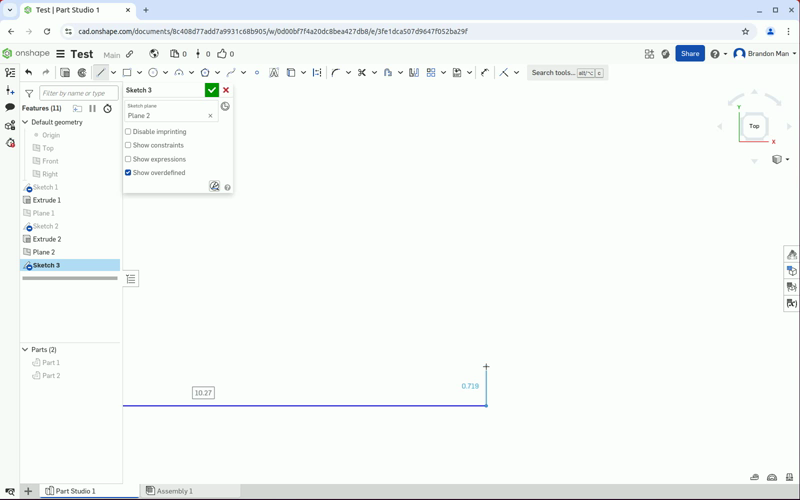
scroll(-6)
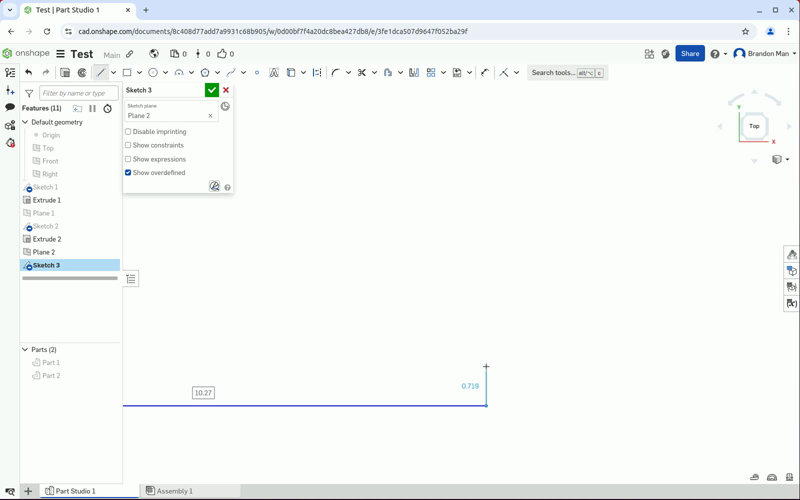
scroll(-6)
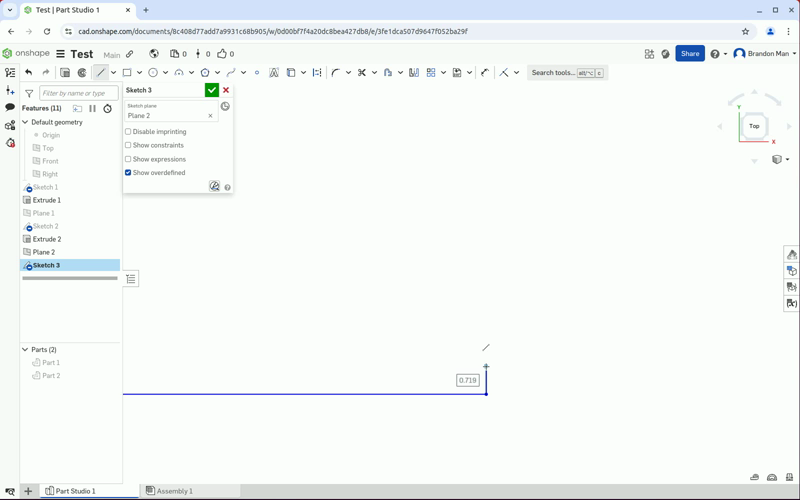
scroll(-6)
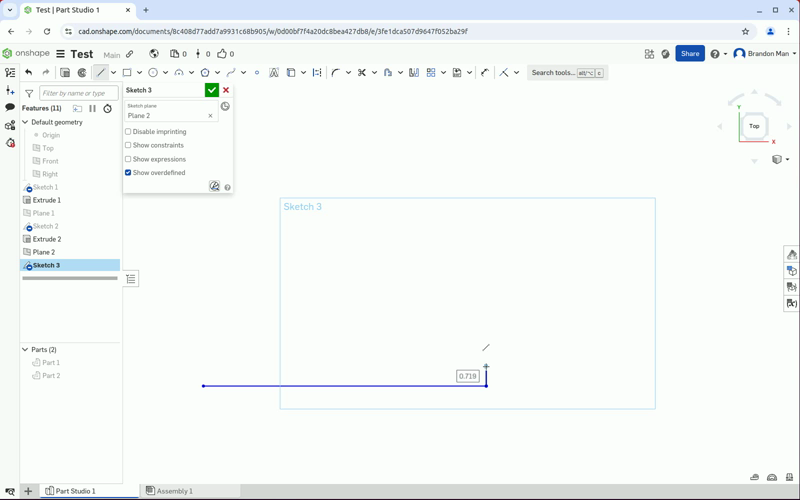
scroll(-6)
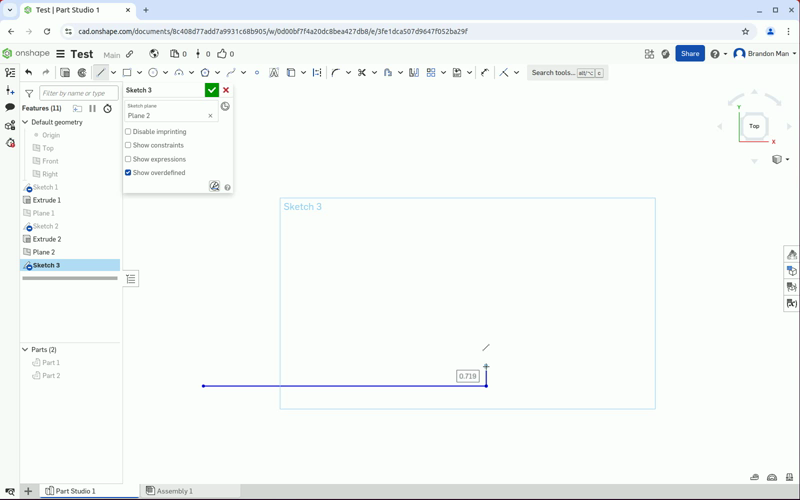
scroll(-6)
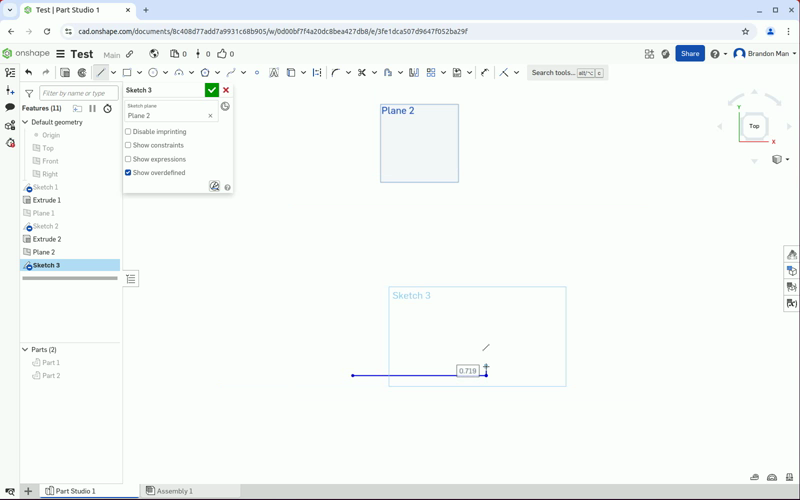
scroll(-6)
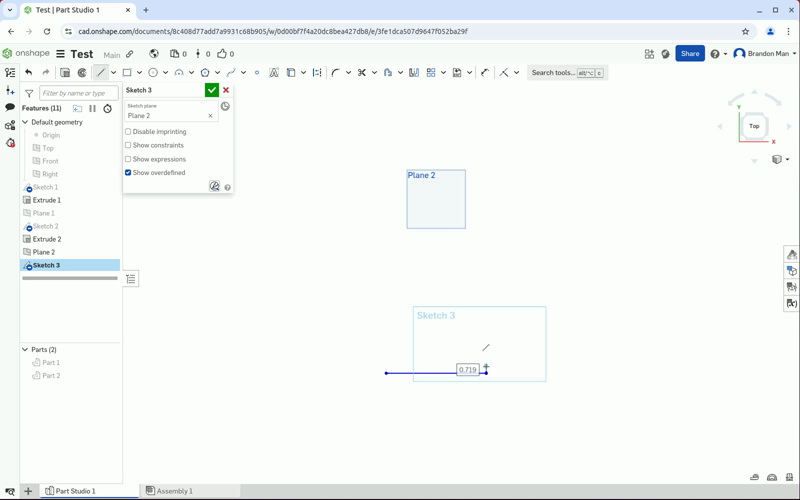
scroll(-6)
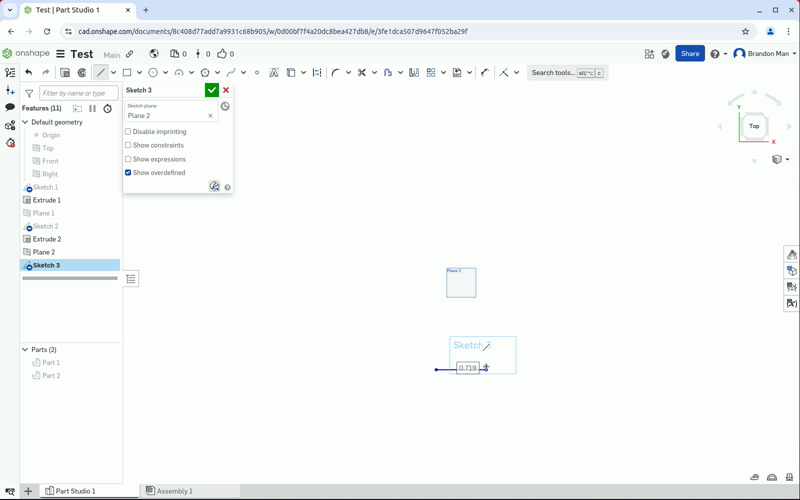
key_up(shift)
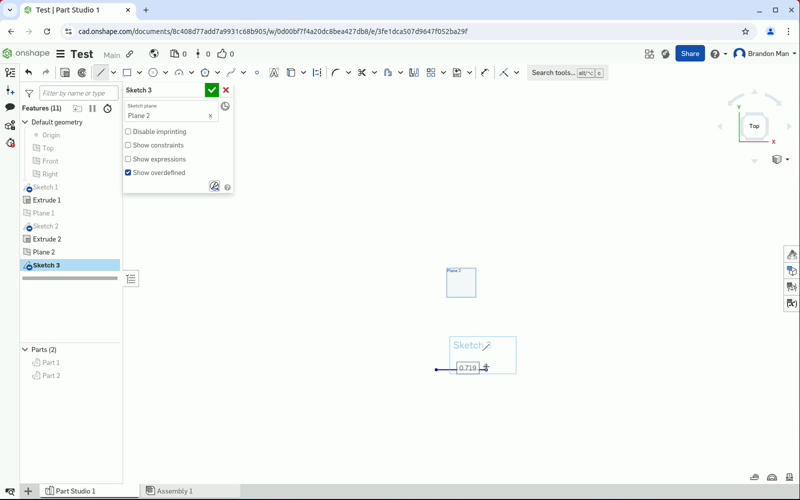
key_down(shift)
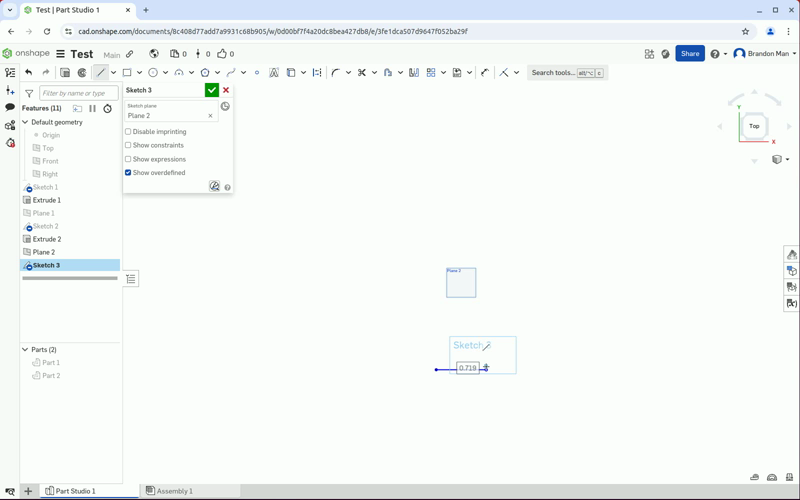
mouse_move(516, 366)
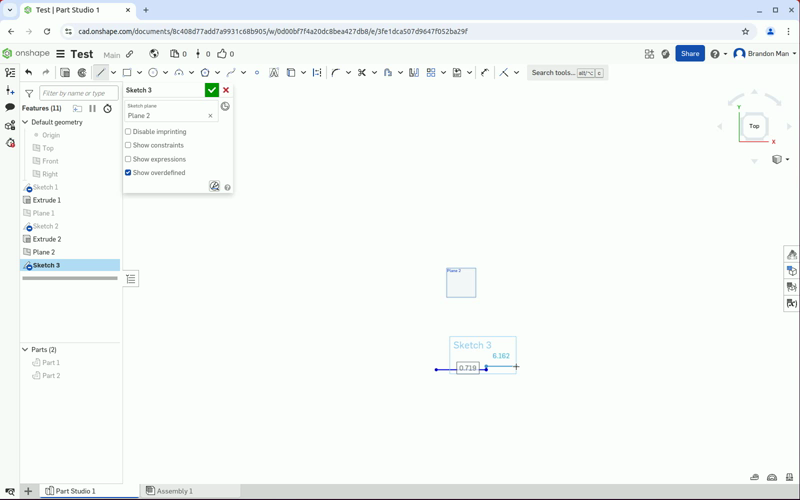
mouse_move(436, 366)
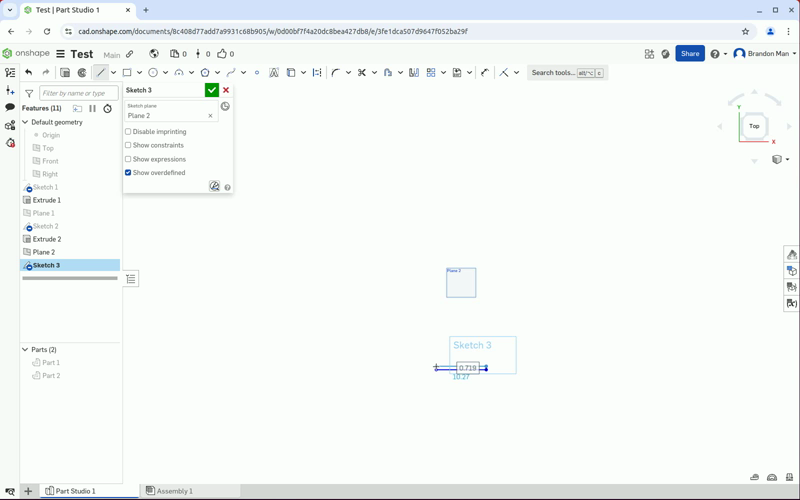
scroll(6)
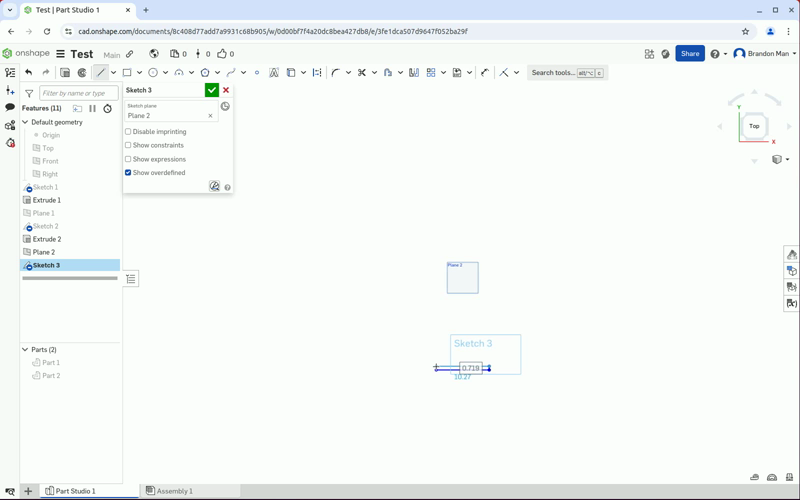
scroll(6)
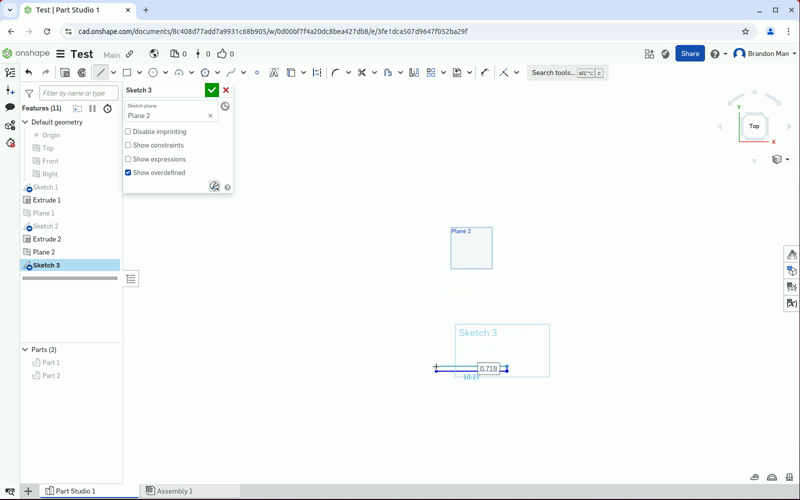
scroll(6)
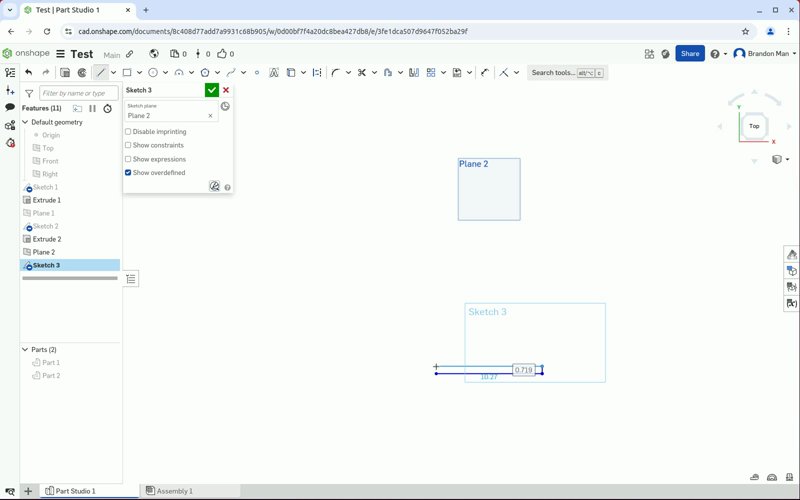
scroll(6)
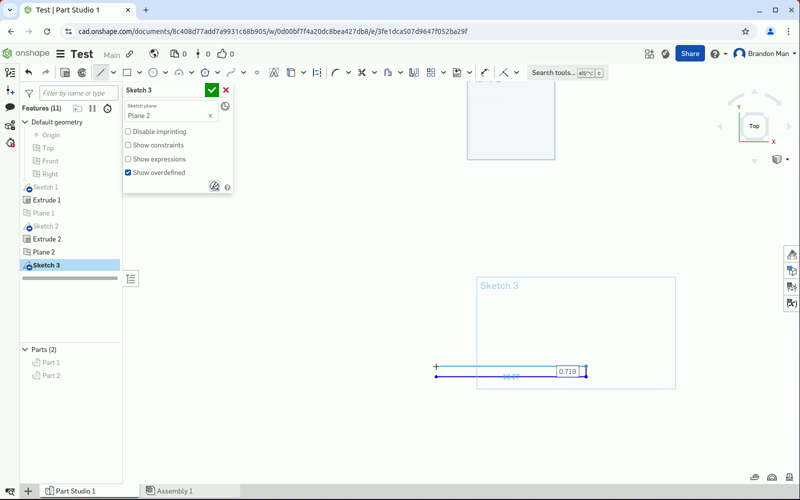
scroll(6)
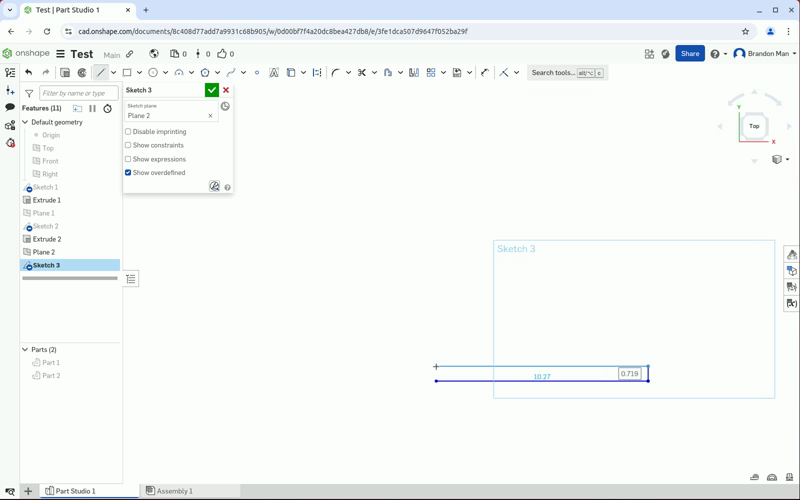
scroll(6)
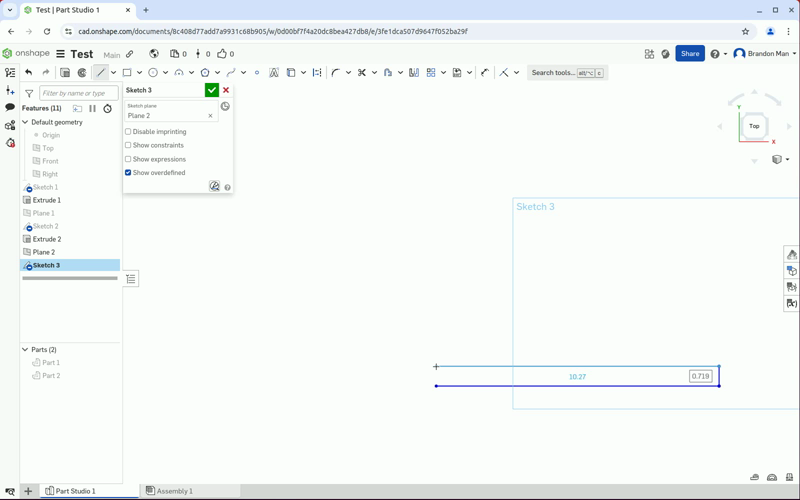
scroll(6)
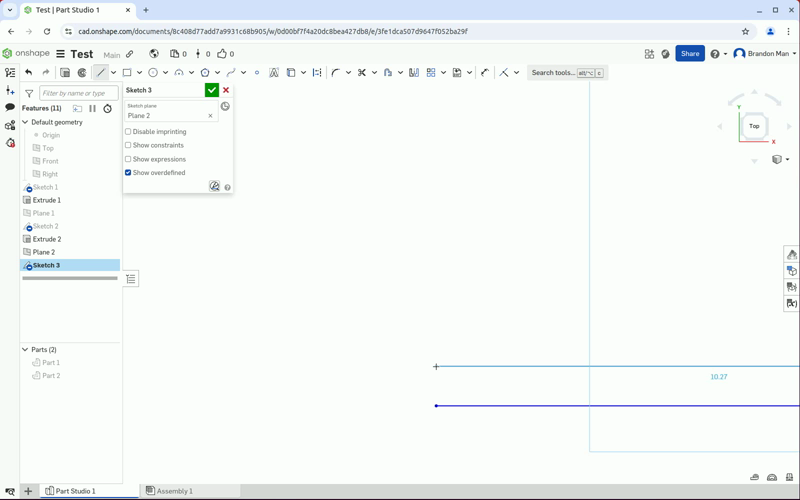
click(436, 366)
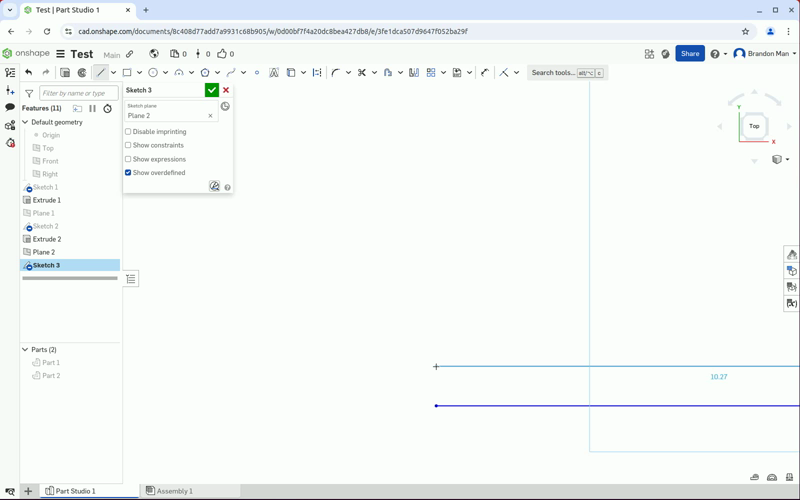
scroll(-6)
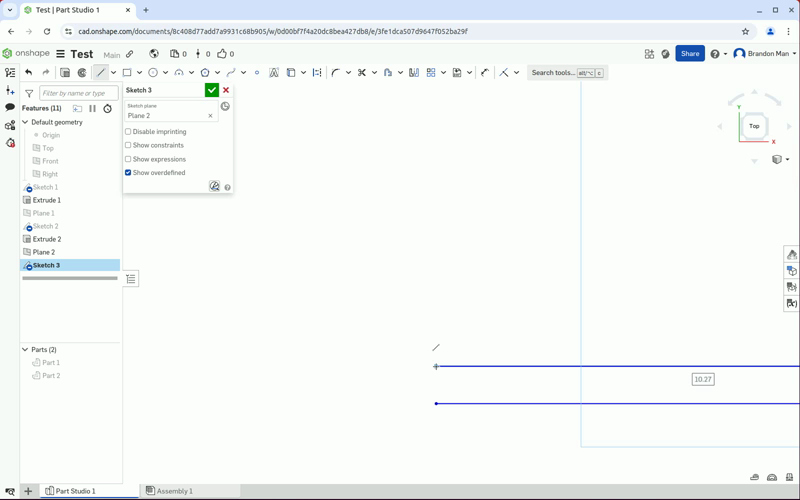
scroll(-6)
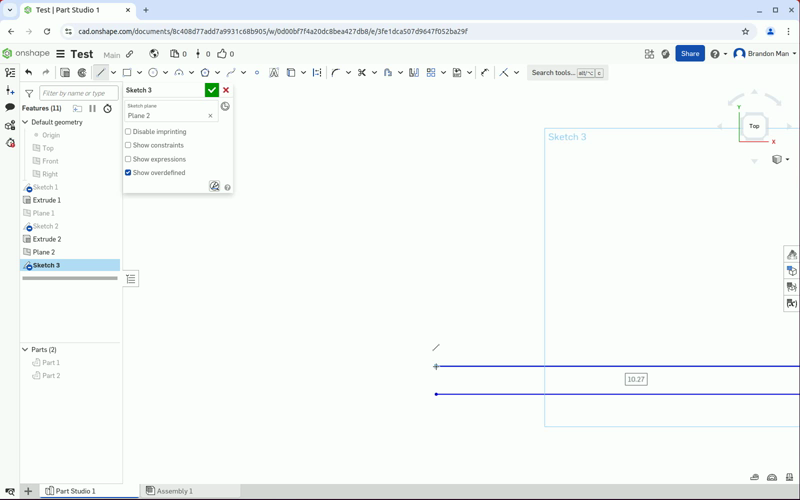
scroll(-6)
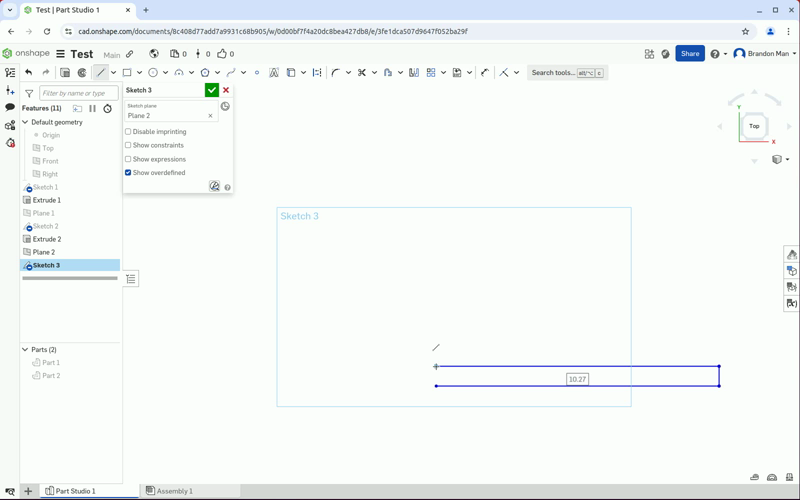
scroll(-6)
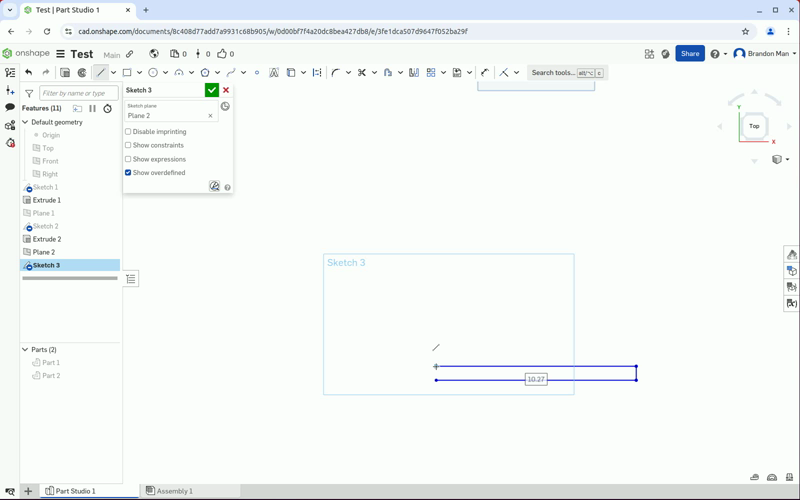
scroll(-6)
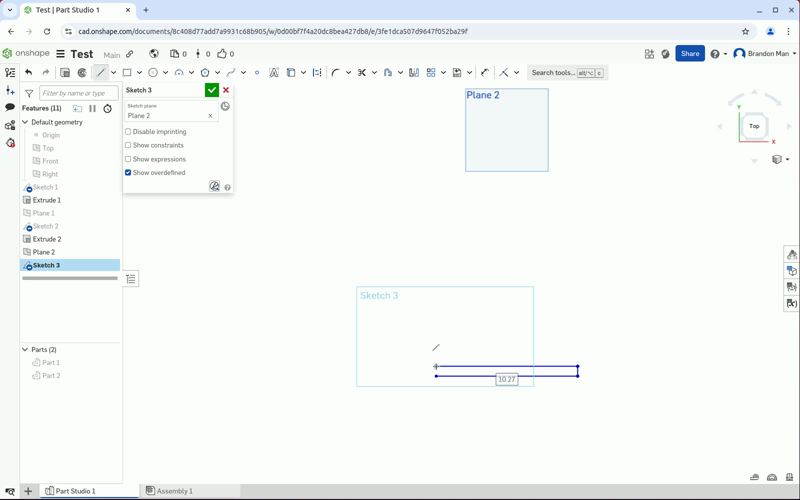
scroll(-6)
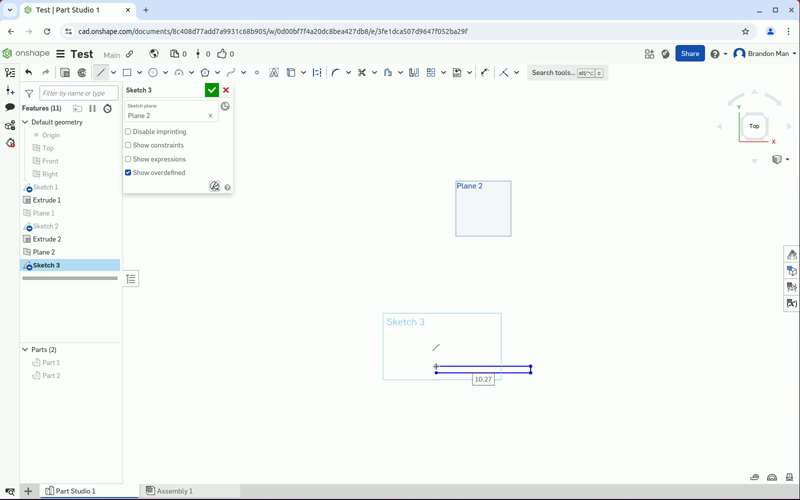
scroll(-6)
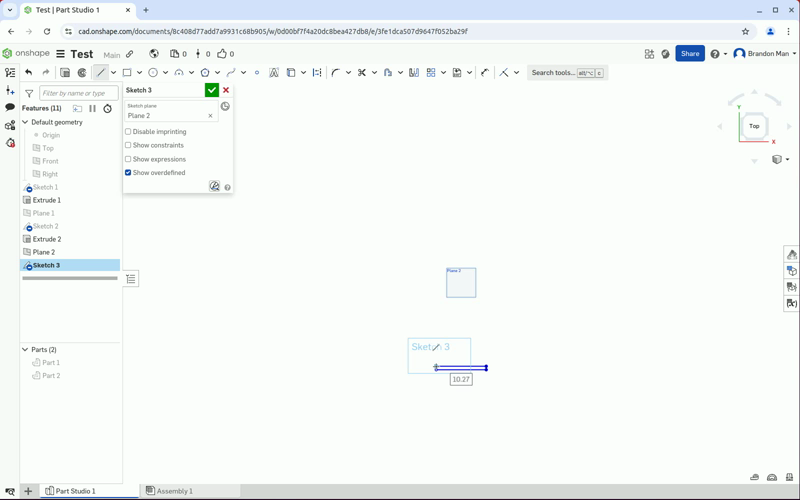
key_up(shift)
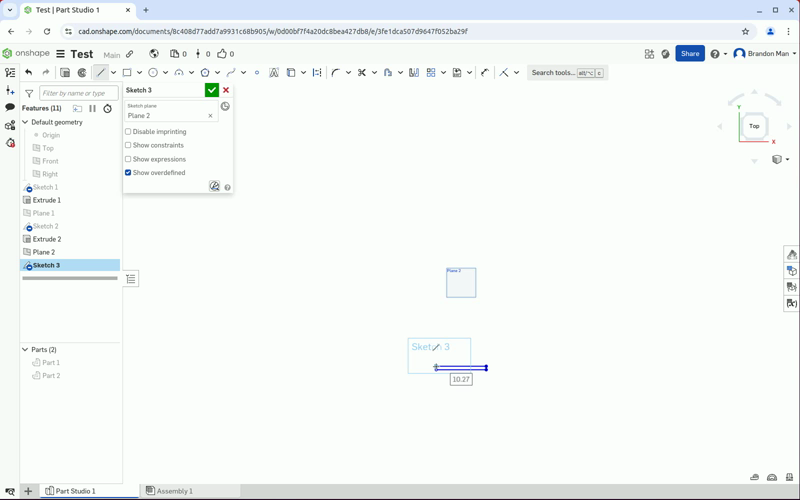
mouse_move(466, 366)
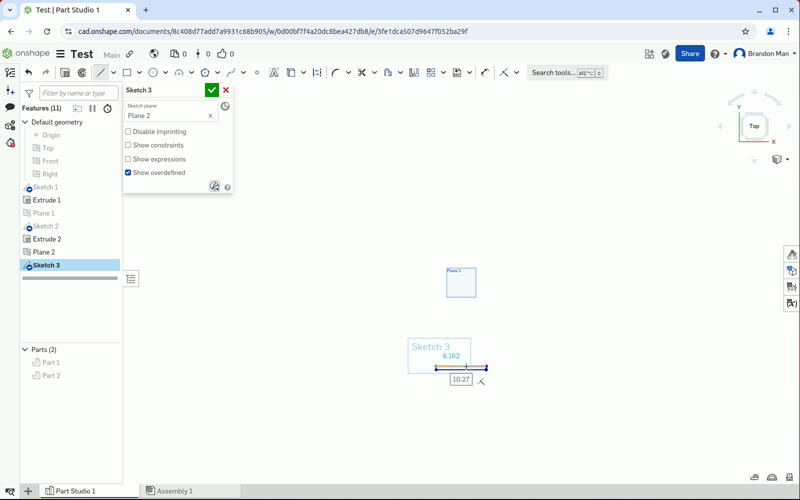
key_down(shift)
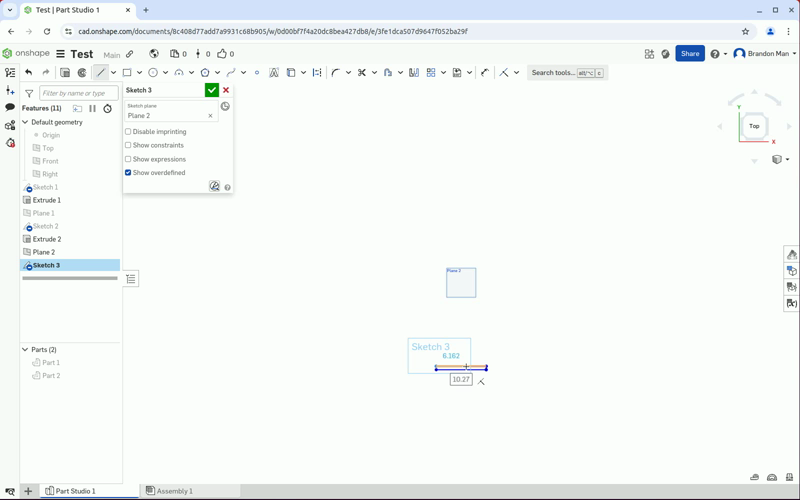
mouse_move(436, 369)
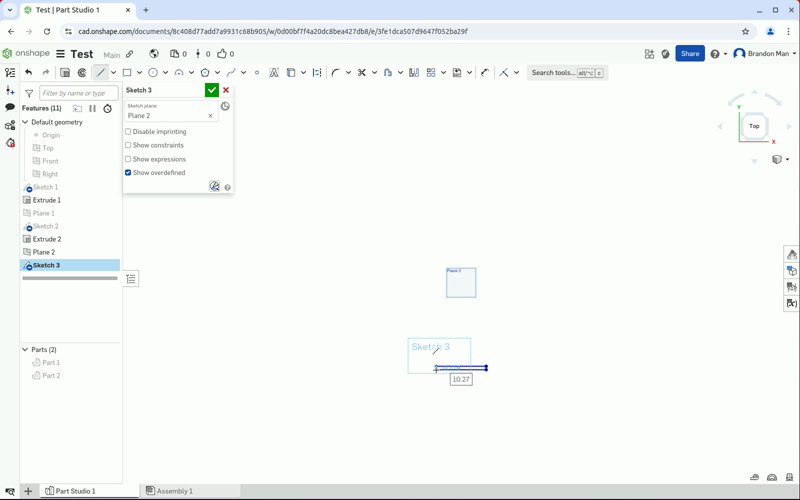
scroll(6)
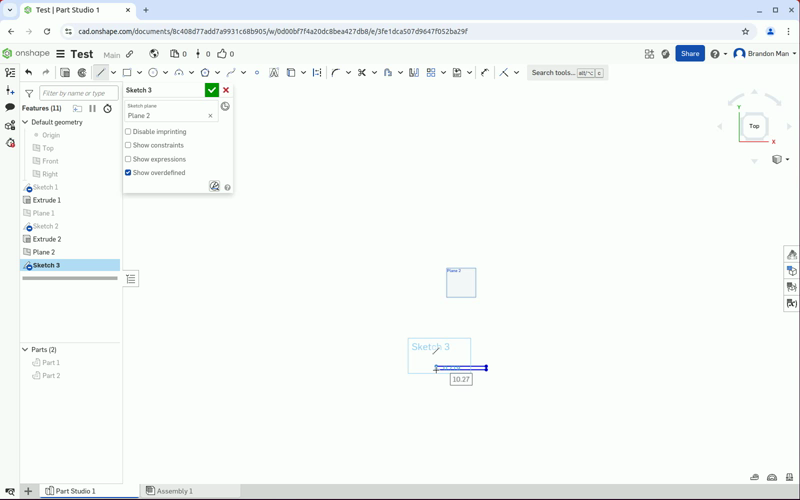
scroll(6)
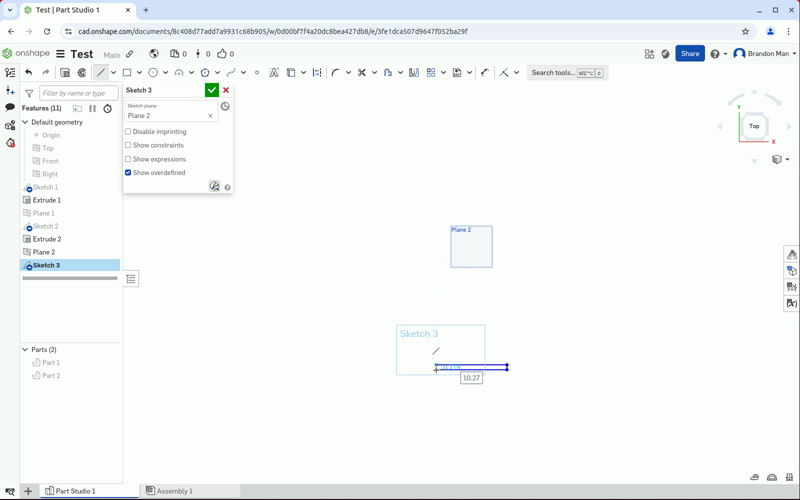
scroll(6)
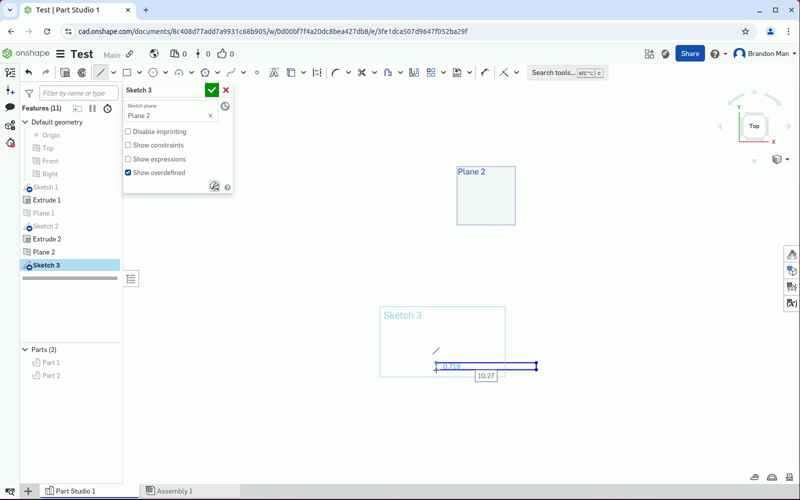
scroll(6)
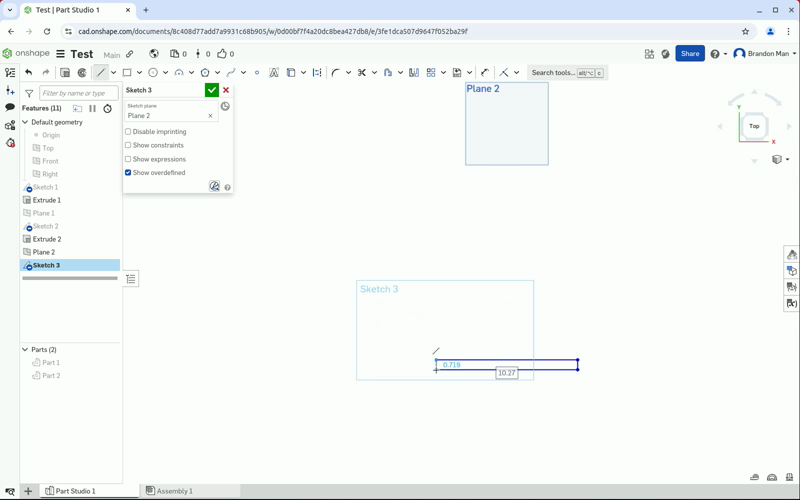
scroll(6)
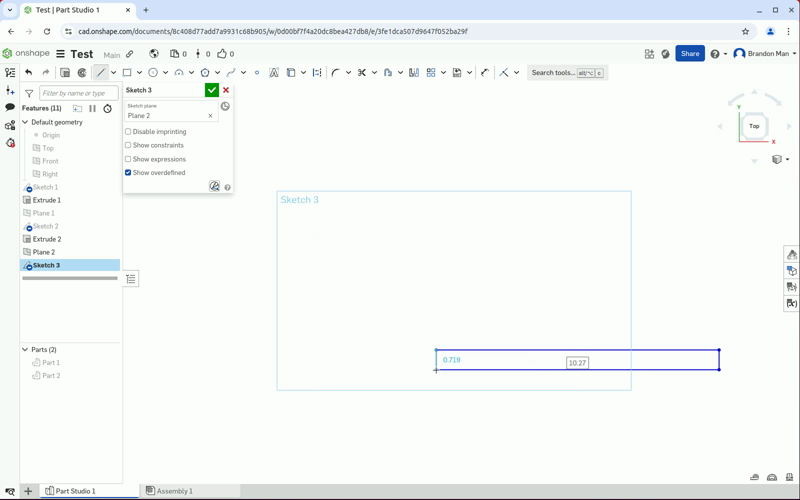
scroll(6)
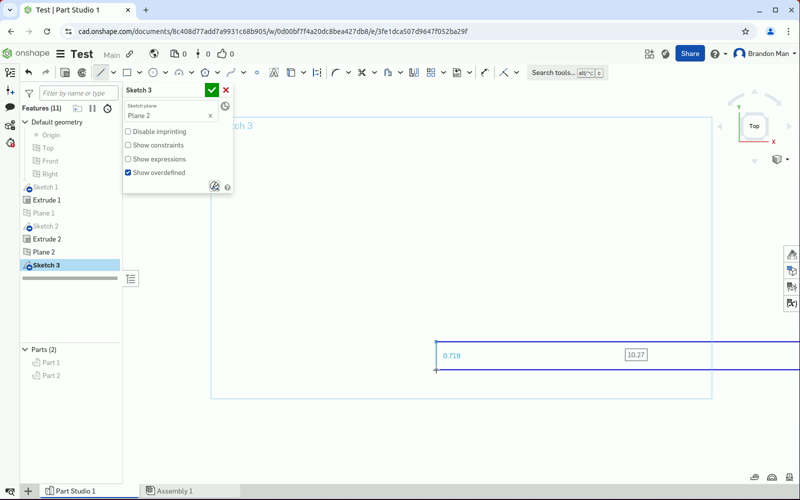
scroll(6)
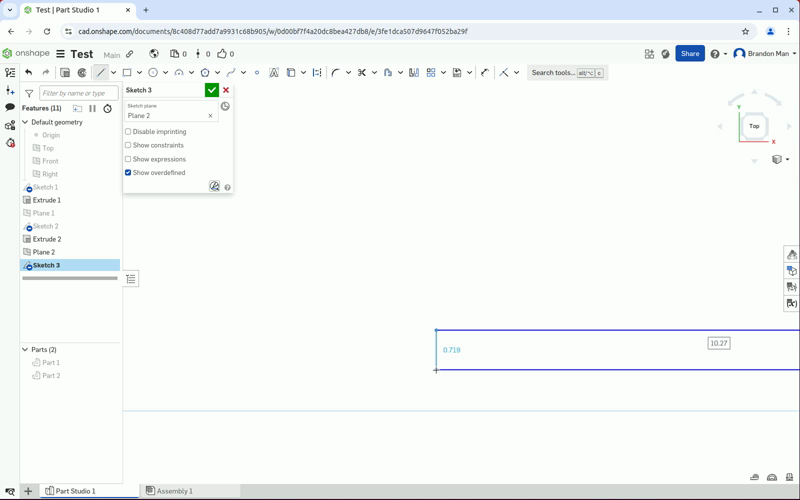
key_up(shift)
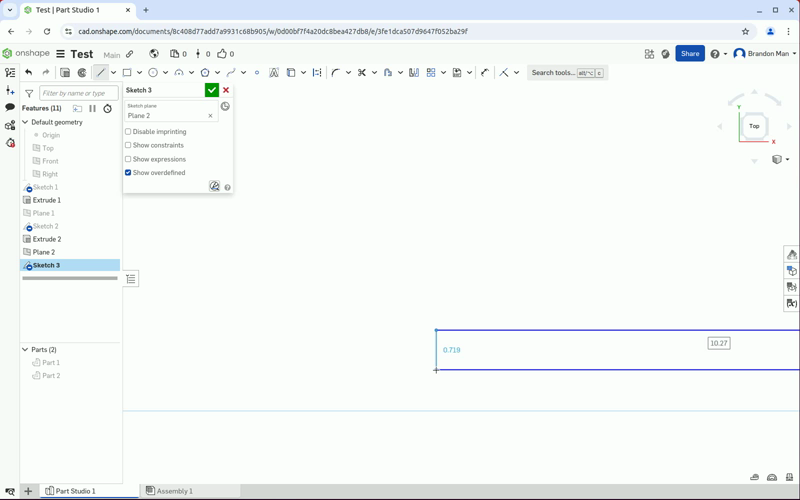
click(436, 369)
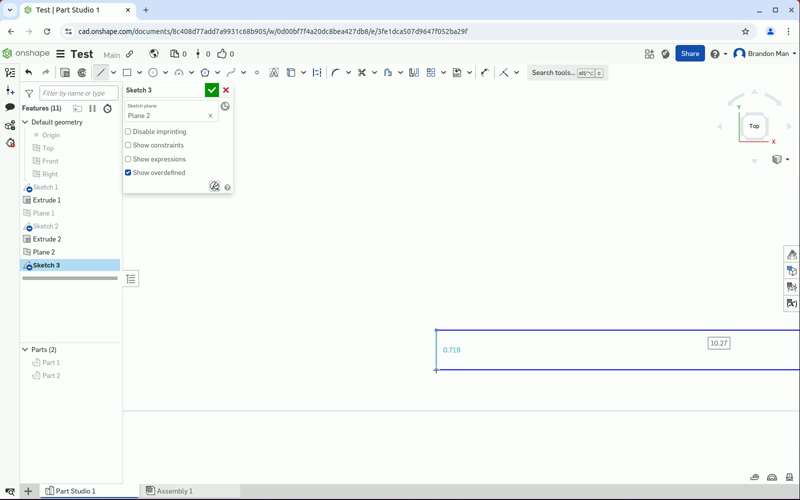
scroll(-6)
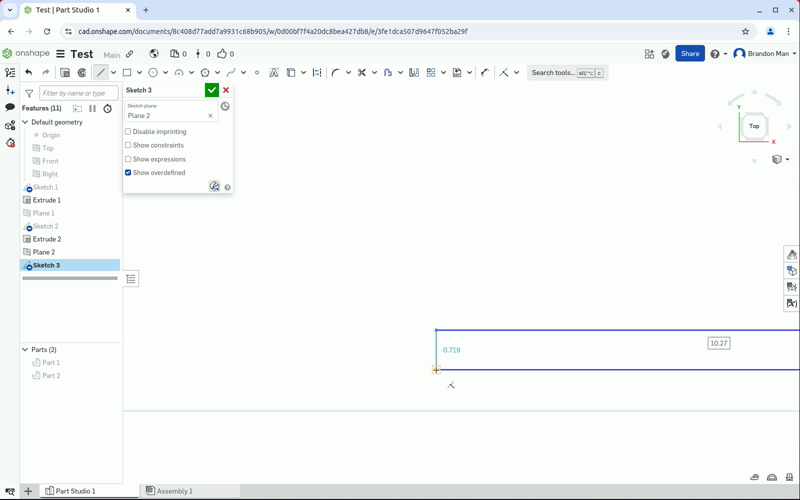
scroll(-6)
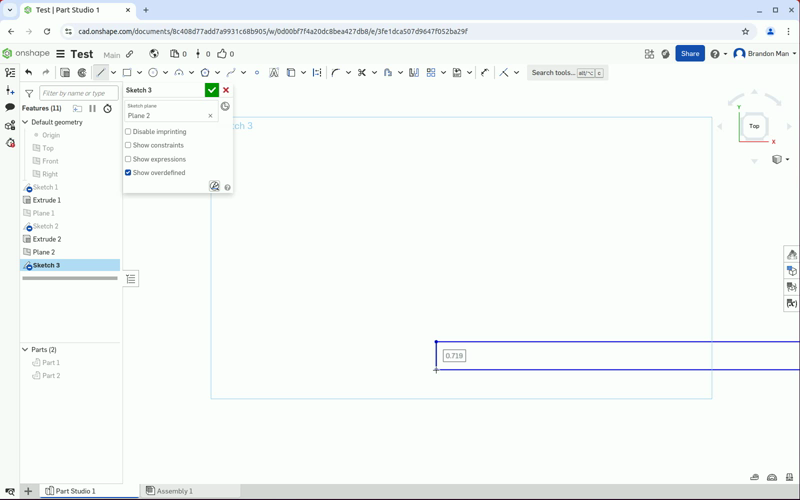
scroll(-6)
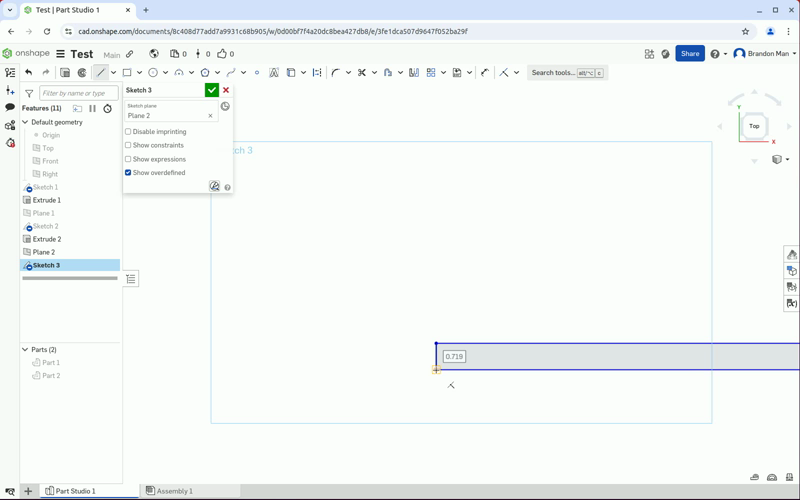
scroll(-6)
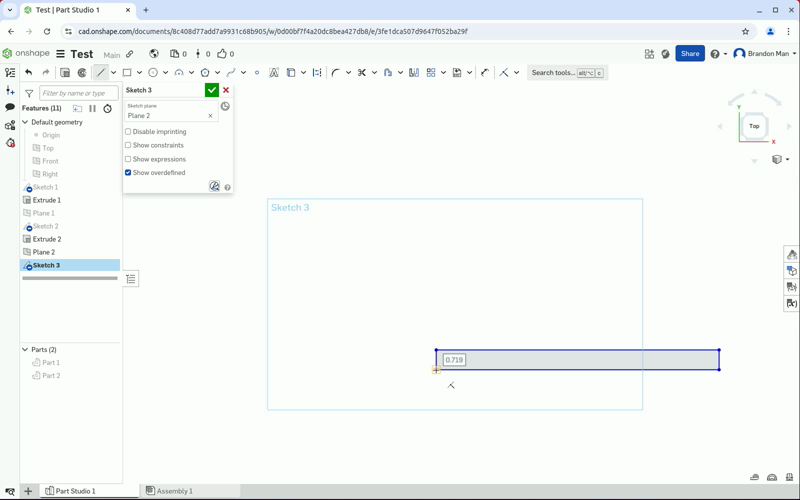
scroll(-6)
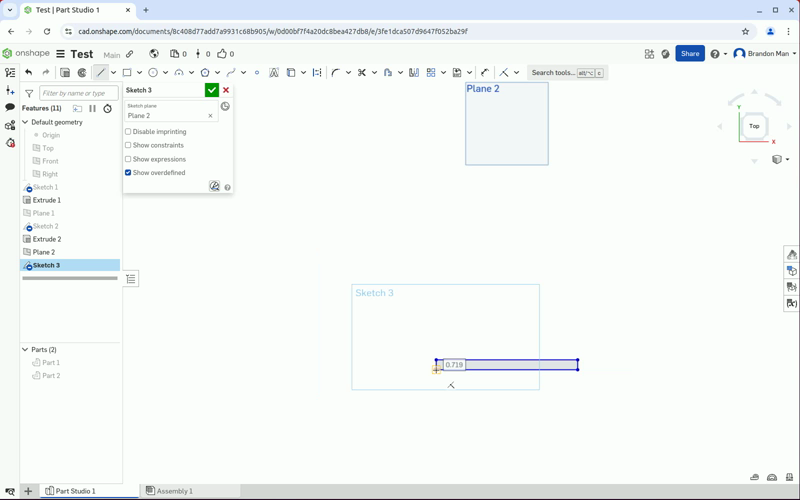
scroll(-6)
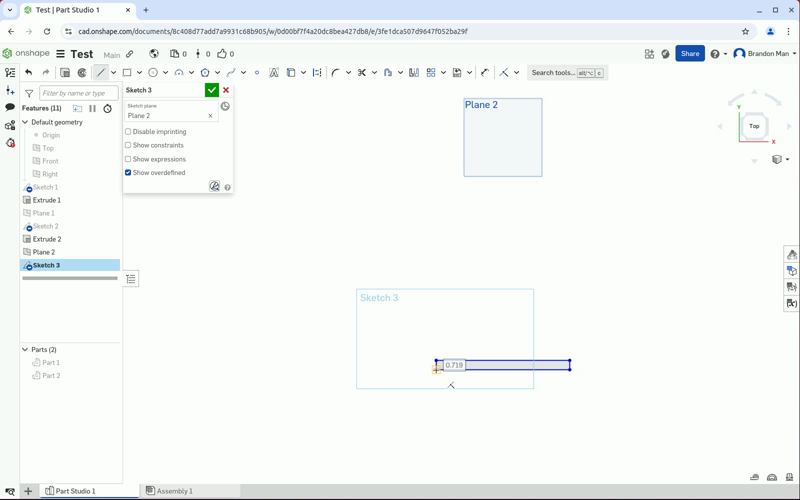
scroll(-6)
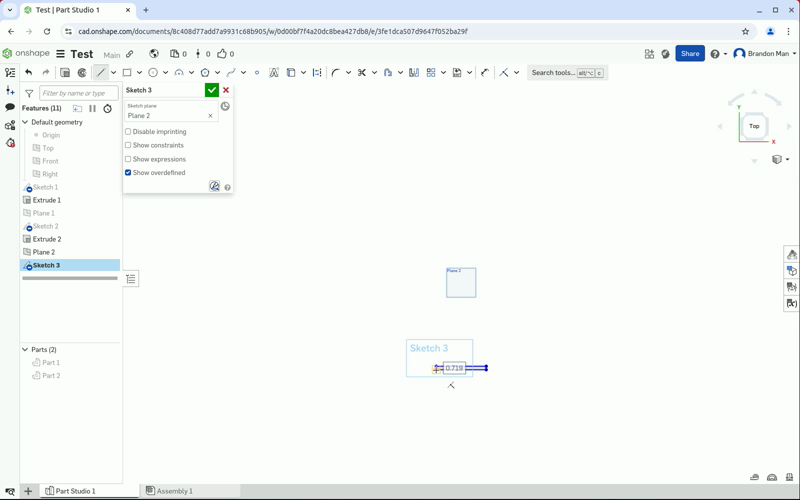
key(esc)
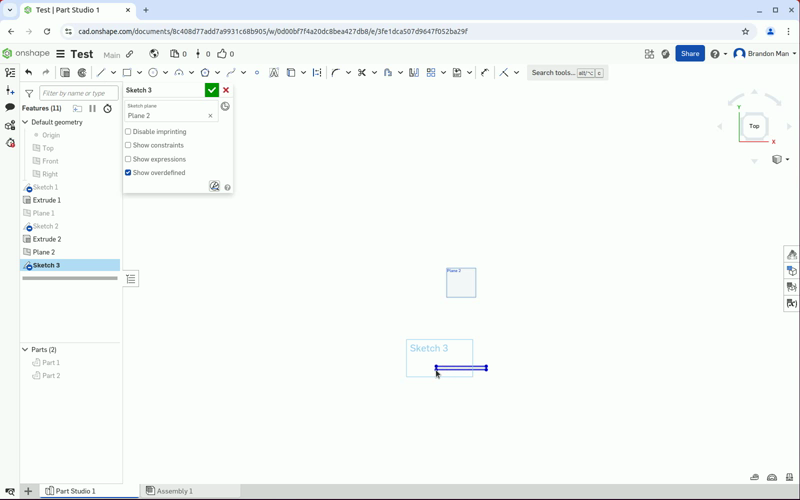
mouse_move(442, 366)
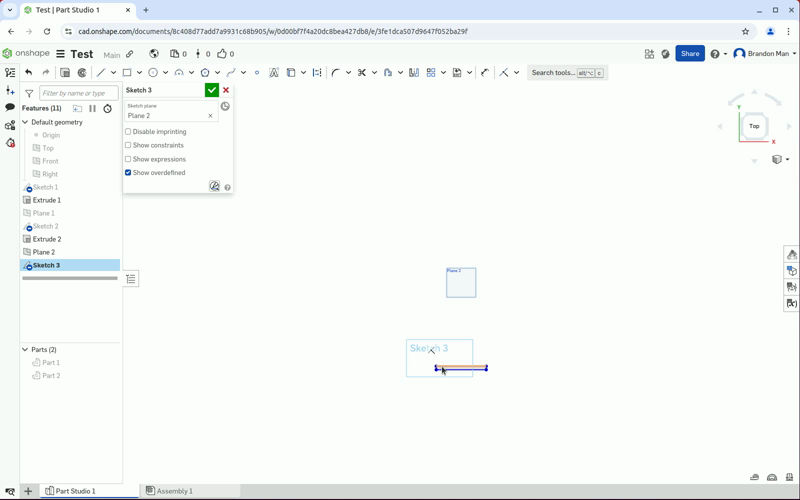
scroll(6)
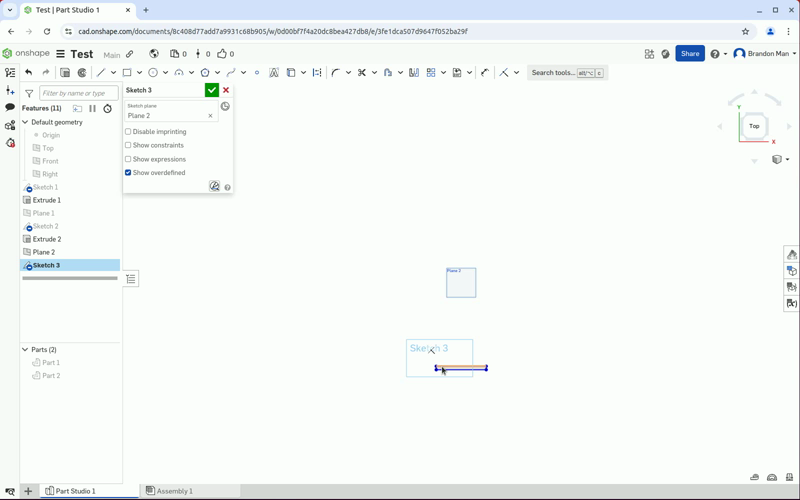
scroll(6)
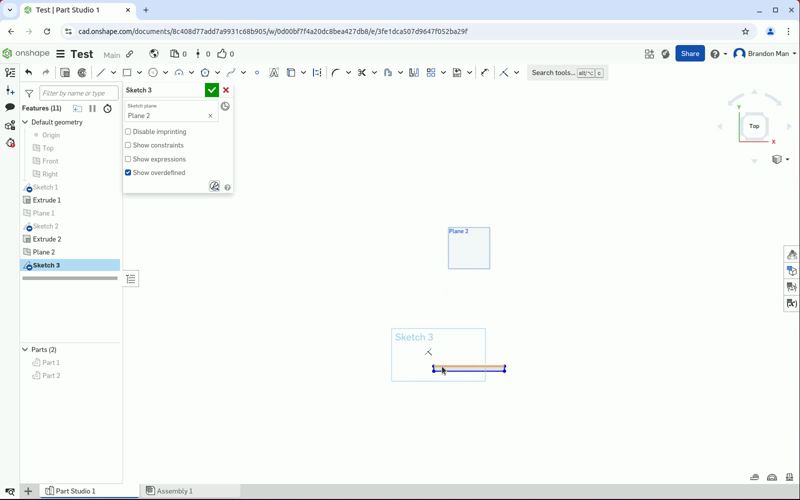
scroll(6)
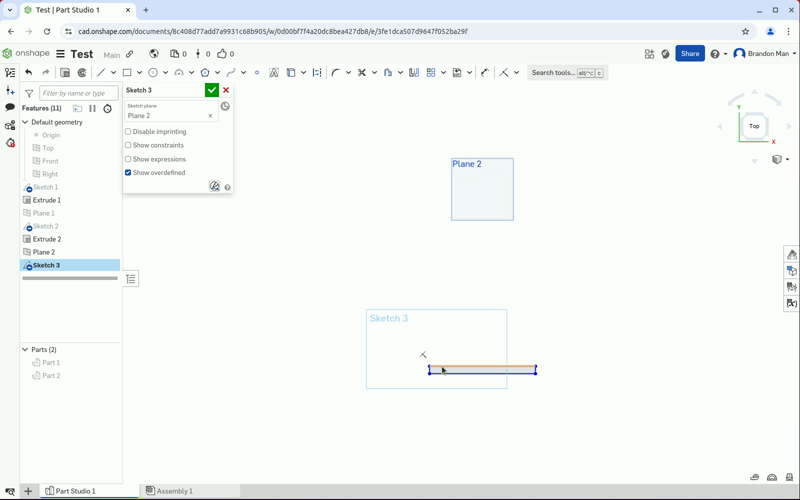
scroll(6)
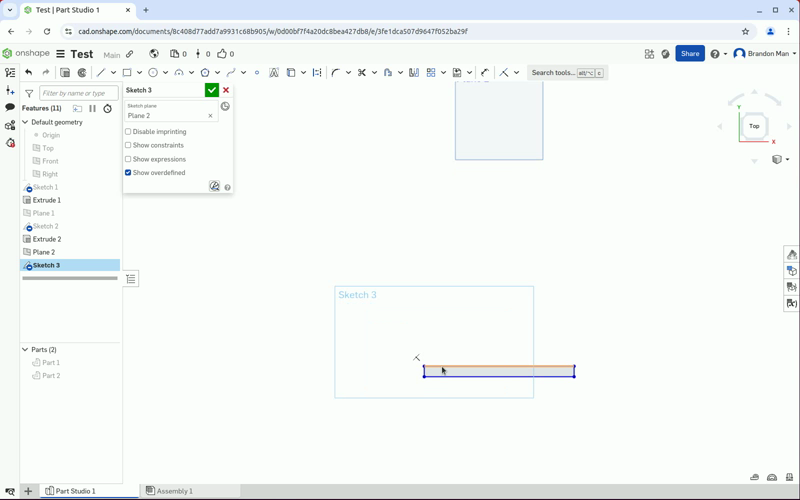
scroll(6)
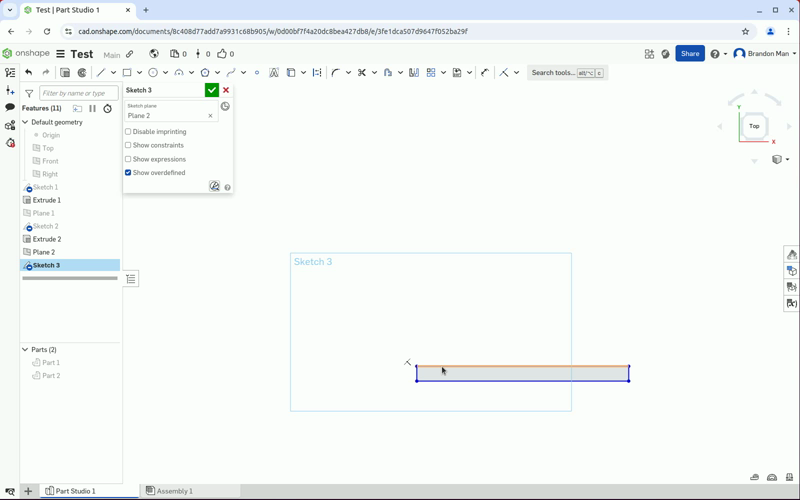
scroll(6)
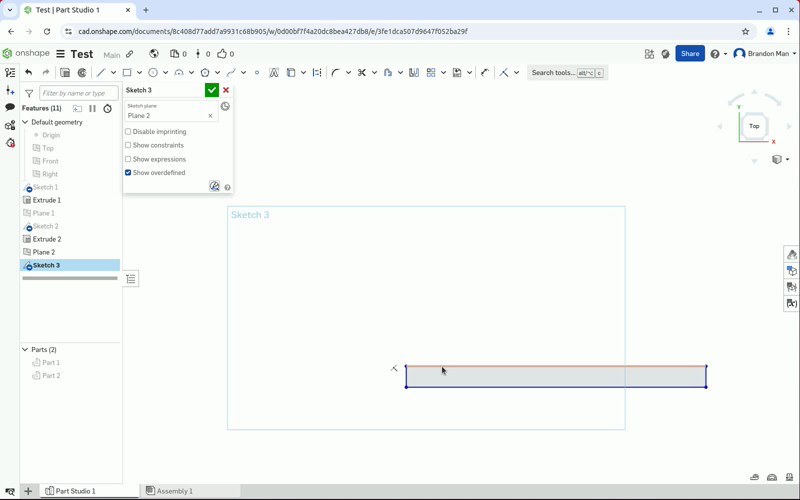
scroll(6)
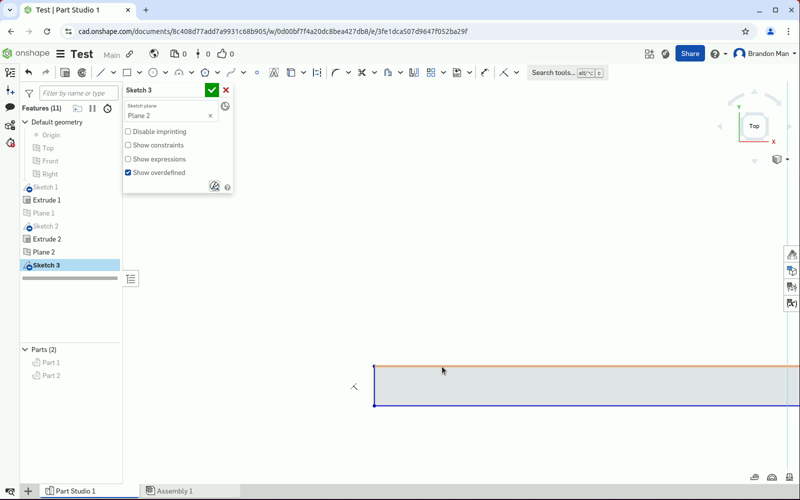
click(442, 366)
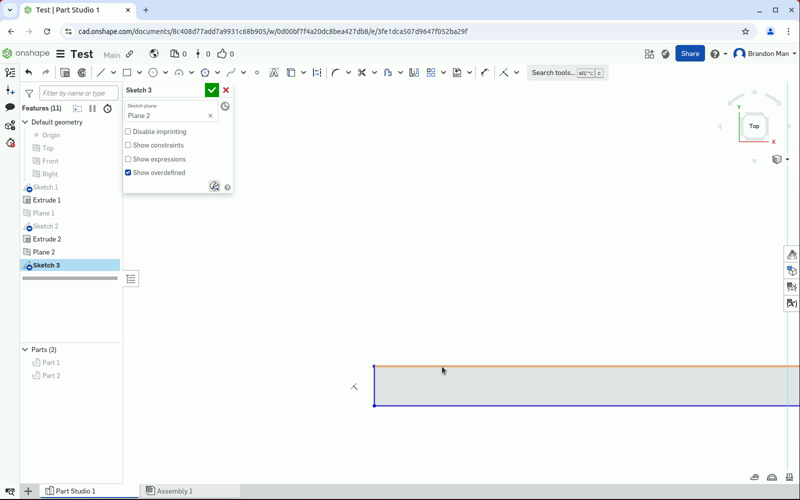
scroll(-6)
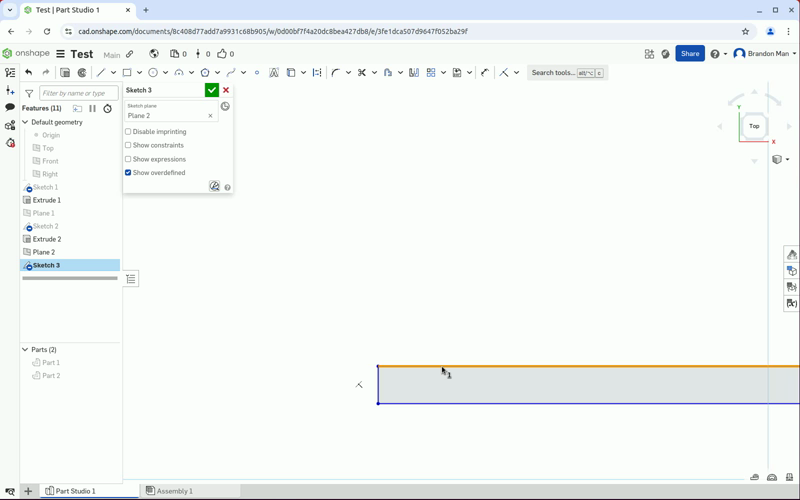
scroll(-6)
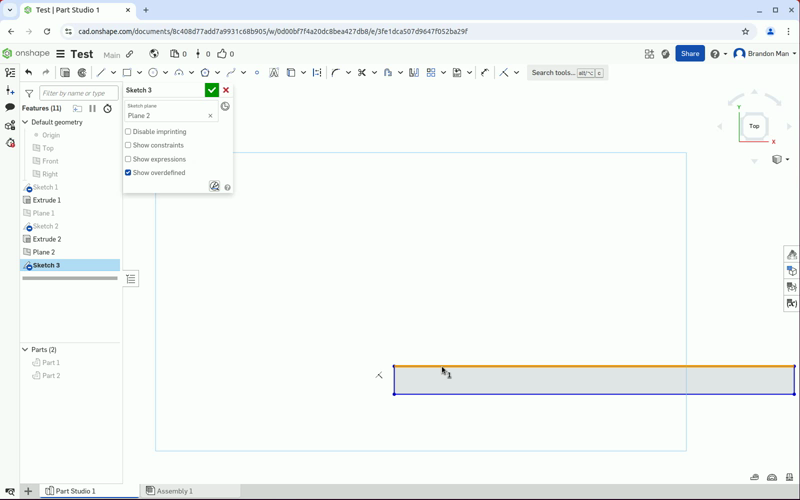
scroll(-6)
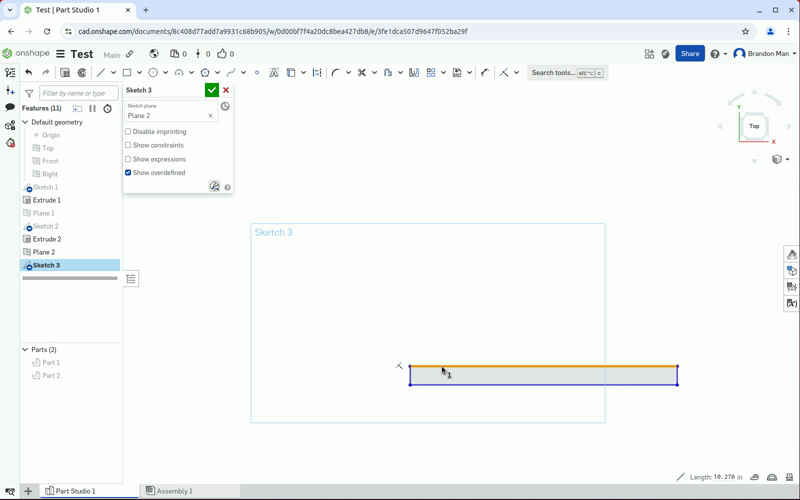
scroll(-6)
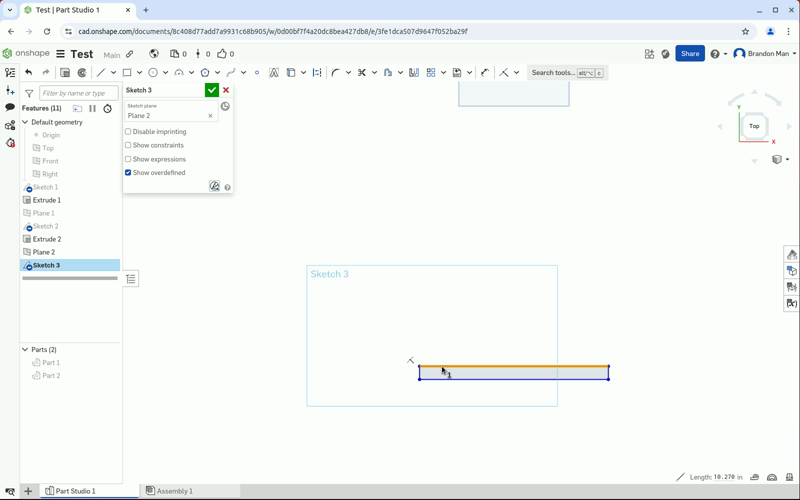
scroll(-6)
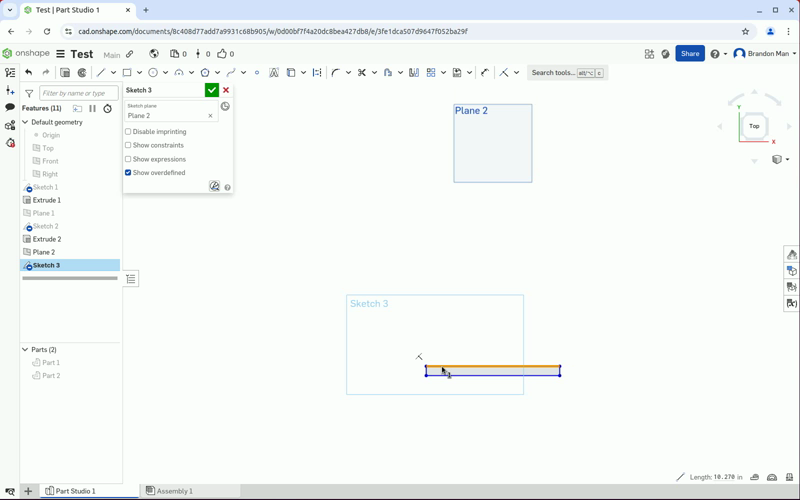
scroll(-6)
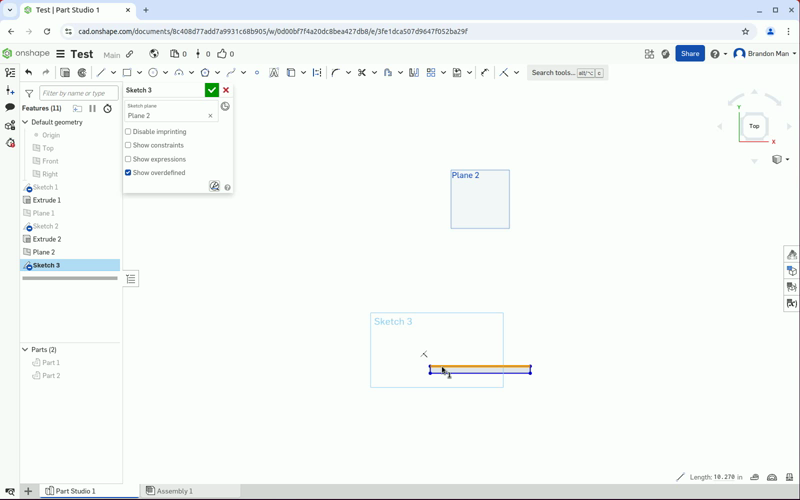
scroll(-6)
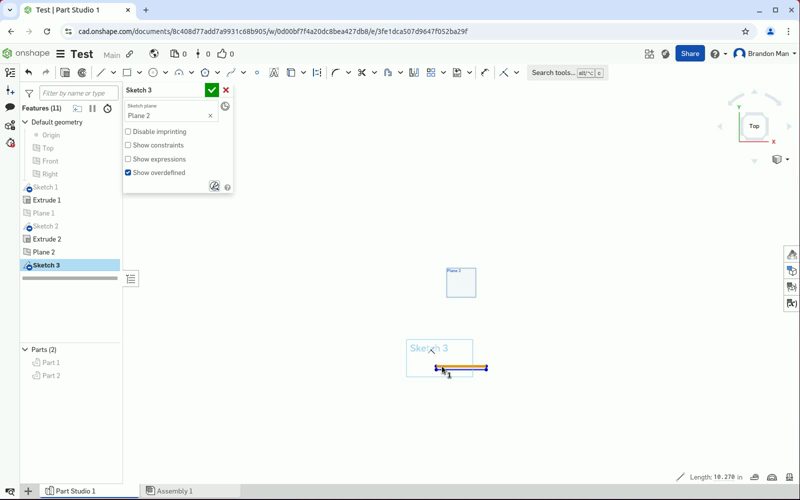
mouse_move(73, 352)
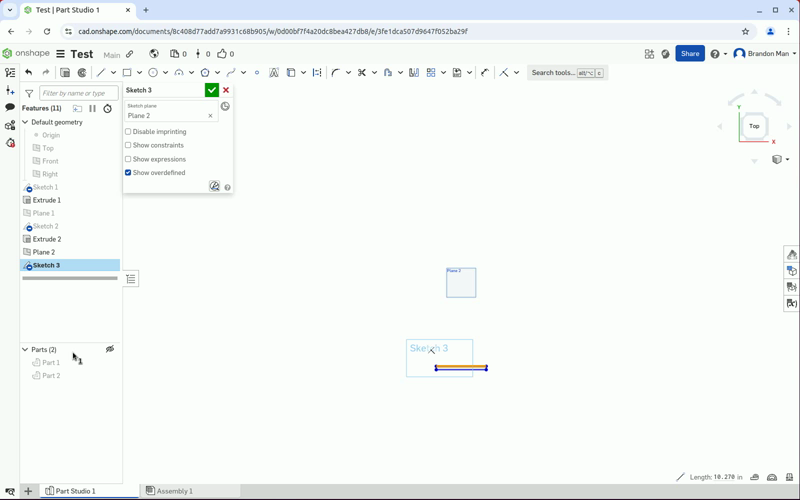
key(shift+y)
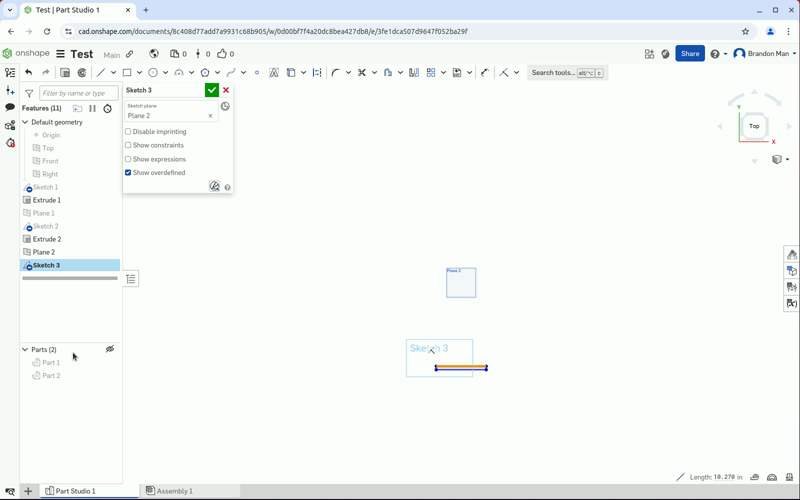
key(shift+e)
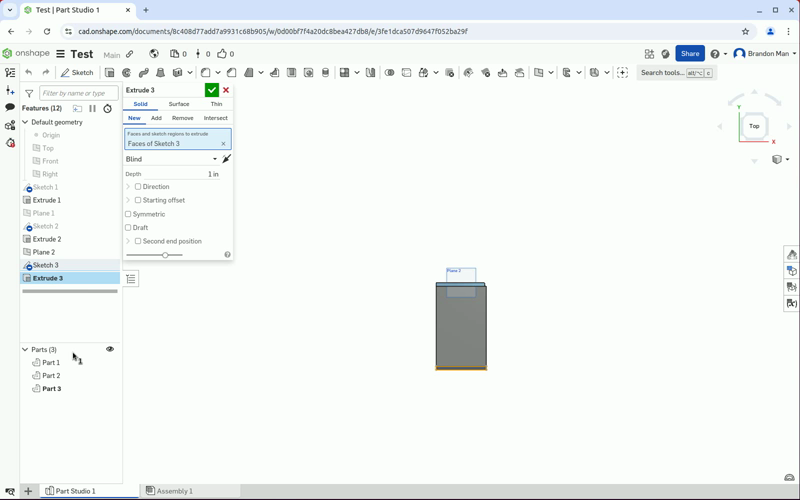
mouse_move(143, 106)
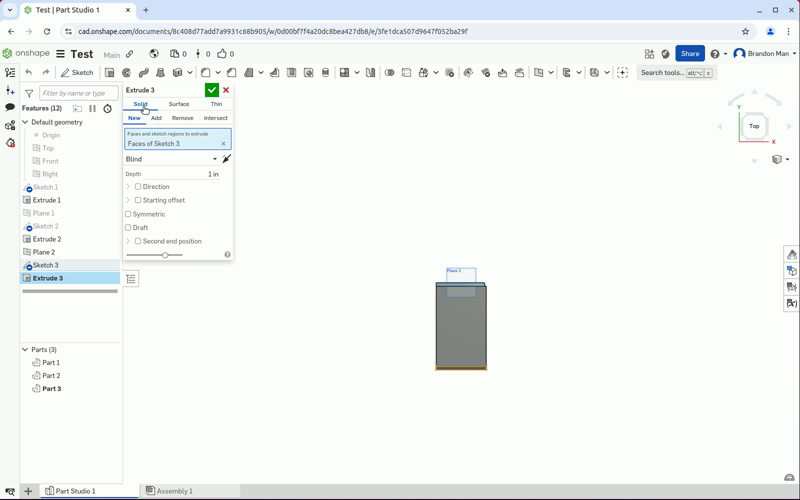
click(143, 106)
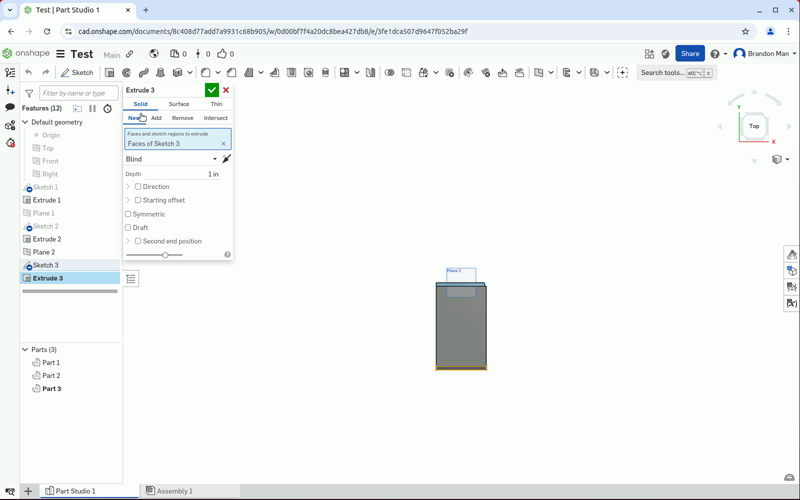
mouse_move(137, 120)
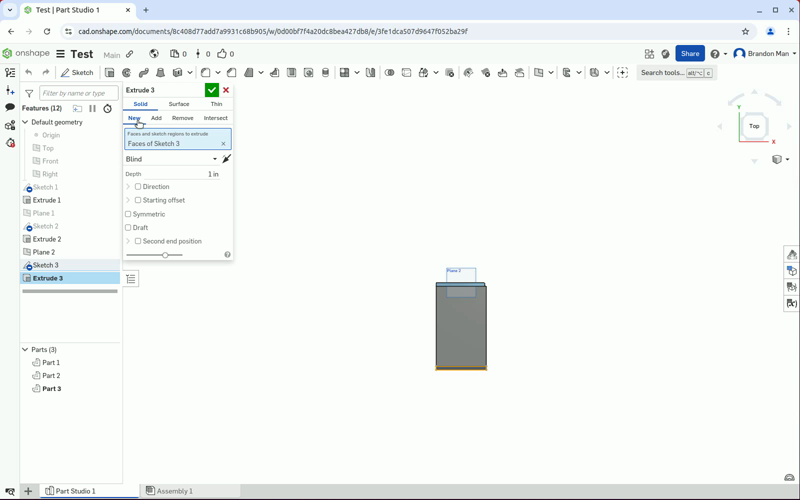
click(137, 120)
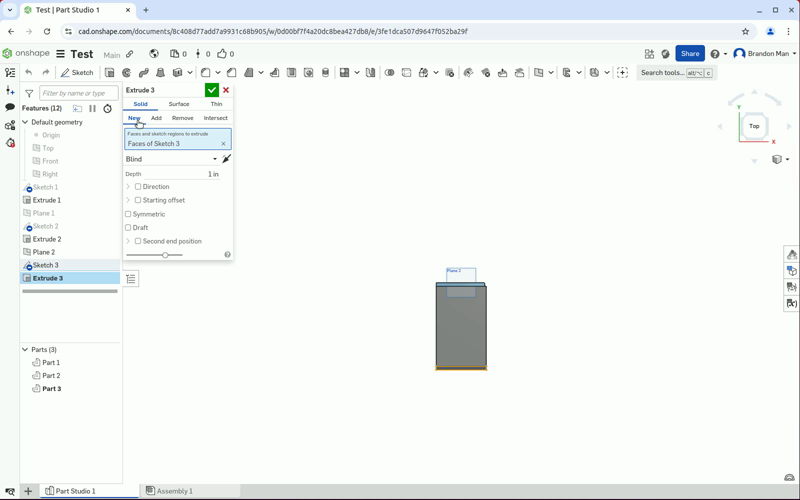
key(tab, 4)
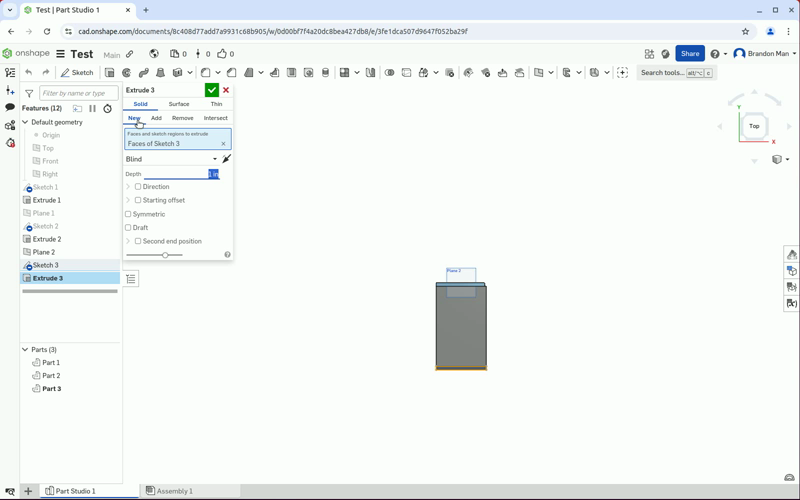
text(4.333)
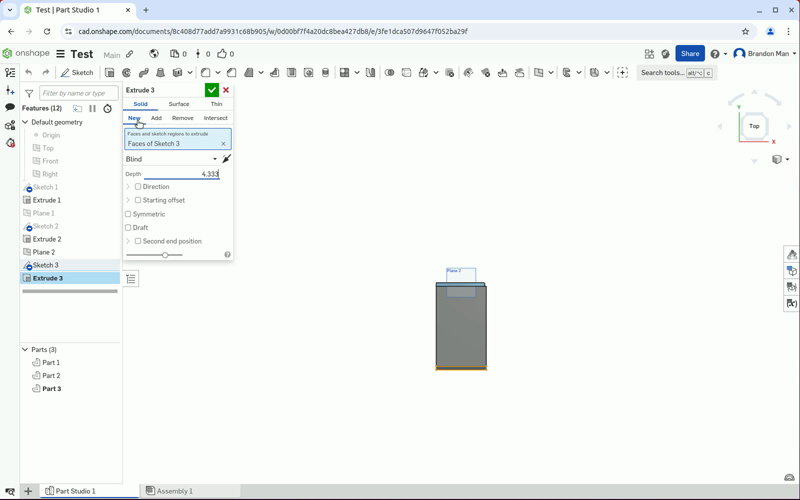
key(enter)
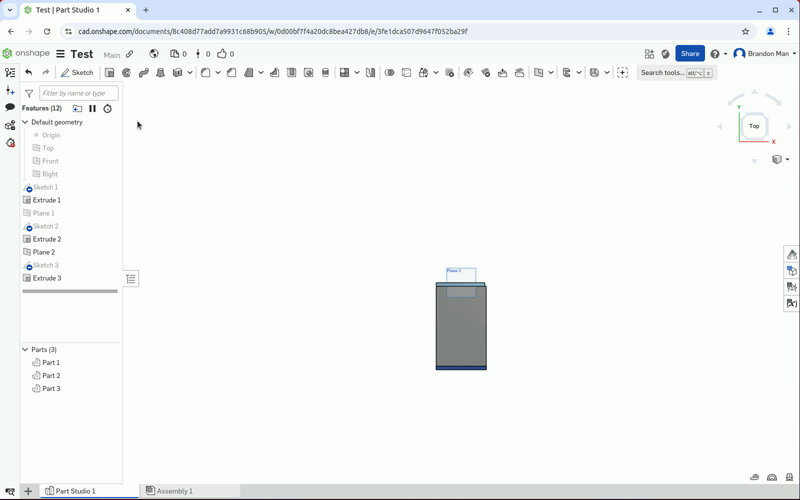
key(shift+h)
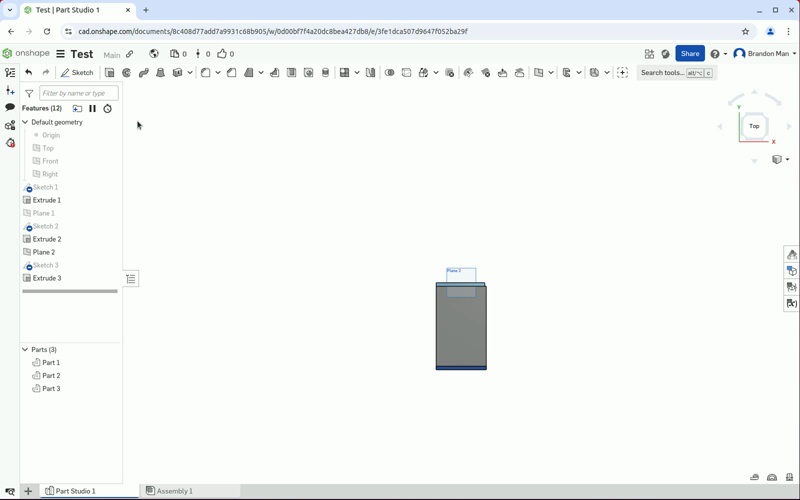
key(shift+h)
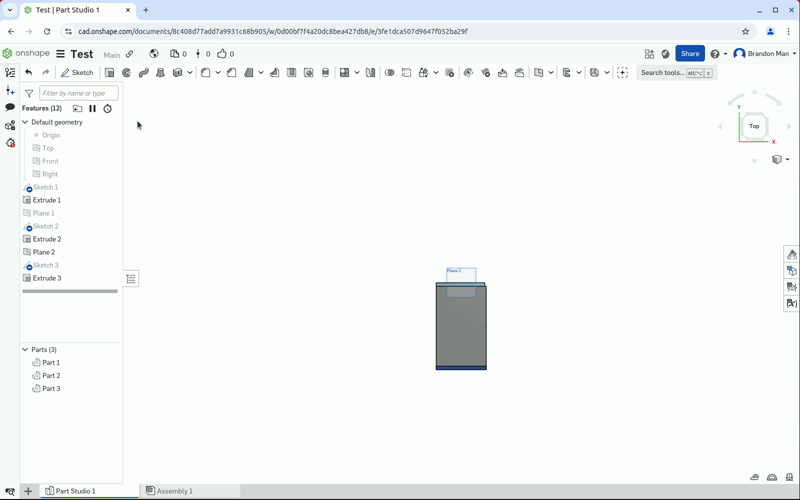
mouse_move(73, 189)
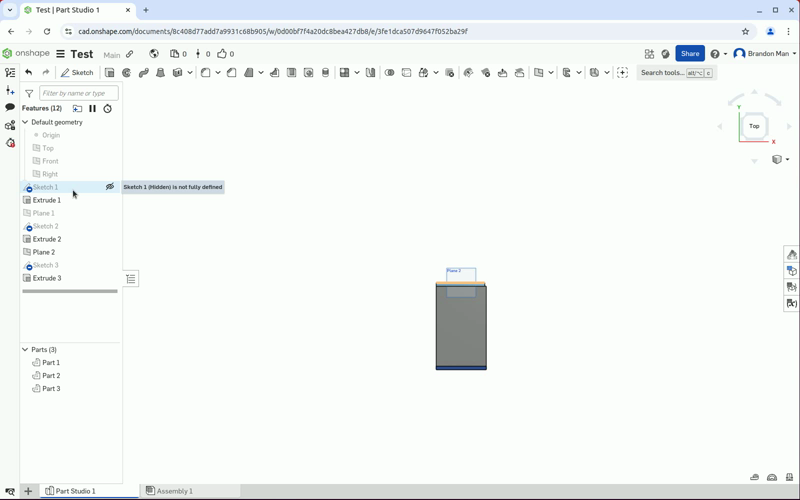
click(73, 189)
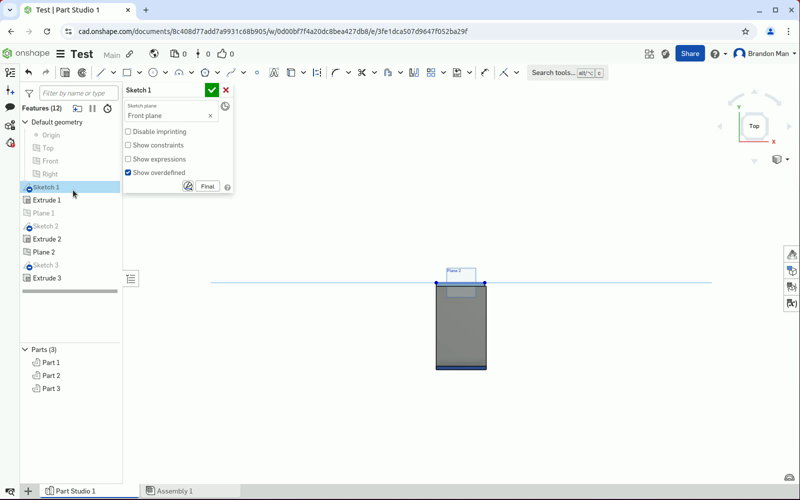
mouse_move(229, 92)
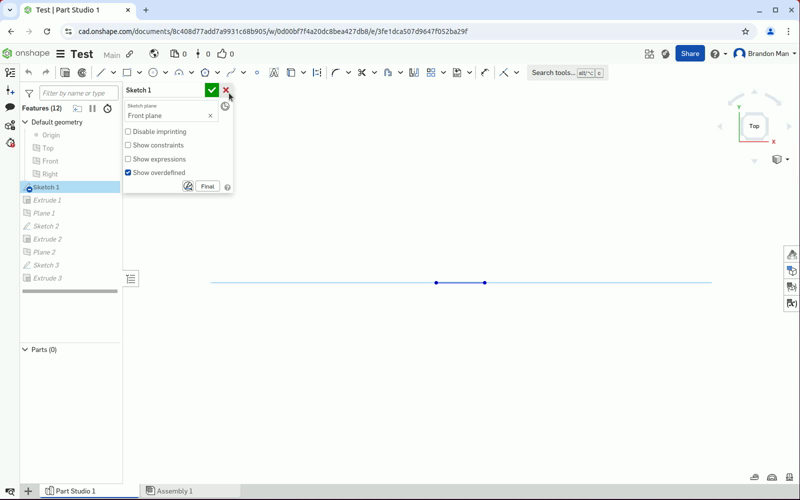
click(229, 92)
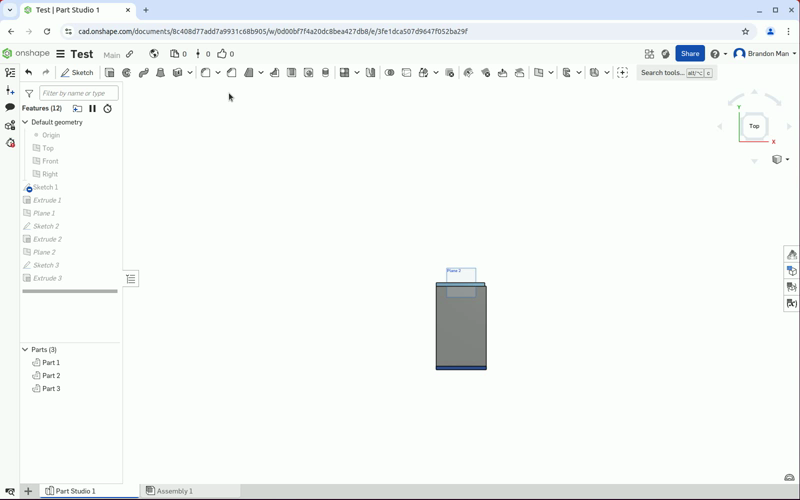
mouse_move(73, 352)
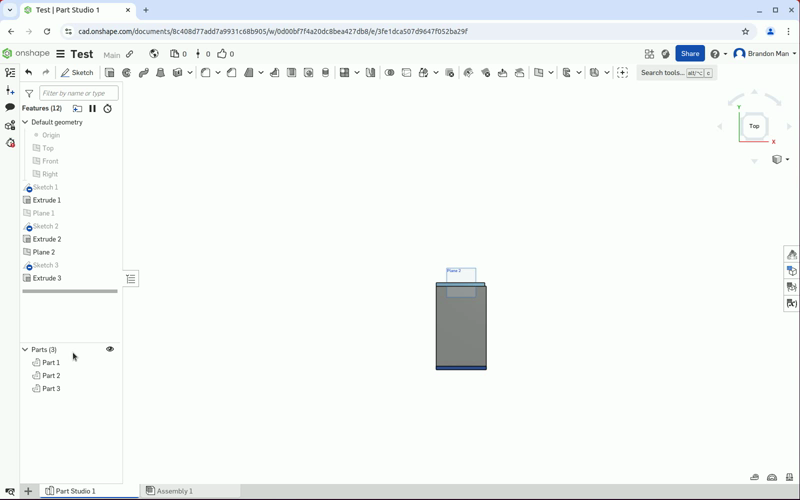
key(y)
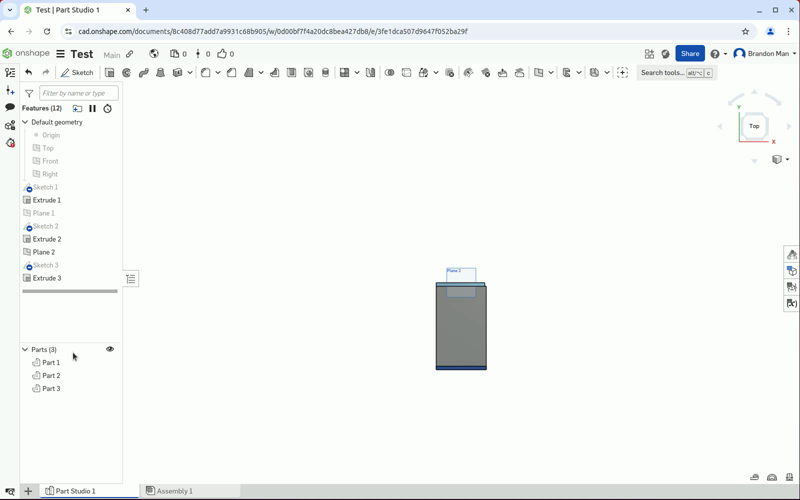
key(shift+p)
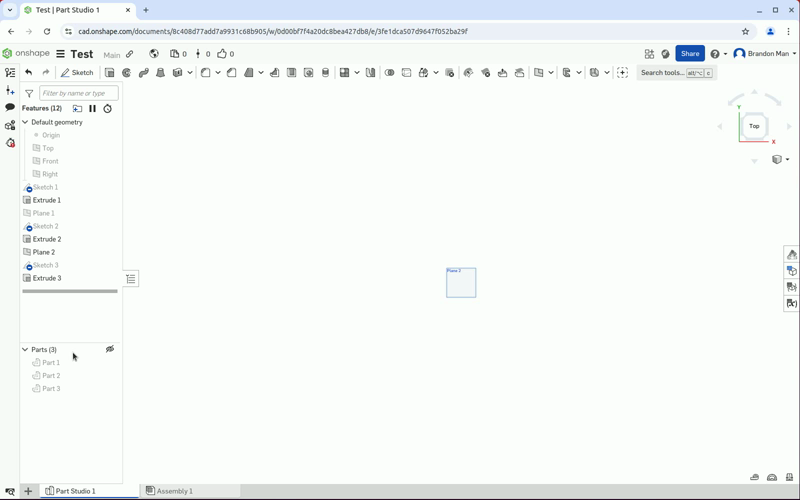
key(space)
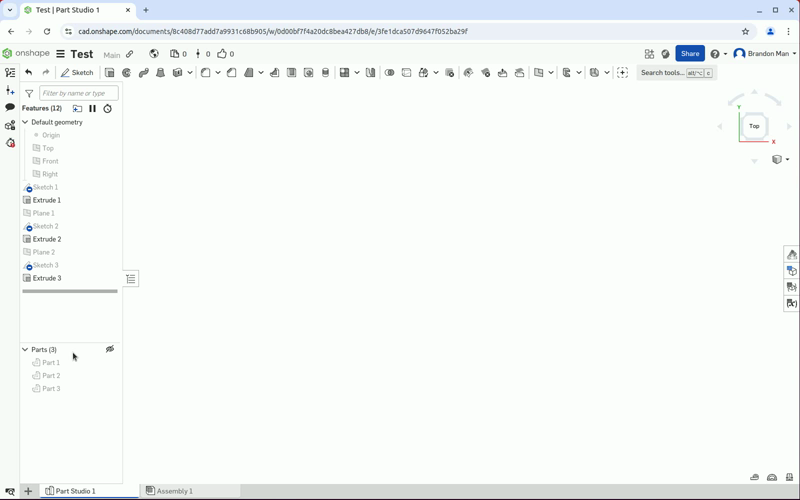
key_down(shift)
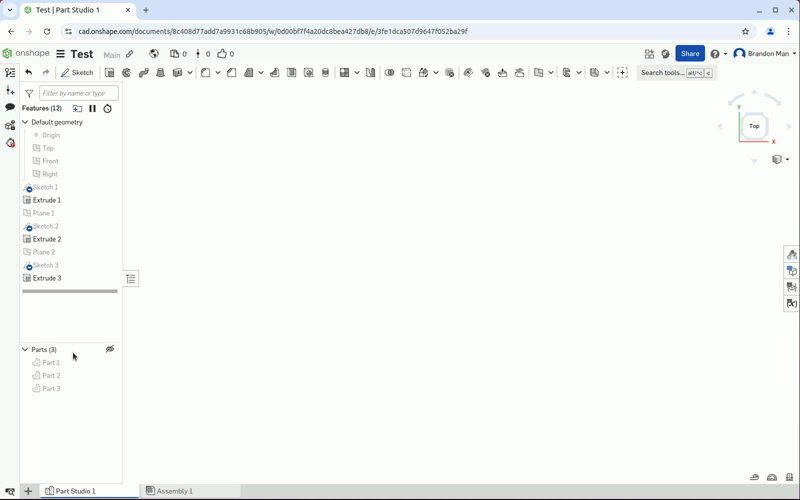
key(up)
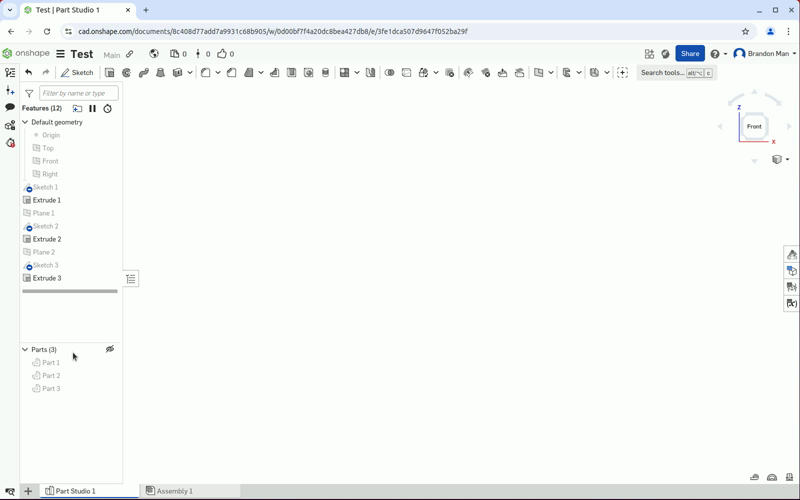
key_up(shift)
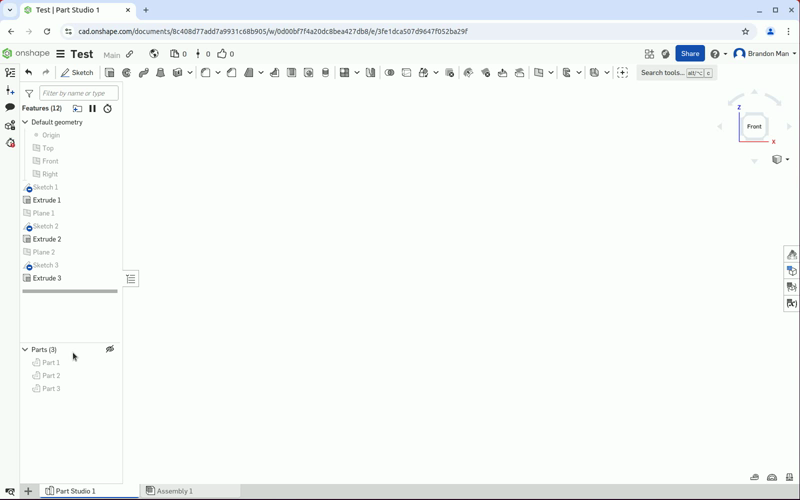
mouse_move(73, 352)
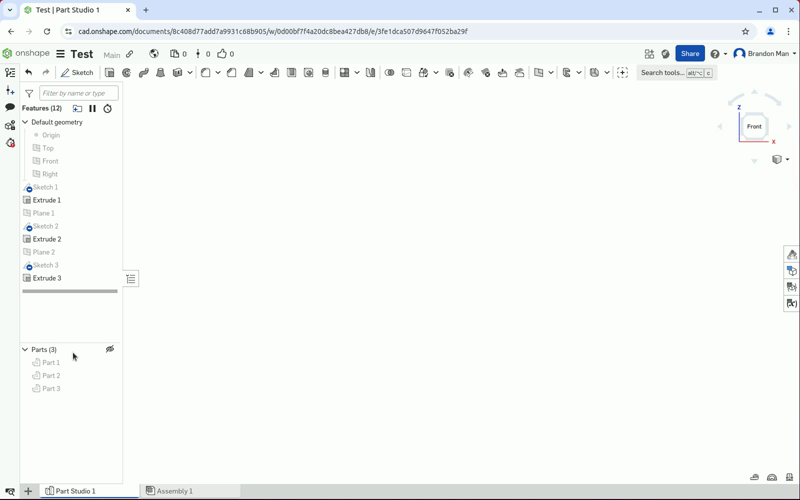
key(shift+y)
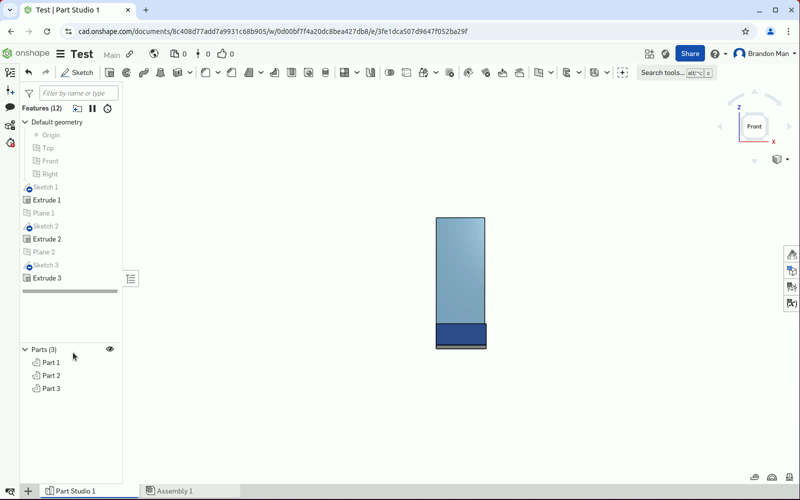
mouse_move(541, 75)
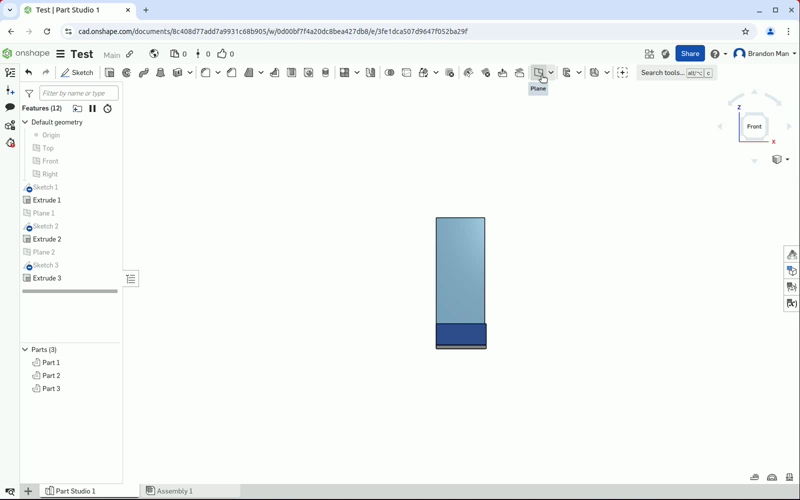
click(541, 75)
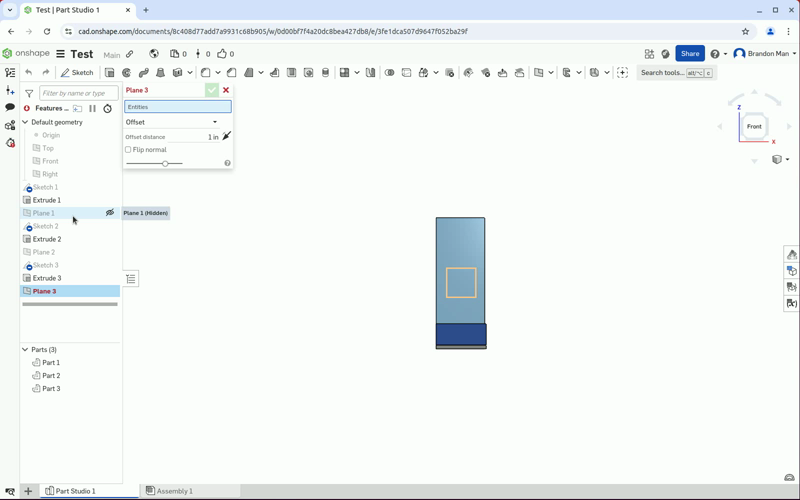
scroll(3)
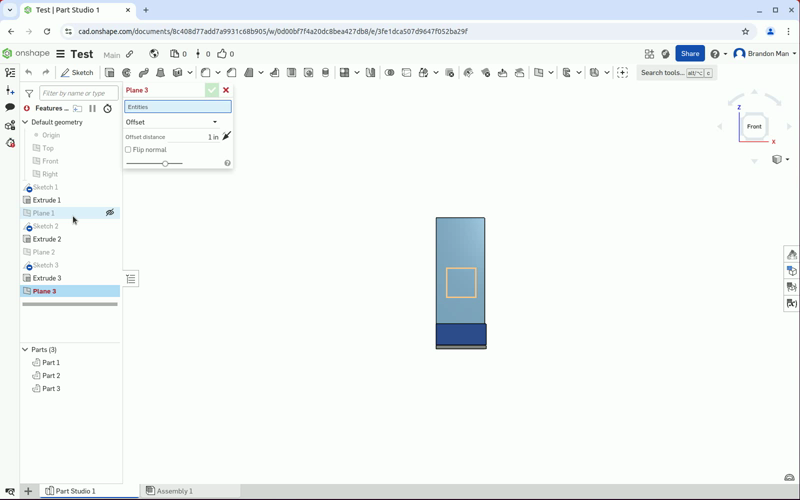
mouse_move(73, 163)
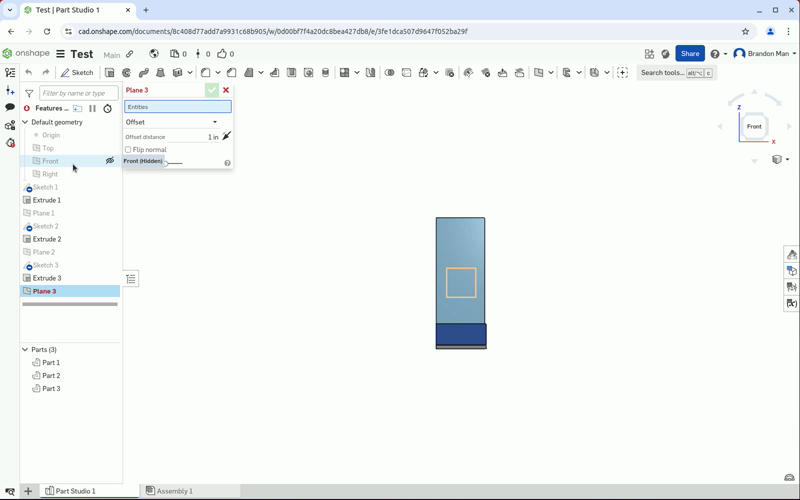
click(73, 163)
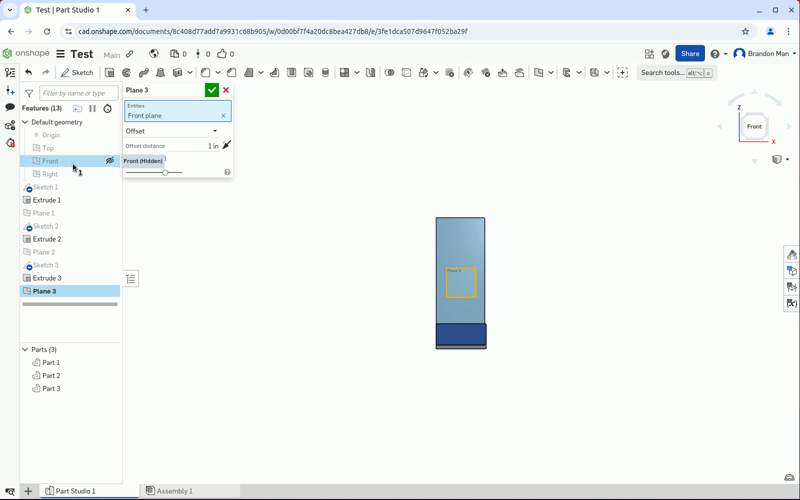
key(tab, 2)
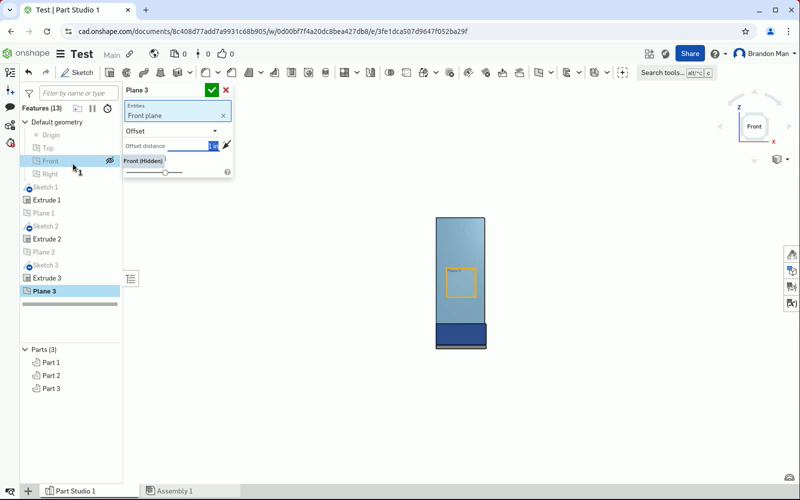
text(17.809)
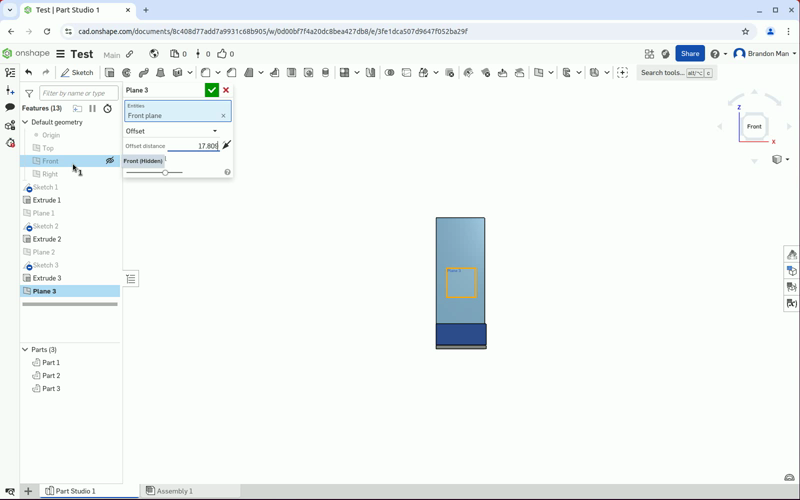
key(enter, 2)
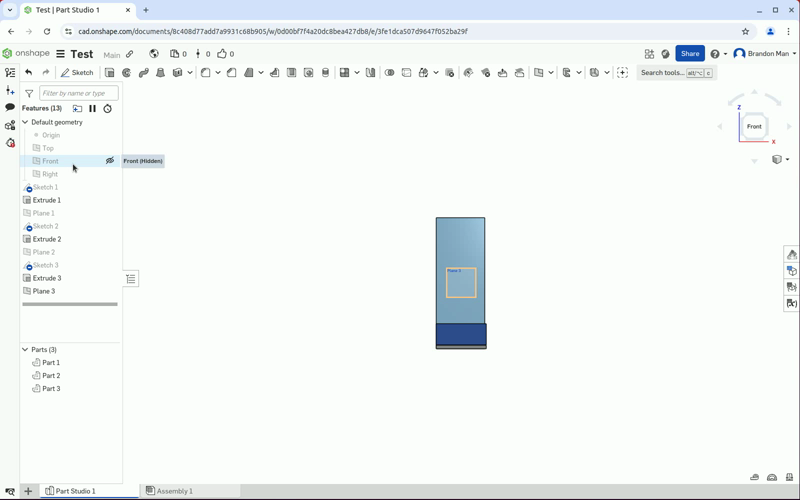
key(shift+s)
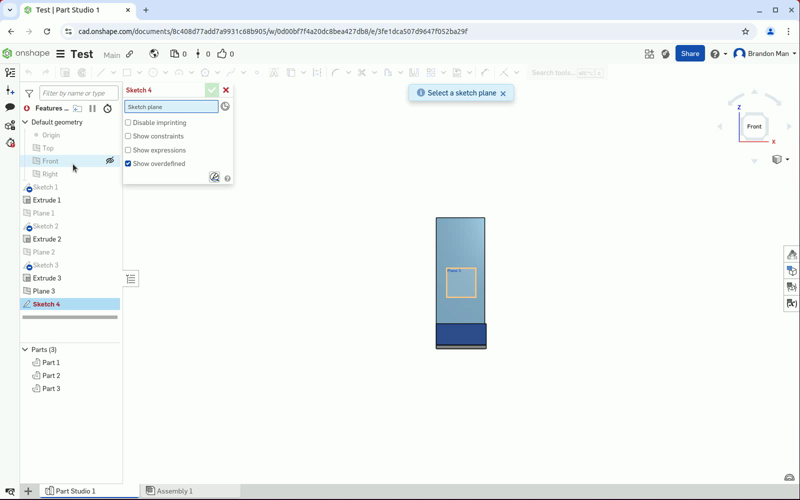
mouse_move(73, 293)
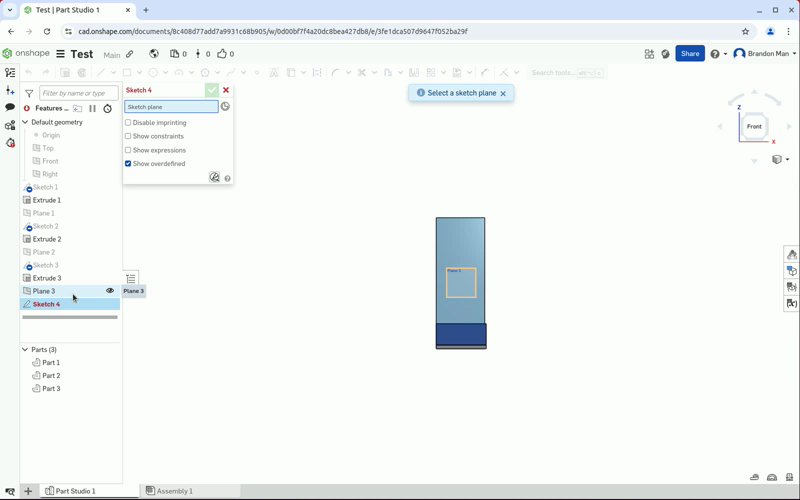
click(73, 293)
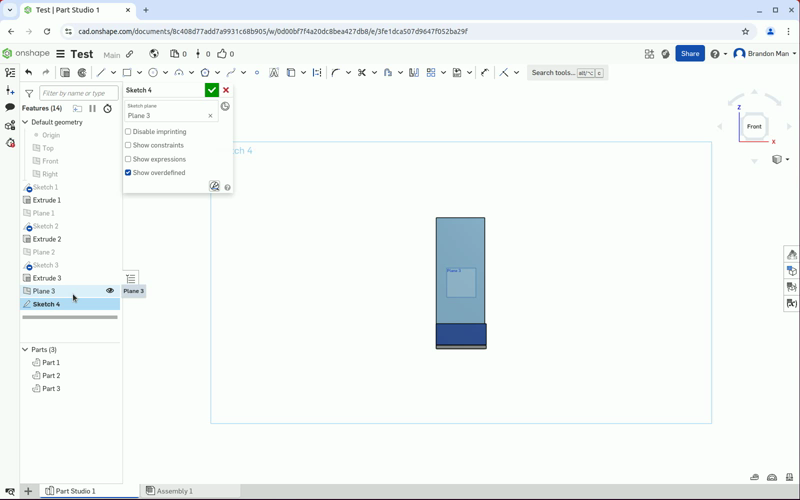
mouse_move(73, 352)
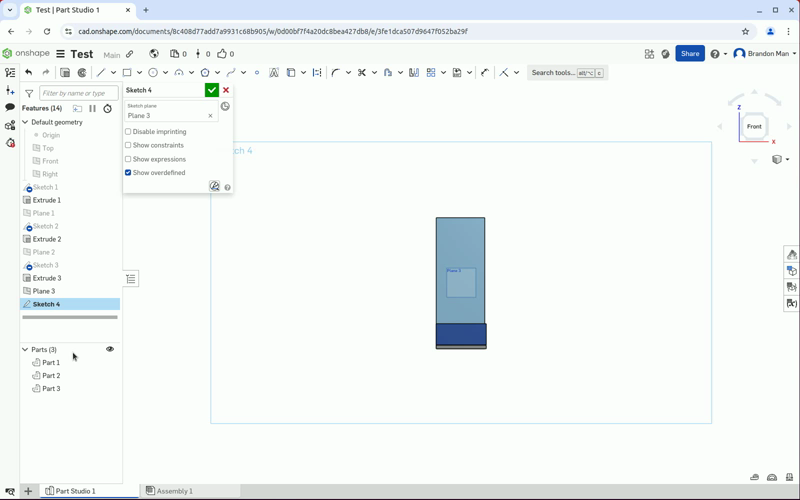
key(y)
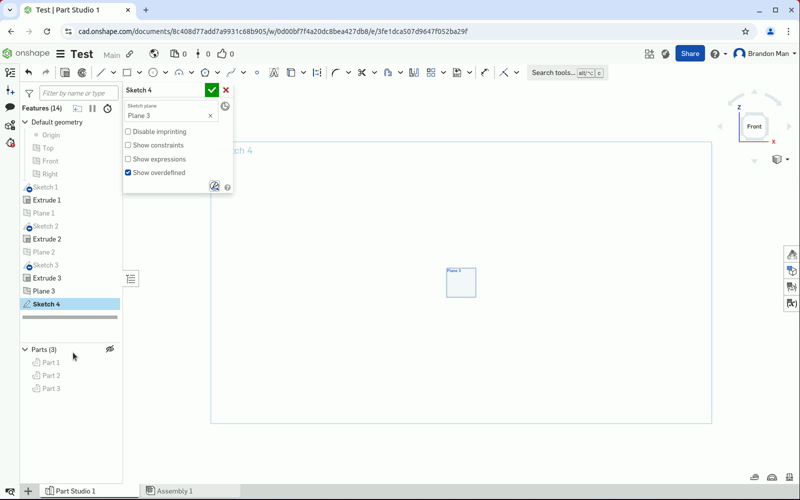
key(l)
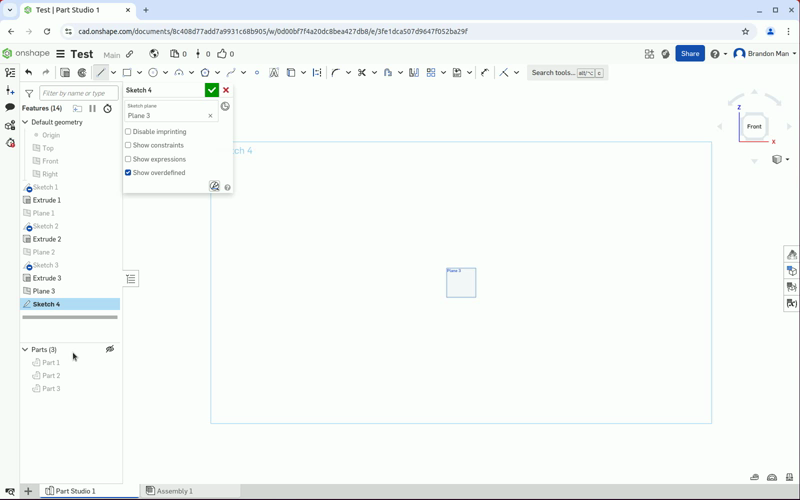
key_down(shift)
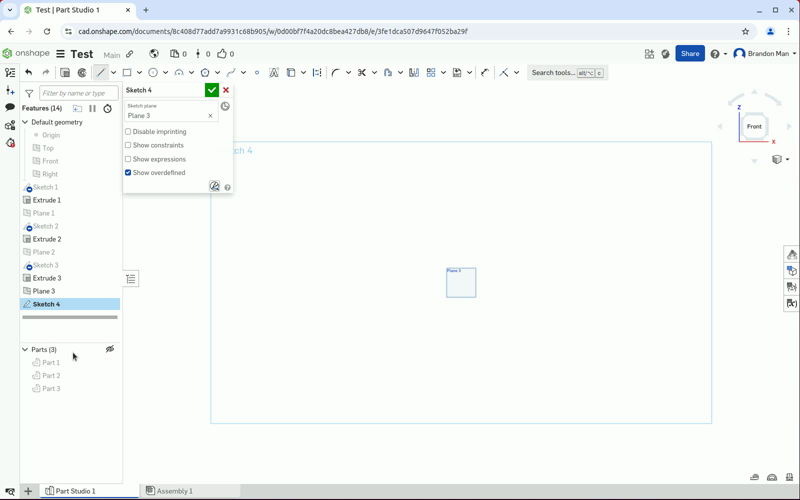
mouse_move(436, 327)
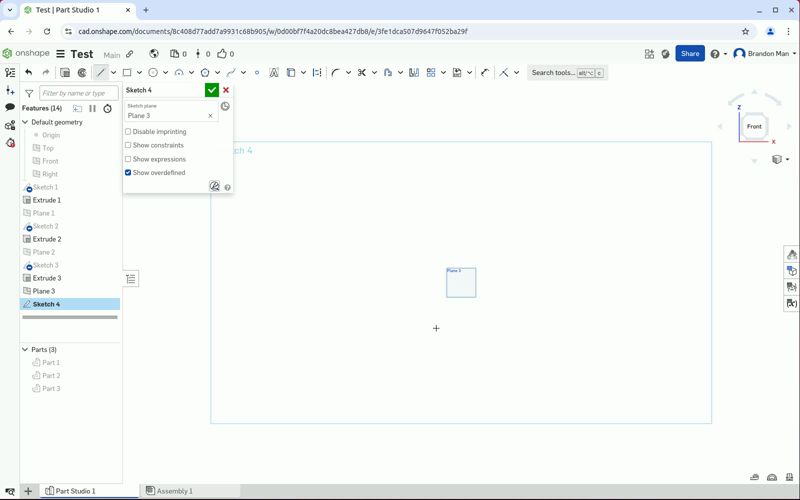
click(436, 327)
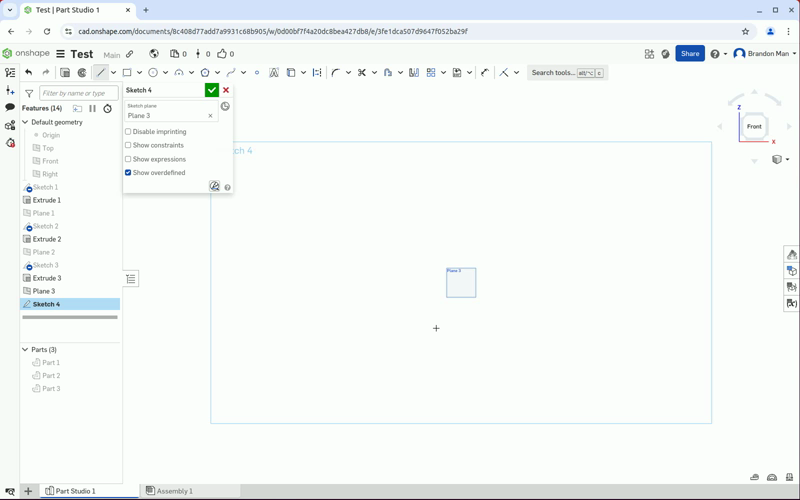
key_up(shift)
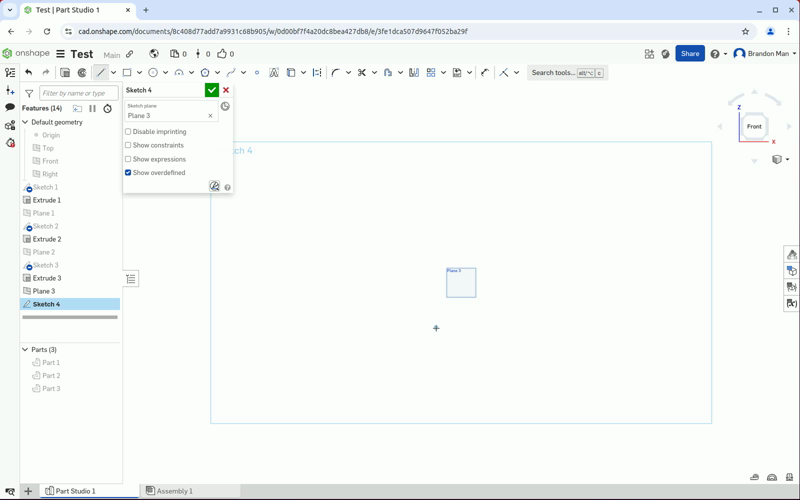
key_down(shift)
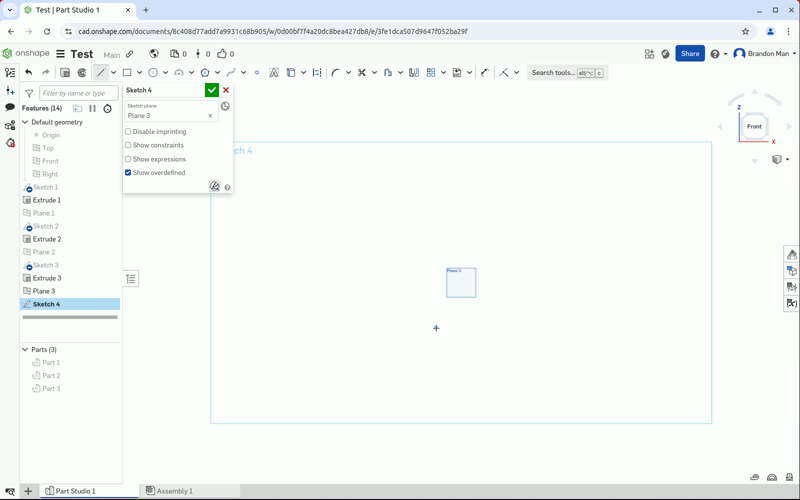
mouse_move(466, 327)
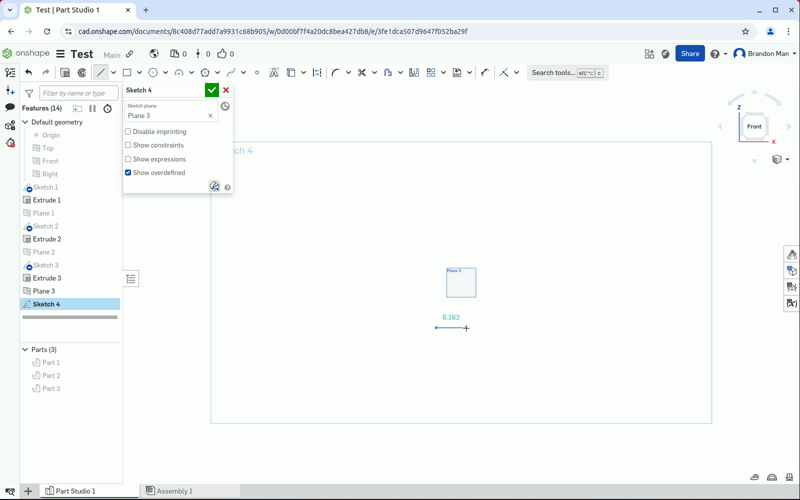
mouse_move(486, 327)
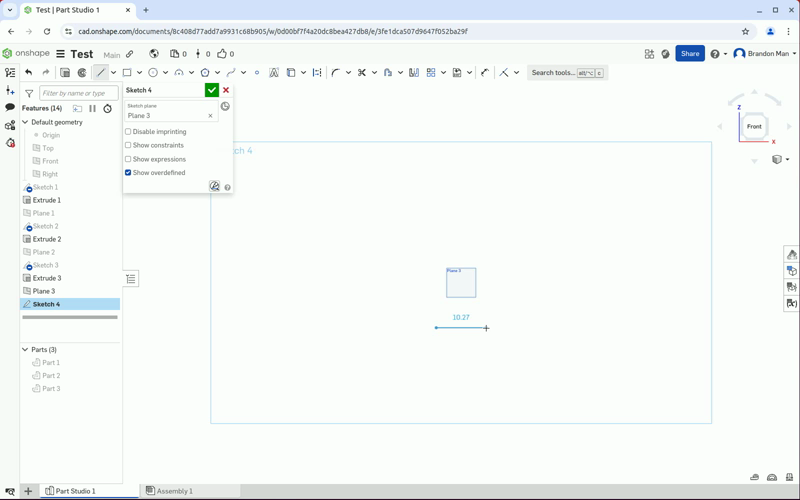
click(486, 327)
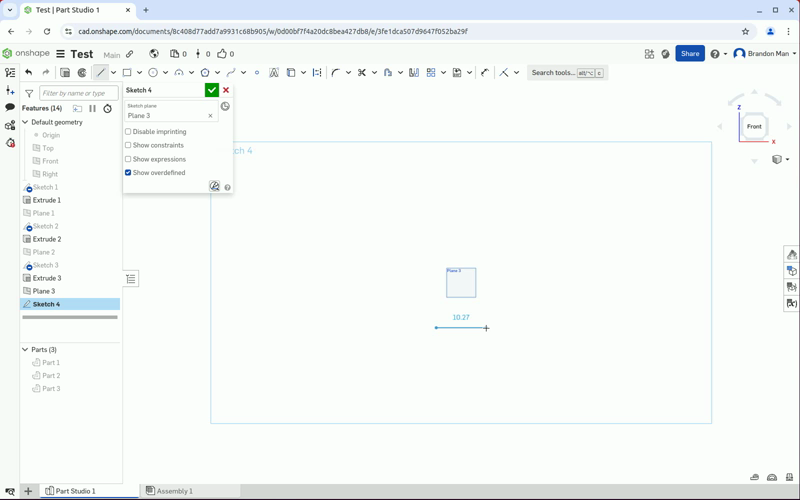
key_up(shift)
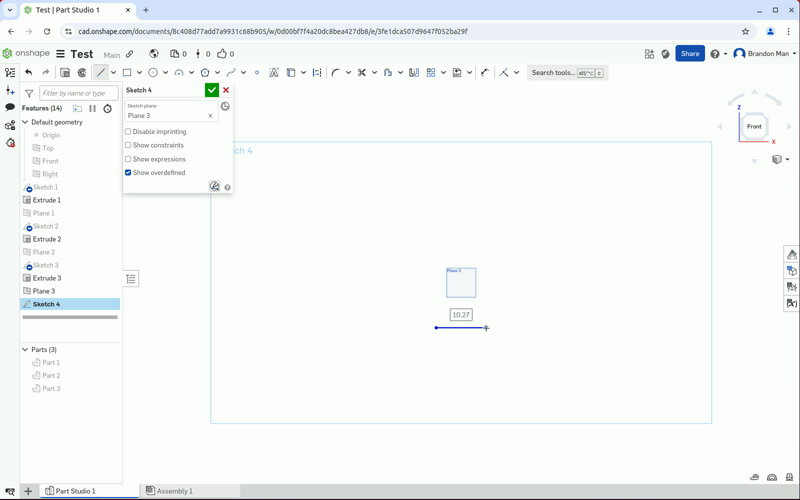
key_down(shift)
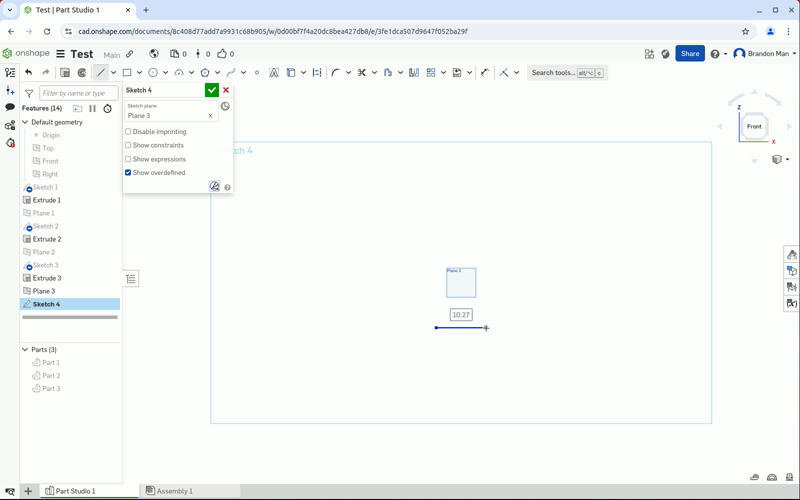
mouse_move(516, 327)
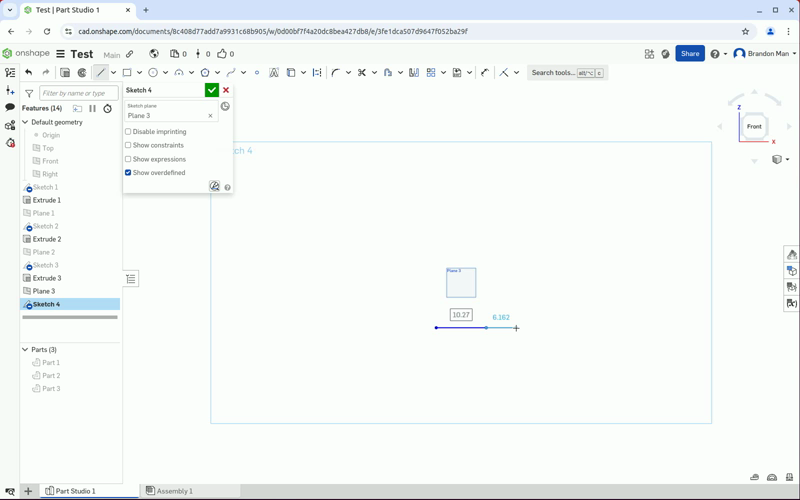
mouse_move(486, 323)
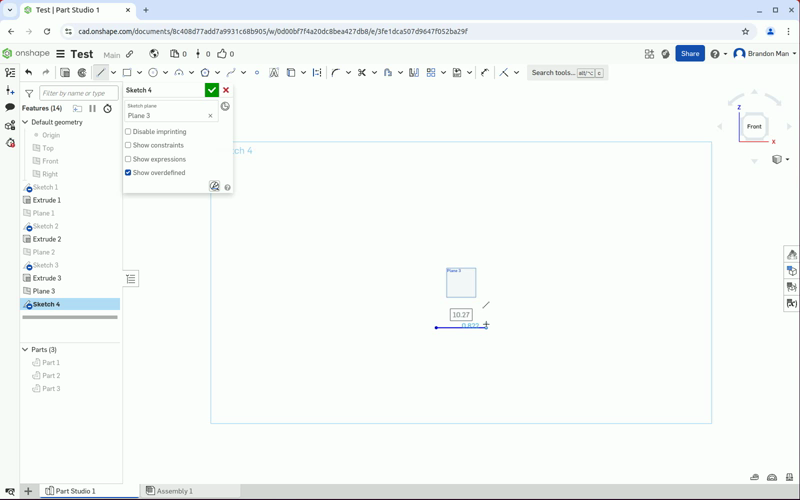
scroll(6)
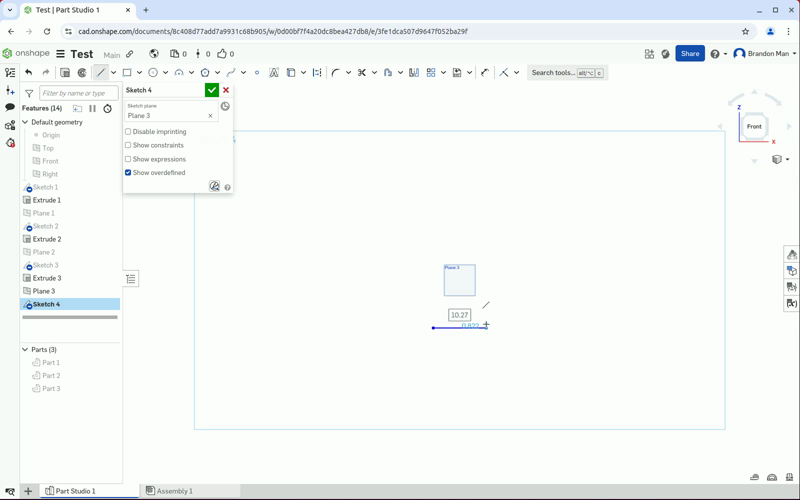
scroll(6)
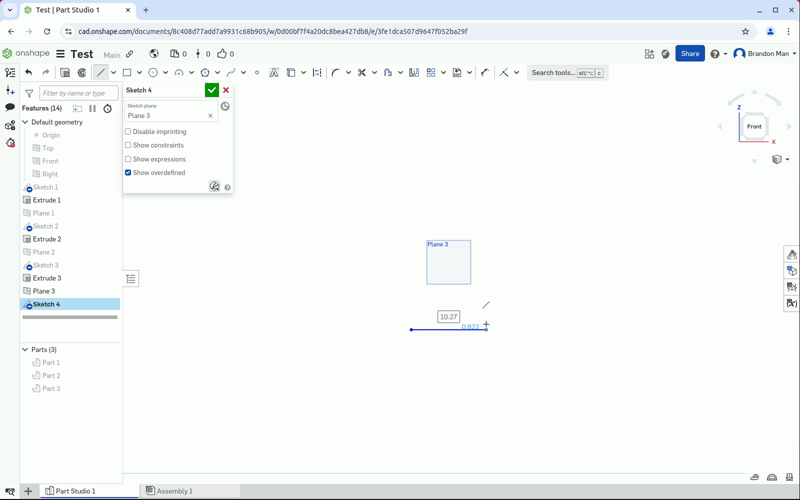
scroll(6)
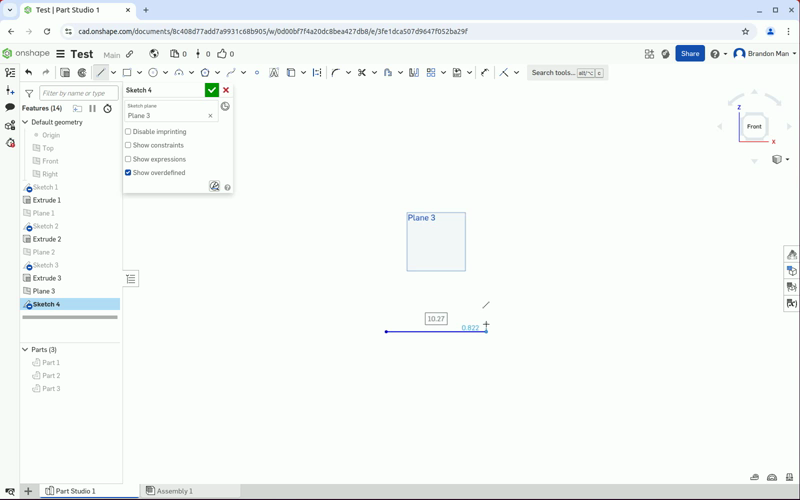
scroll(6)
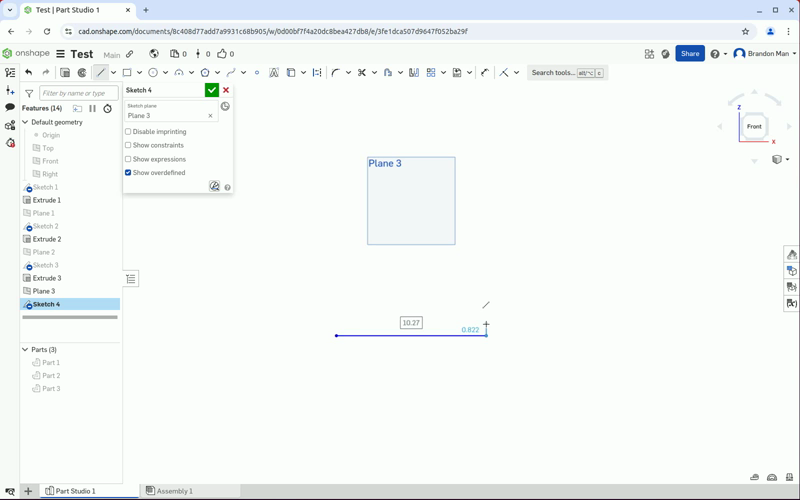
scroll(6)
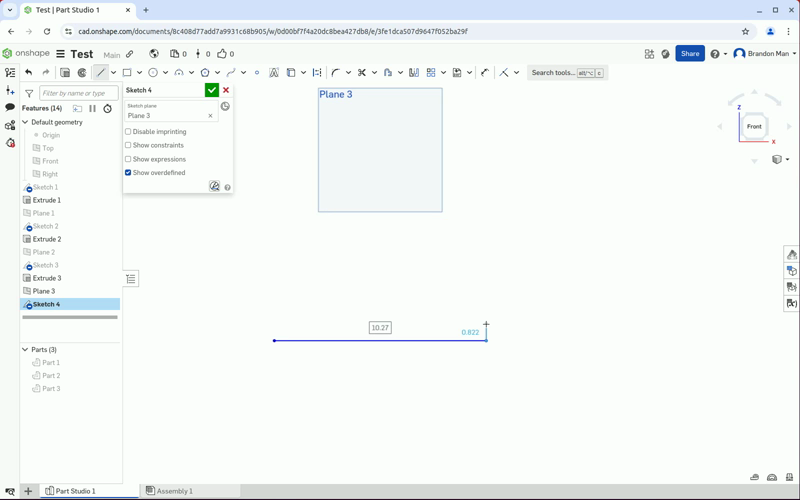
scroll(6)
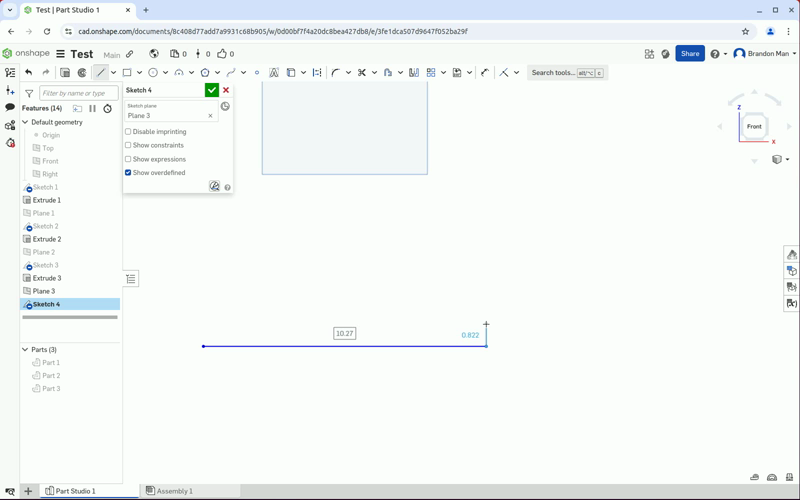
scroll(6)
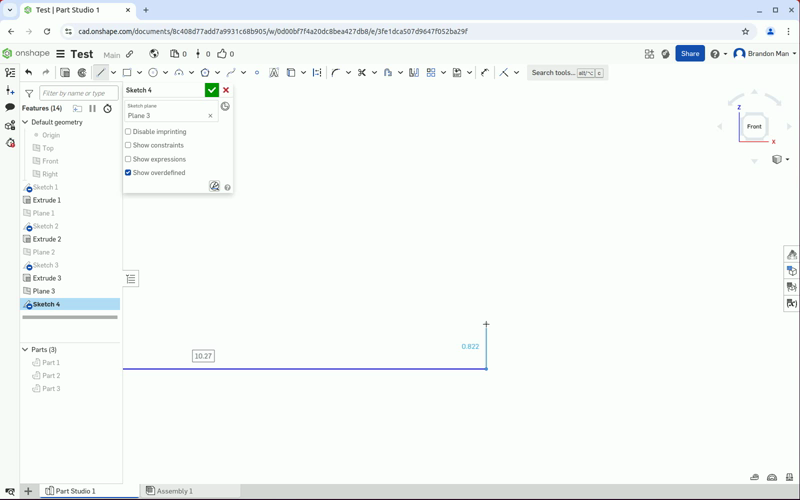
click(486, 323)
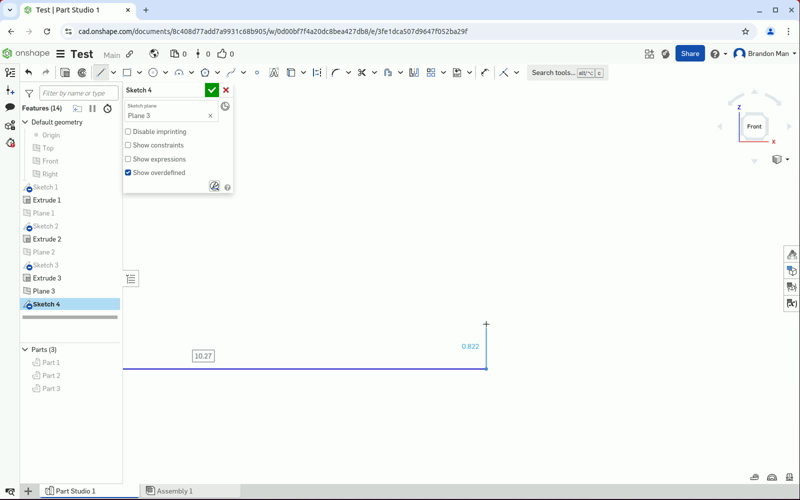
scroll(-6)
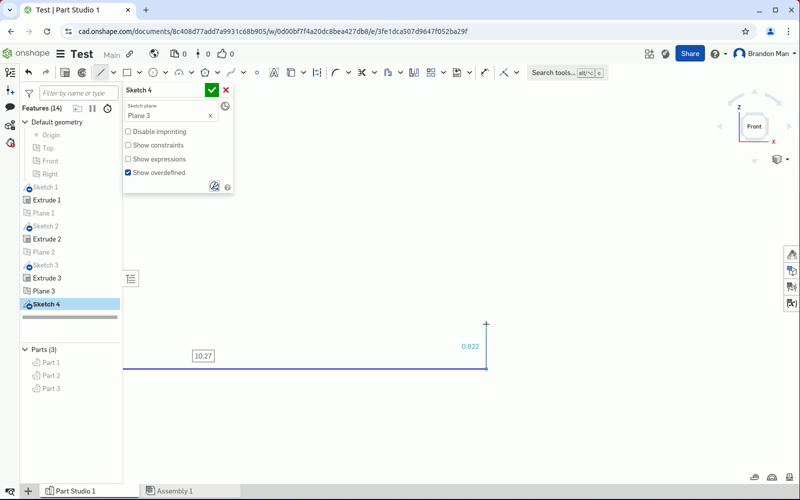
scroll(-6)
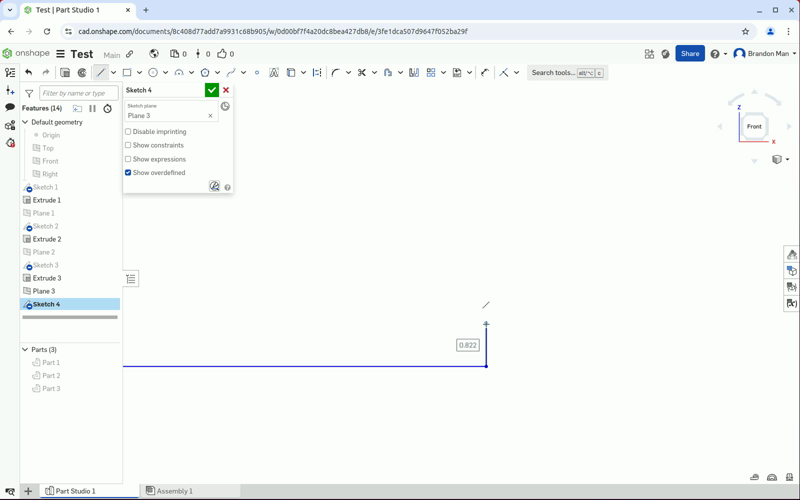
scroll(-6)
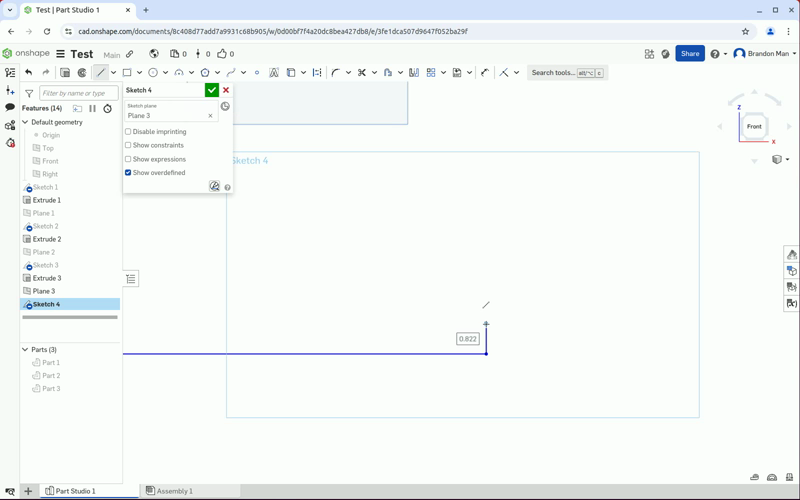
scroll(-6)
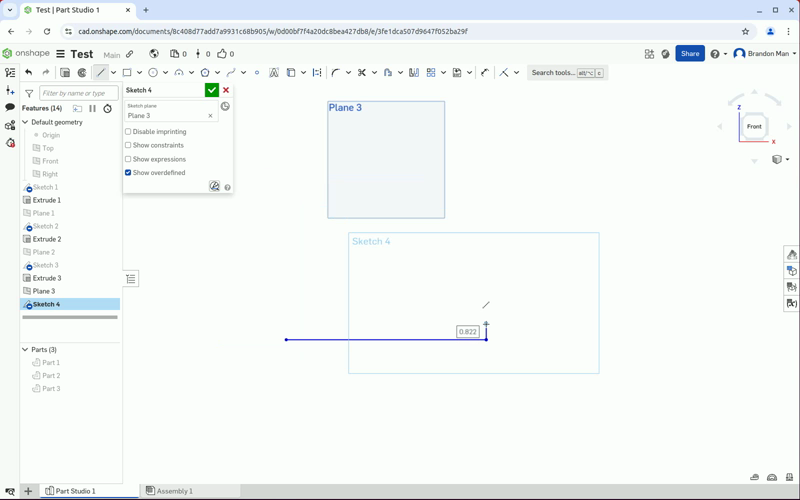
scroll(-6)
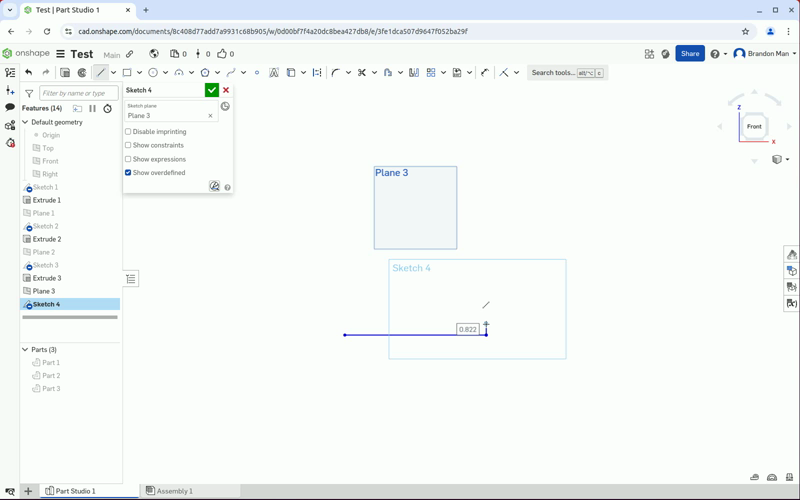
scroll(-6)
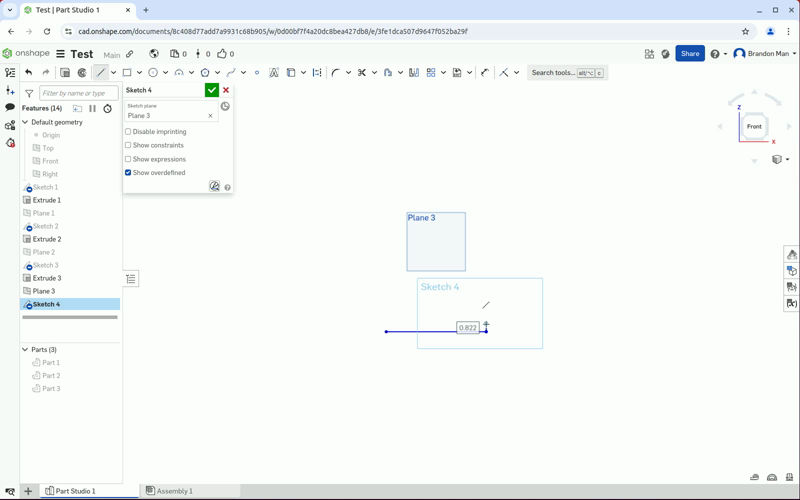
scroll(-6)
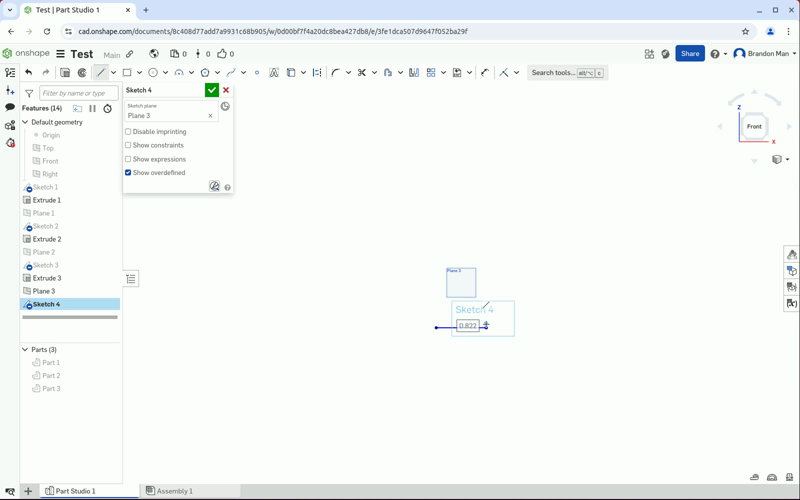
key_up(shift)
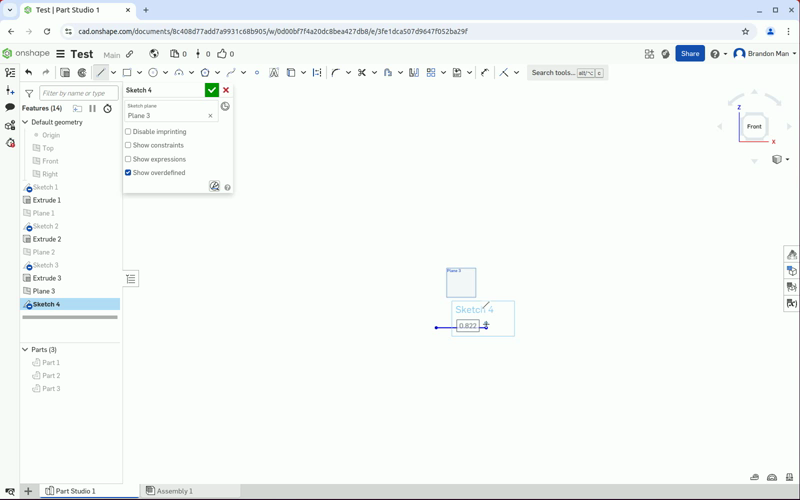
key_down(shift)
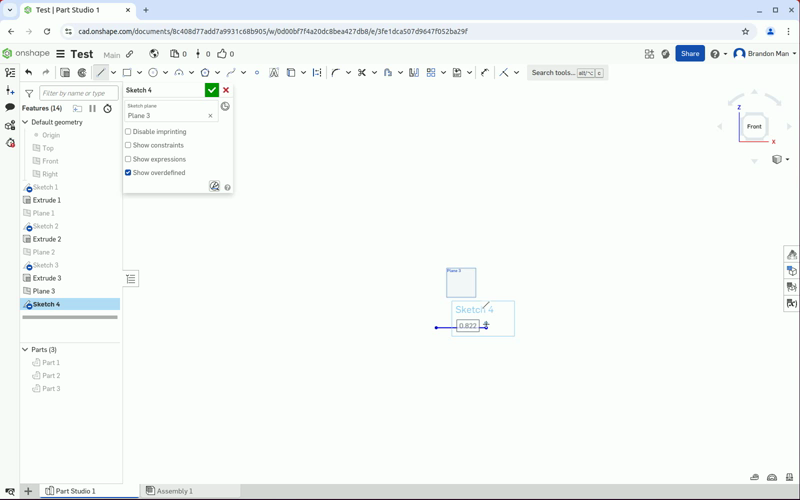
mouse_move(516, 323)
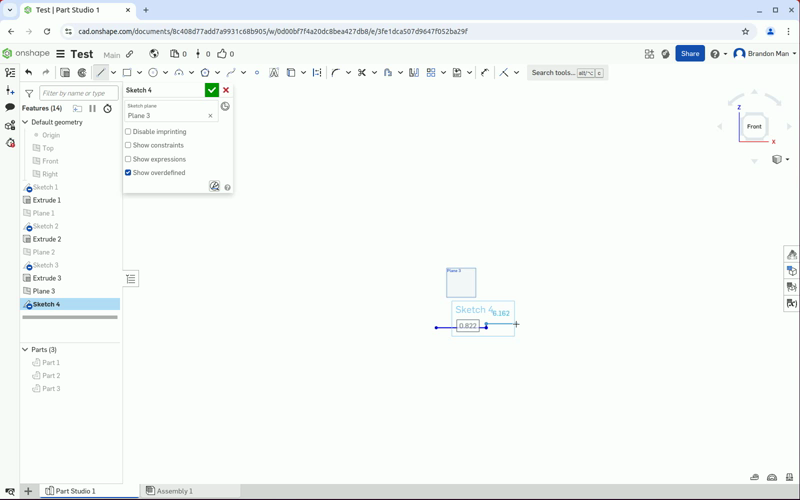
mouse_move(436, 323)
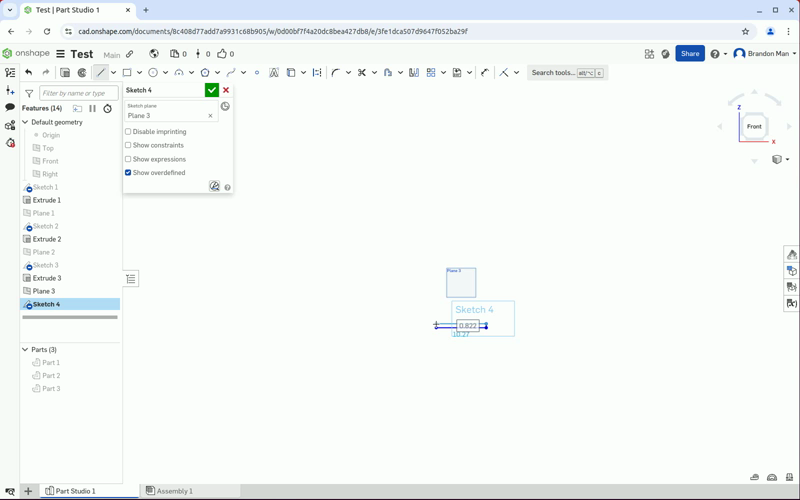
scroll(6)
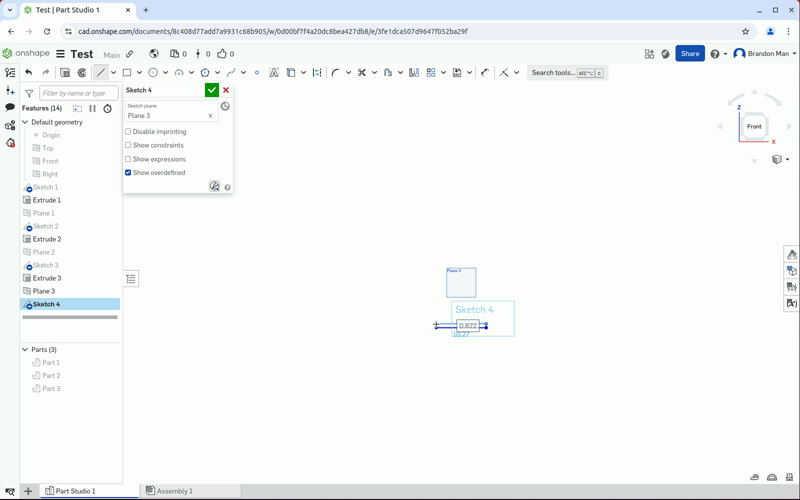
scroll(6)
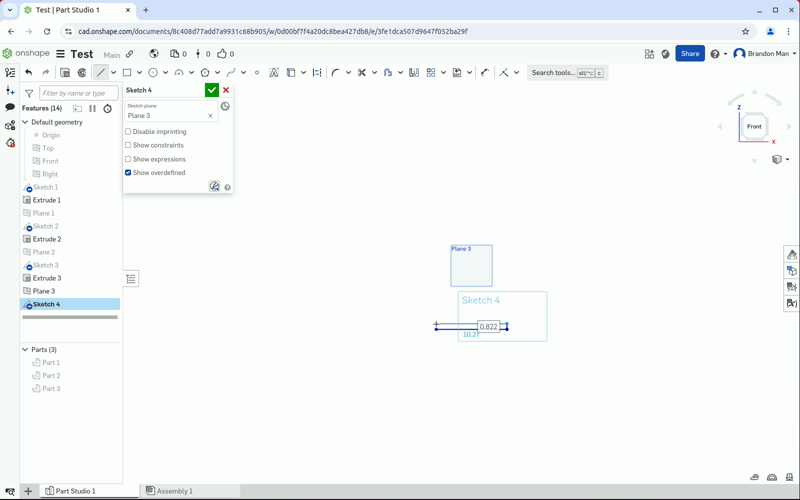
scroll(6)
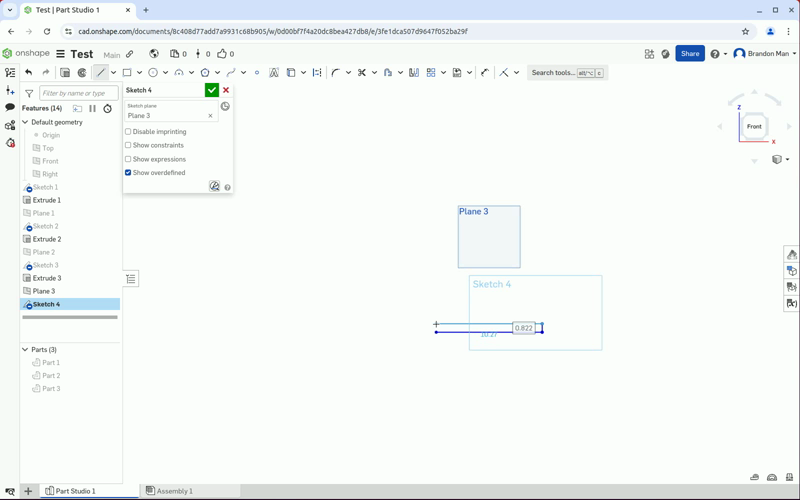
scroll(6)
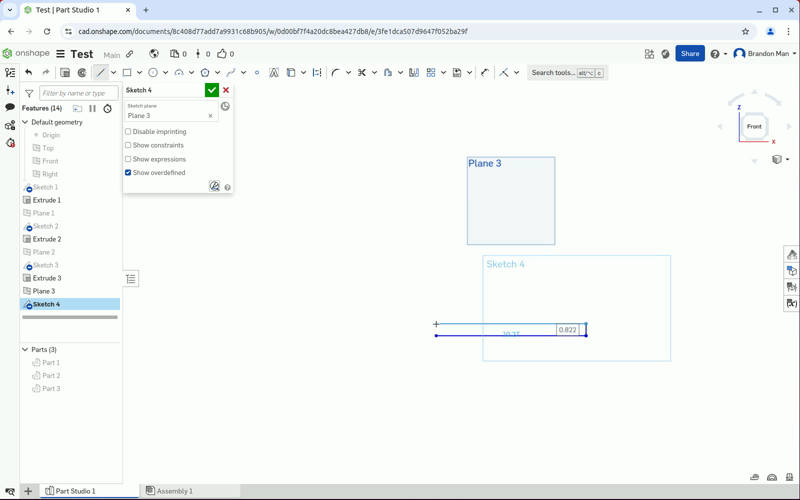
scroll(6)
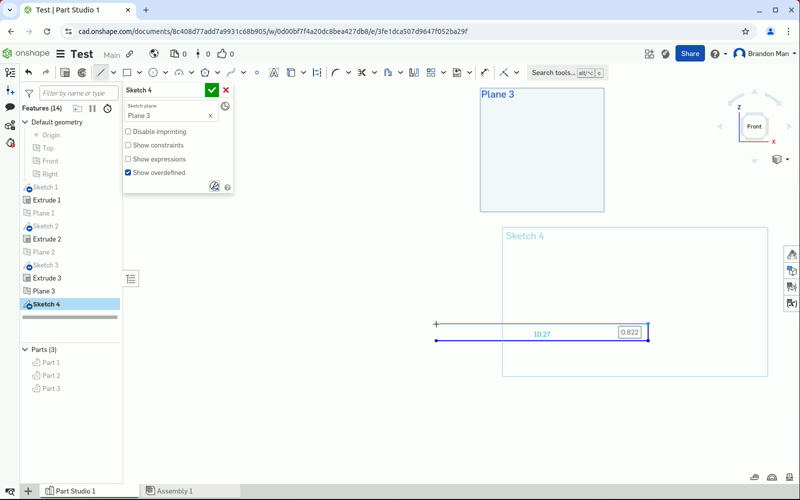
scroll(6)
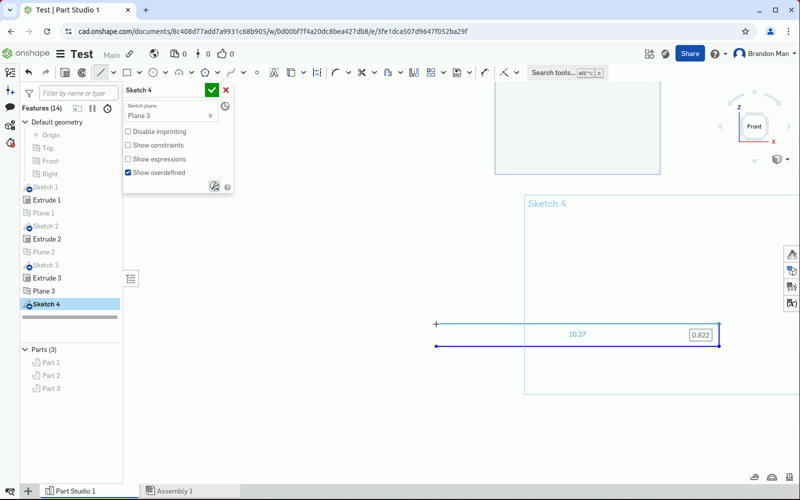
scroll(6)
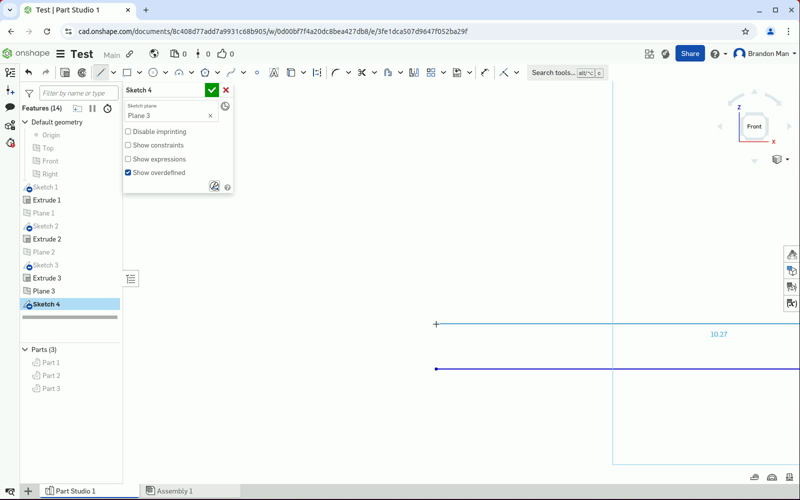
click(436, 323)
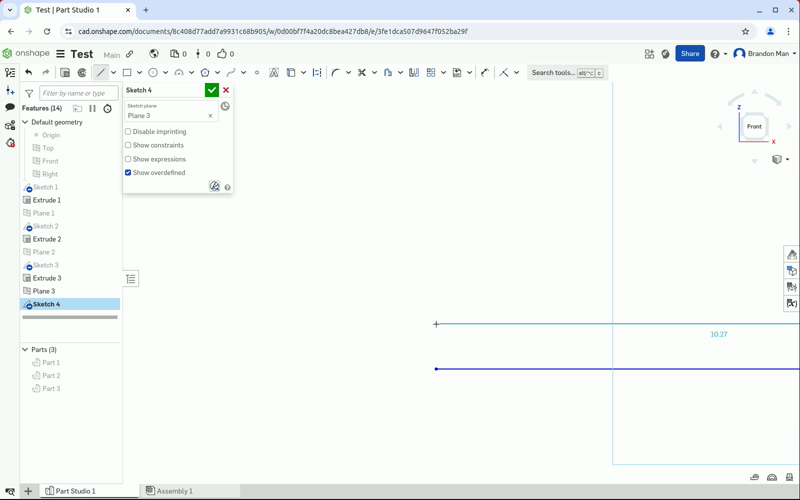
scroll(-6)
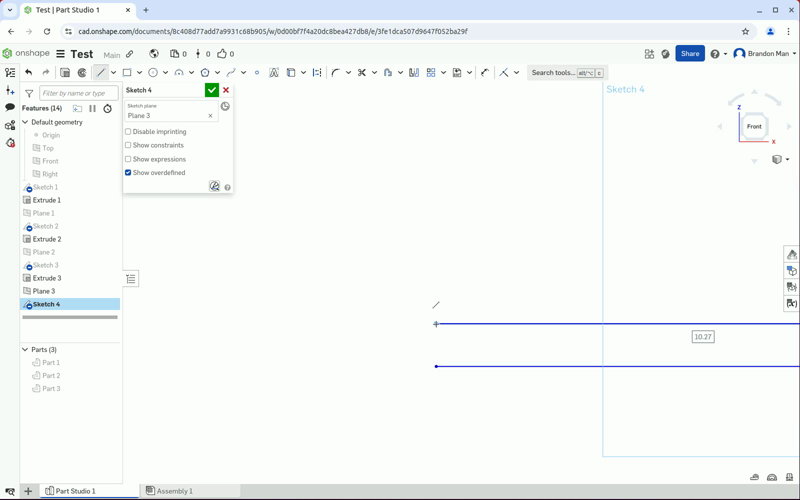
scroll(-6)
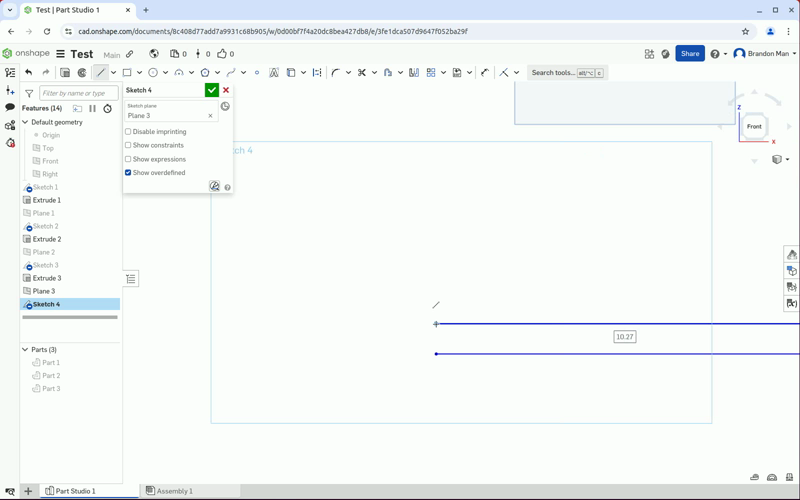
scroll(-6)
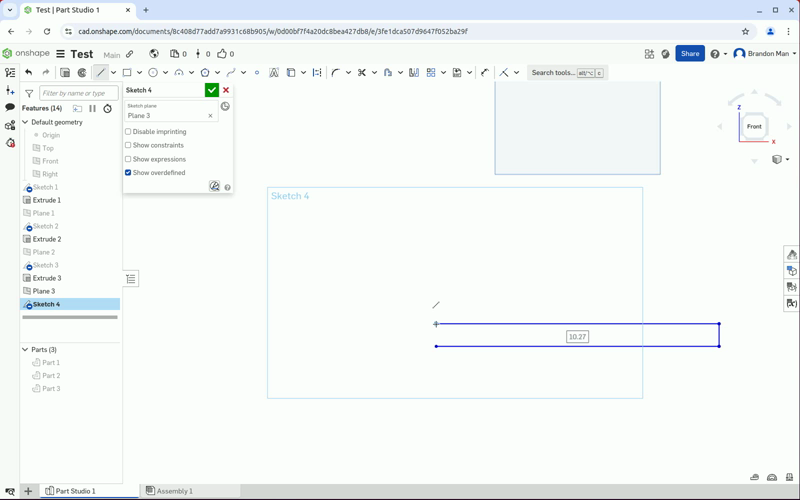
scroll(-6)
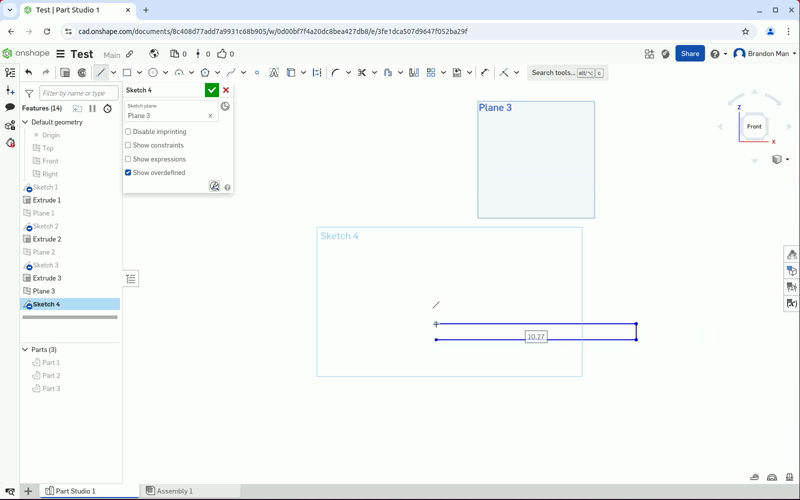
scroll(-6)
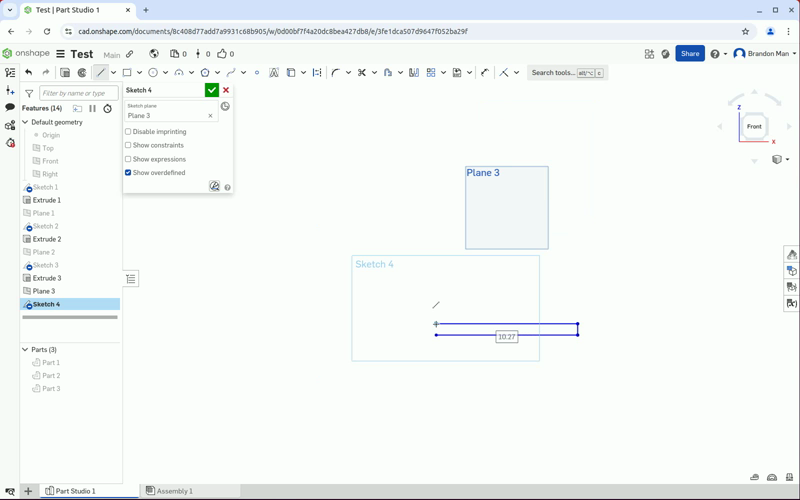
scroll(-6)
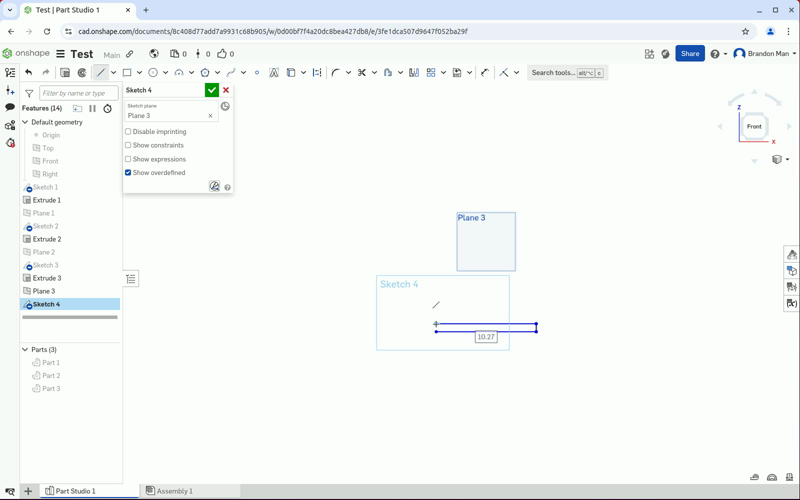
scroll(-6)
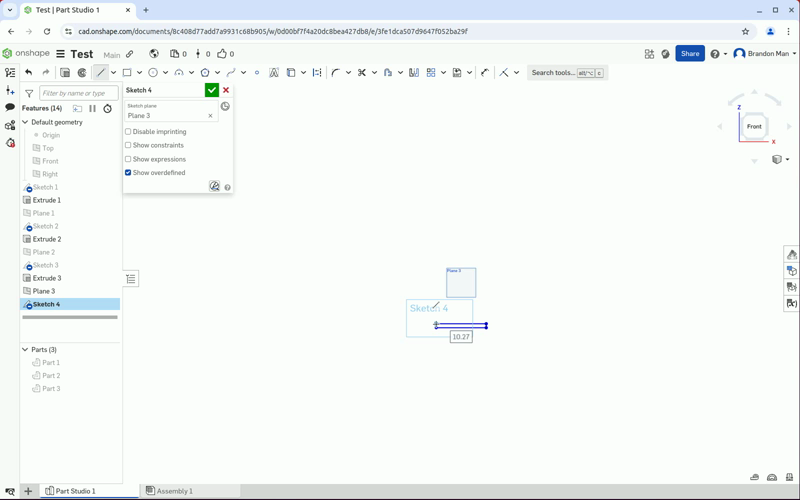
key_up(shift)
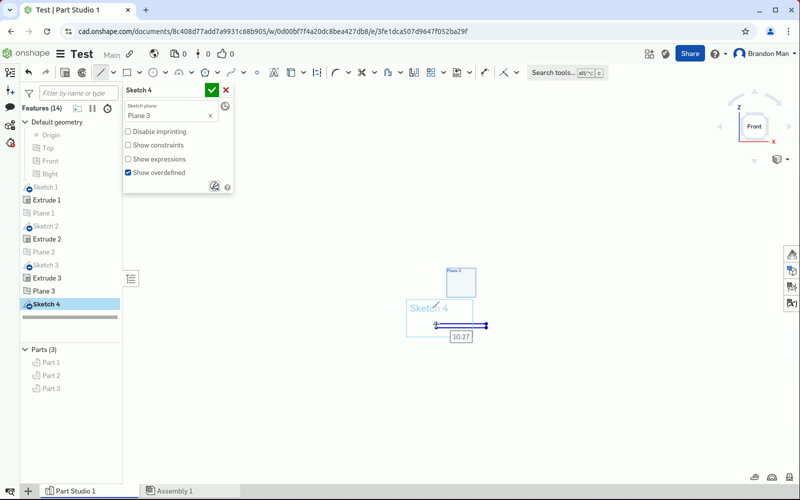
mouse_move(466, 323)
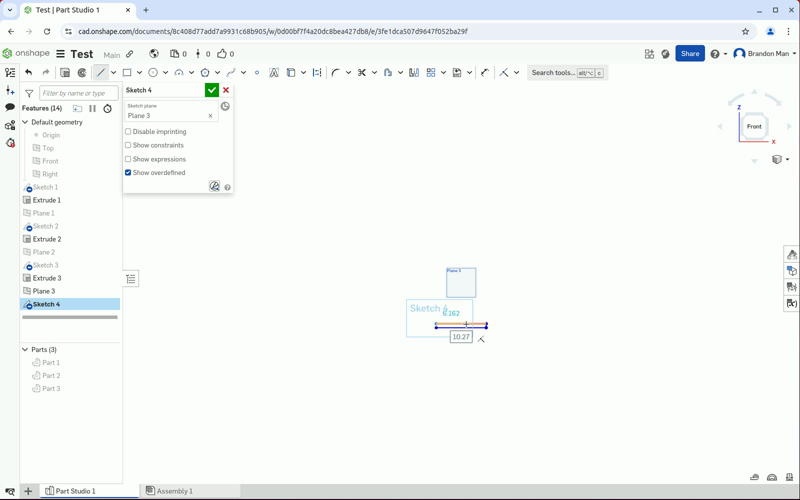
key_down(shift)
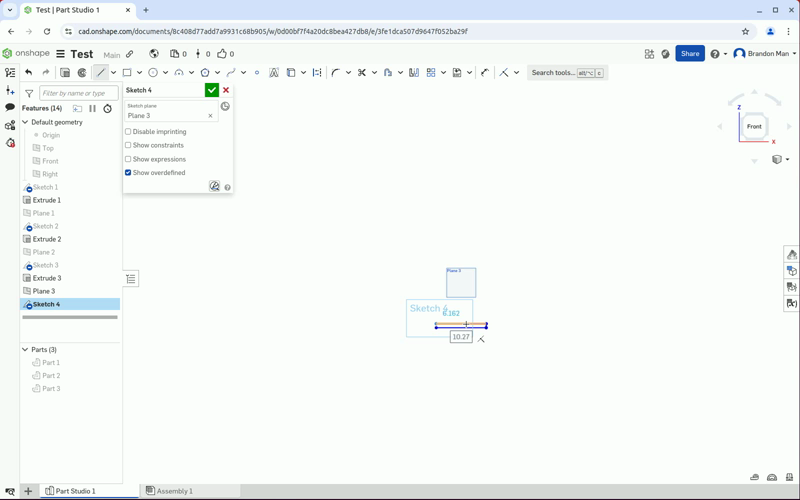
mouse_move(436, 327)
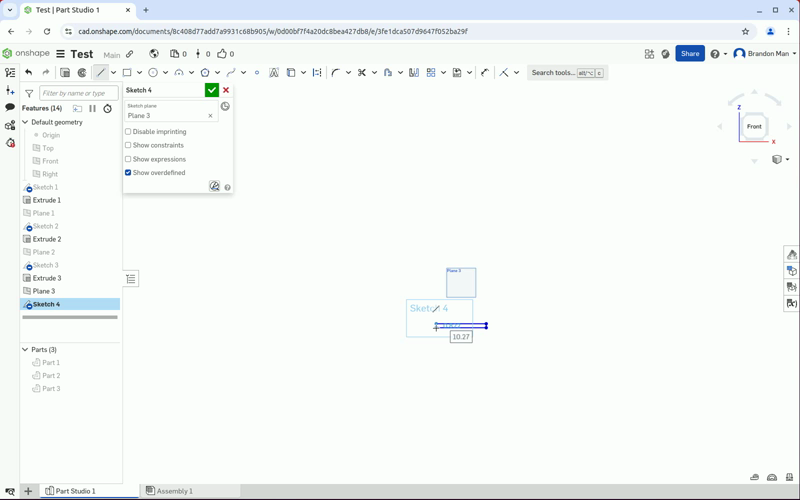
scroll(6)
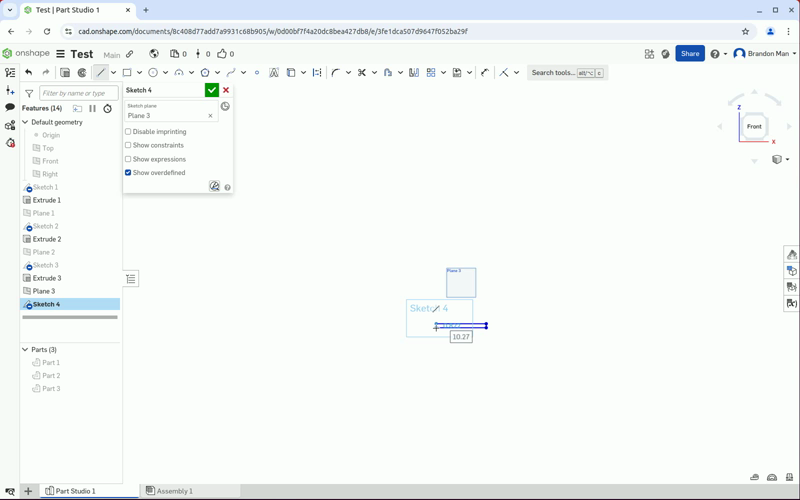
scroll(6)
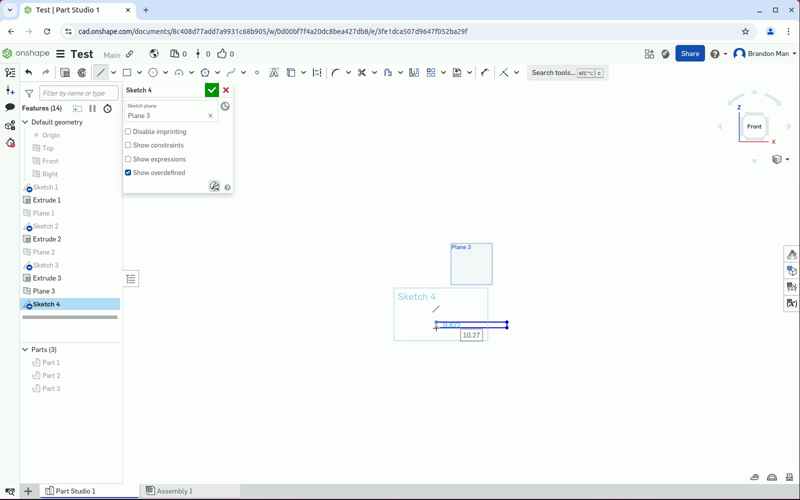
scroll(6)
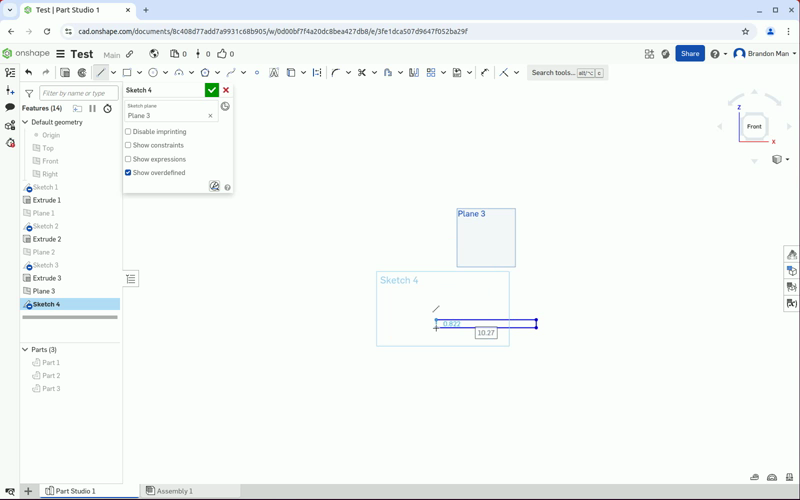
scroll(6)
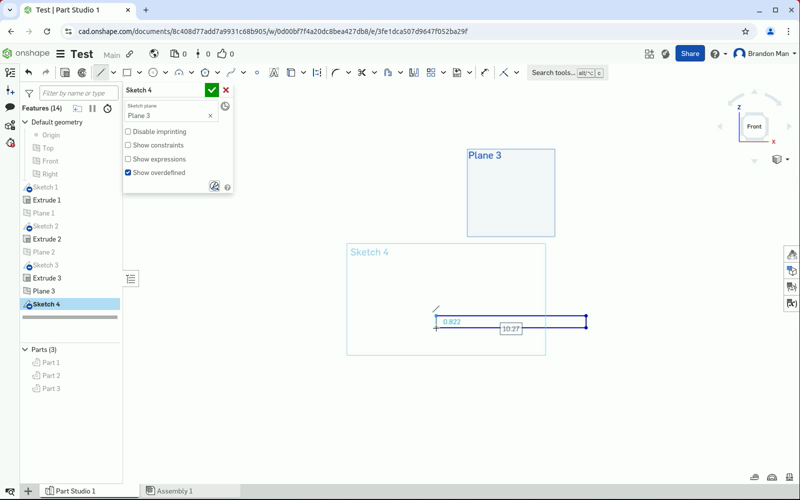
scroll(6)
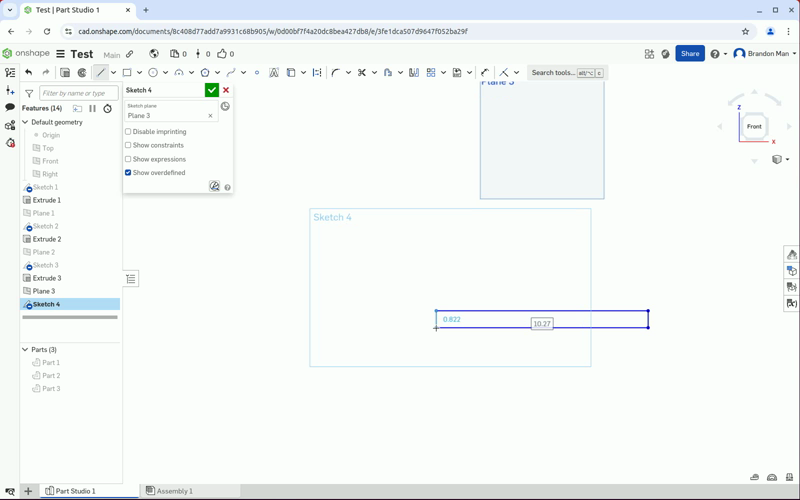
scroll(6)
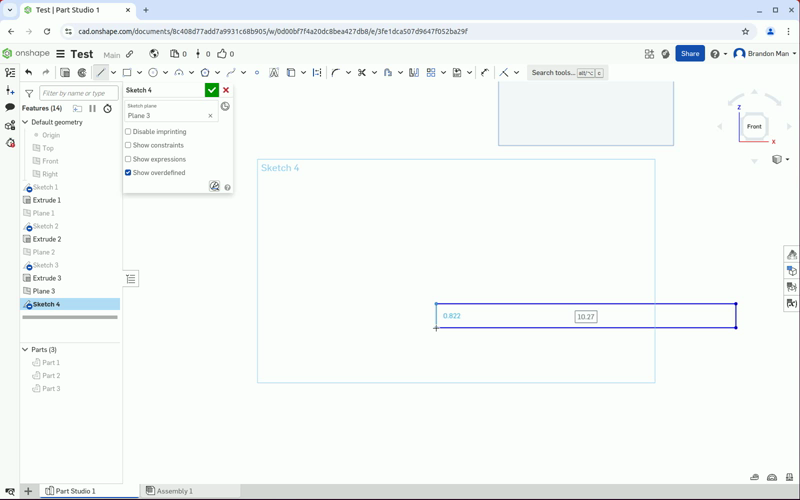
scroll(6)
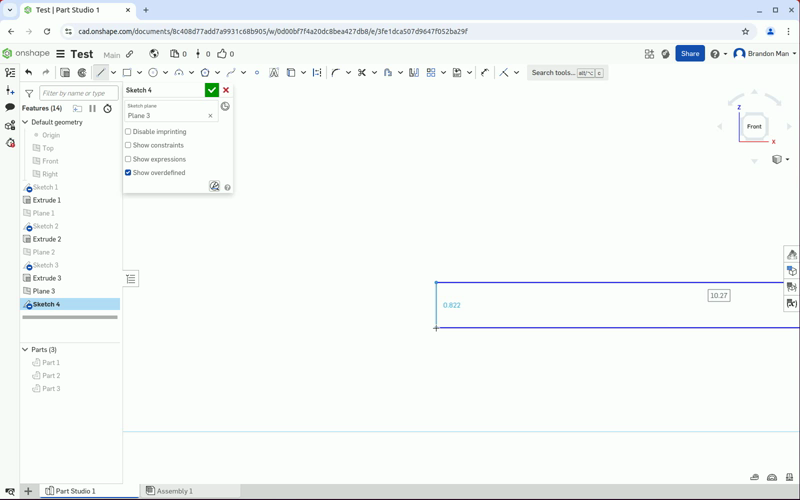
key_up(shift)
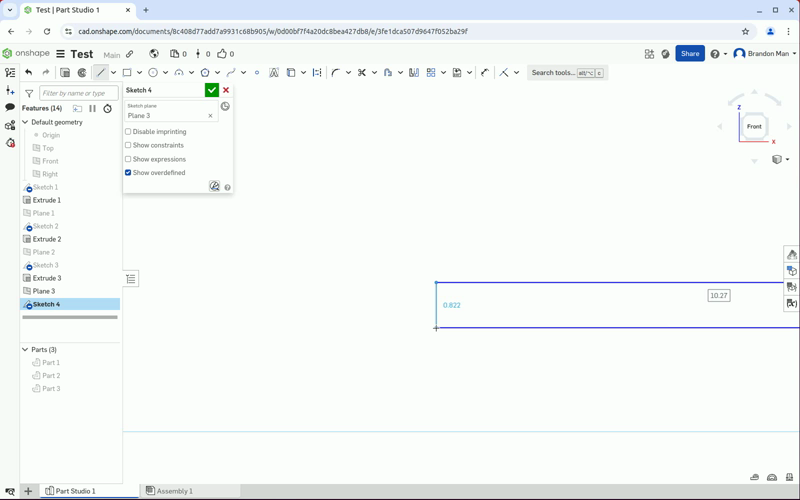
click(436, 327)
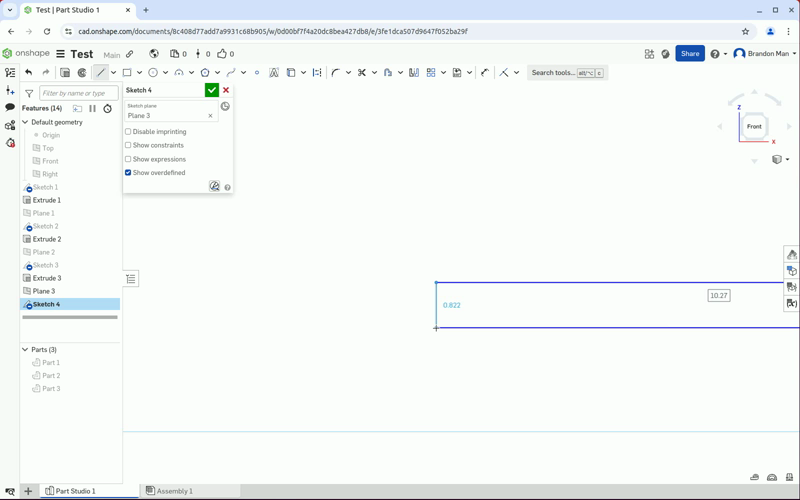
scroll(-6)
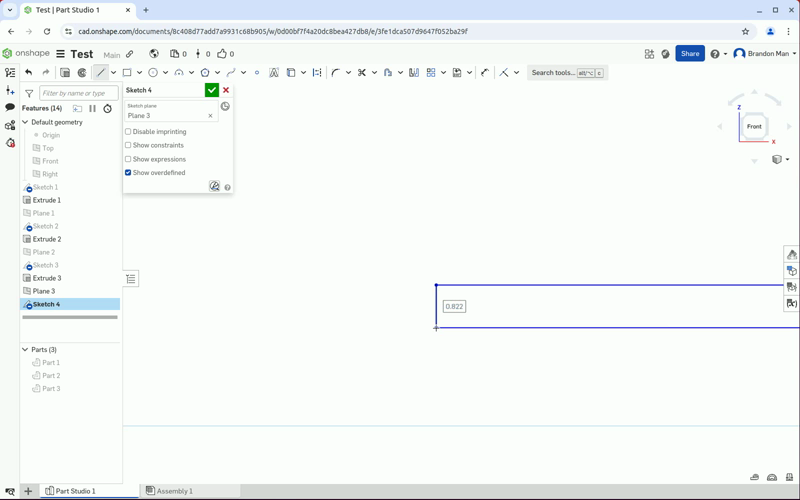
scroll(-6)
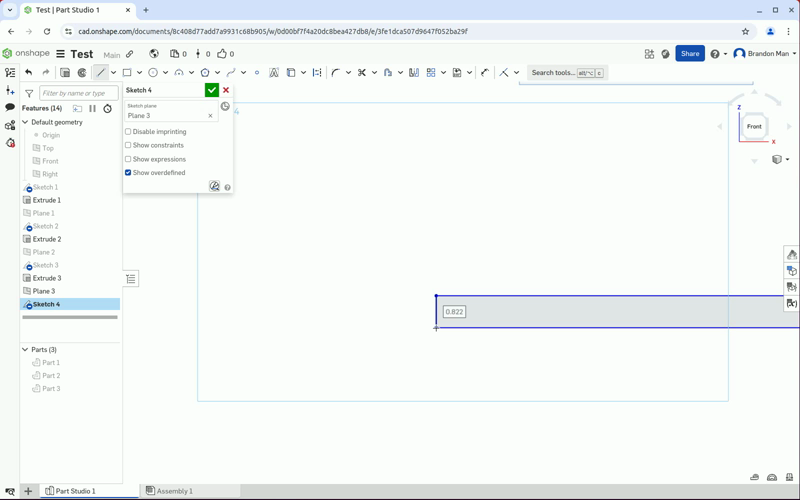
scroll(-6)
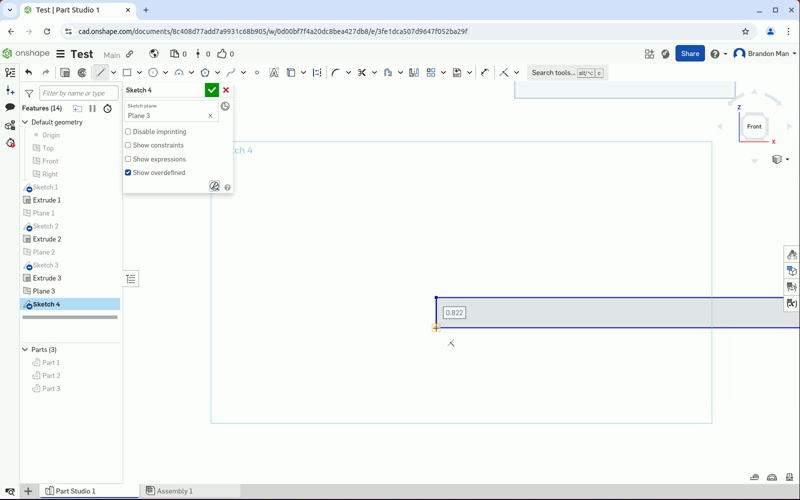
scroll(-6)
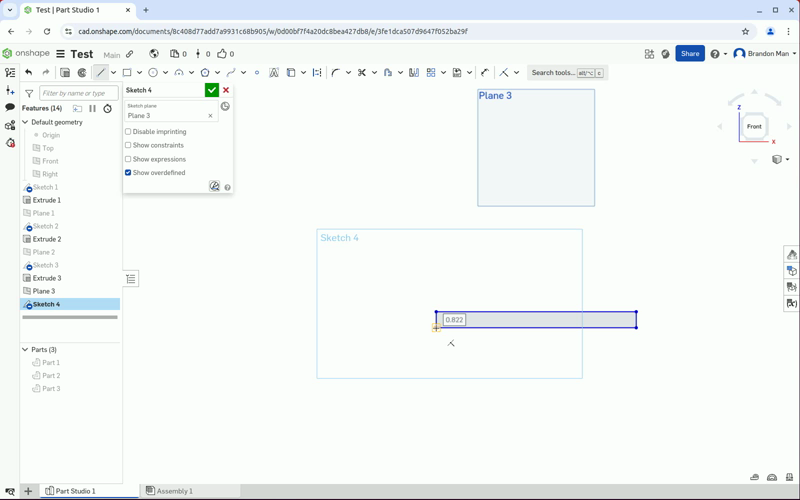
scroll(-6)
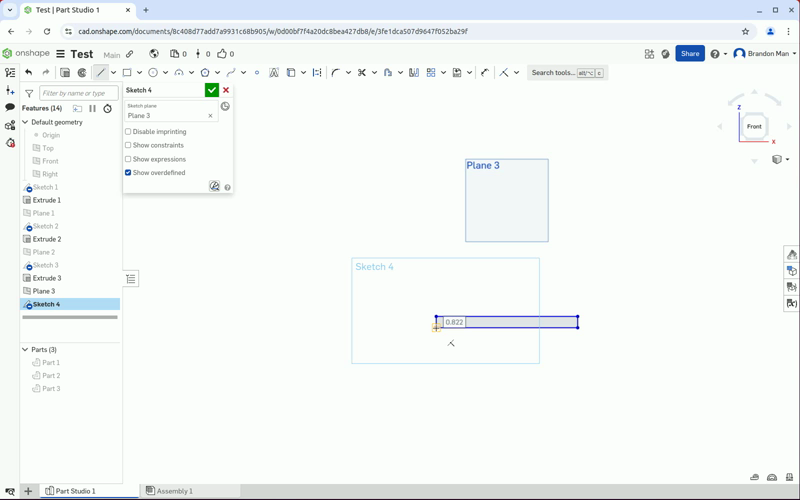
scroll(-6)
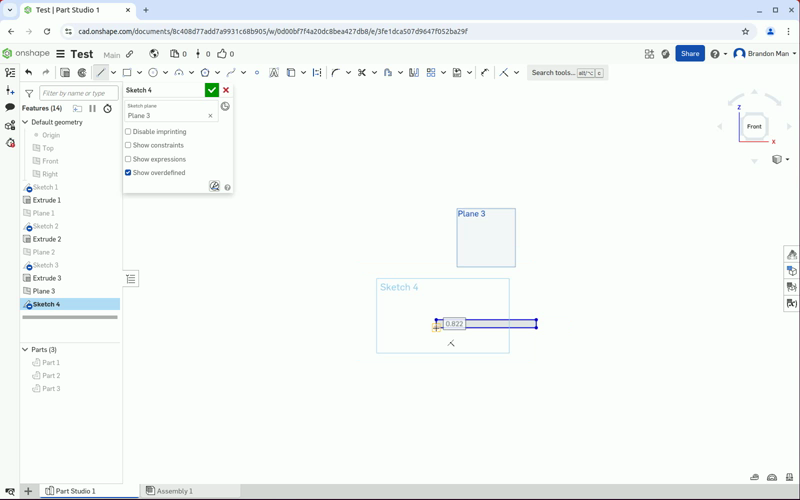
scroll(-6)
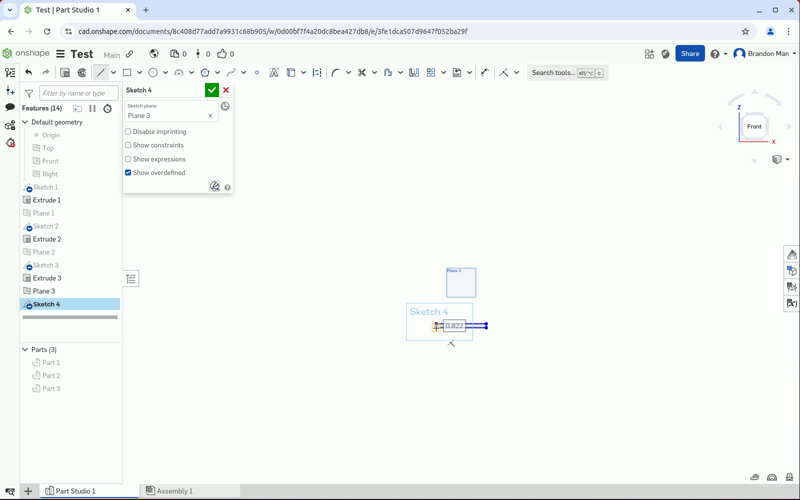
key(esc)
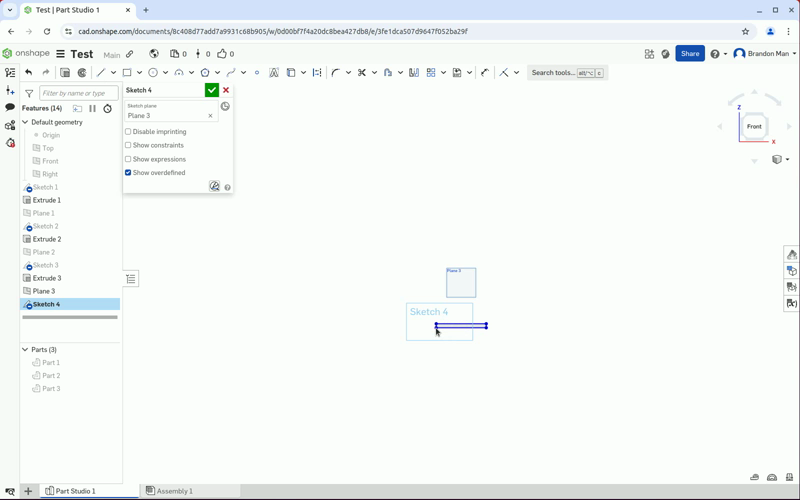
mouse_move(461, 324)
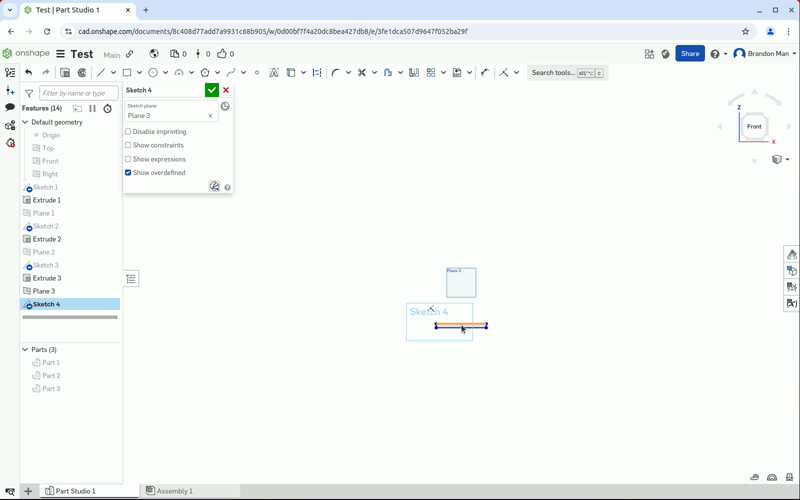
scroll(6)
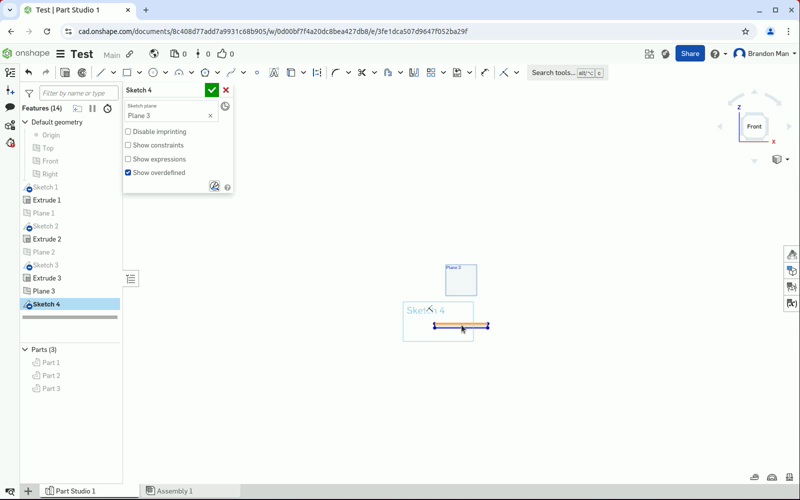
scroll(6)
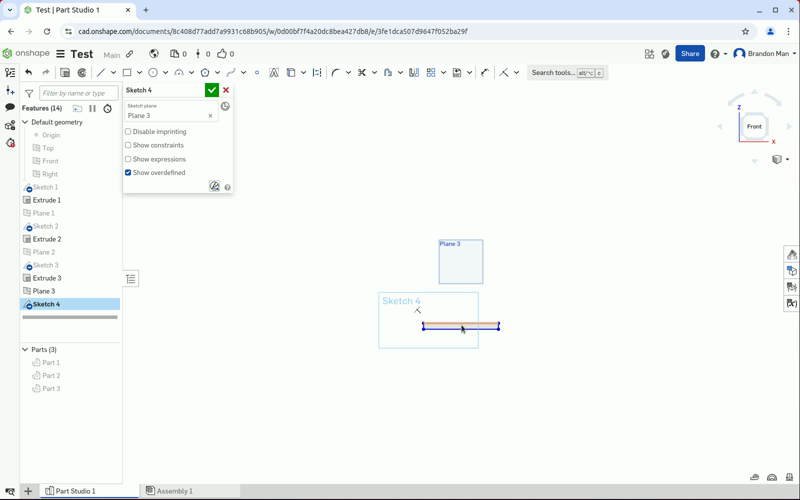
scroll(6)
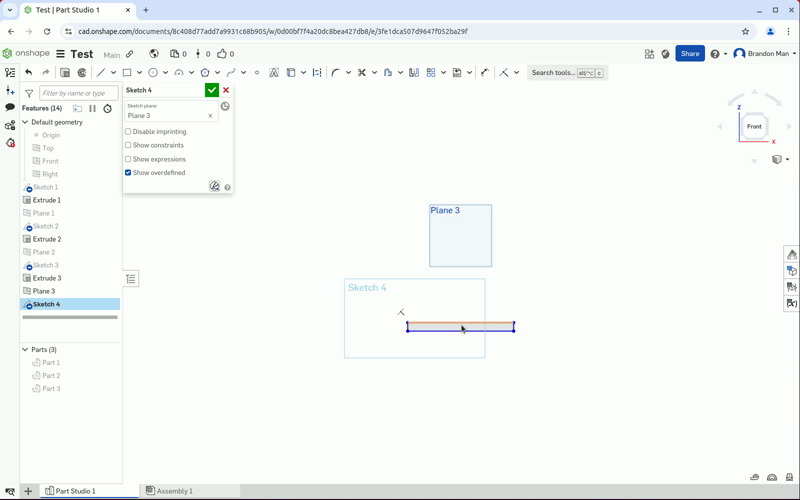
scroll(6)
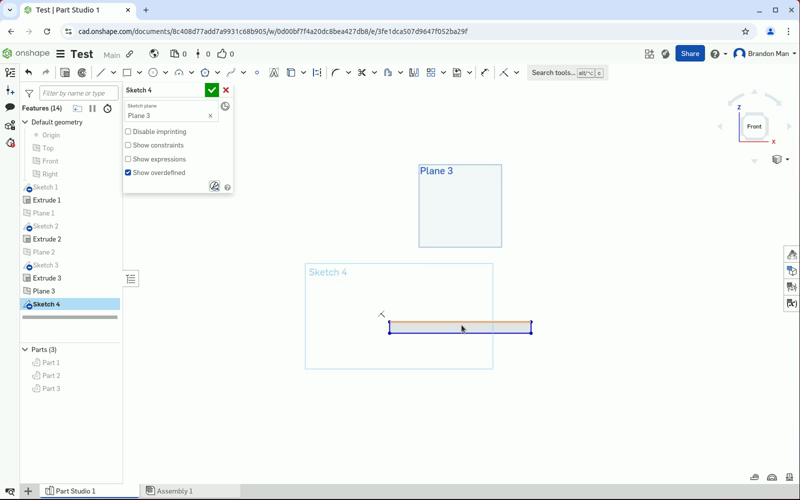
scroll(6)
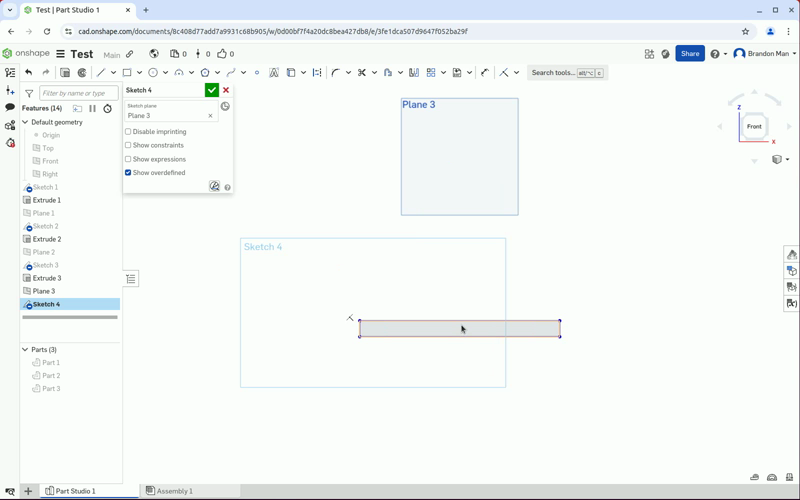
scroll(6)
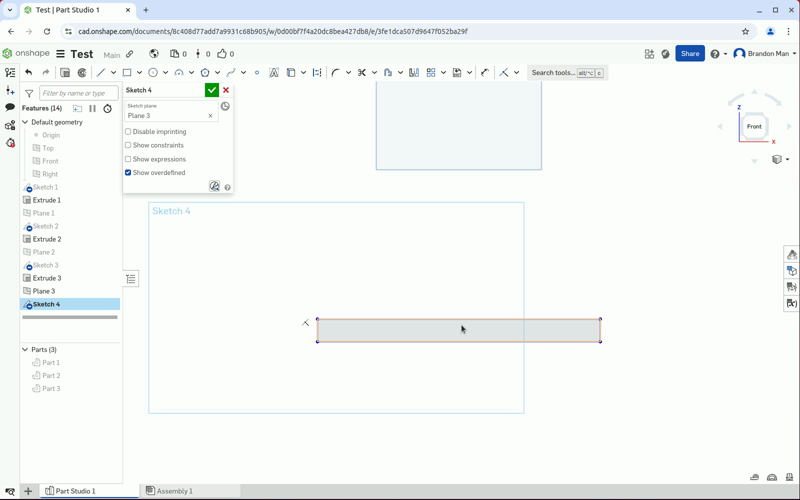
scroll(6)
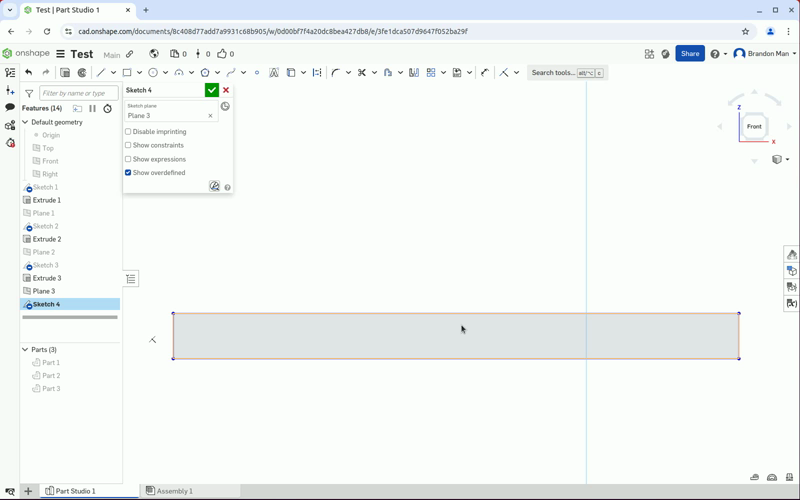
click(461, 324)
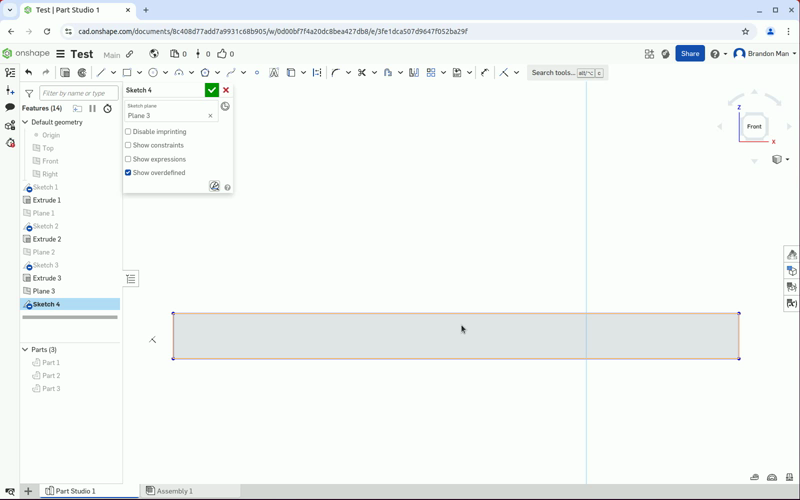
scroll(-6)
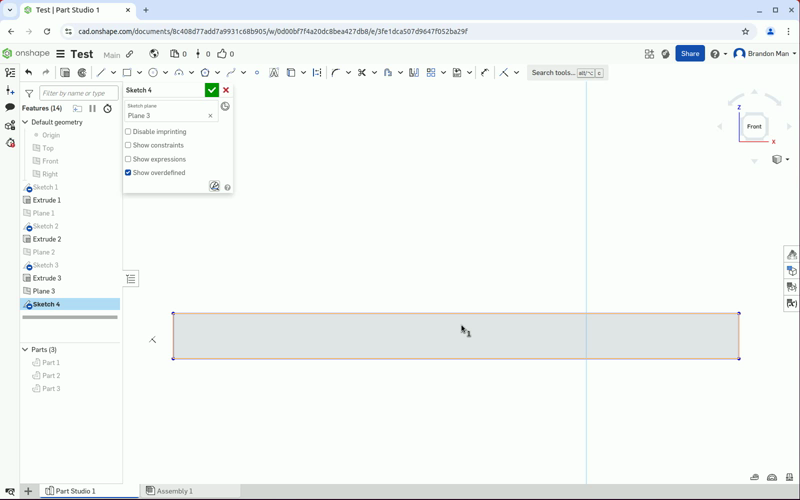
scroll(-6)
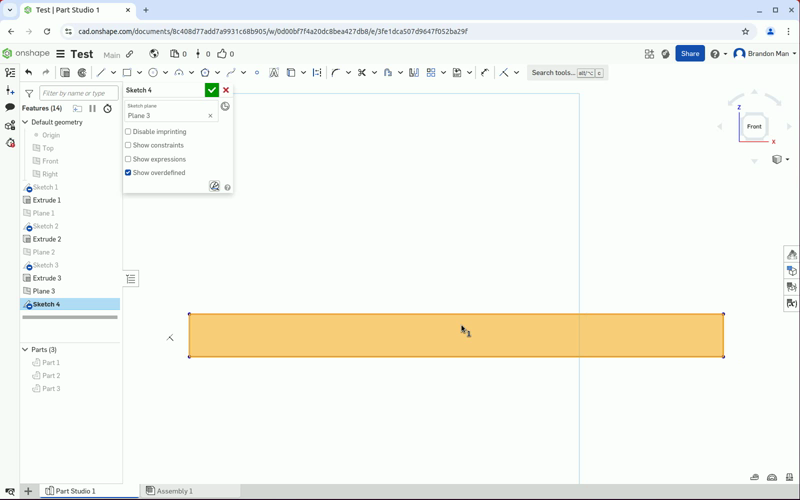
scroll(-6)
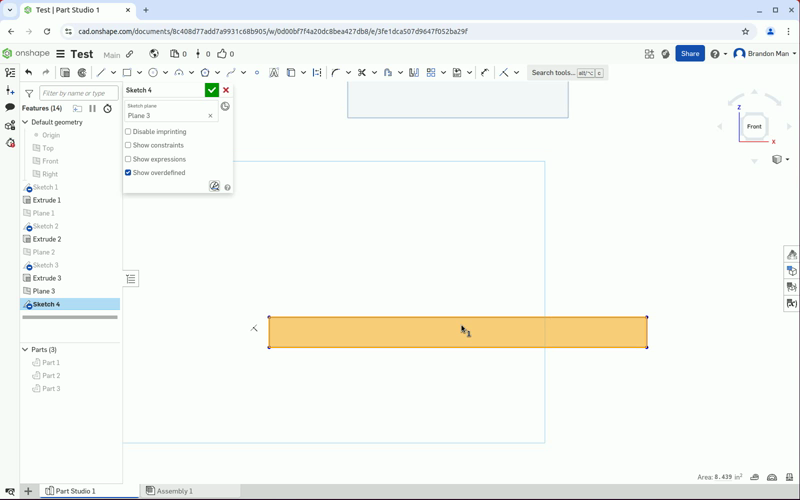
scroll(-6)
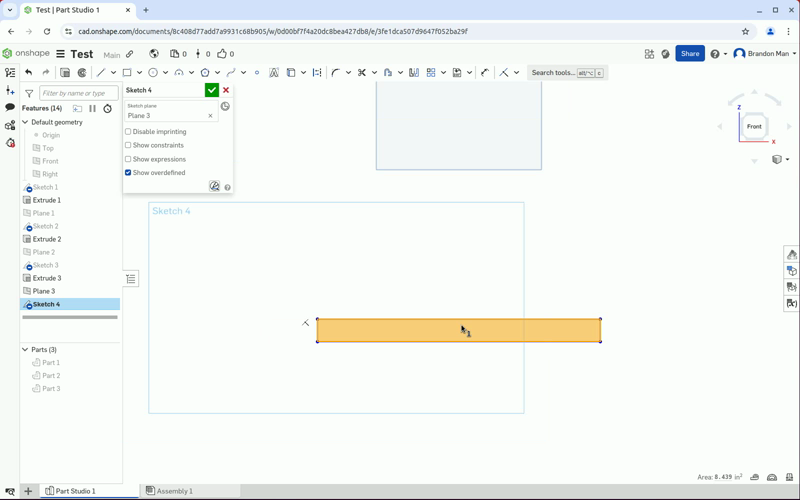
scroll(-6)
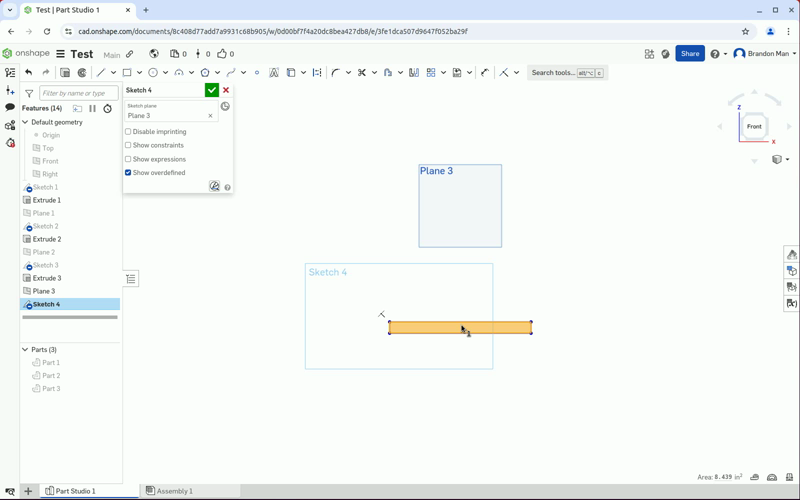
scroll(-6)
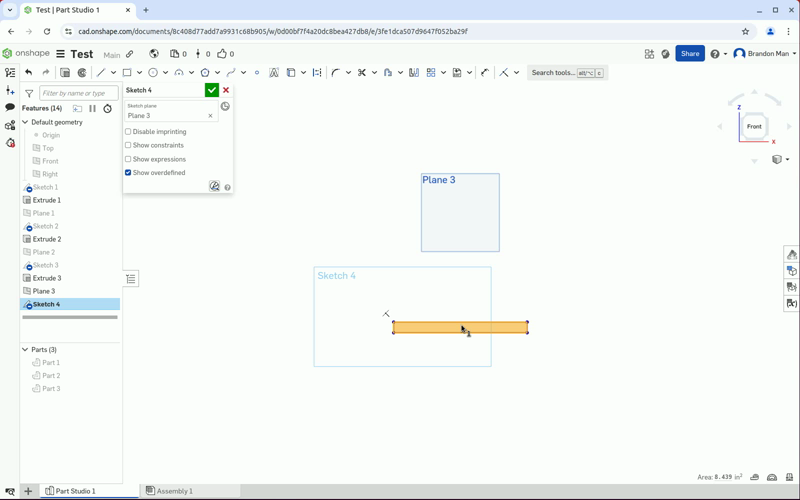
scroll(-6)
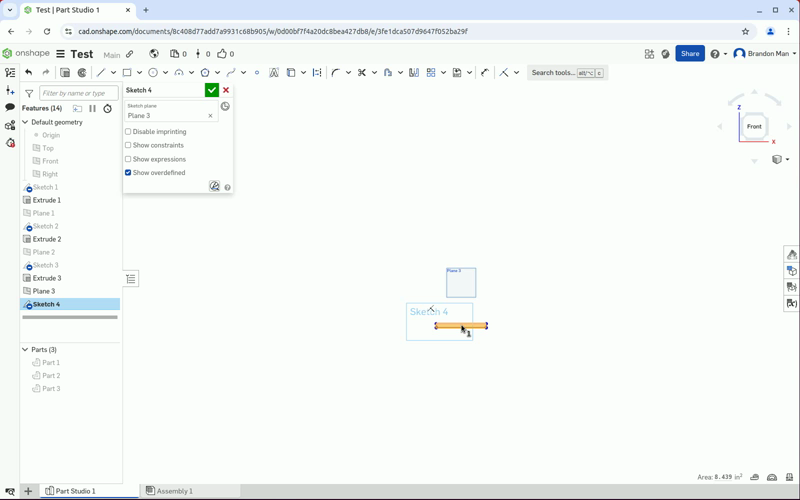
mouse_move(73, 352)
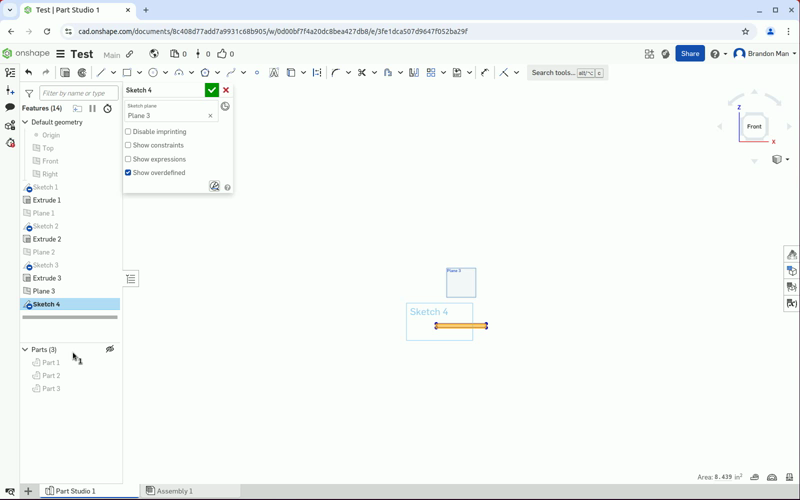
key(shift+y)
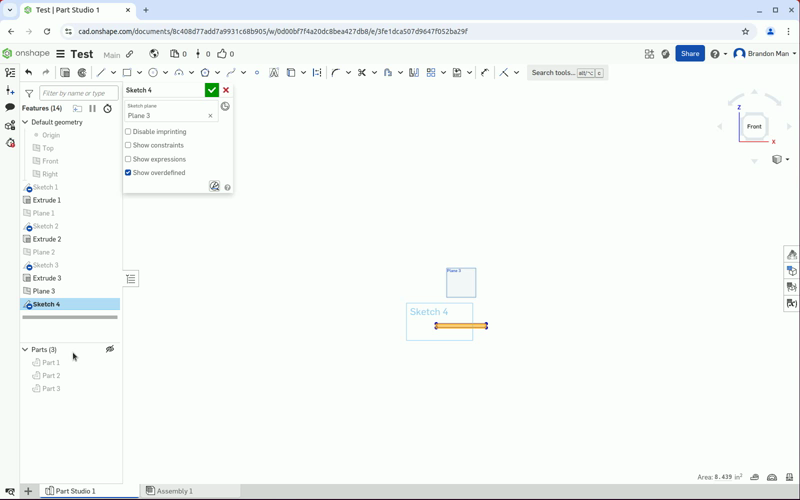
key(shift+e)
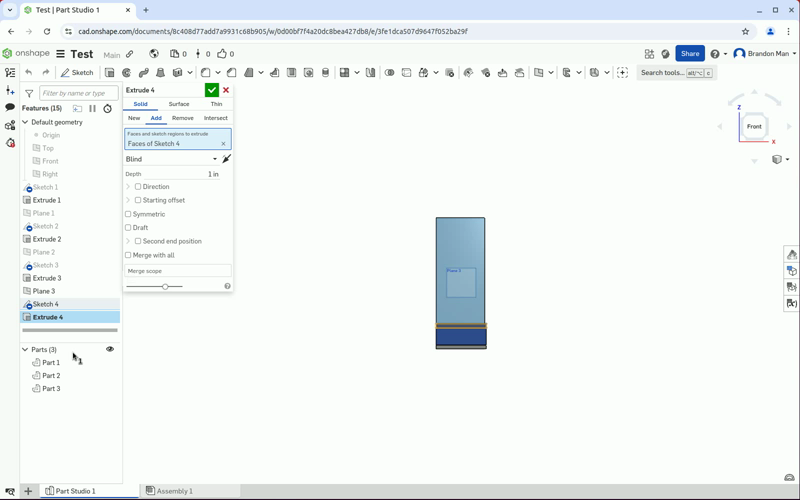
mouse_move(143, 106)
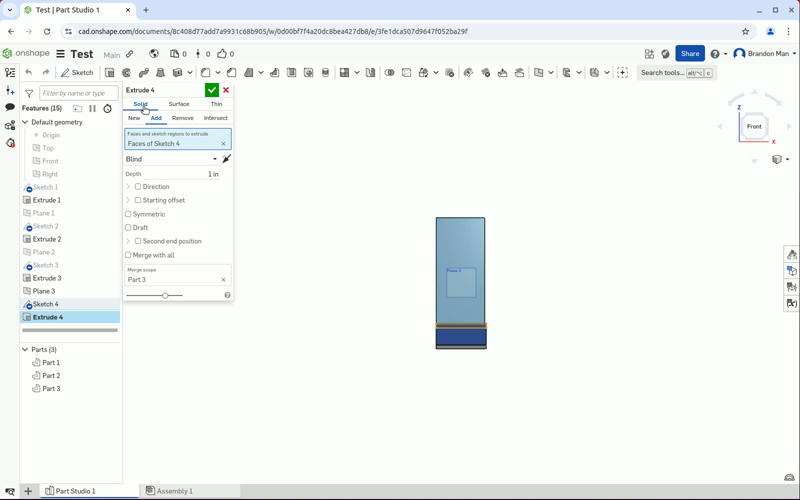
click(143, 106)
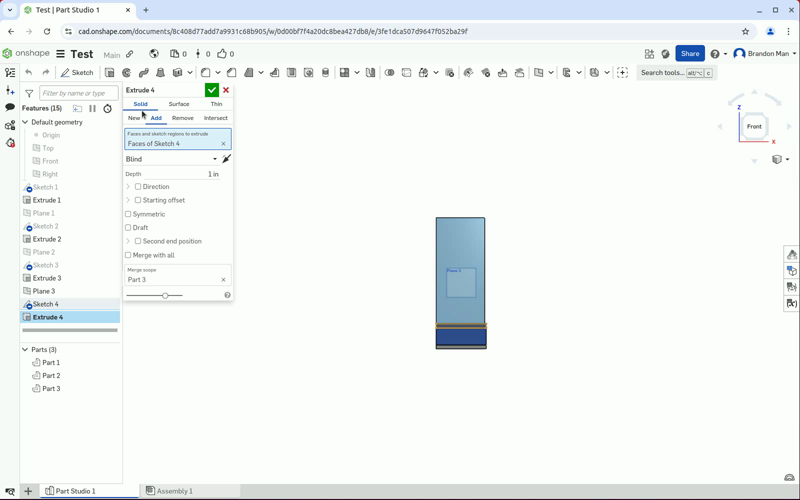
mouse_move(137, 120)
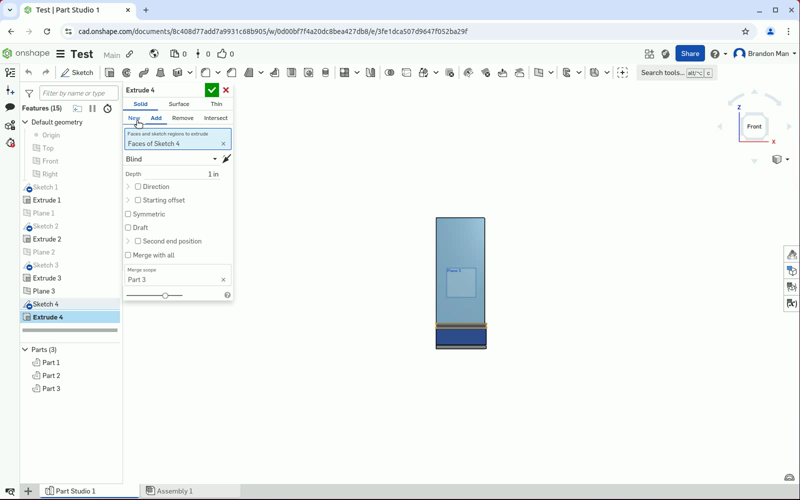
click(137, 120)
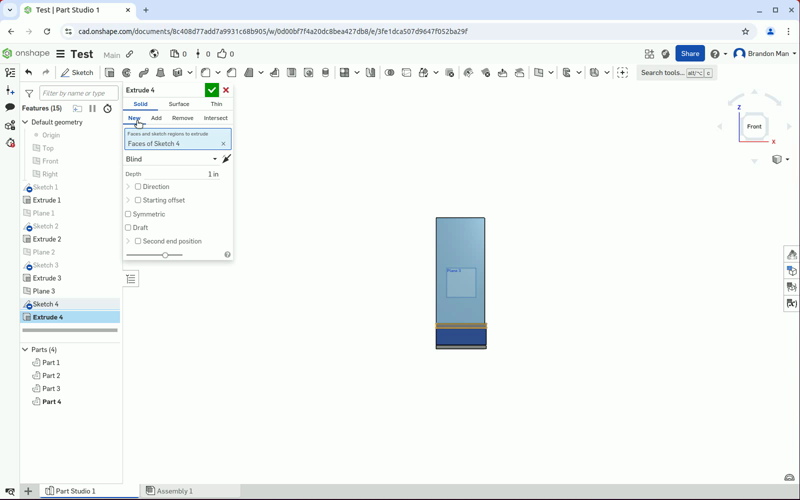
key(tab, 4)
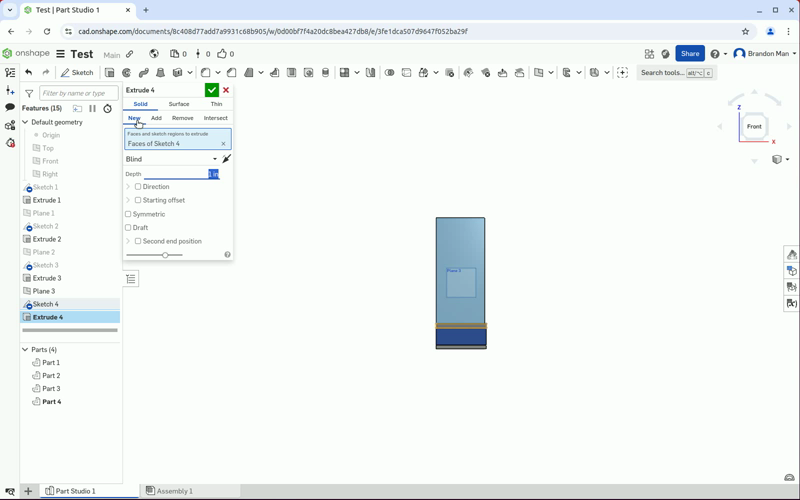
text(5.296)
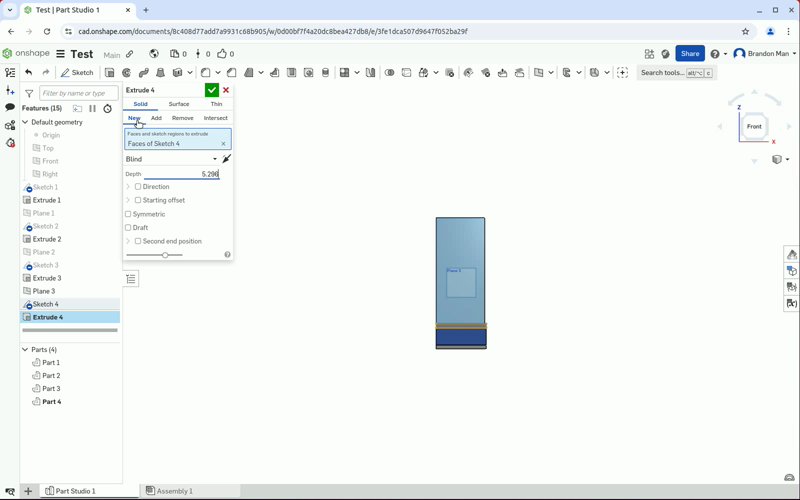
key(enter)
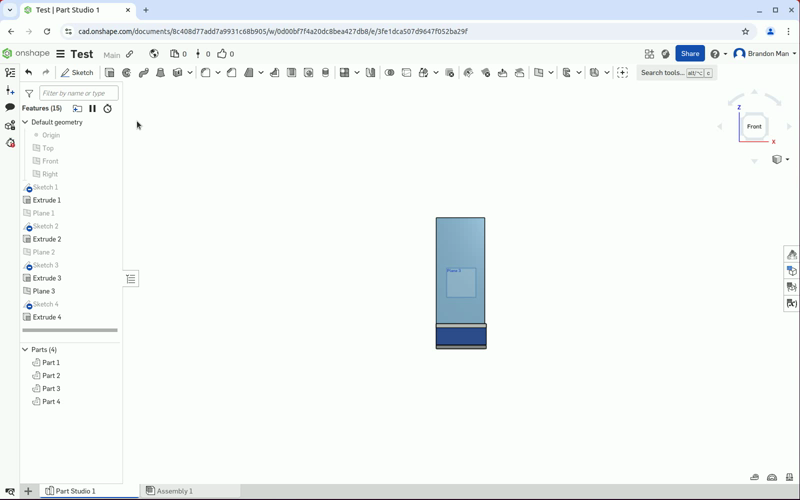
key(shift+h)
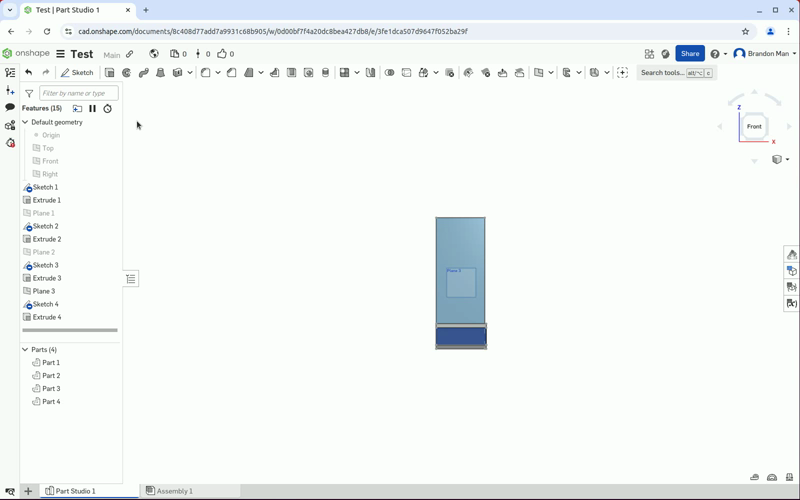
key(shift+h)
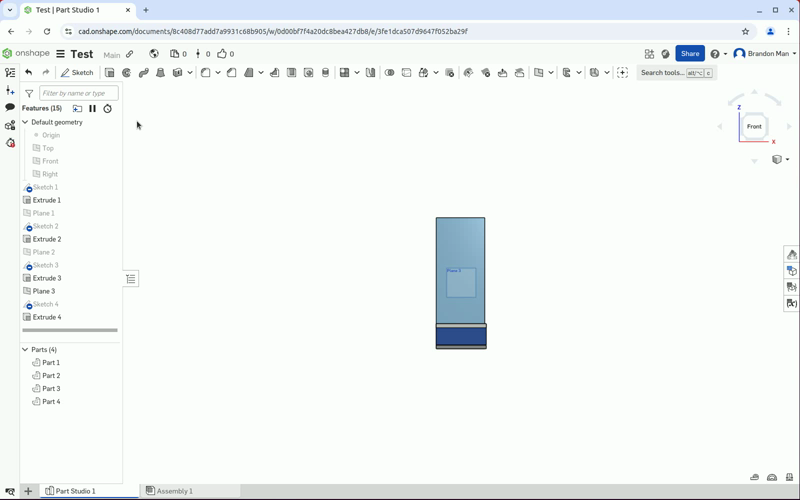
mouse_move(73, 189)
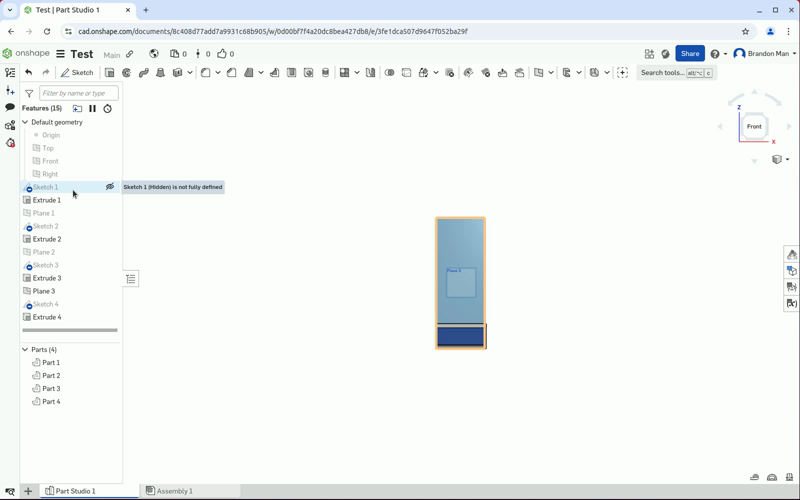
click(73, 189)
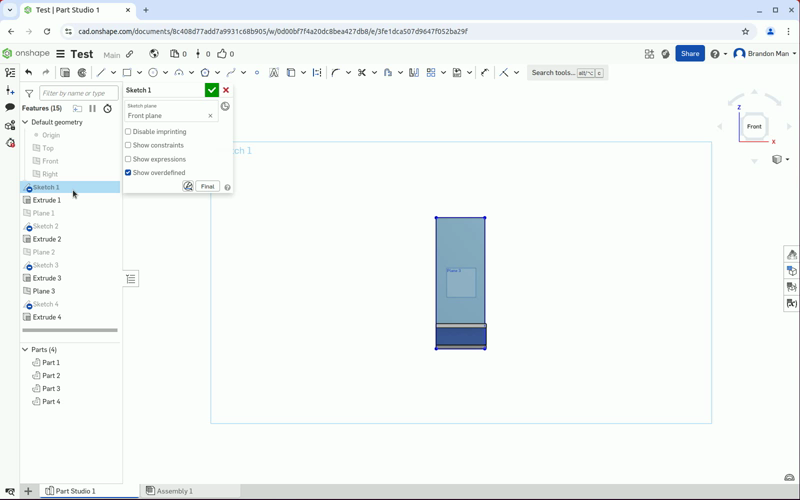
mouse_move(229, 92)
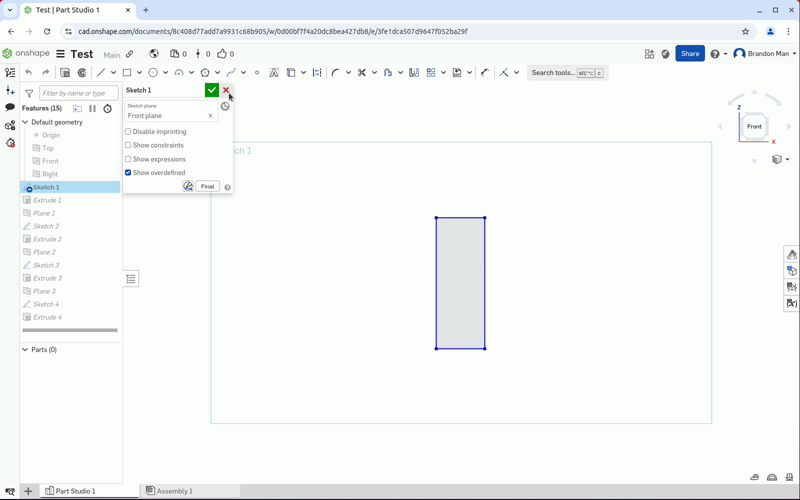
click(229, 92)
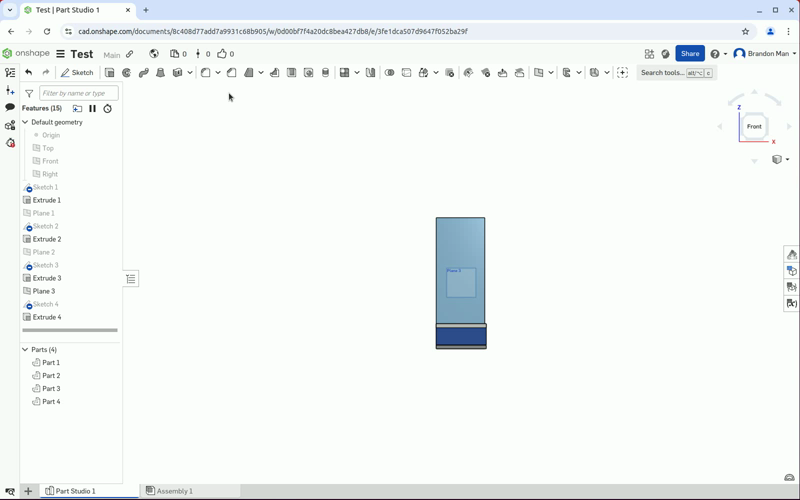
mouse_move(73, 352)
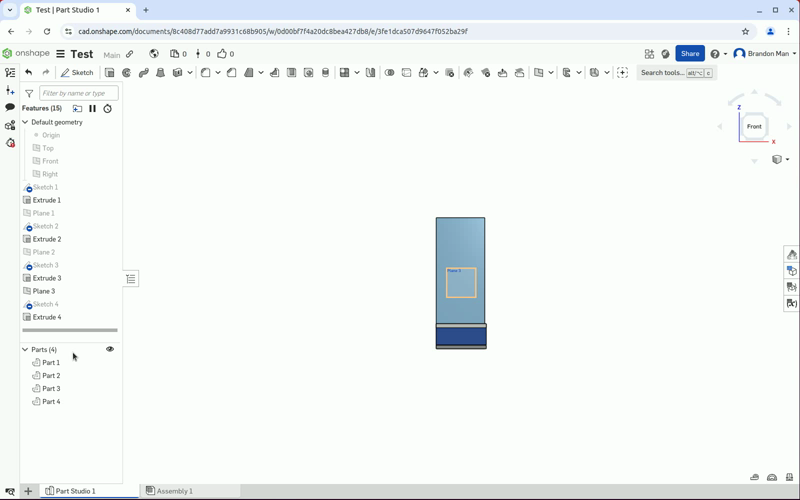
key(y)
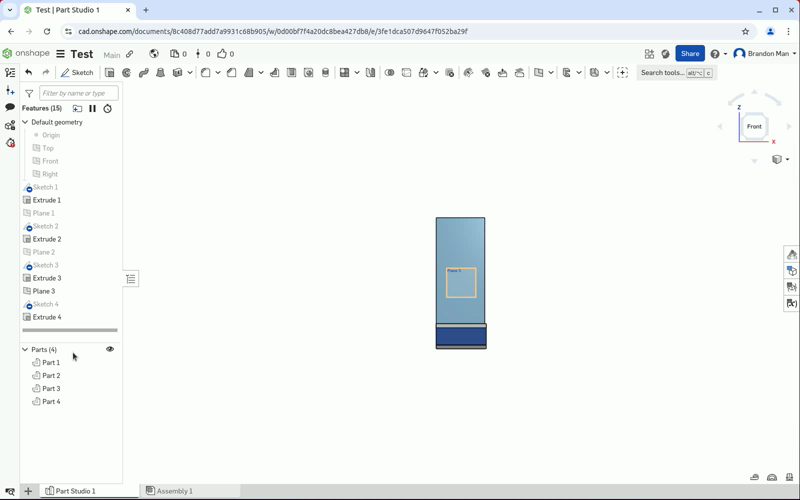
key(shift+p)
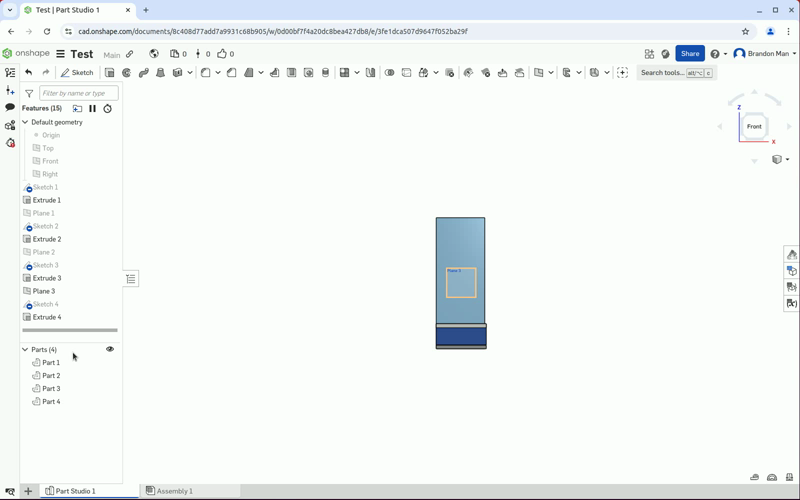
key(space)
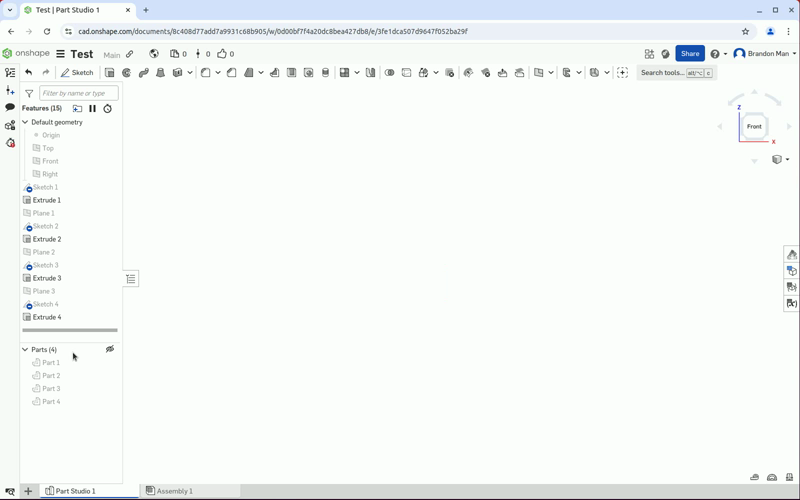
key_down(shift)
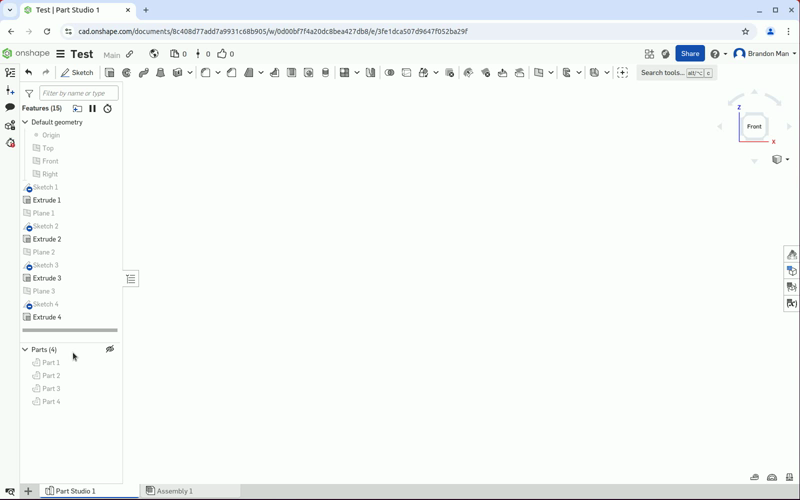
key(down)
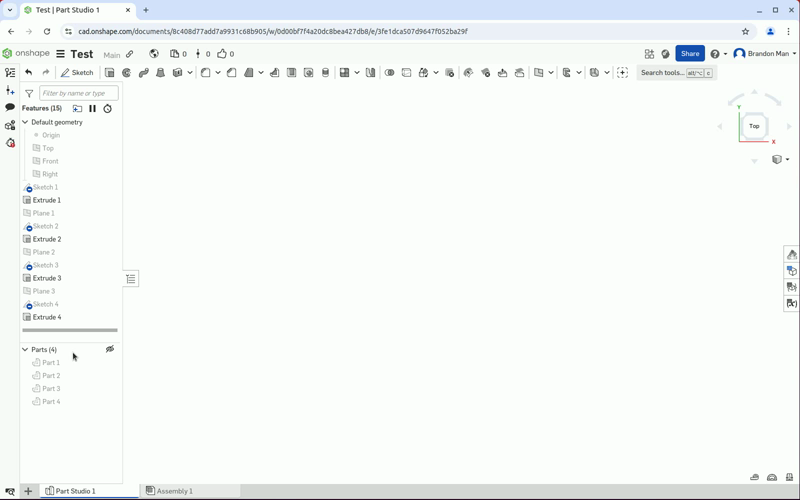
key_up(shift)
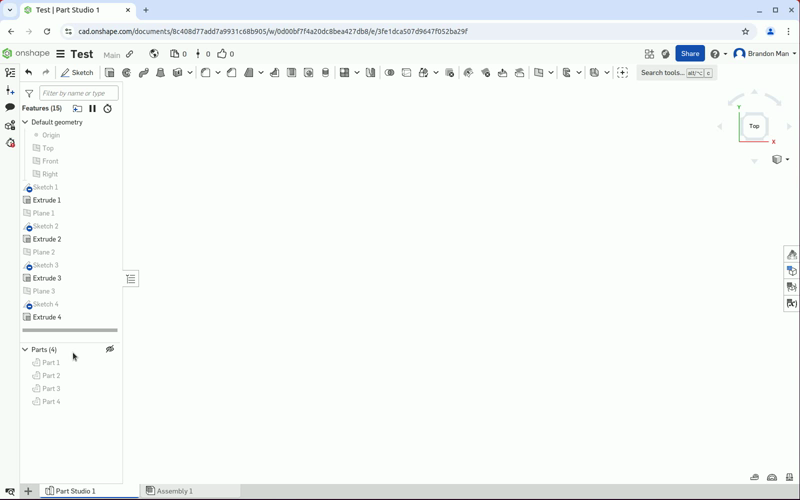
mouse_move(73, 352)
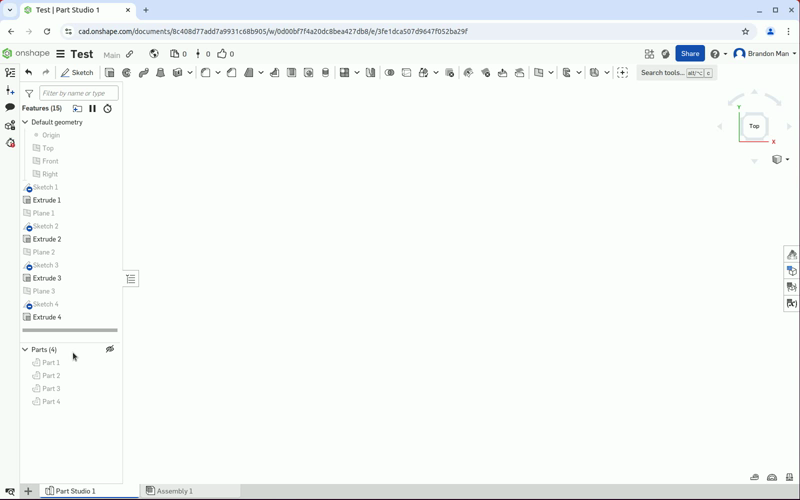
key(shift+y)
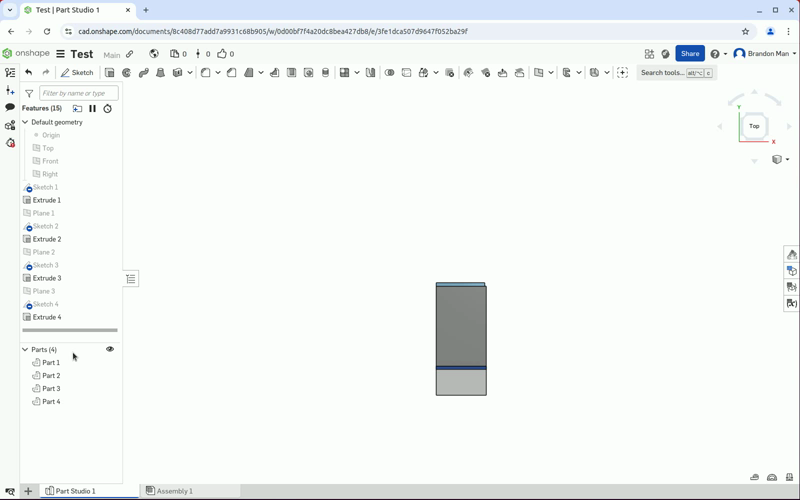
mouse_move(541, 75)
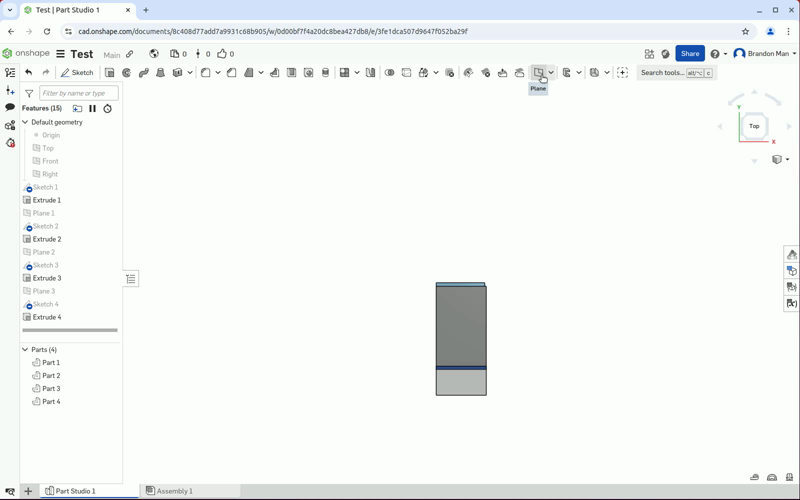
click(541, 75)
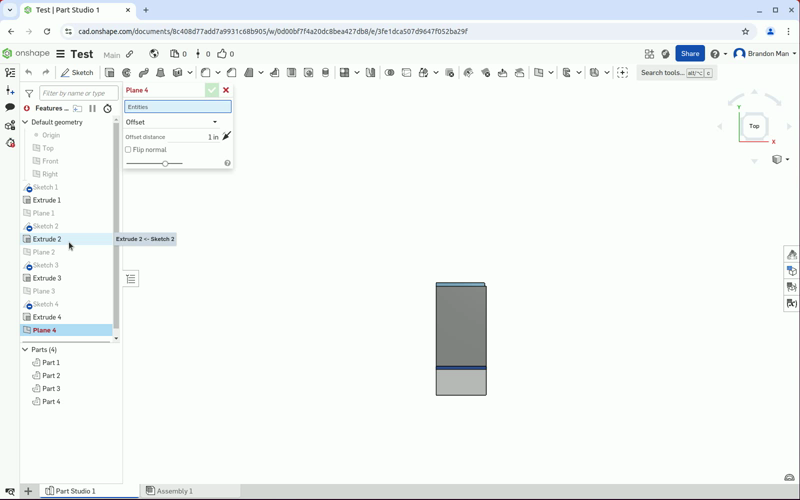
scroll(3)
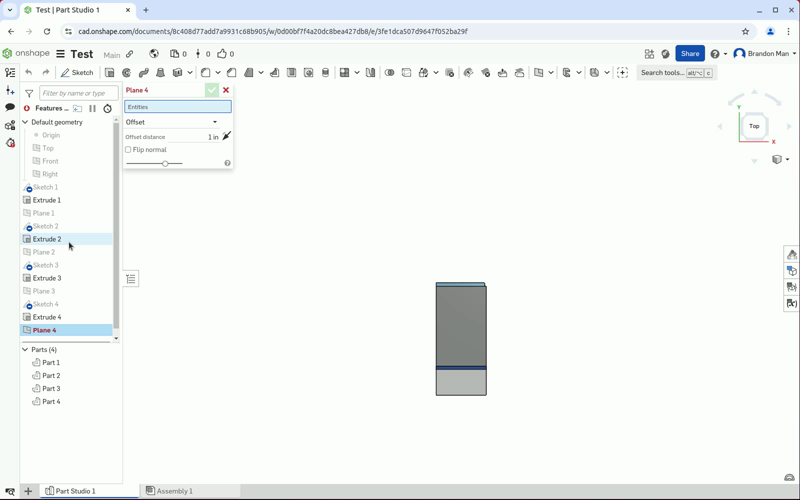
mouse_move(69, 150)
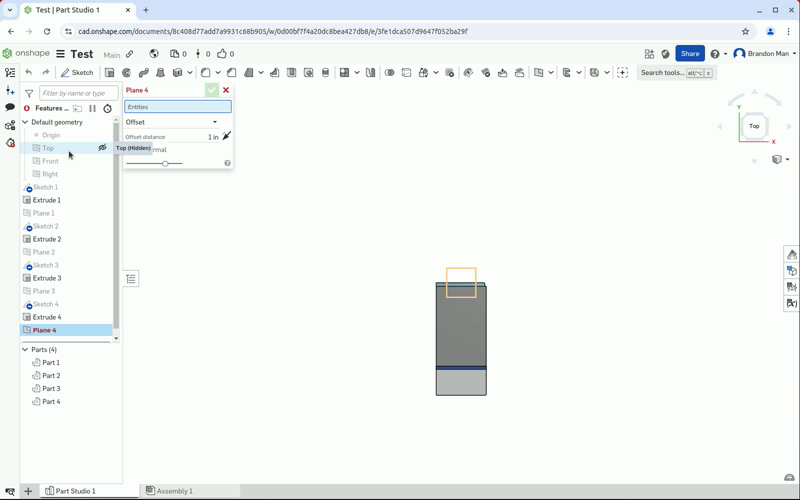
click(69, 150)
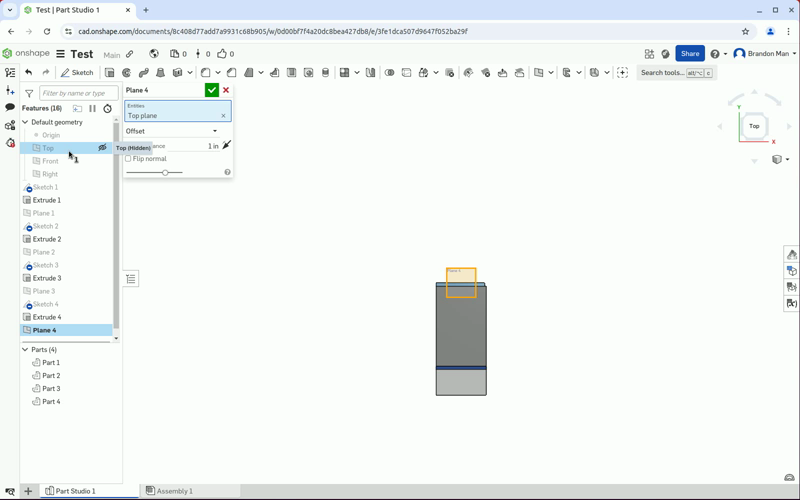
key(tab, 2)
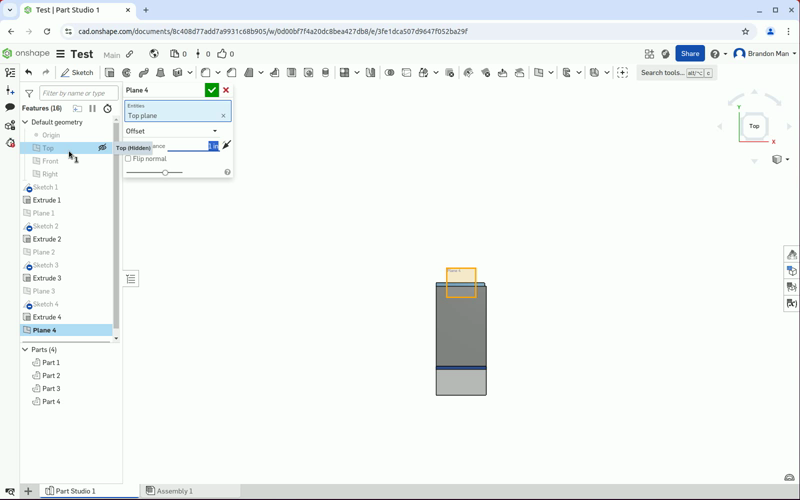
text(8.411)
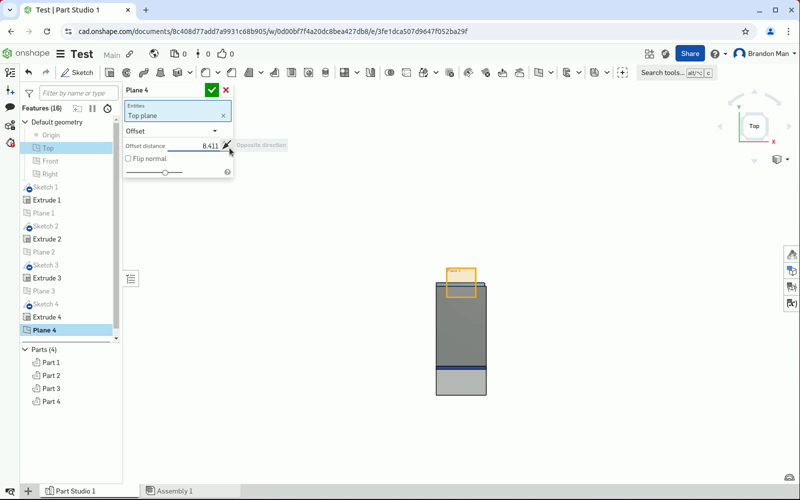
mouse_move(229, 147)
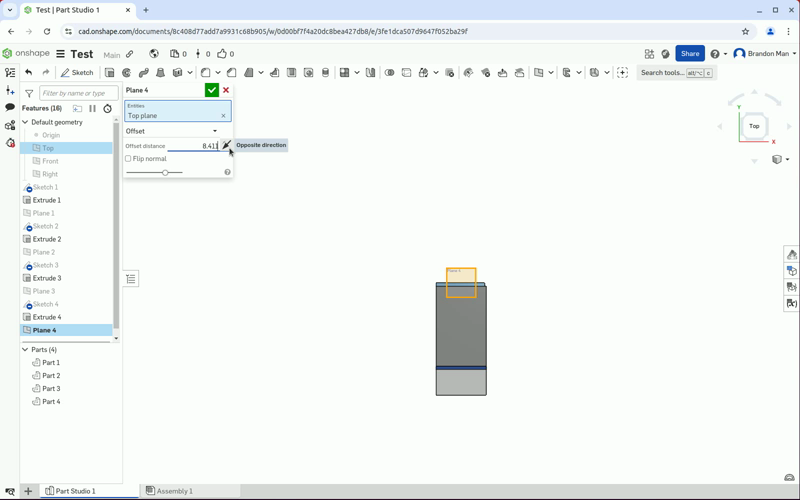
click(229, 147)
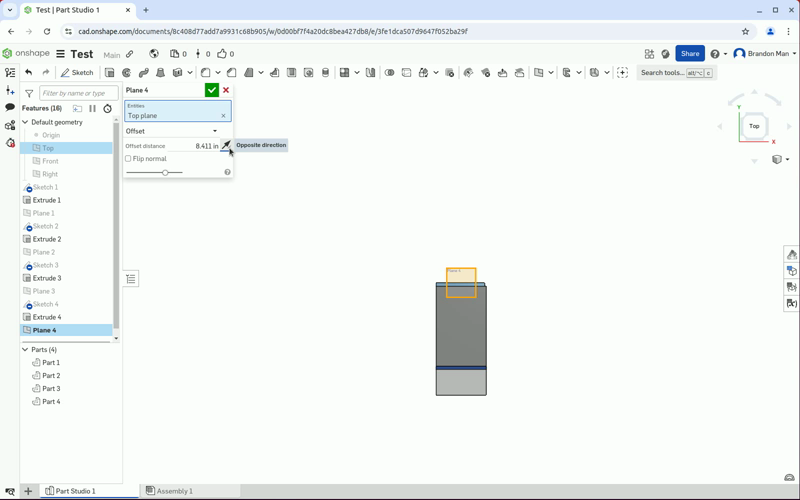
key(enter, 2)
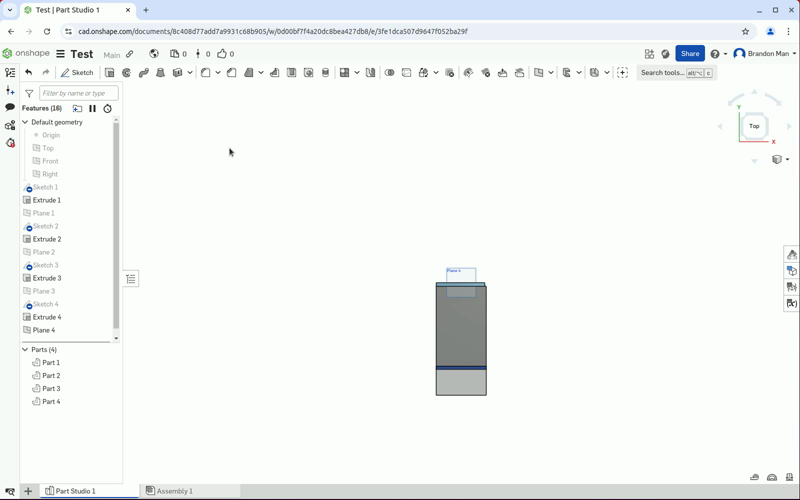
key(shift+s)
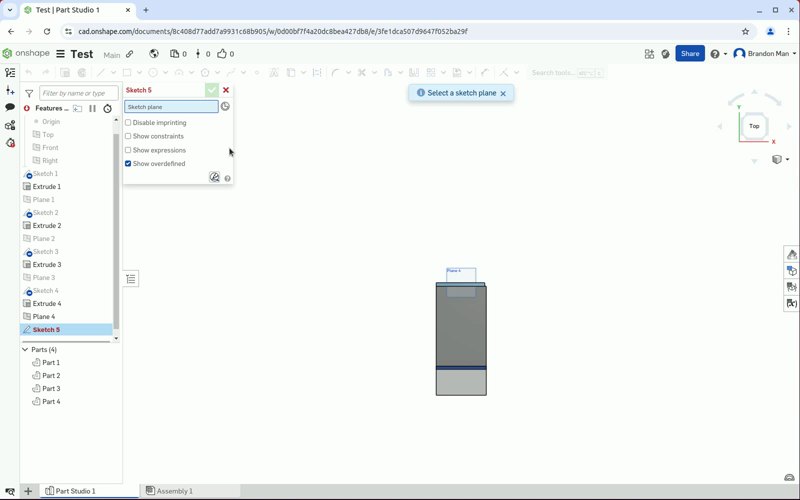
mouse_move(69, 319)
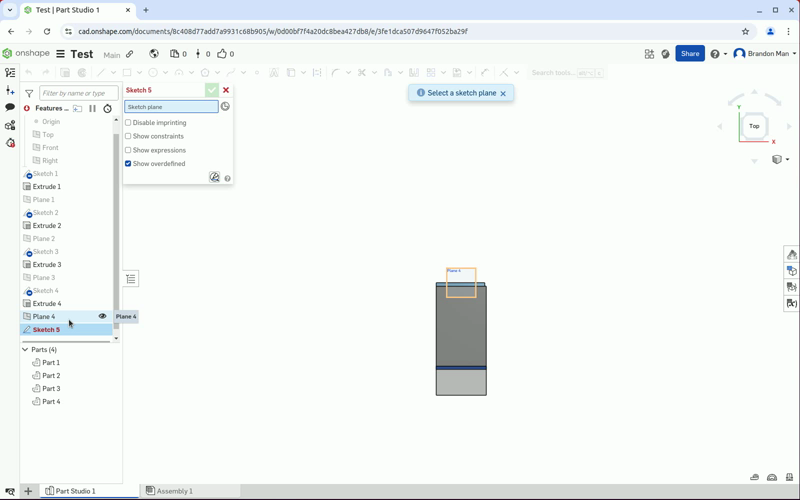
click(69, 319)
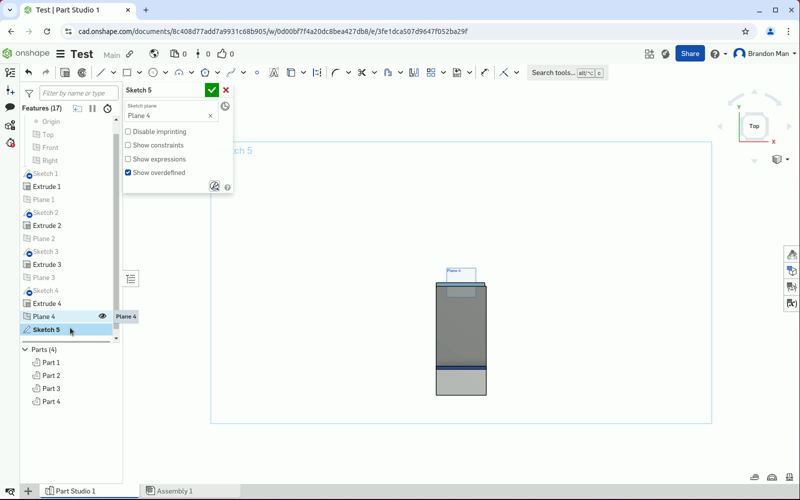
mouse_move(73, 352)
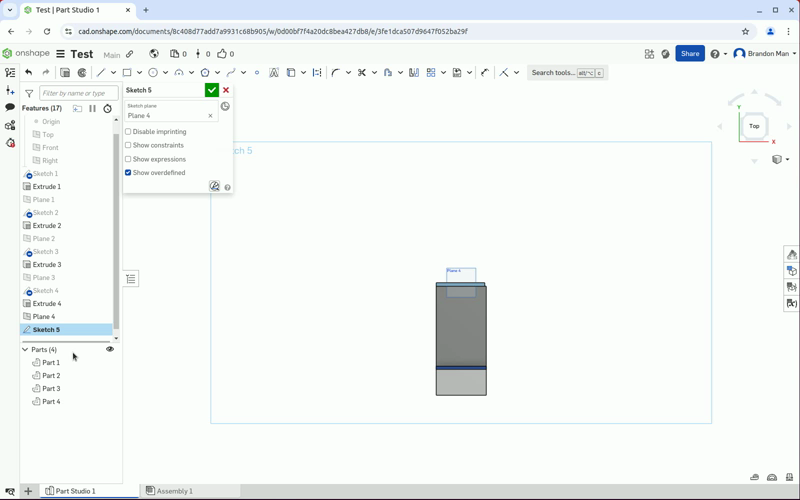
key(y)
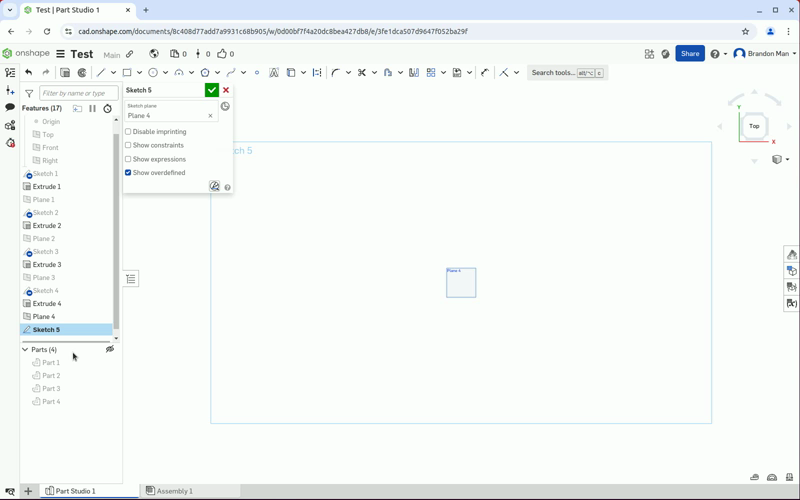
key(l)
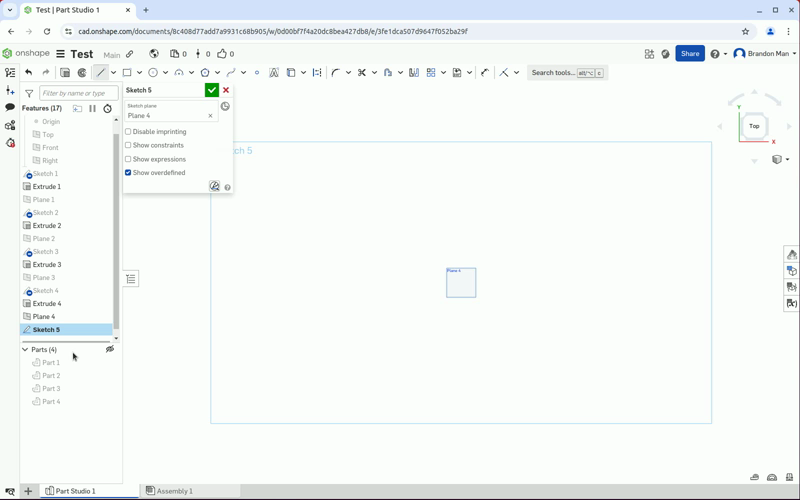
key_down(shift)
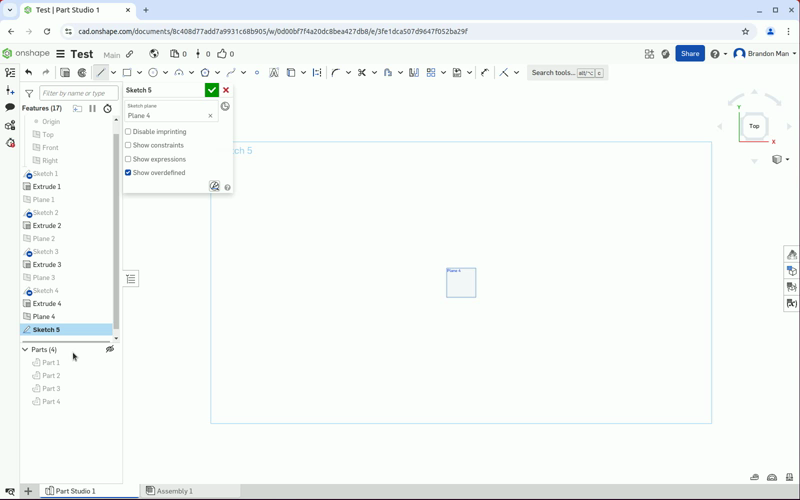
mouse_move(419, 395)
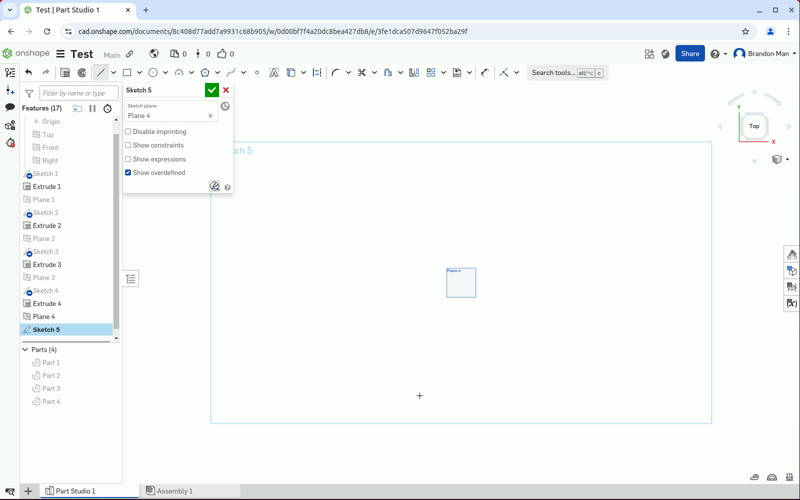
click(419, 395)
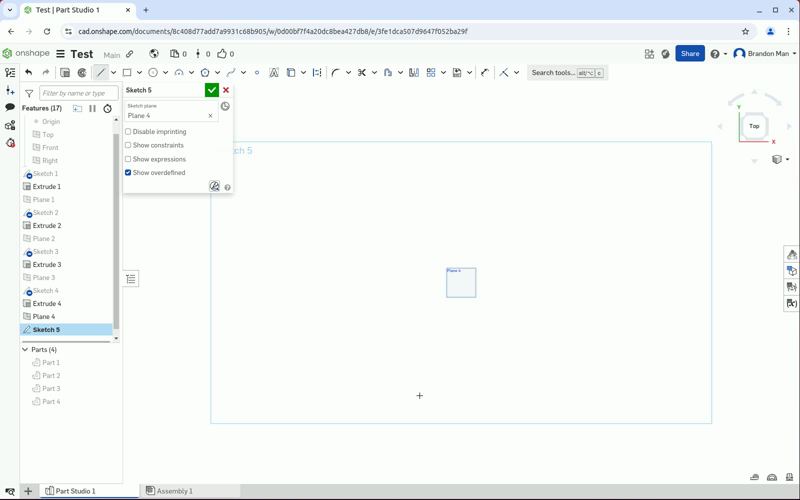
key_up(shift)
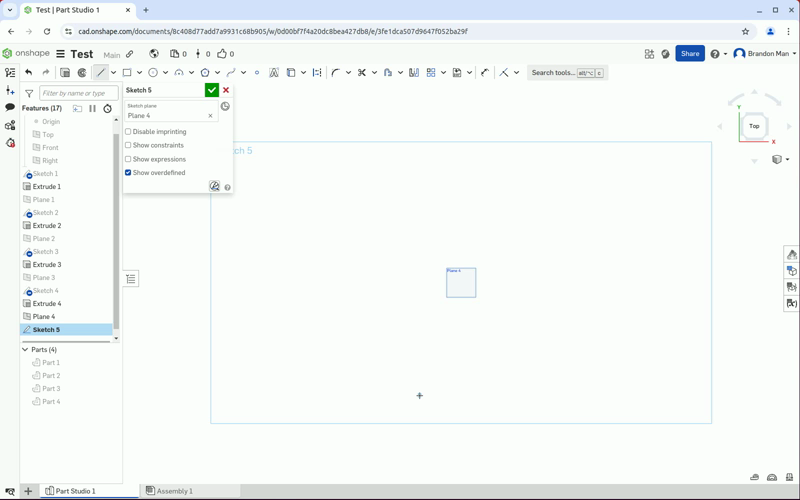
key_down(shift)
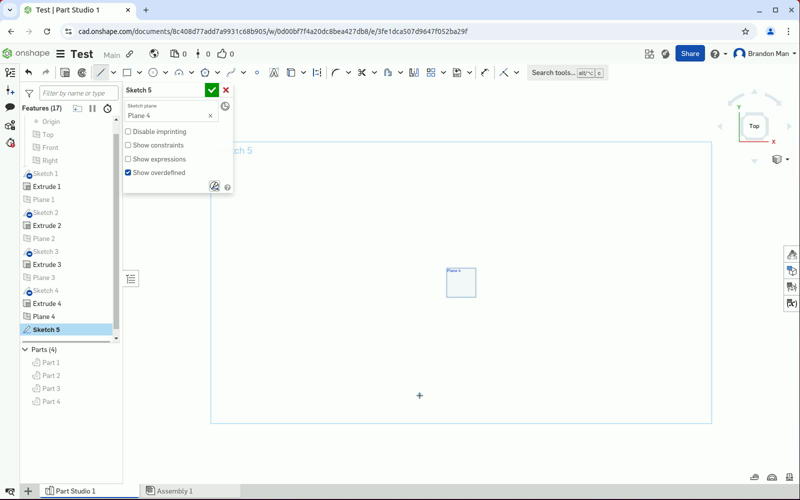
mouse_move(449, 395)
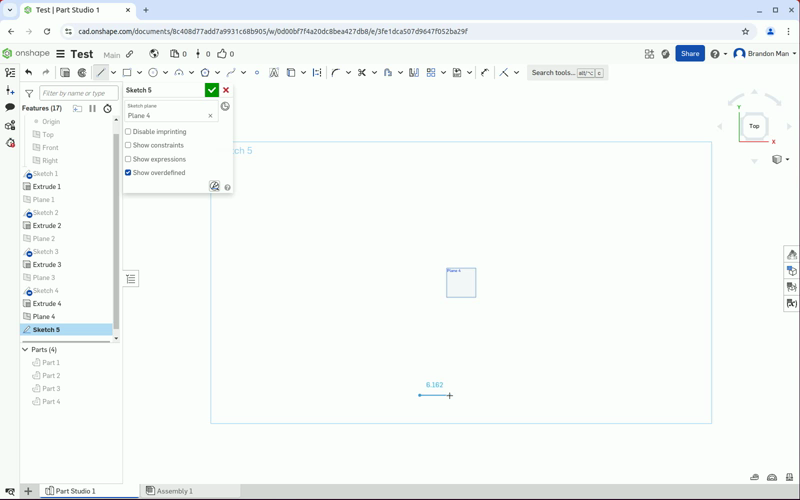
mouse_move(437, 395)
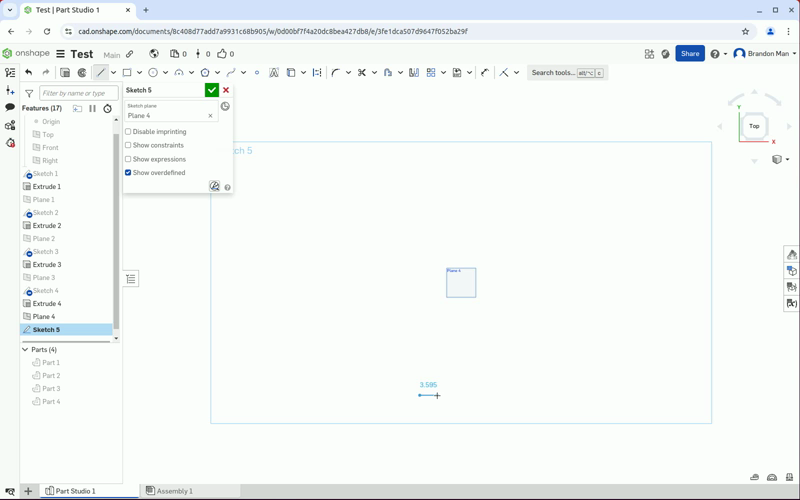
click(437, 395)
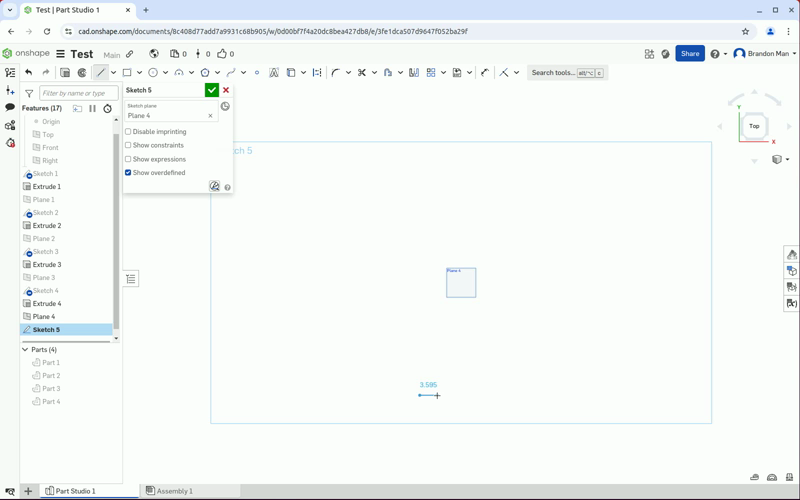
key_up(shift)
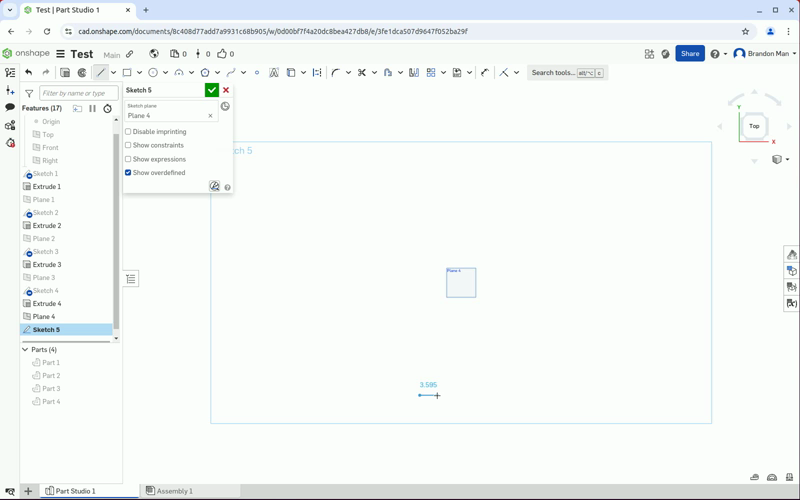
key_down(shift)
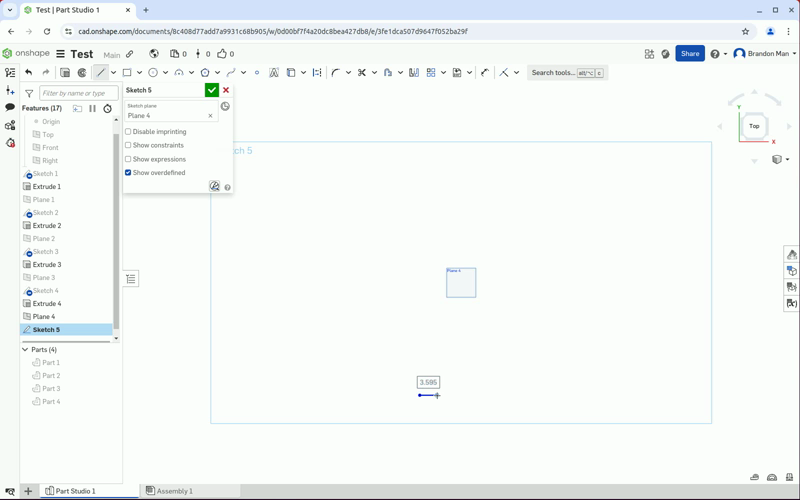
mouse_move(467, 395)
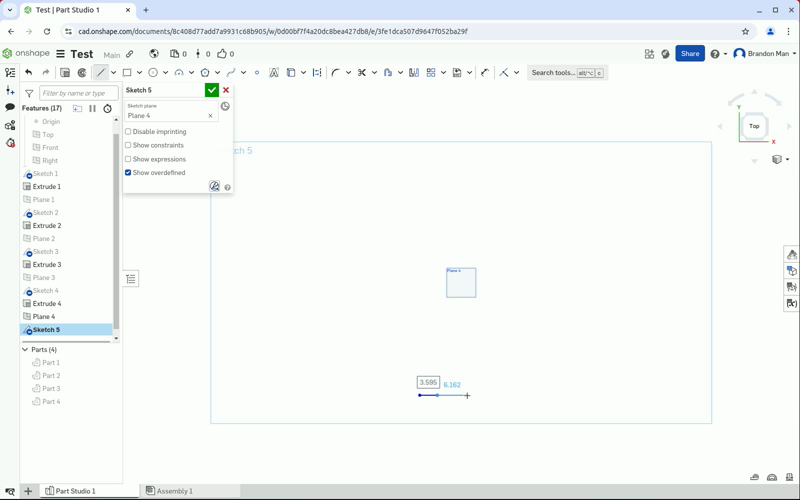
mouse_move(437, 378)
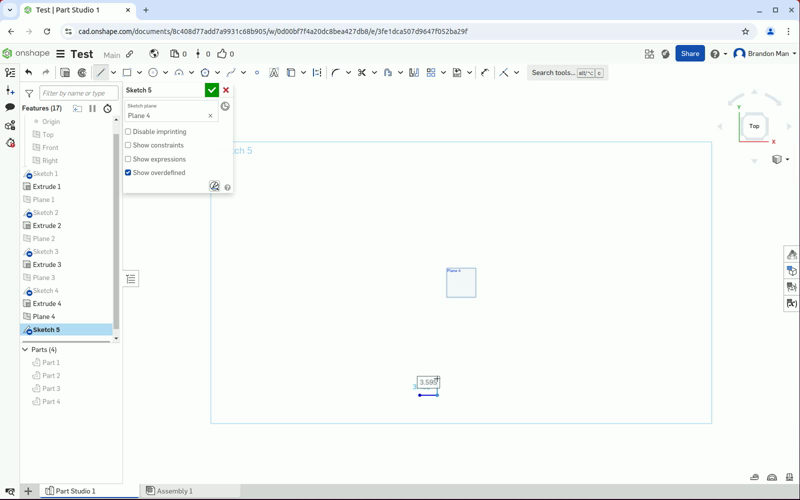
click(437, 378)
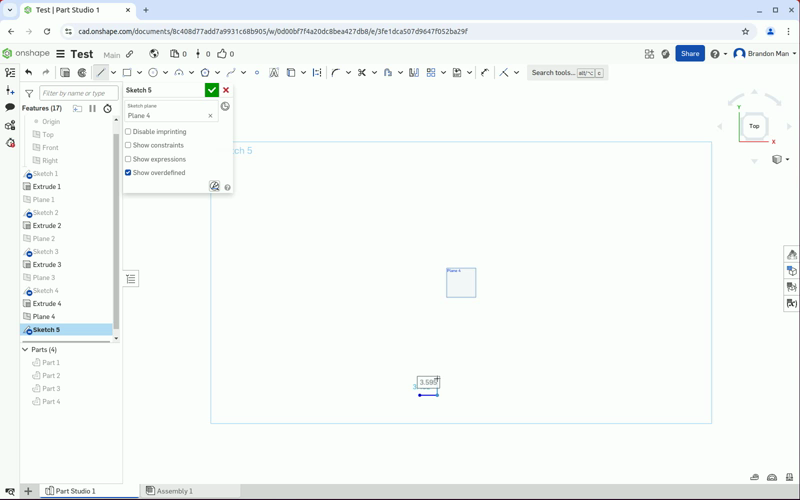
key_up(shift)
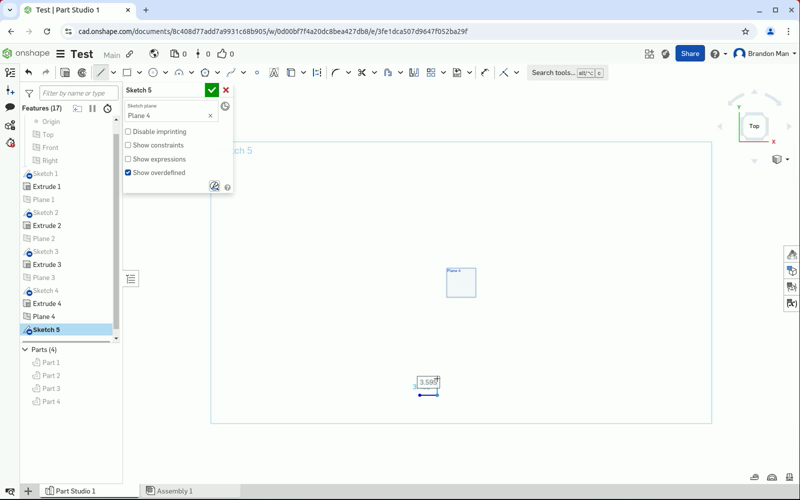
key_down(shift)
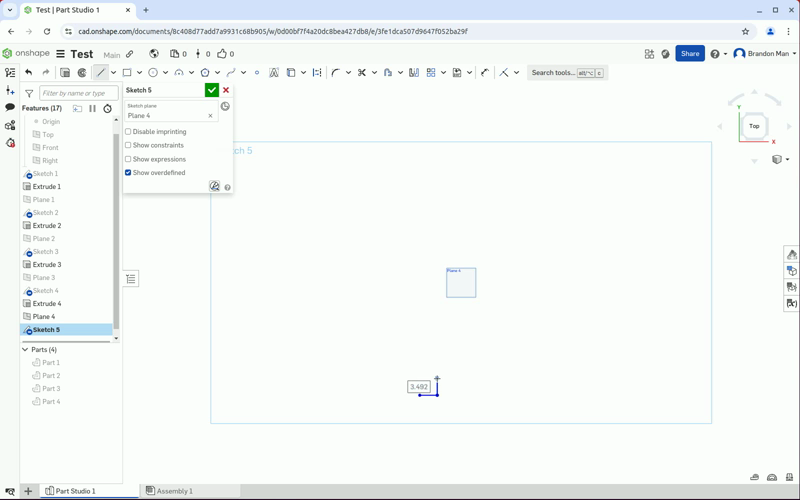
mouse_move(467, 378)
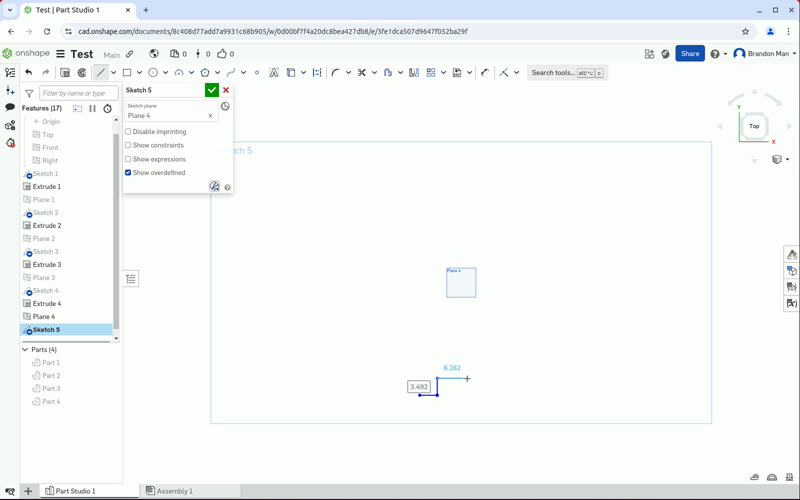
mouse_move(419, 378)
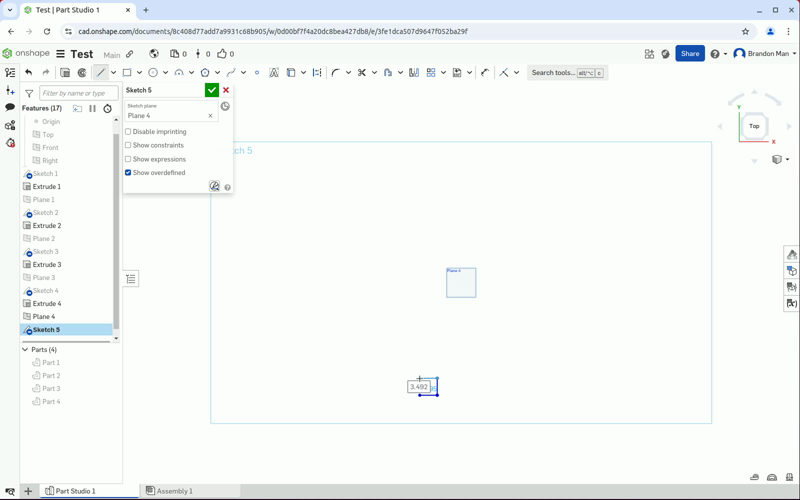
click(419, 378)
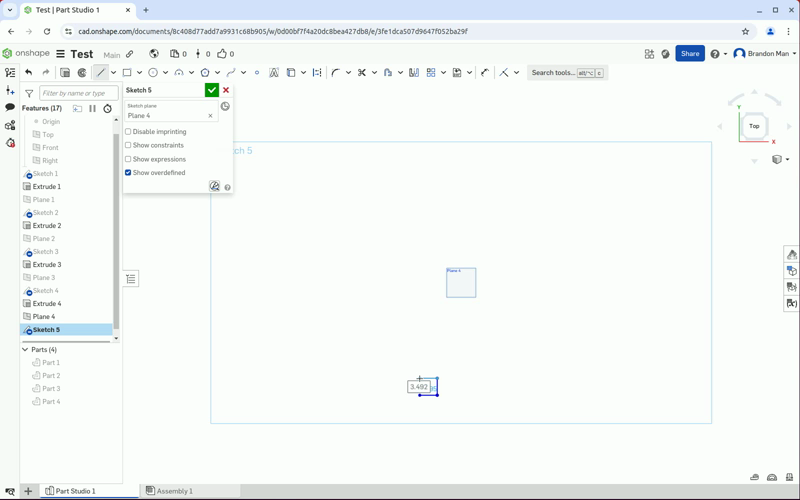
key_up(shift)
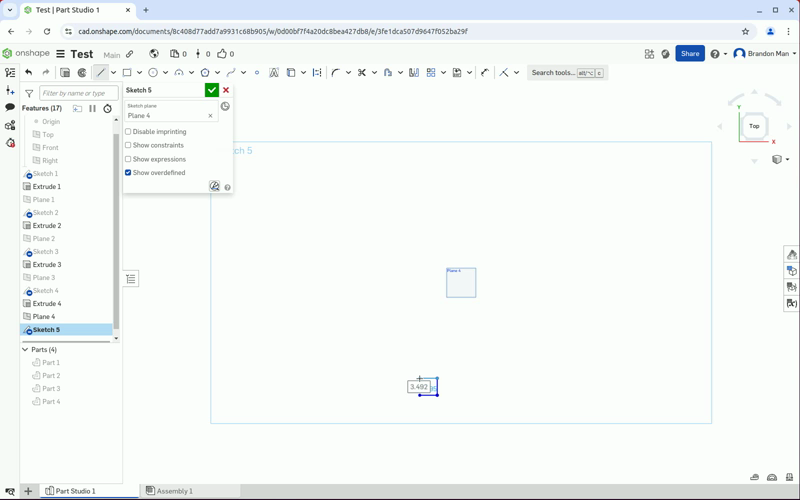
mouse_move(449, 378)
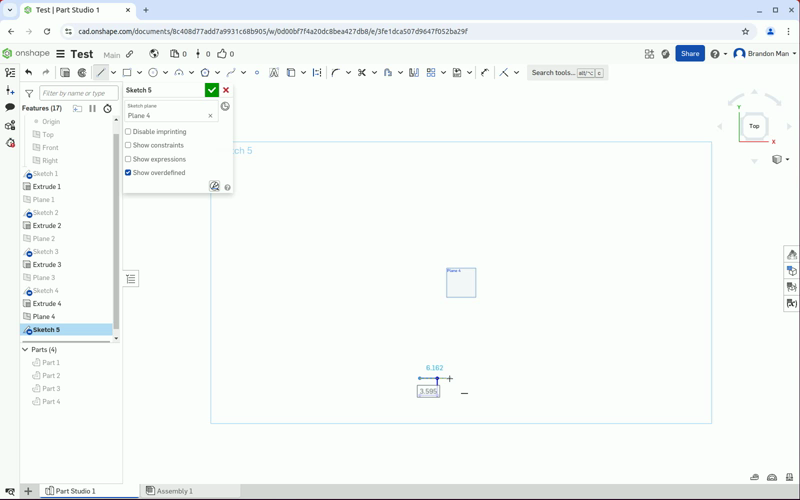
key_down(shift)
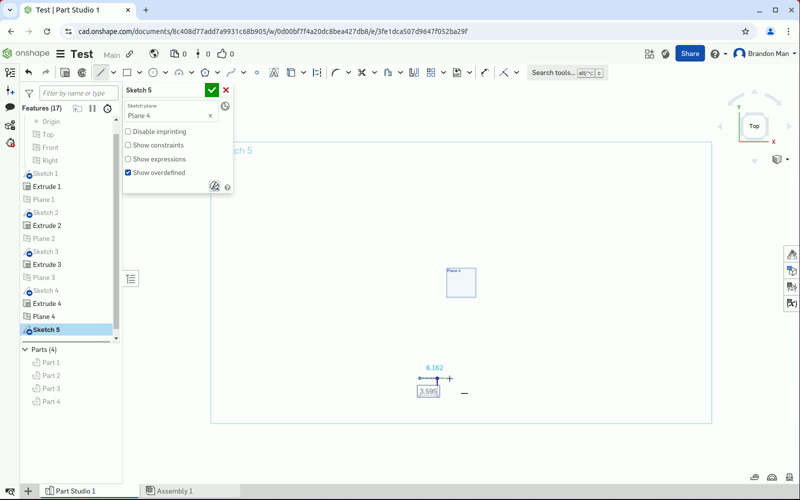
mouse_move(419, 395)
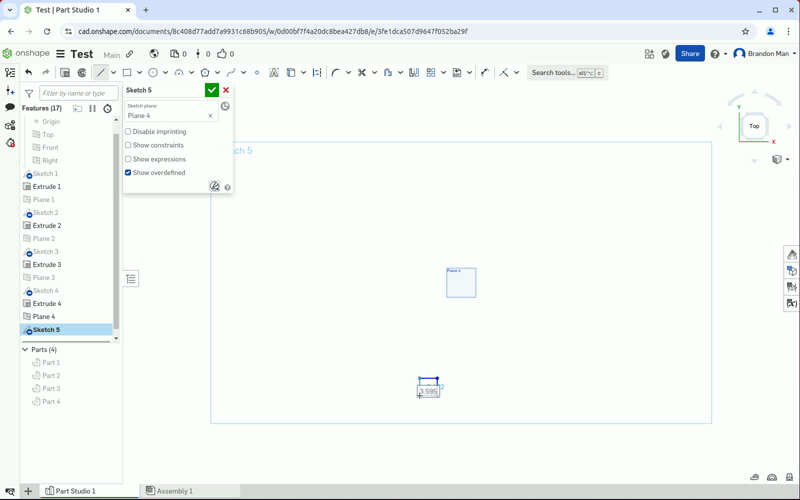
key_up(shift)
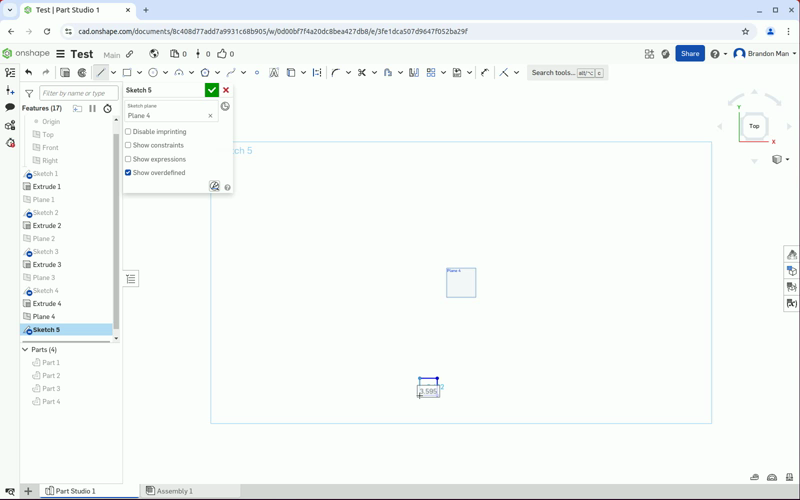
click(419, 395)
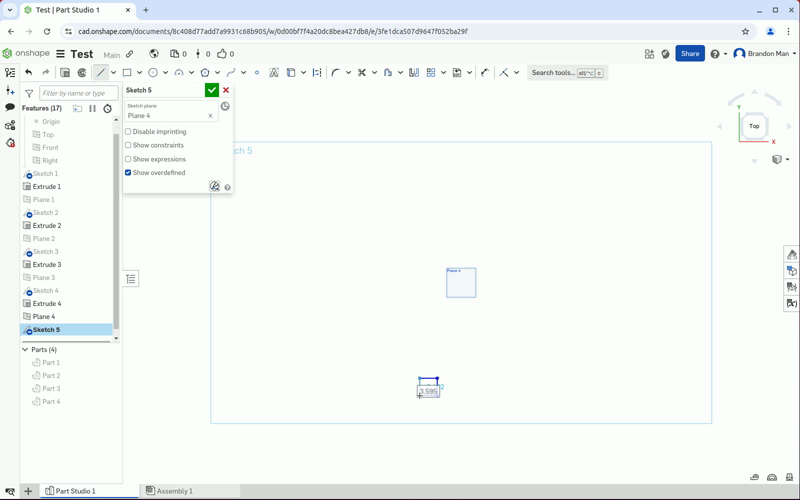
key(esc)
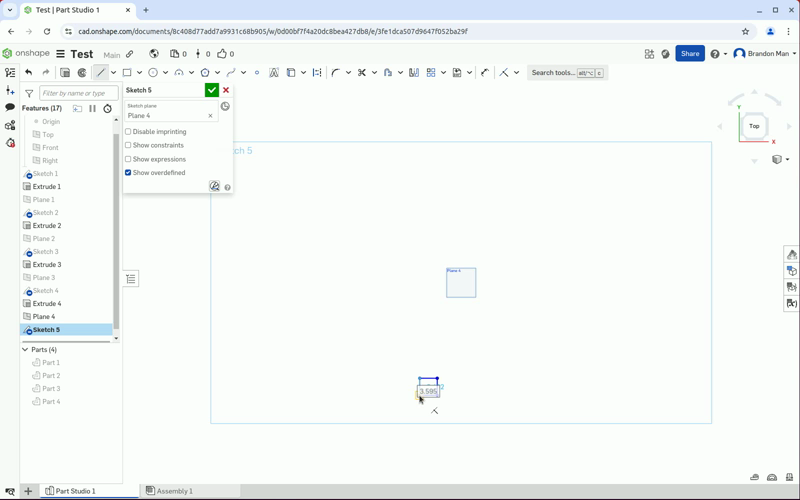
mouse_move(434, 384)
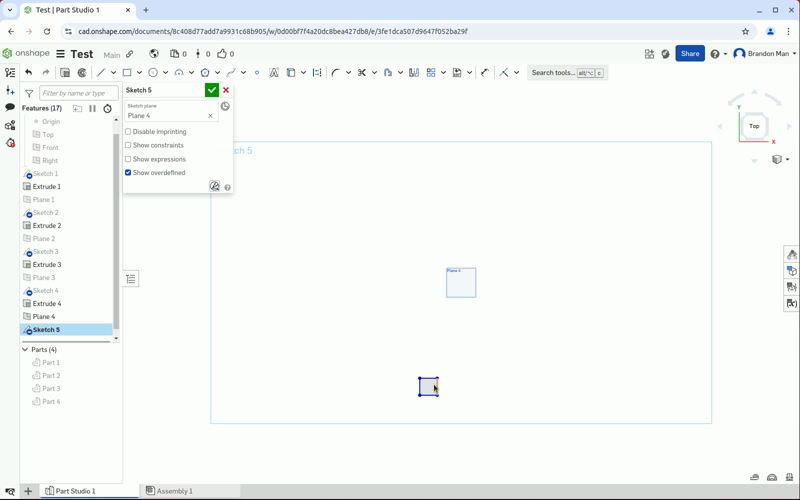
scroll(6)
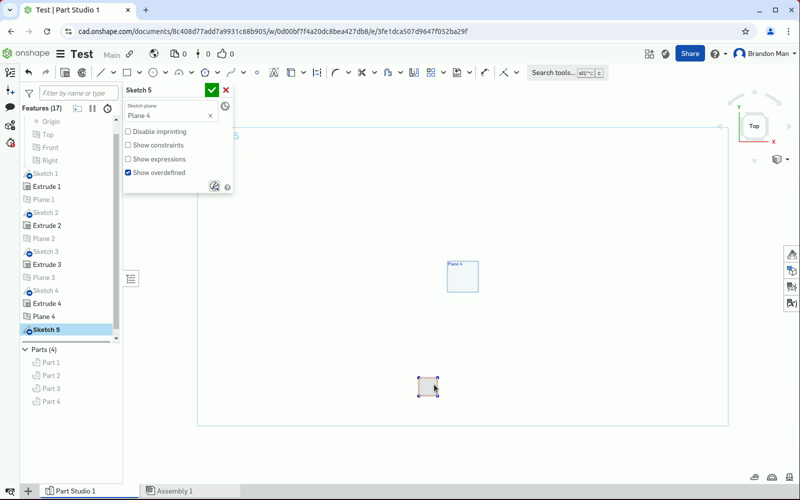
scroll(6)
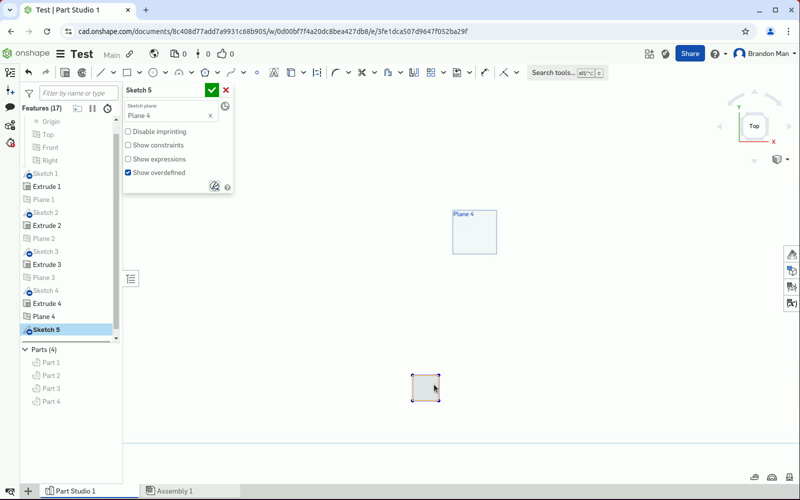
scroll(6)
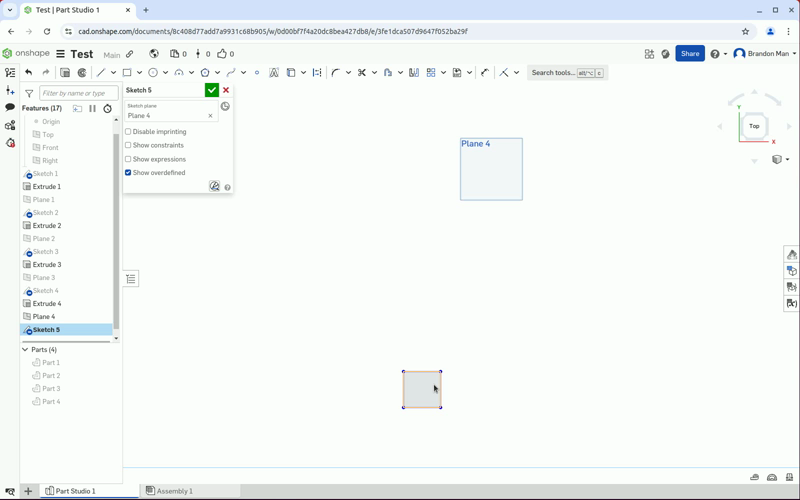
scroll(6)
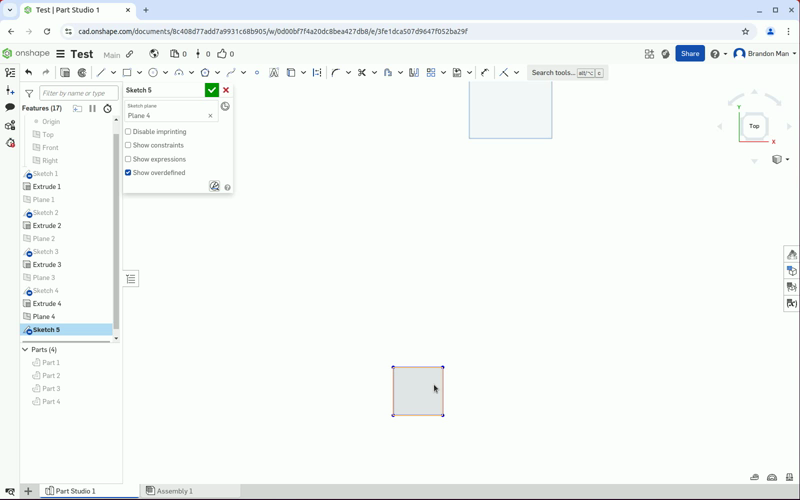
scroll(6)
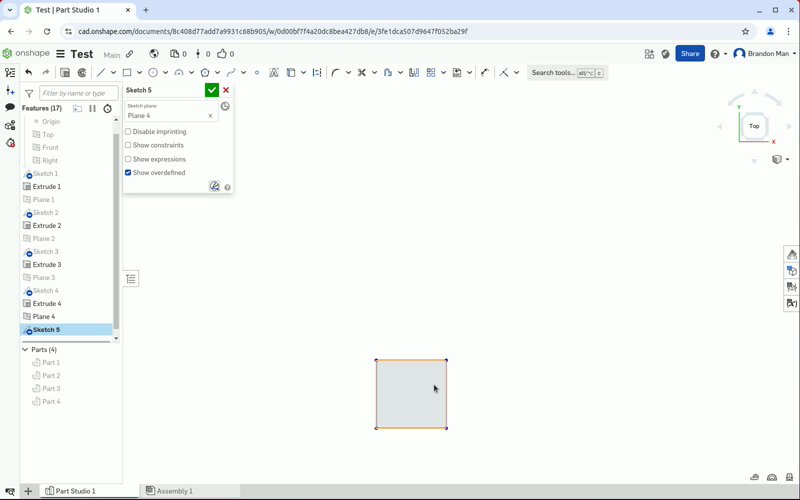
scroll(6)
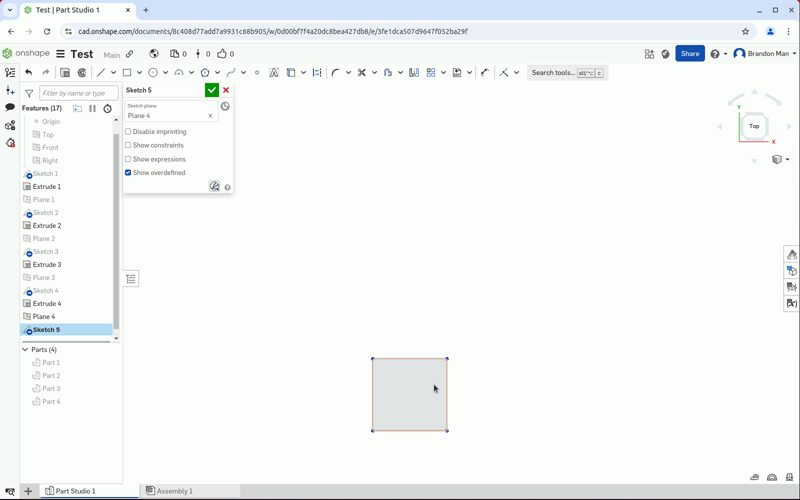
scroll(6)
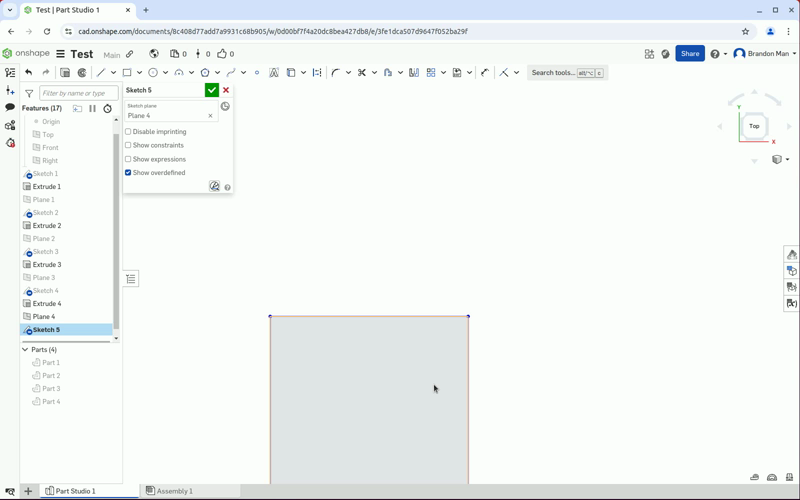
click(434, 384)
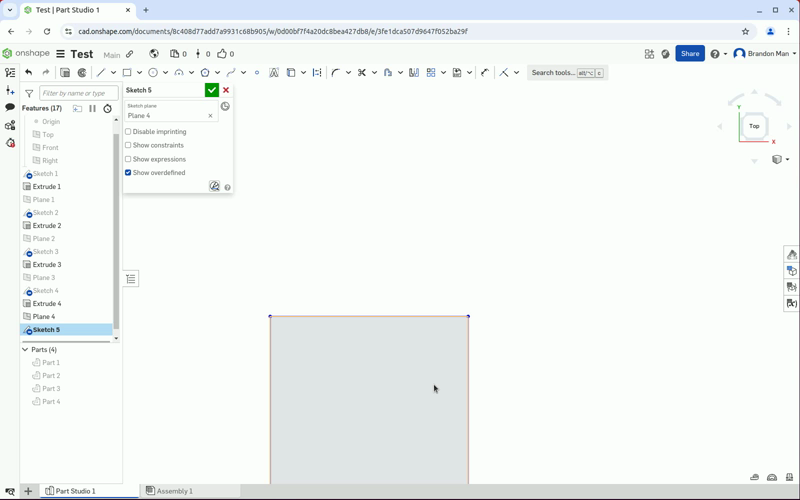
scroll(-6)
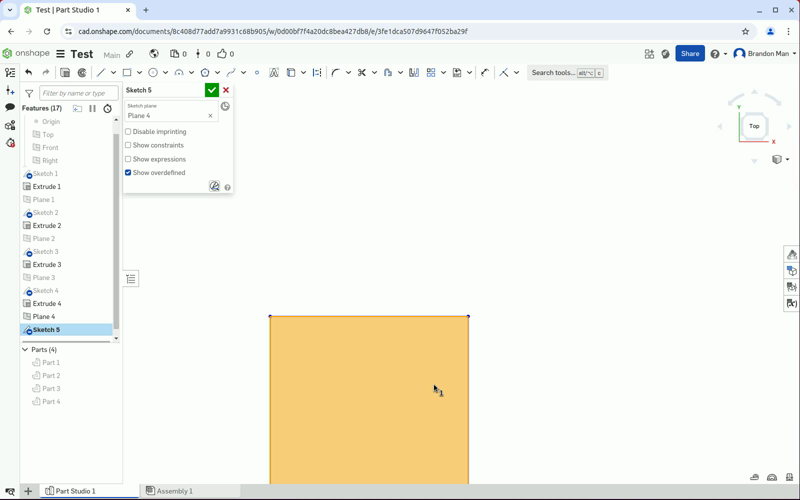
scroll(-6)
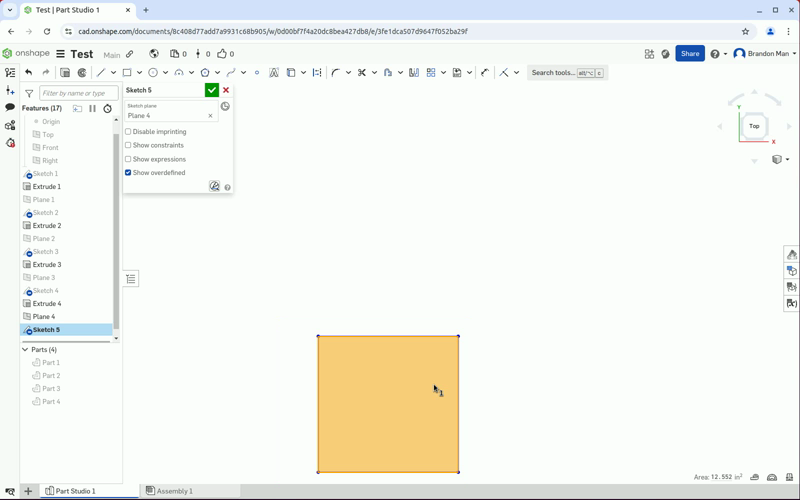
scroll(-6)
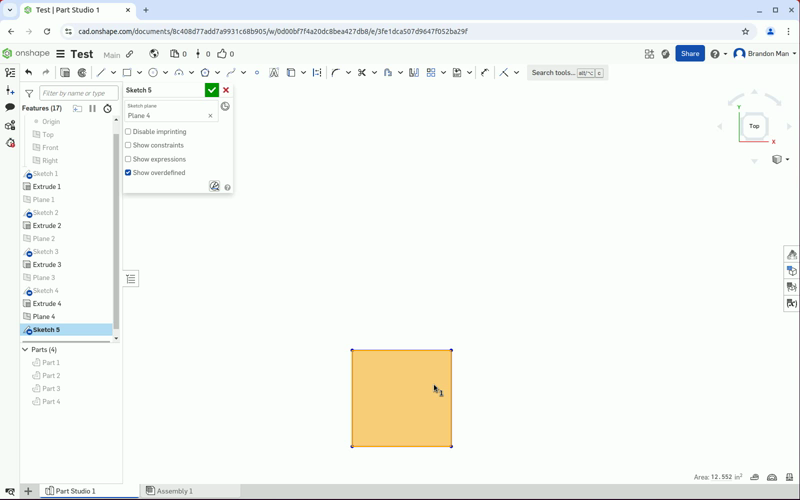
scroll(-6)
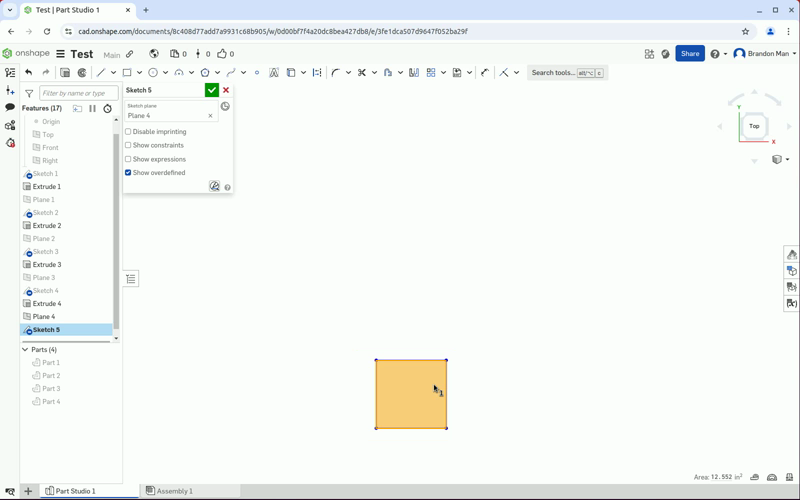
scroll(-6)
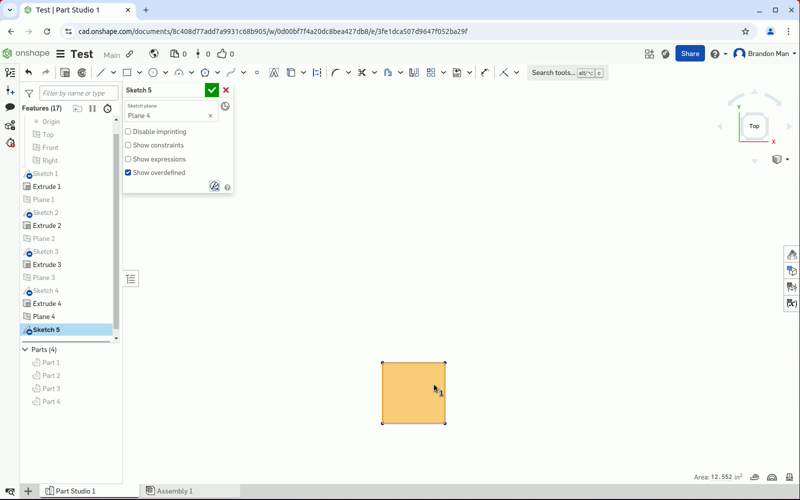
scroll(-6)
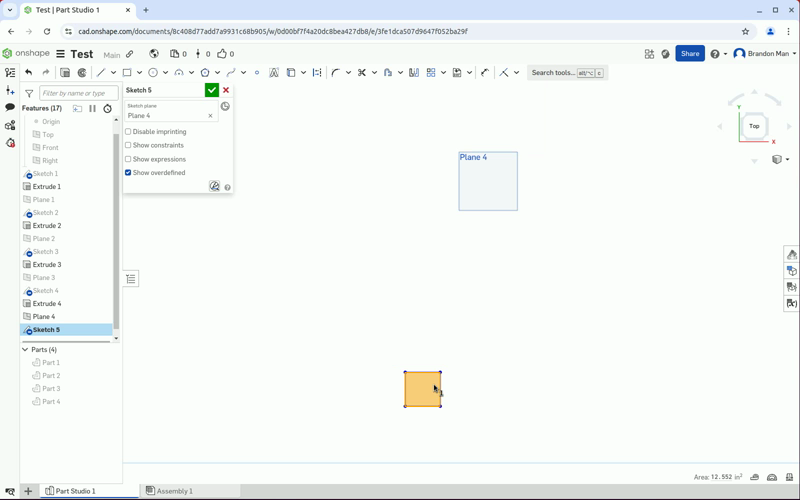
scroll(-6)
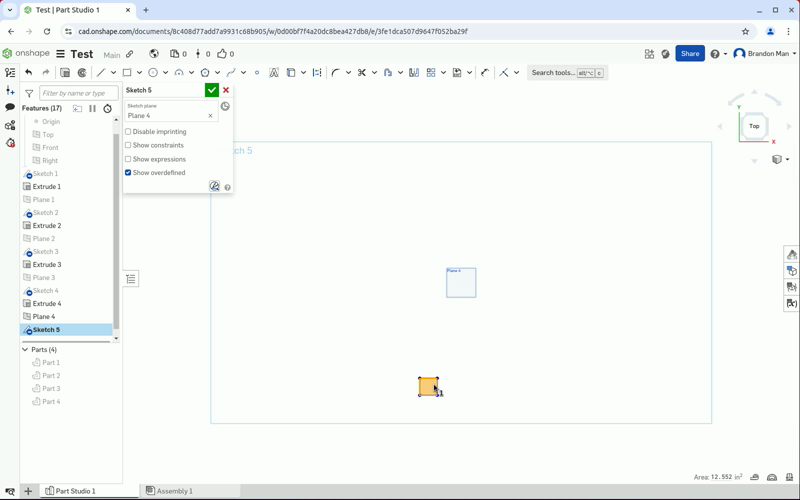
mouse_move(73, 352)
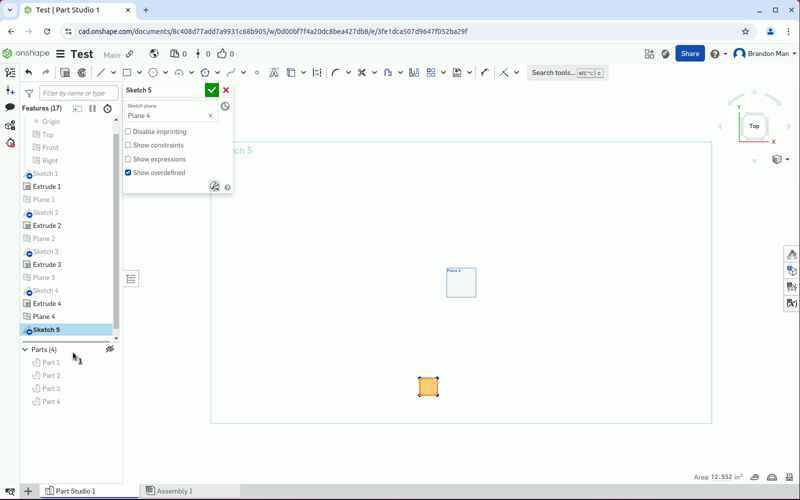
key(shift+y)
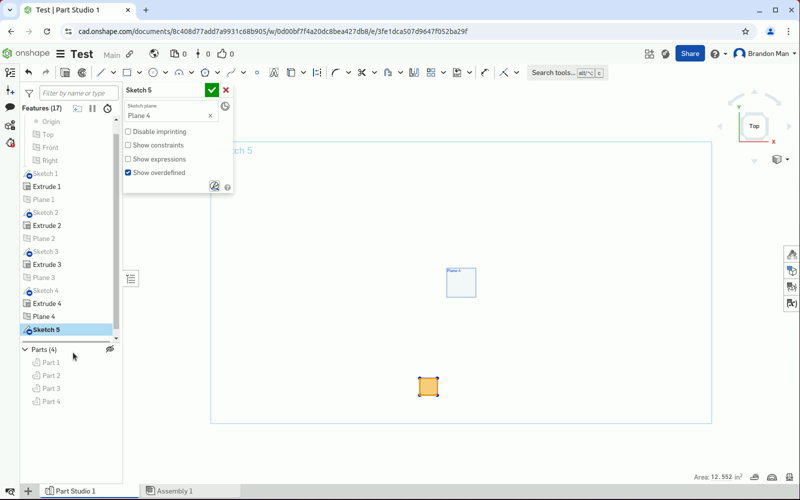
key(shift+e)
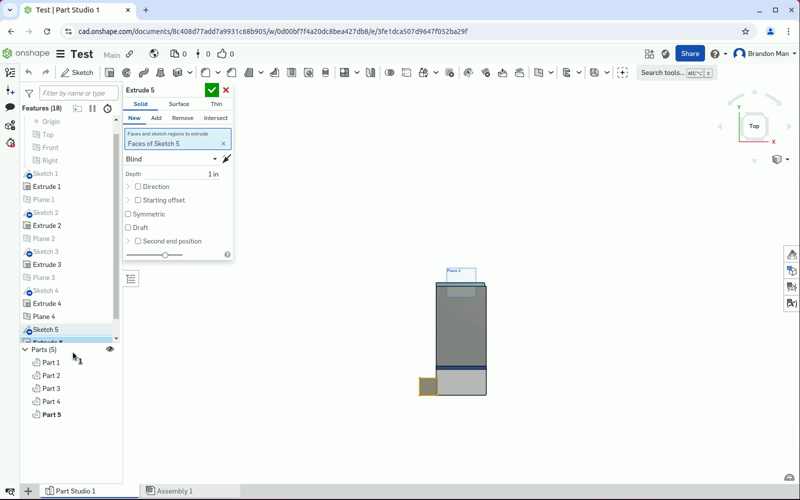
mouse_move(143, 106)
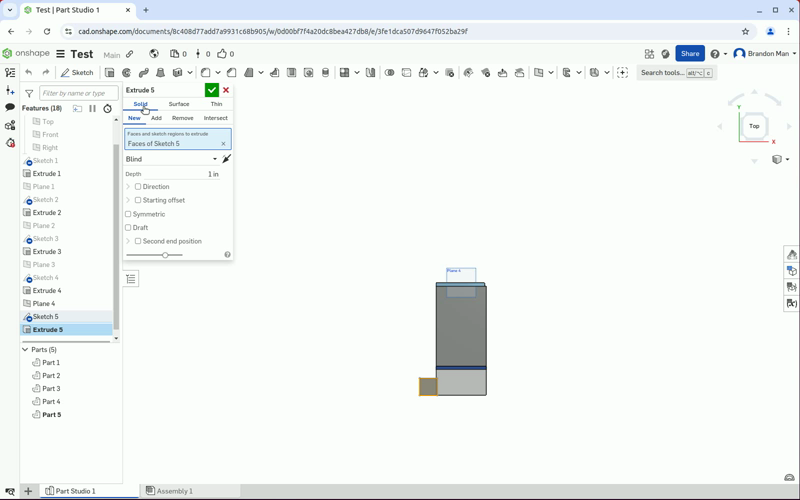
click(143, 106)
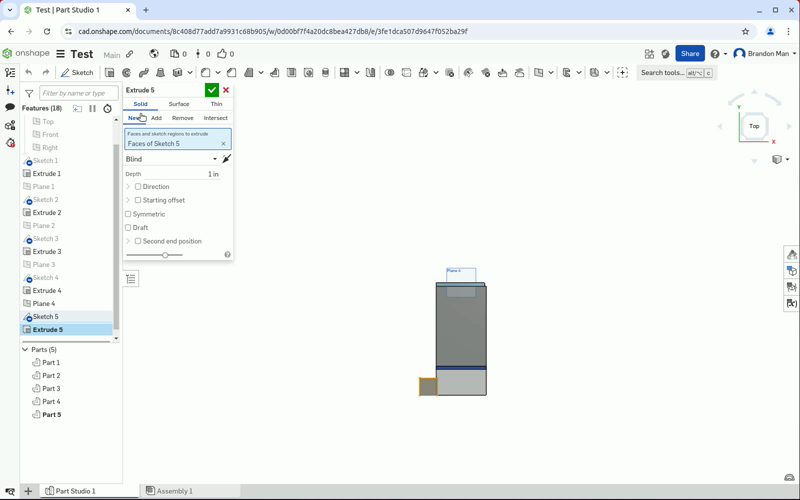
mouse_move(137, 120)
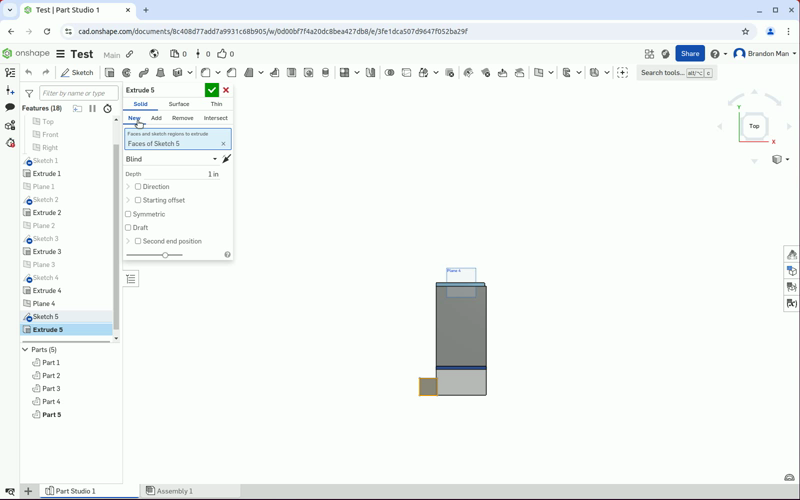
click(137, 120)
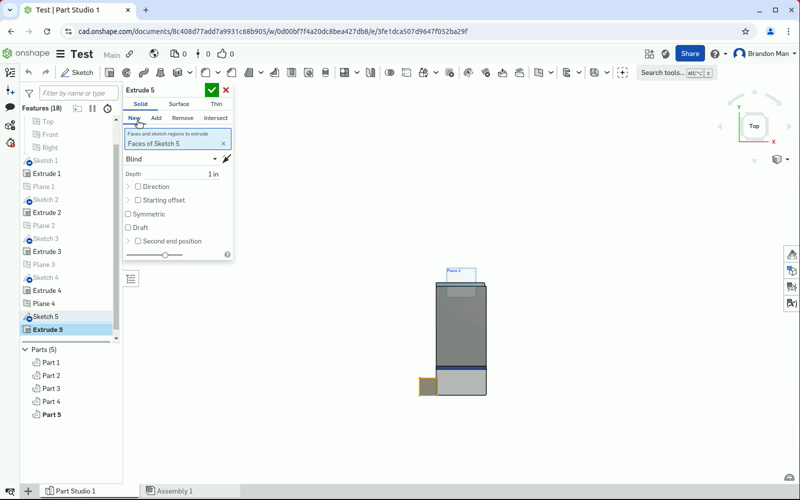
key(tab, 4)
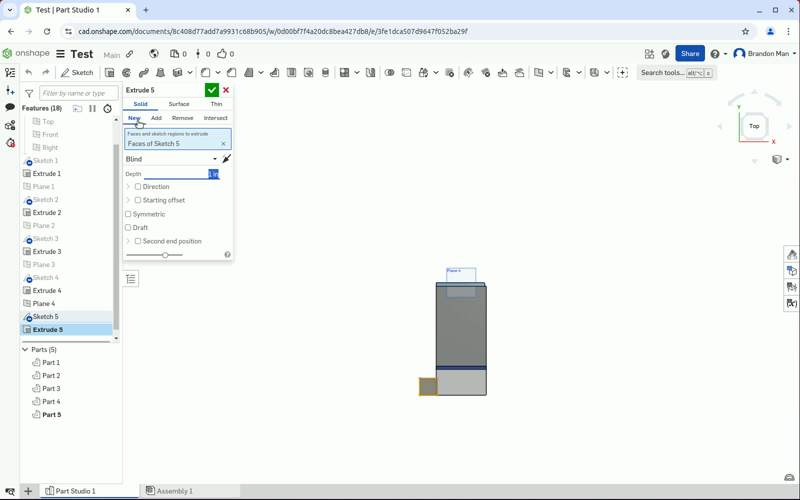
text(-0.722)
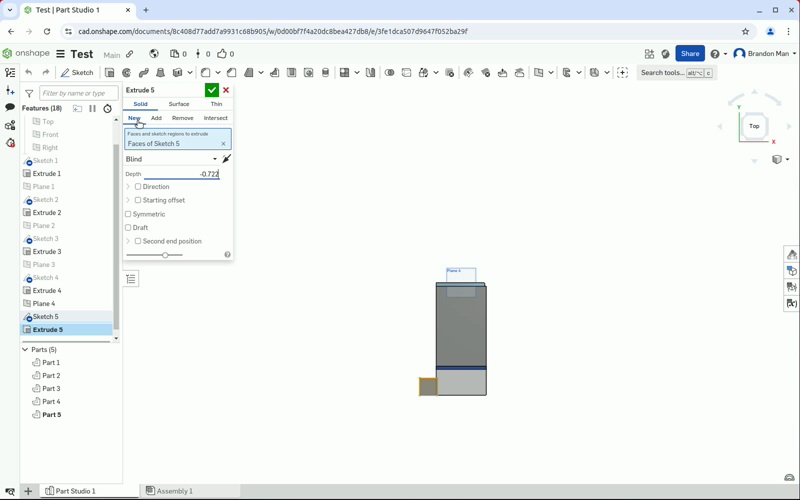
key(enter)
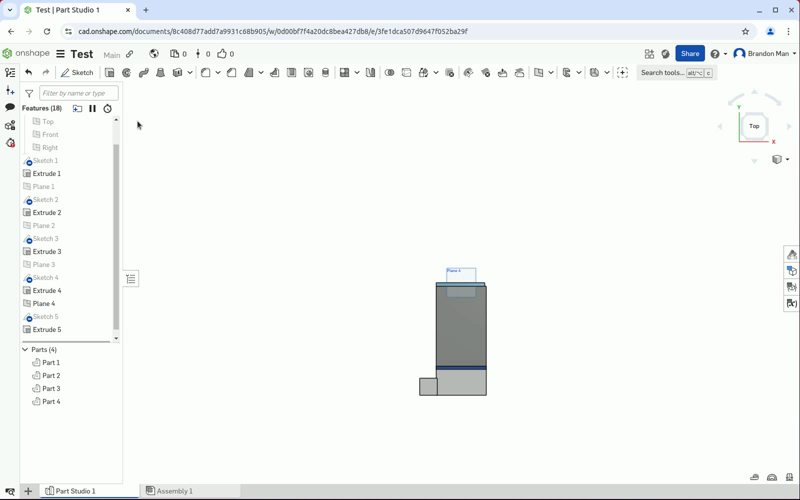
key(shift+h)
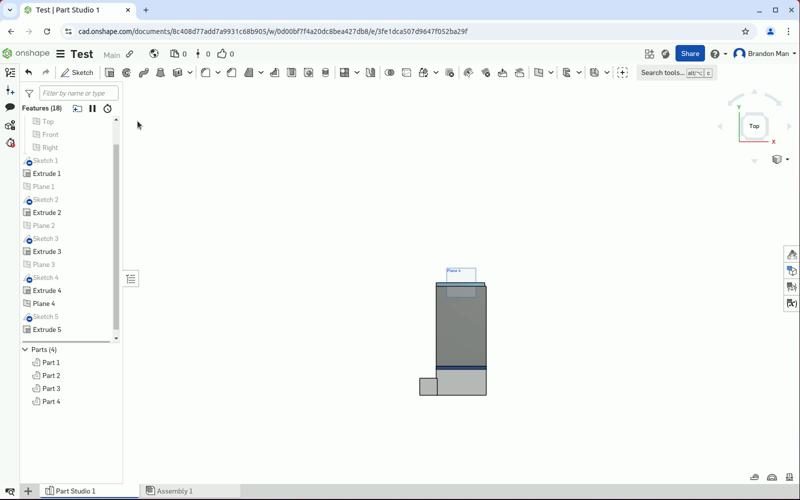
key(shift+h)
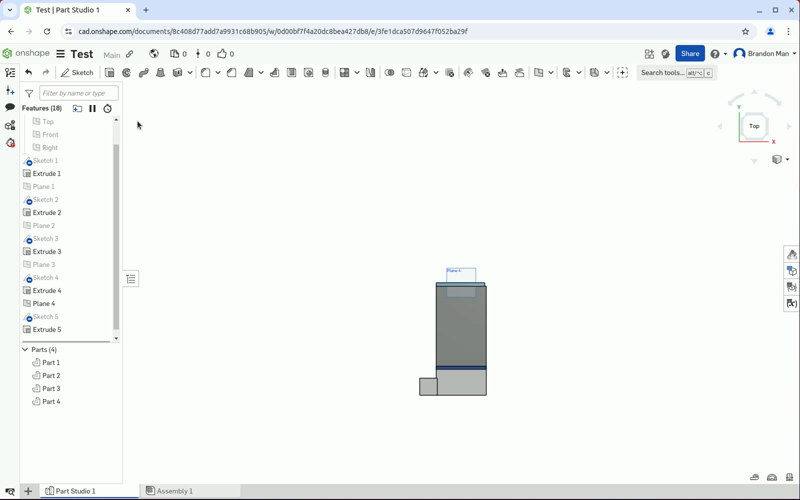
mouse_move(69, 163)
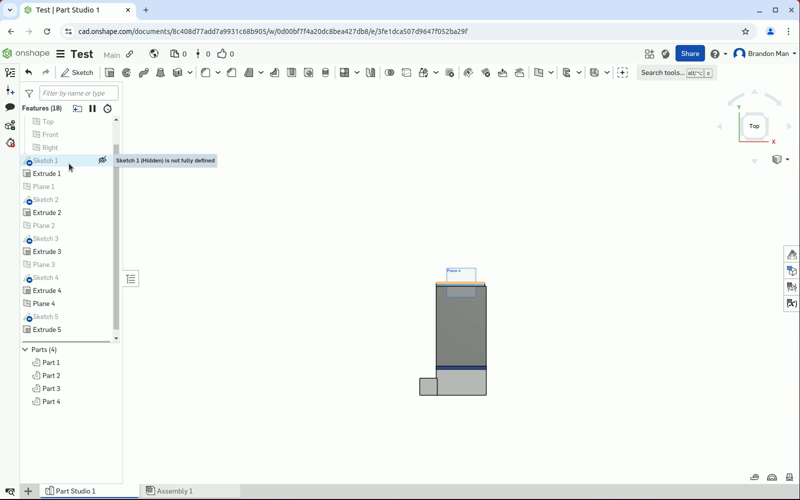
click(69, 163)
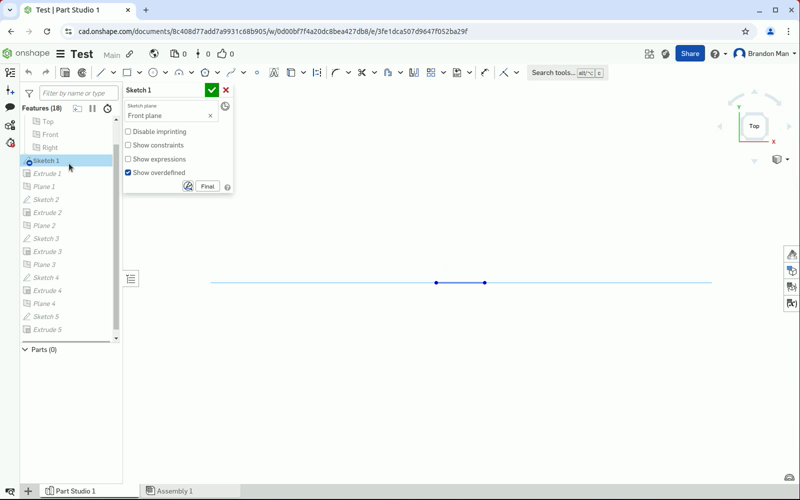
mouse_move(229, 92)
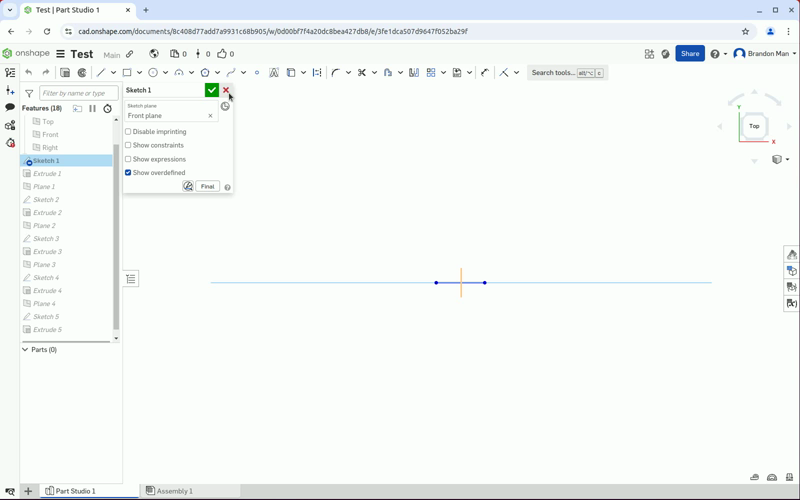
click(229, 92)
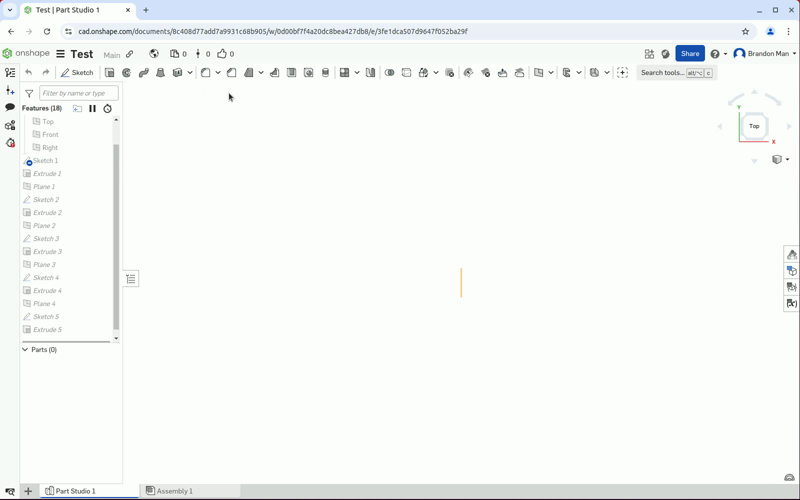
key(shift+s)
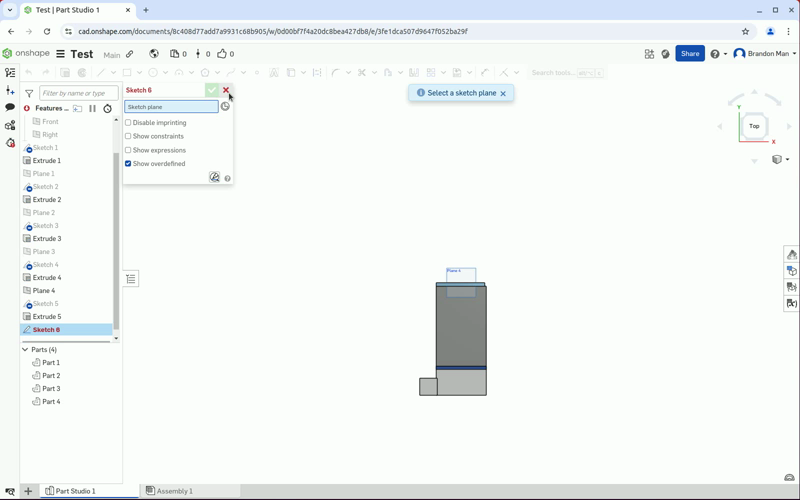
mouse_move(69, 293)
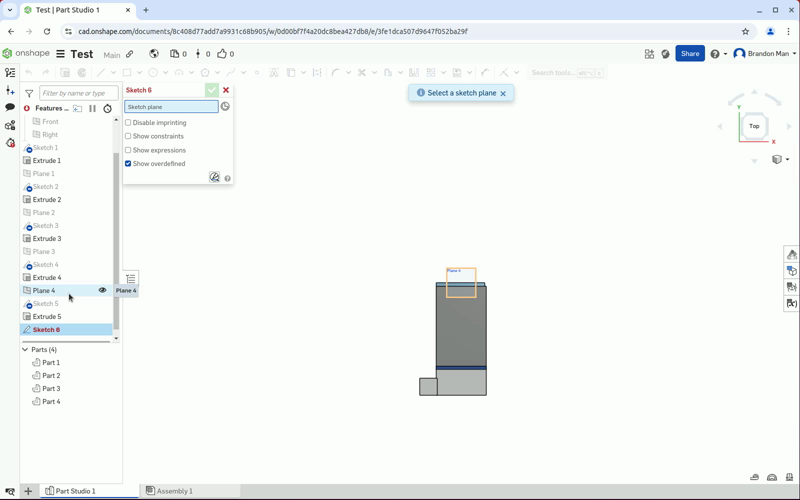
click(69, 293)
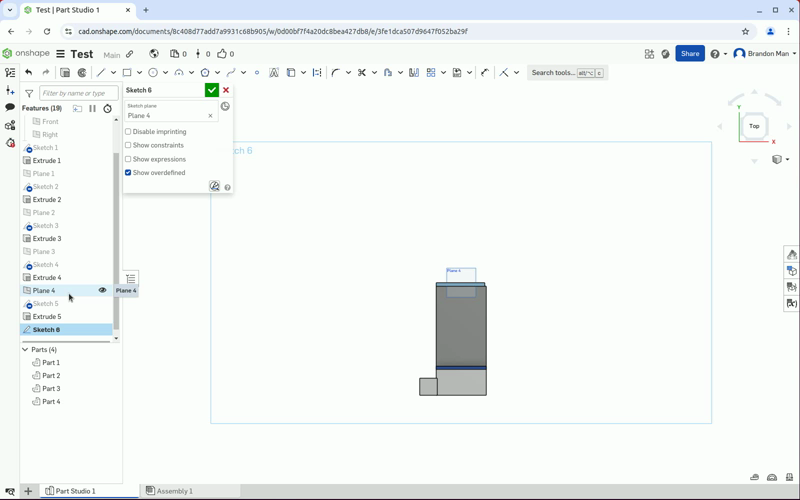
mouse_move(73, 352)
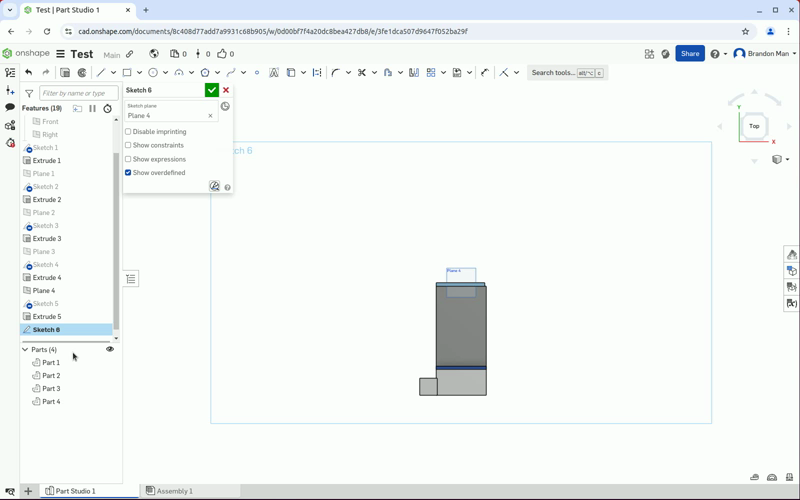
key(y)
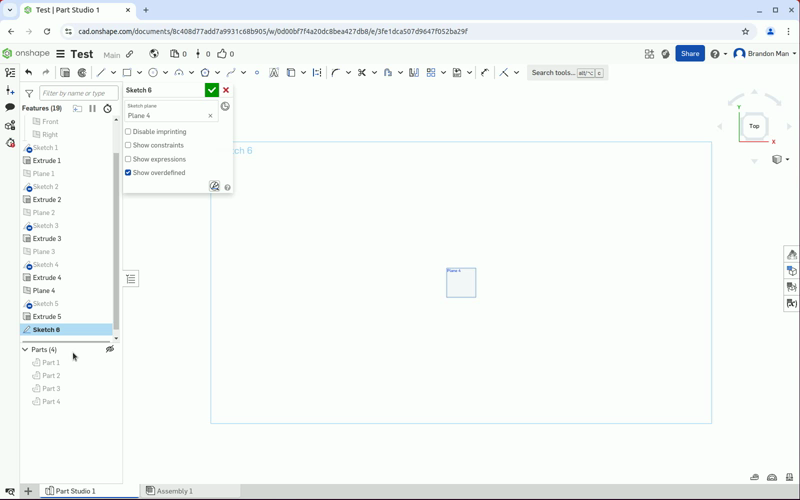
key(l)
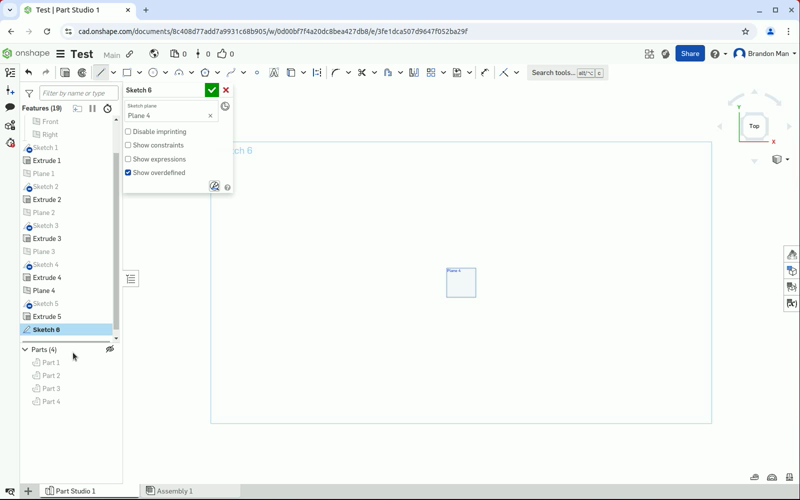
key_down(shift)
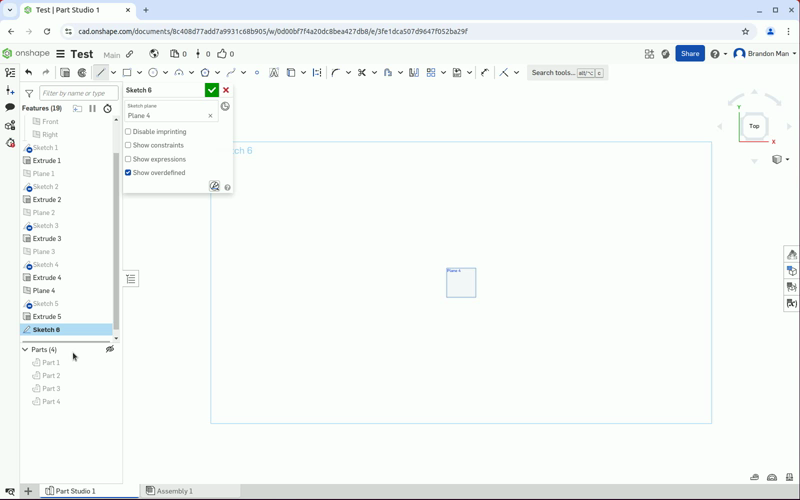
mouse_move(485, 395)
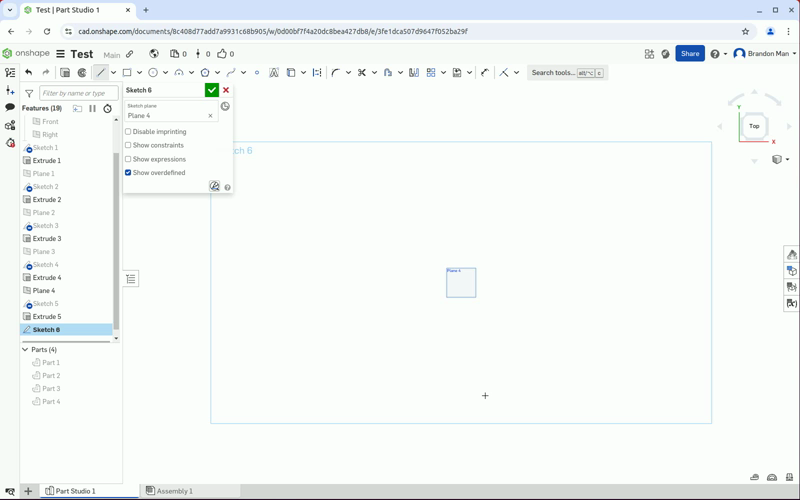
click(485, 395)
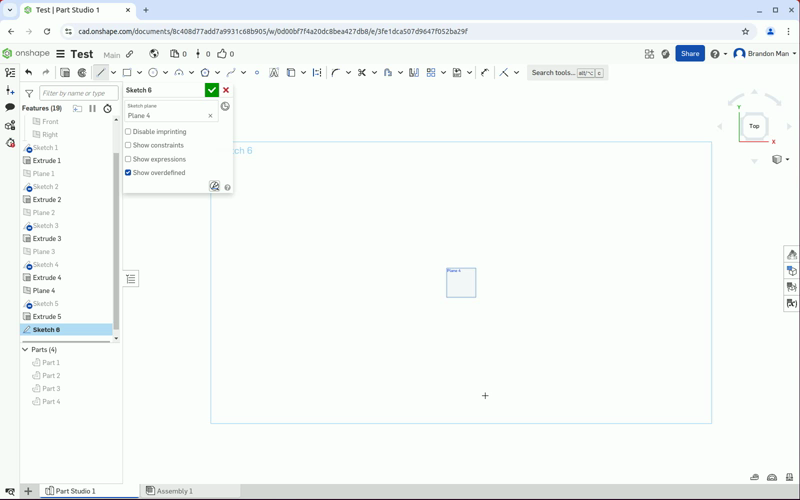
key_up(shift)
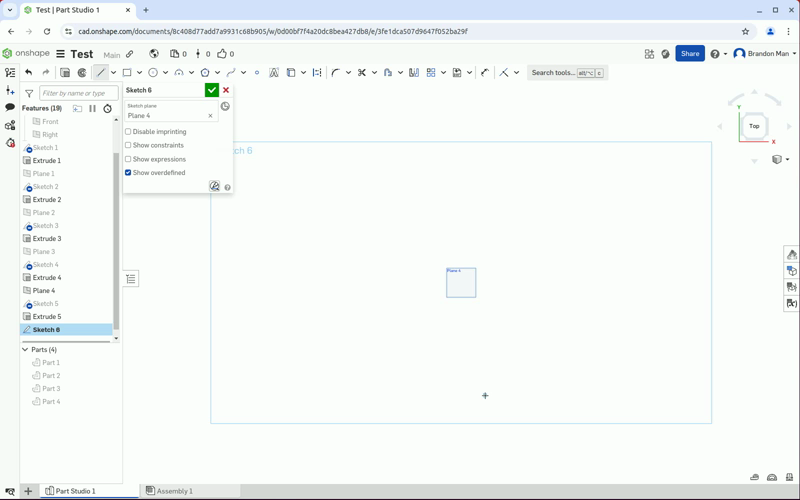
key_down(shift)
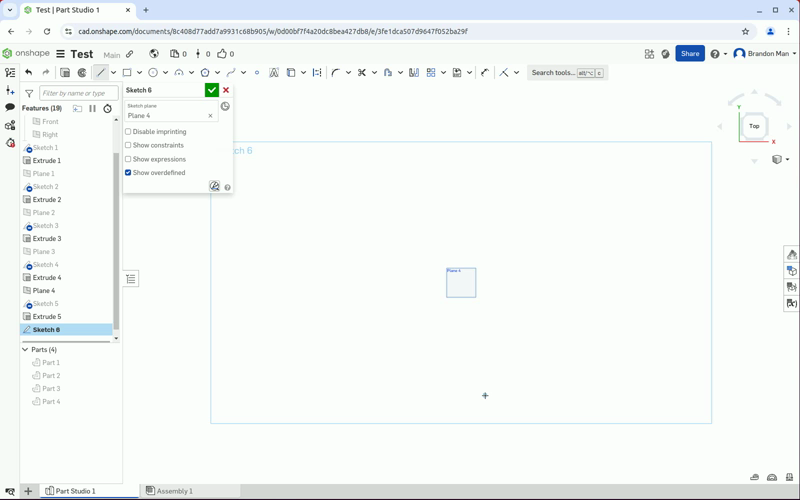
mouse_move(515, 395)
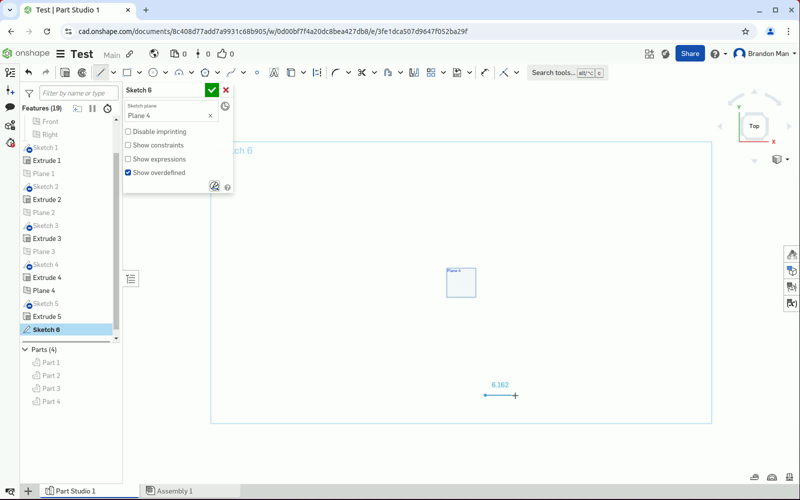
mouse_move(502, 395)
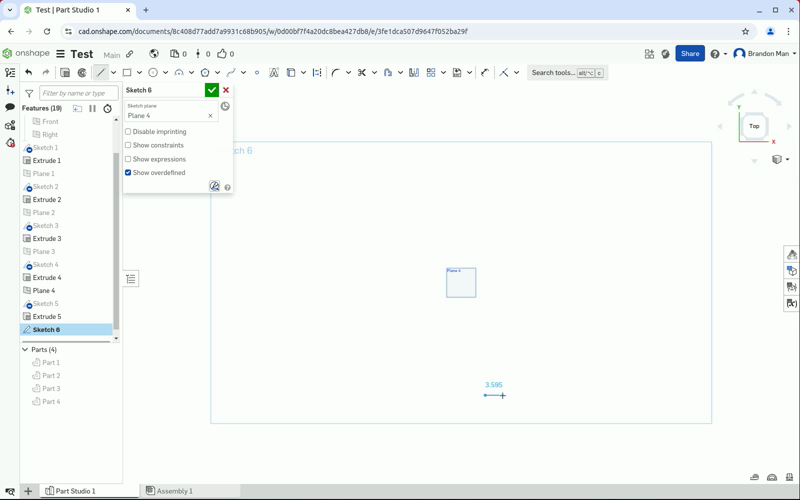
click(502, 395)
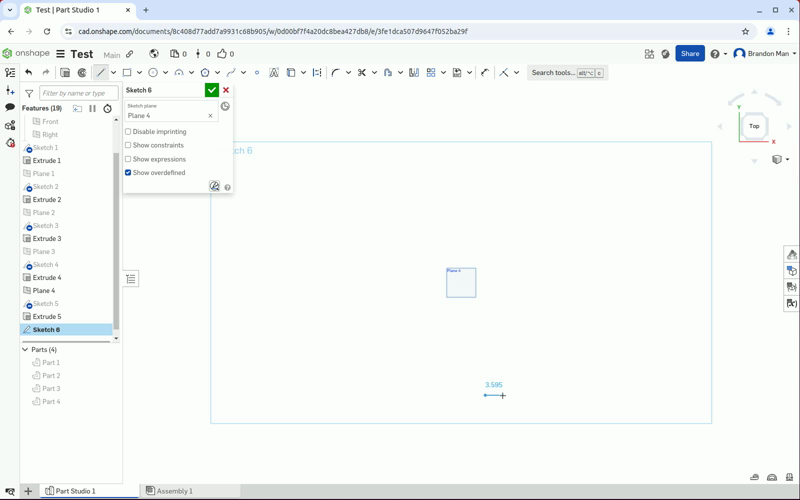
key_up(shift)
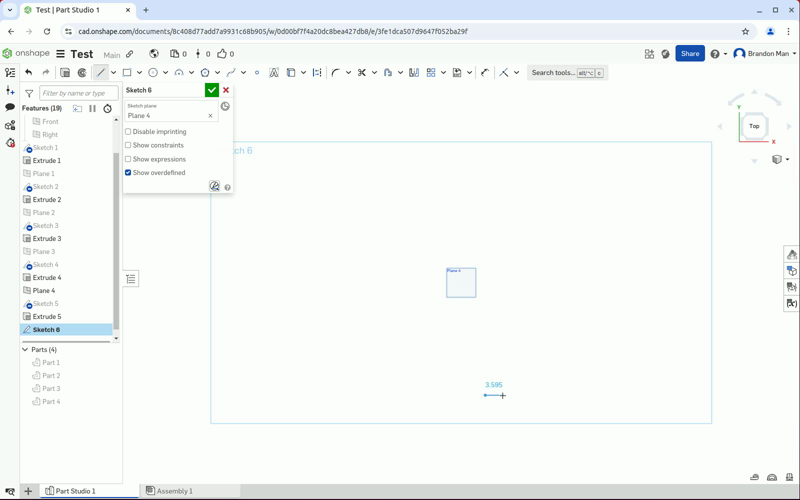
key_down(shift)
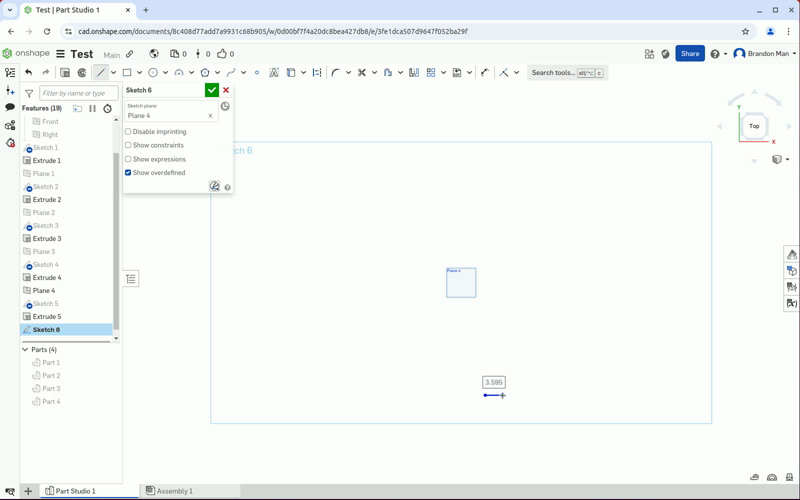
mouse_move(532, 395)
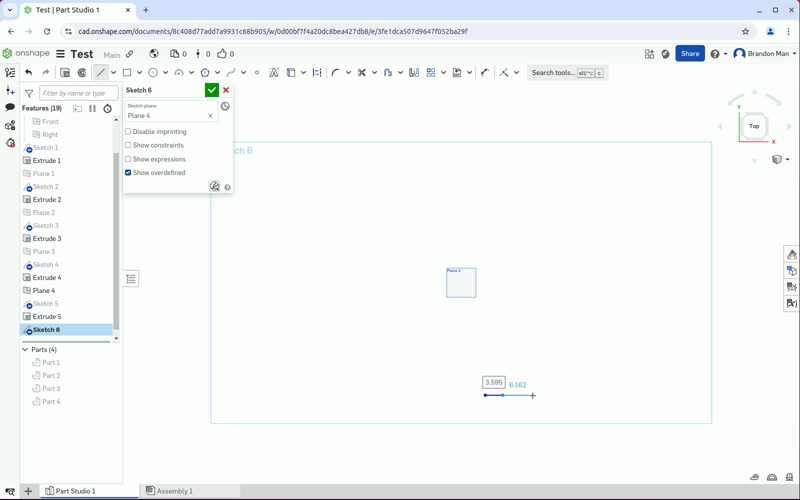
mouse_move(502, 378)
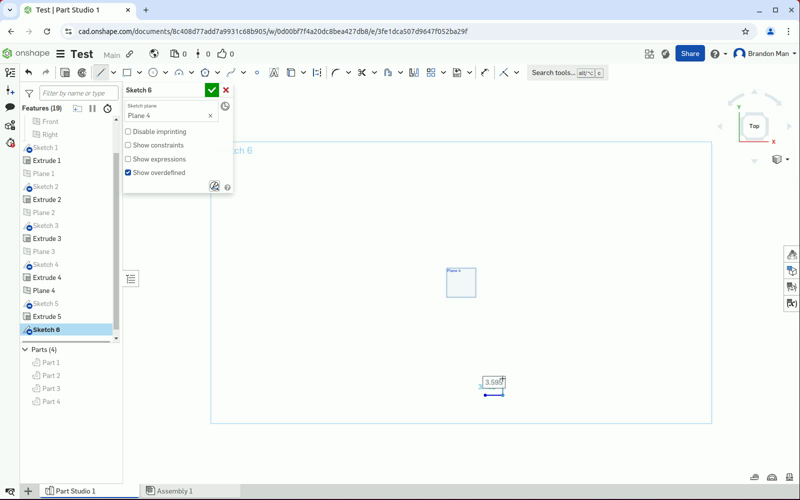
click(502, 378)
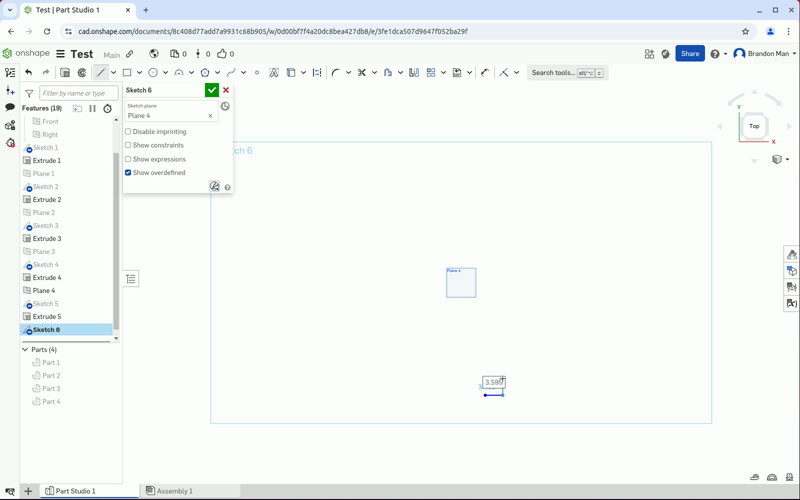
key_up(shift)
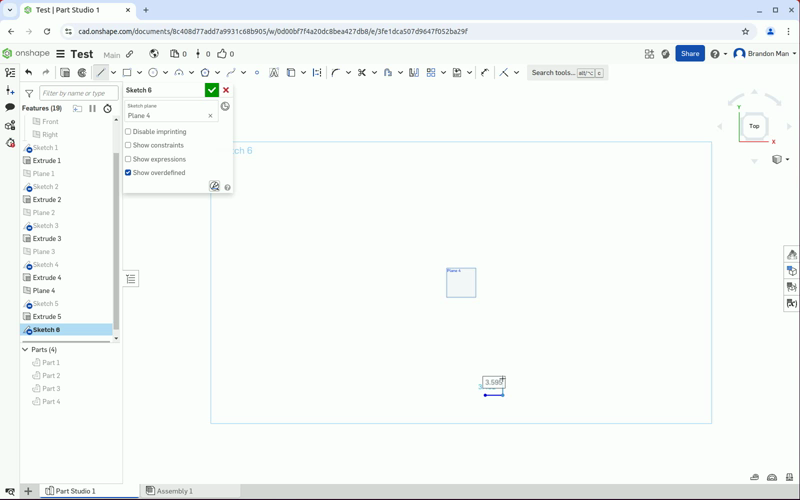
key_down(shift)
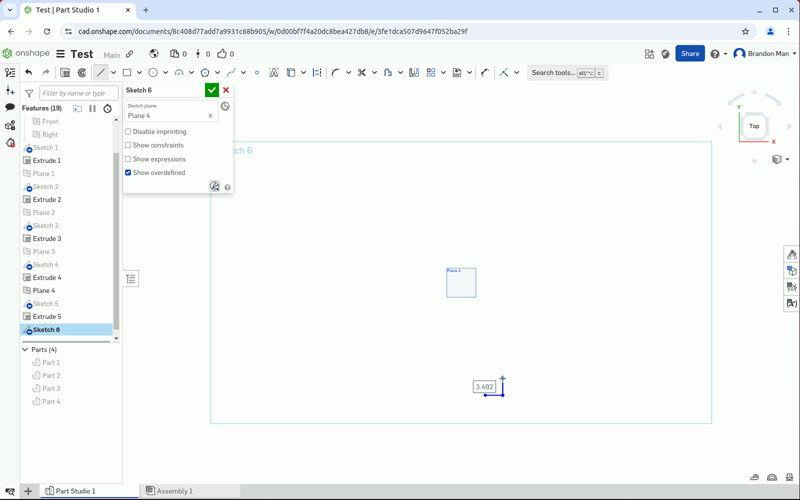
mouse_move(532, 378)
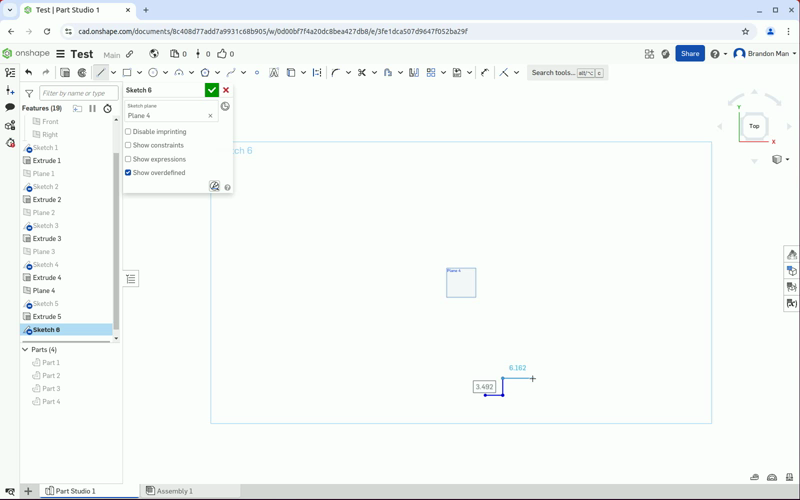
mouse_move(485, 378)
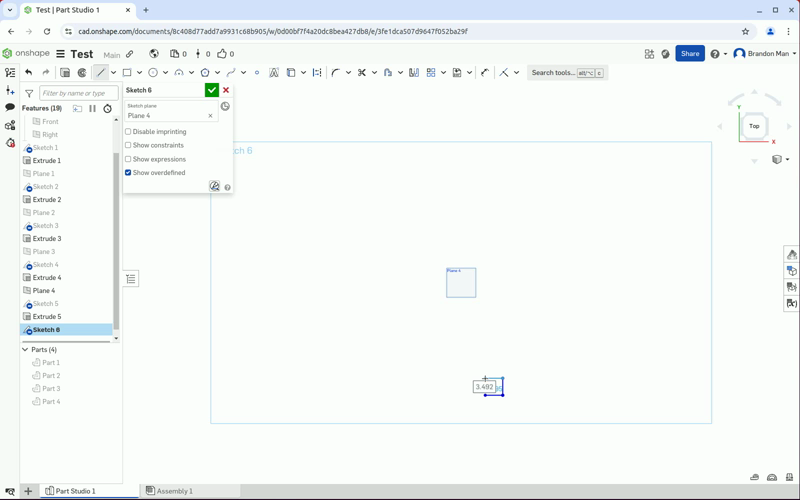
click(485, 378)
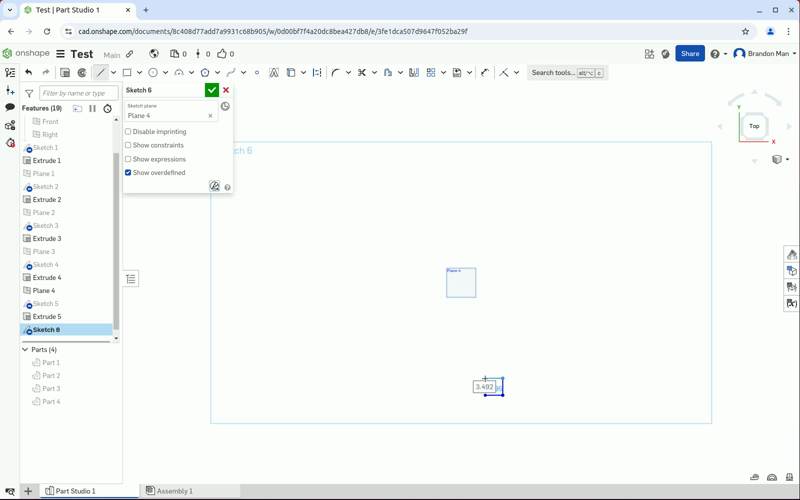
key_up(shift)
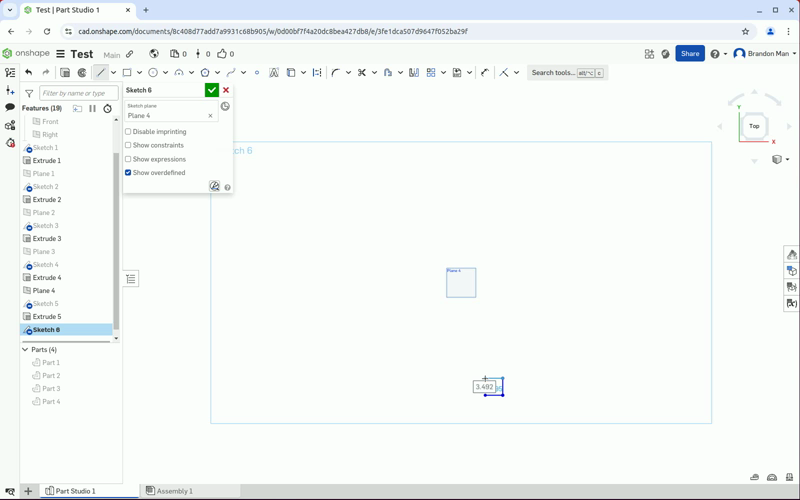
mouse_move(515, 378)
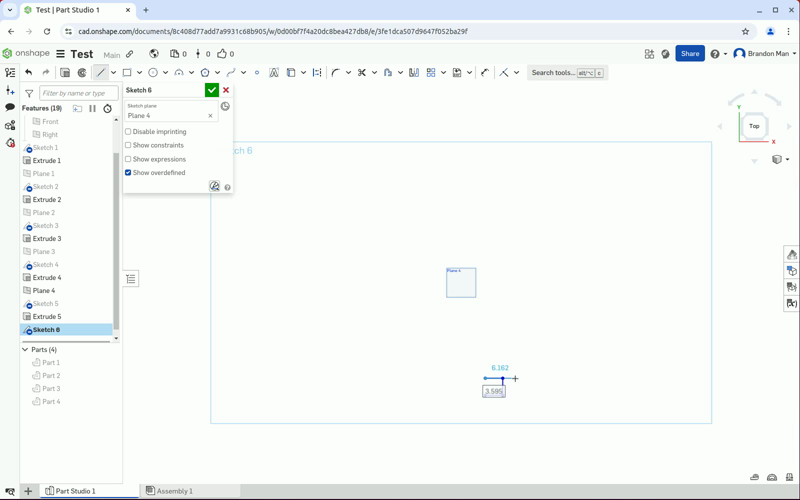
key_down(shift)
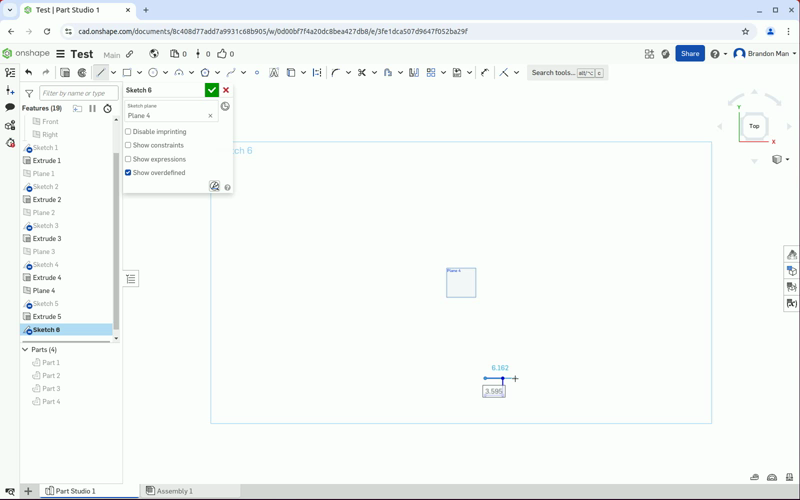
mouse_move(485, 395)
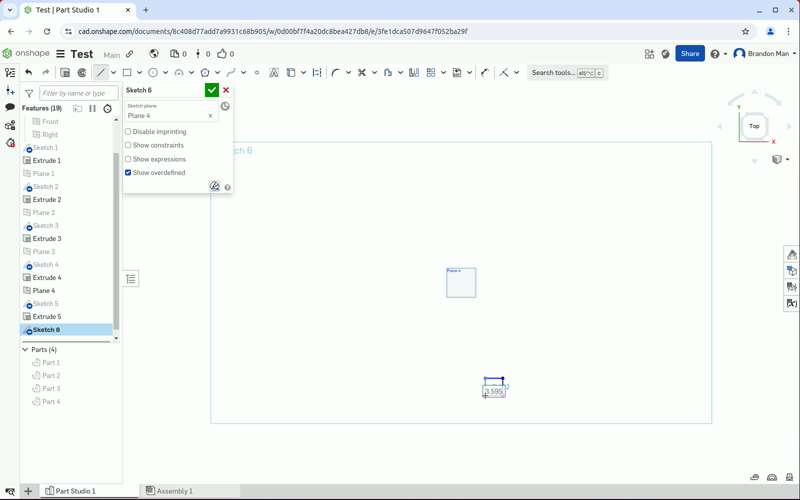
key_up(shift)
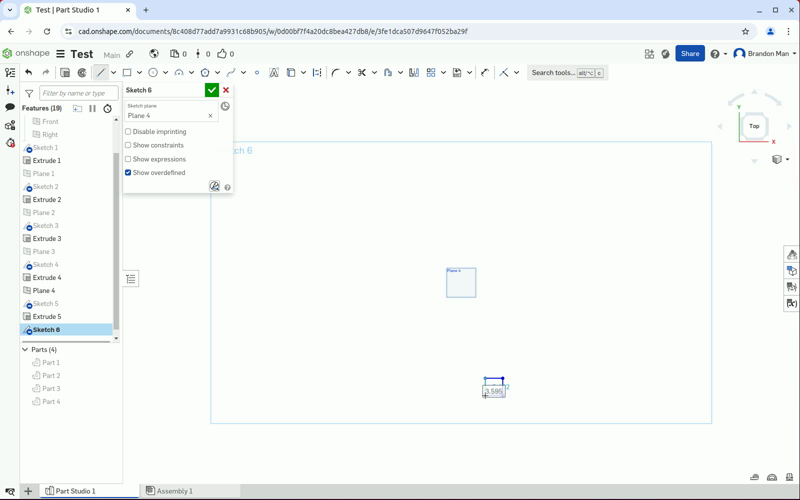
click(485, 395)
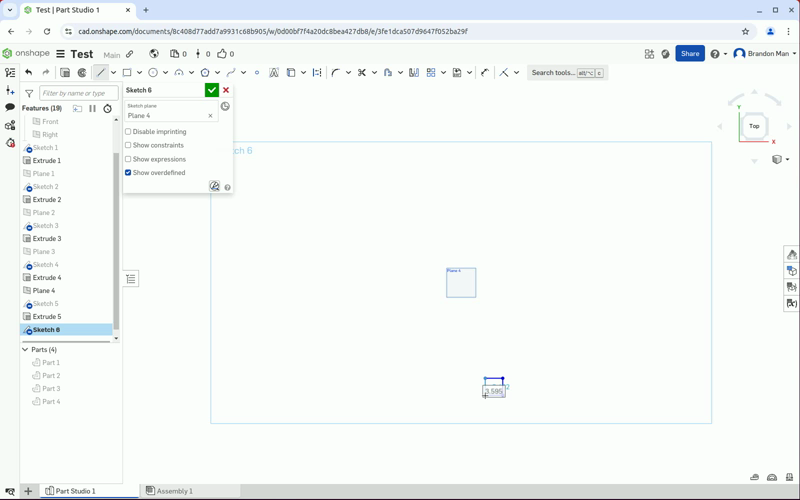
key(esc)
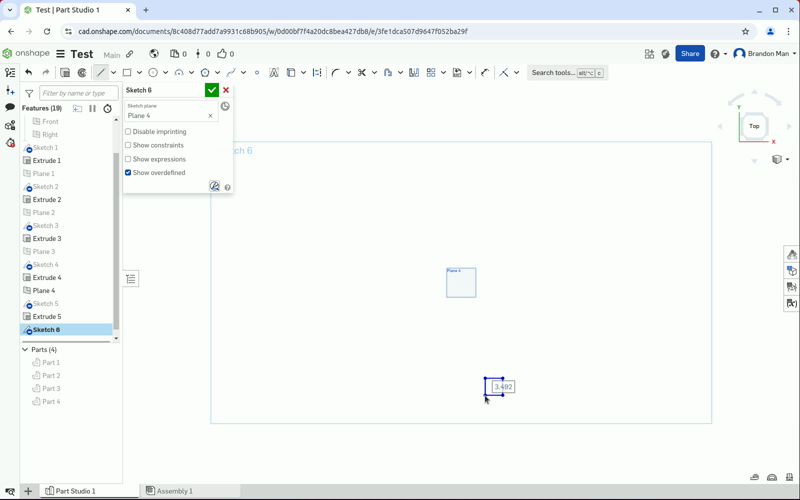
mouse_move(486, 390)
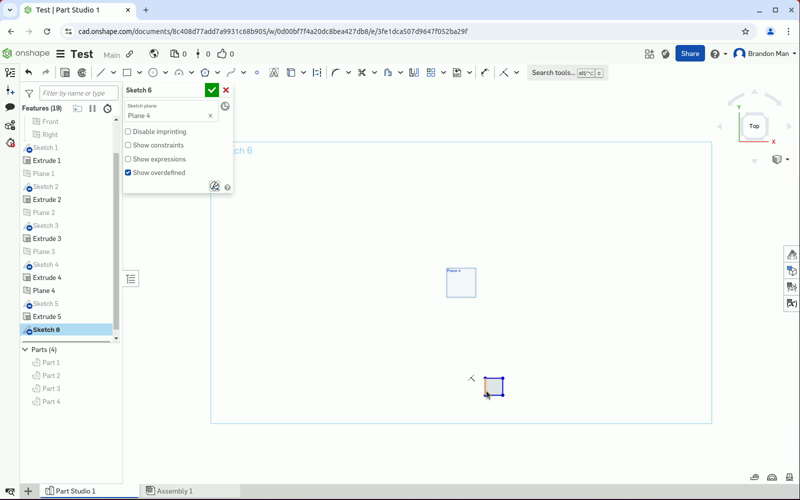
scroll(6)
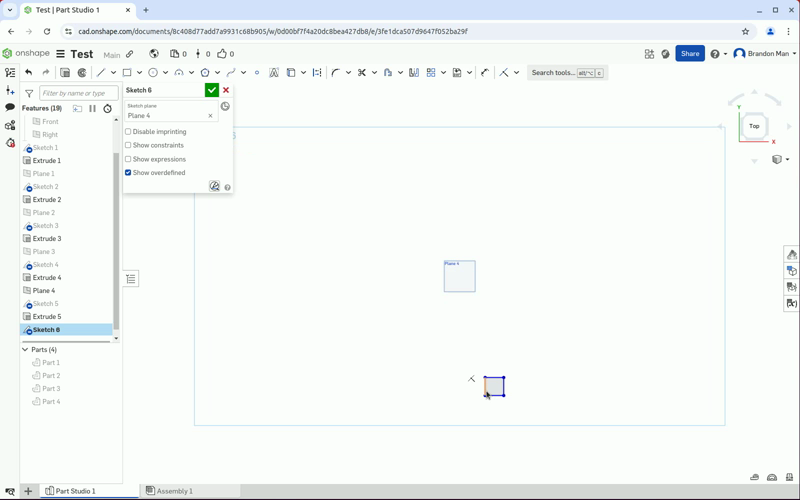
scroll(6)
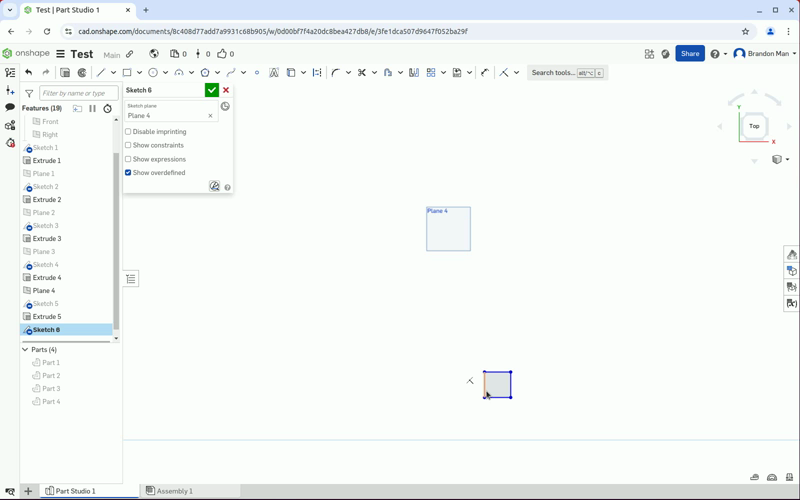
scroll(6)
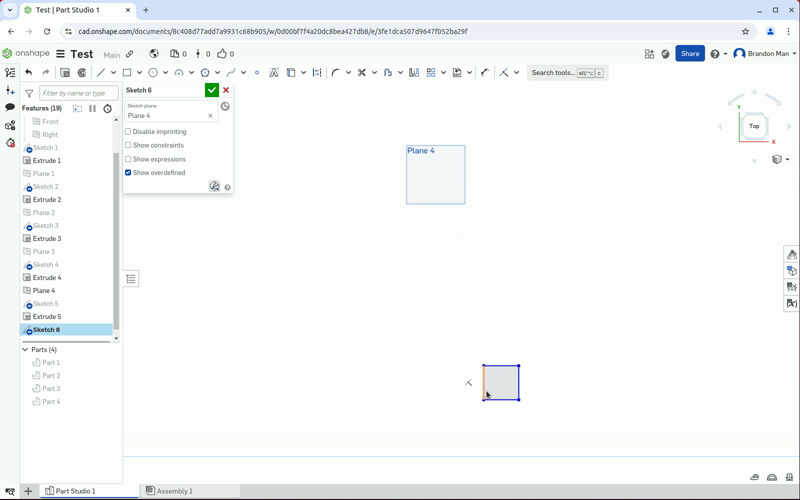
scroll(6)
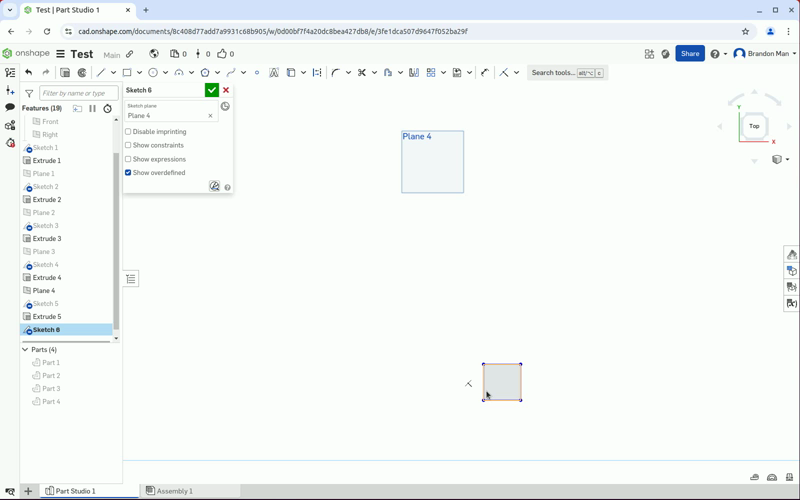
scroll(6)
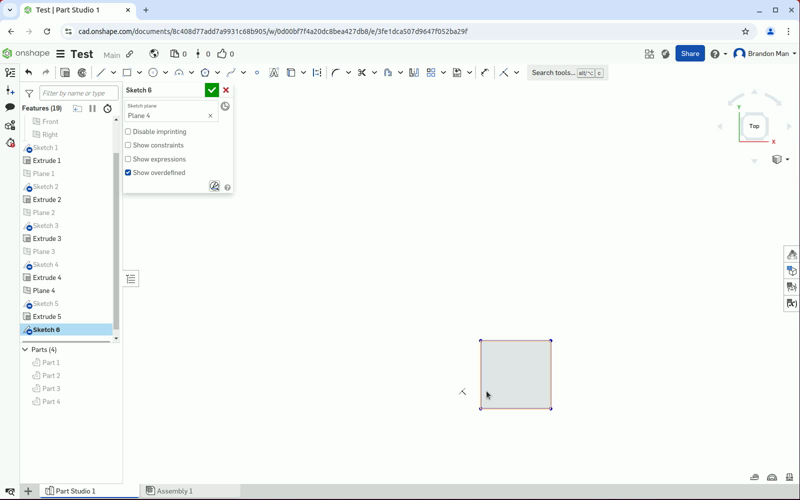
scroll(6)
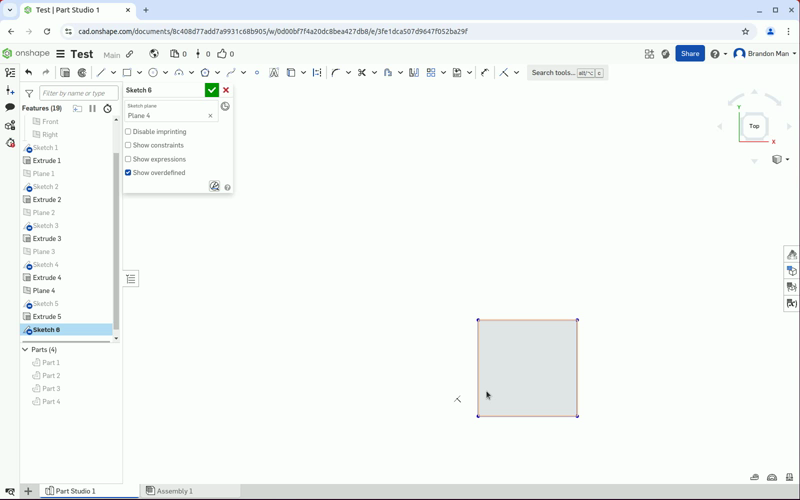
scroll(6)
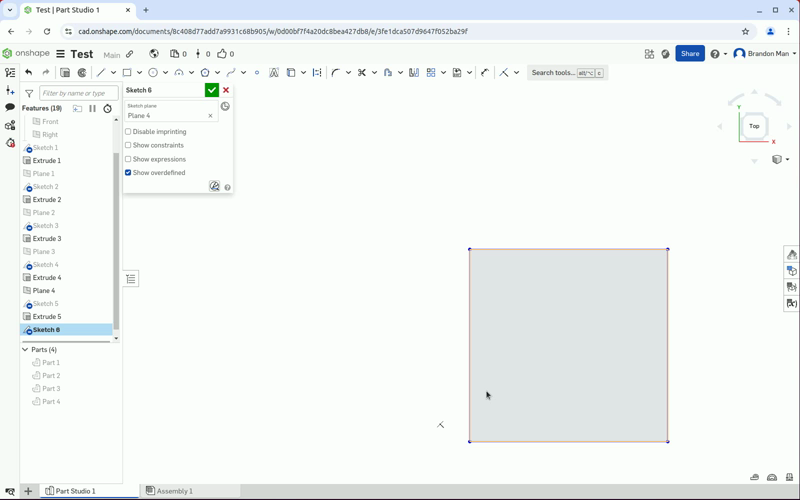
click(486, 390)
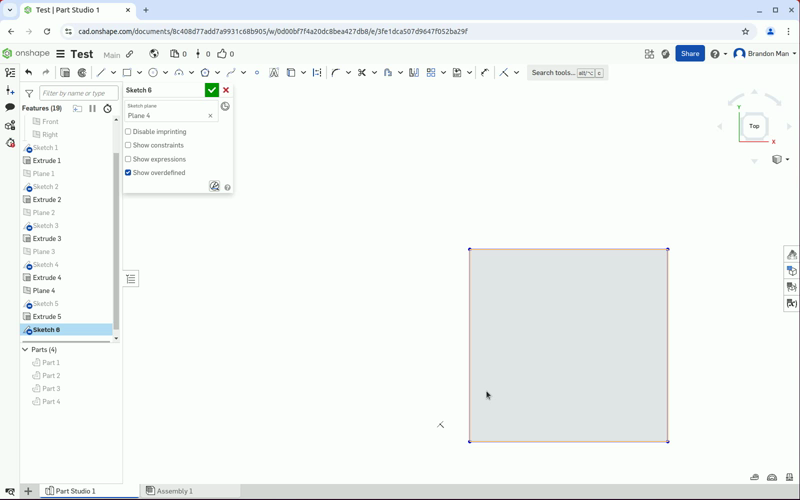
scroll(-6)
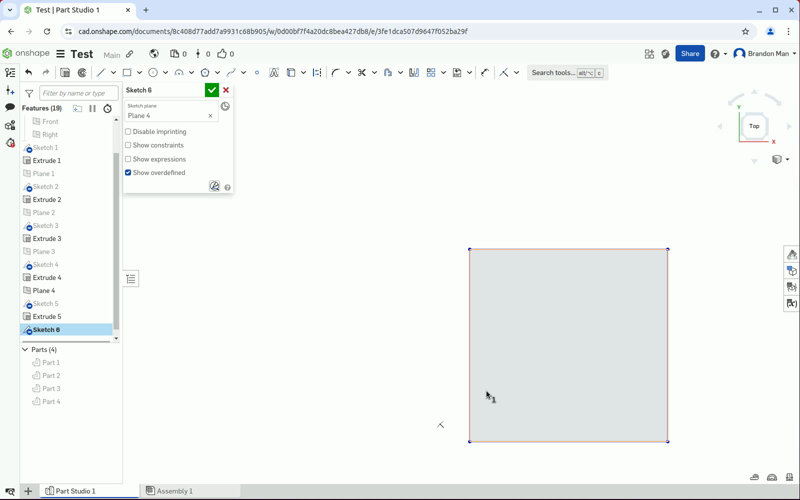
scroll(-6)
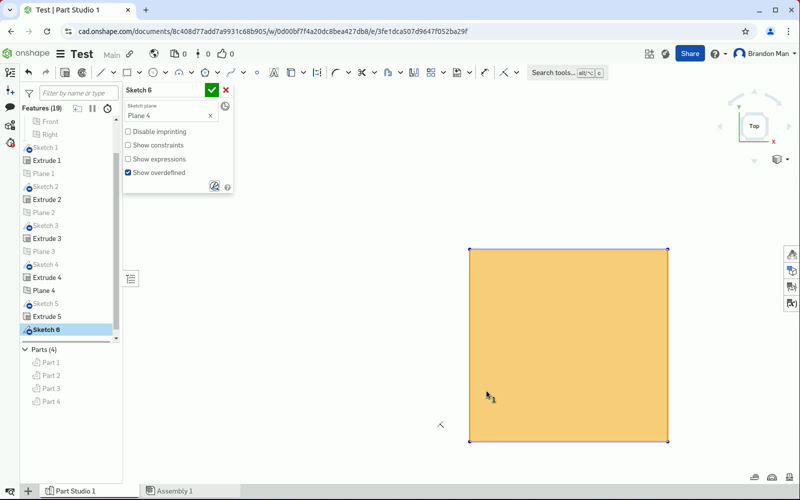
scroll(-6)
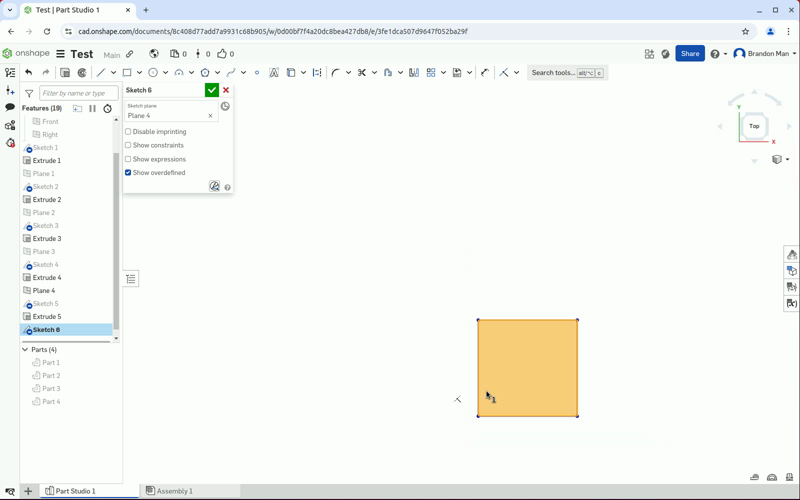
scroll(-6)
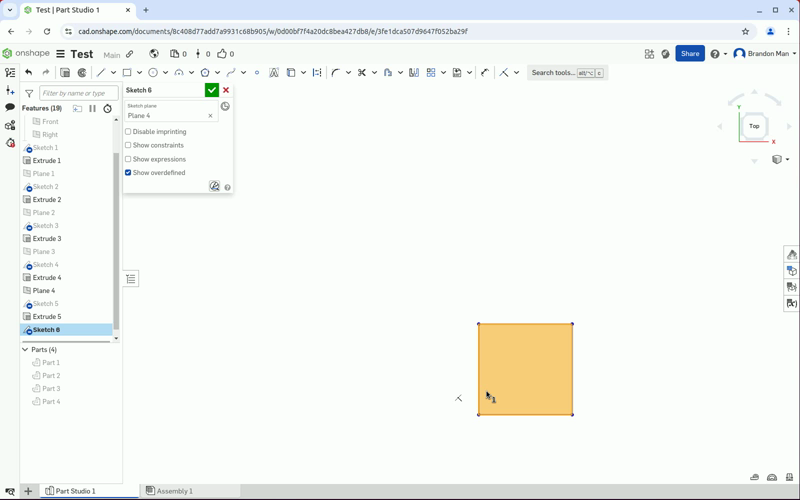
scroll(-6)
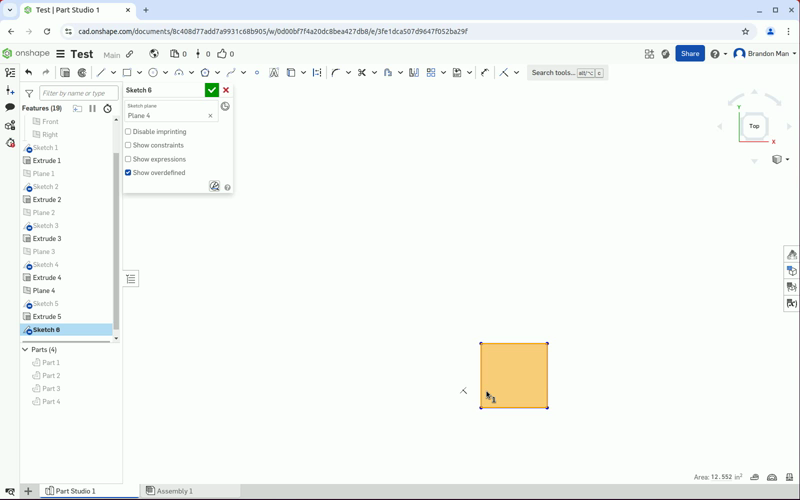
scroll(-6)
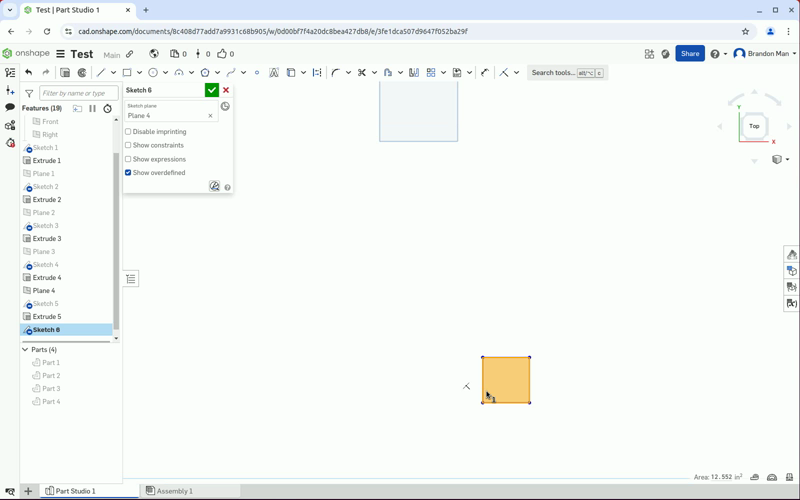
scroll(-6)
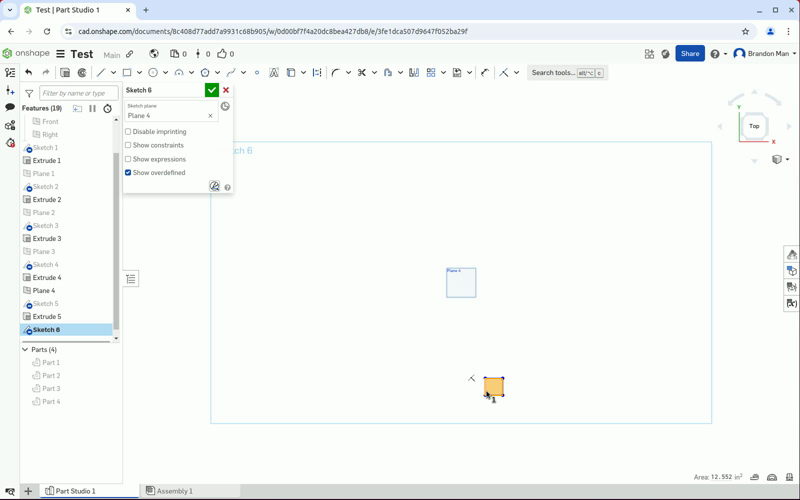
mouse_move(73, 352)
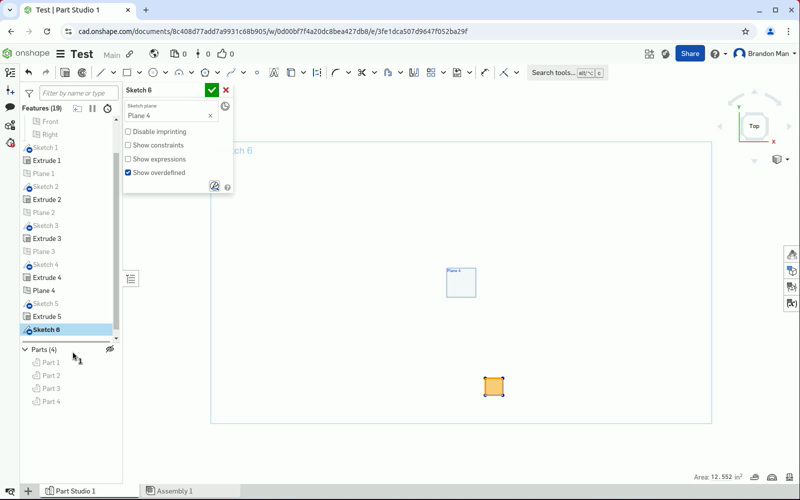
key(shift+y)
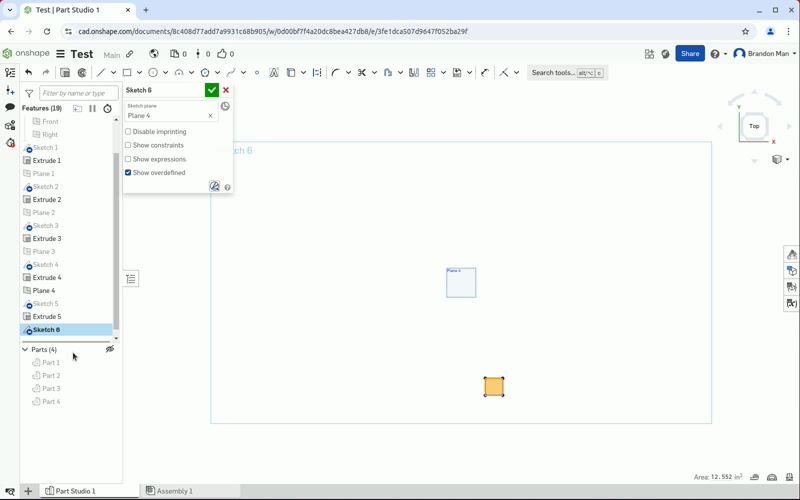
key(shift+e)
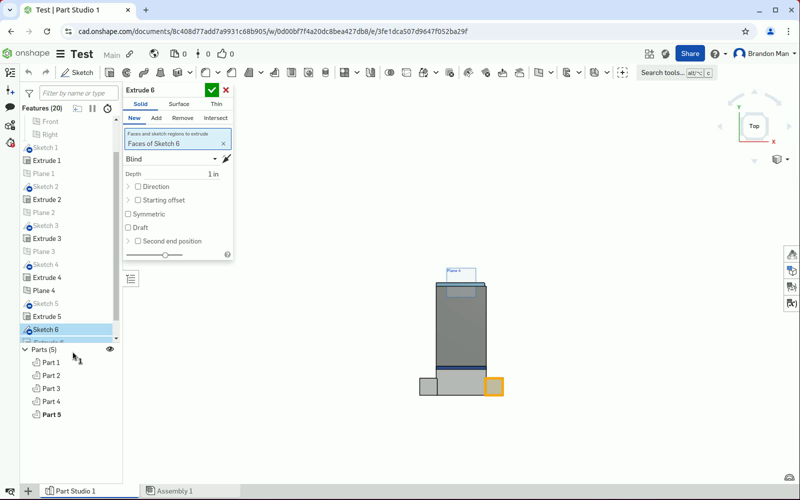
mouse_move(143, 106)
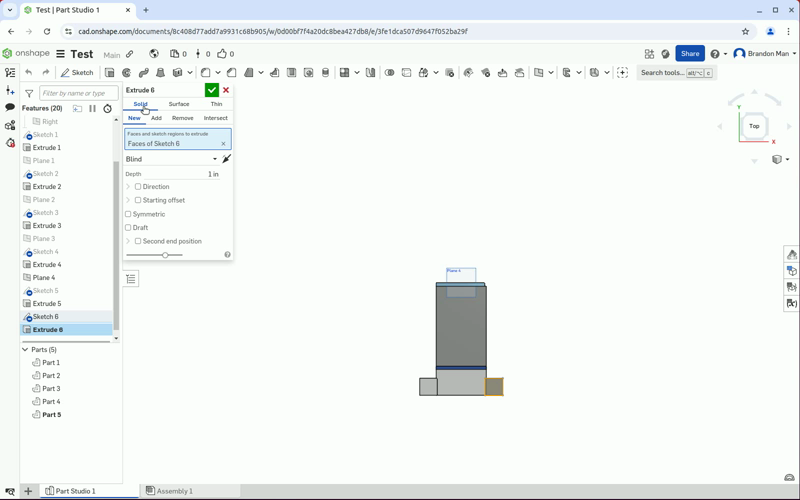
click(143, 106)
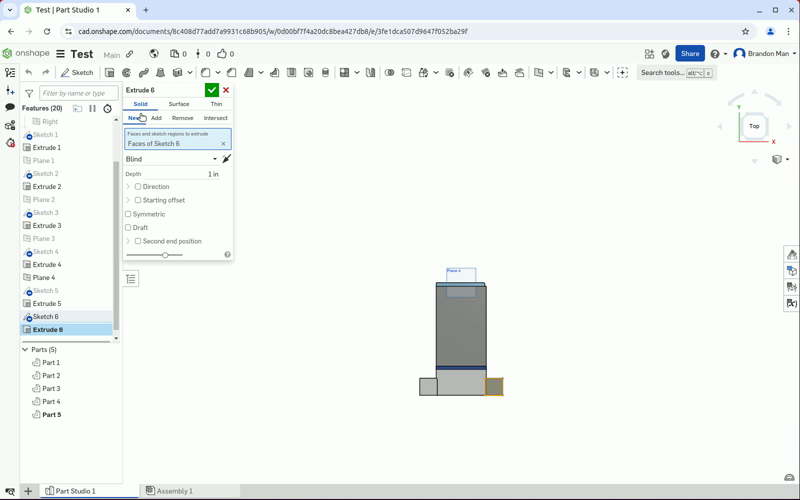
mouse_move(137, 120)
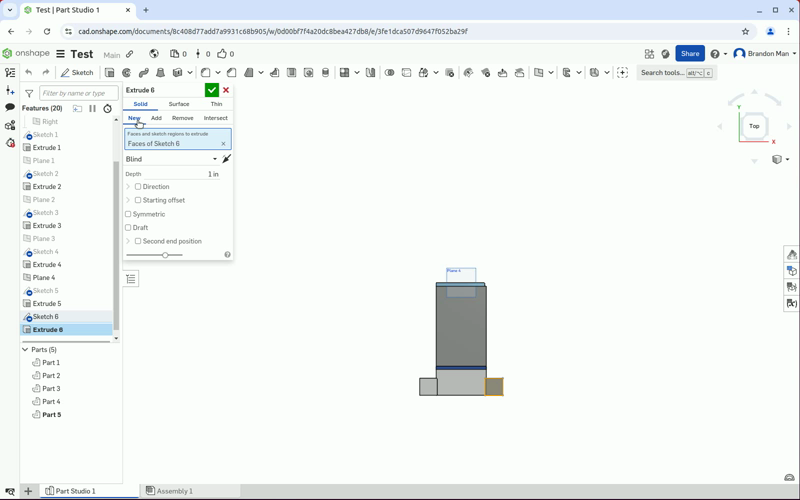
click(137, 120)
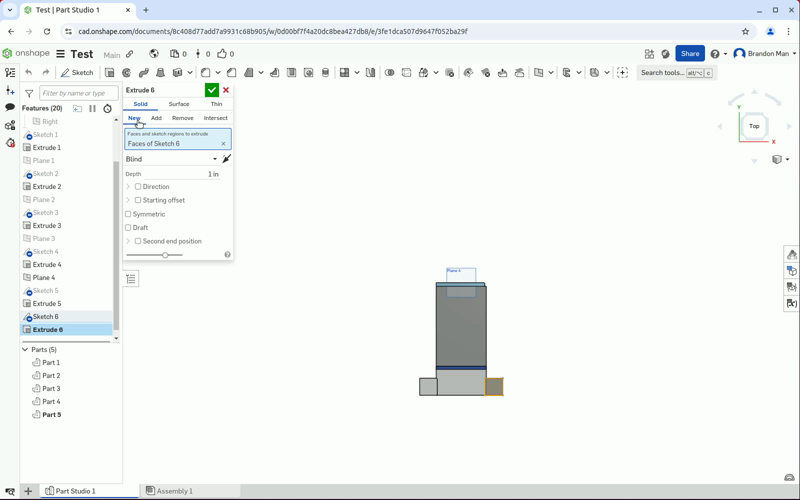
key(tab, 4)
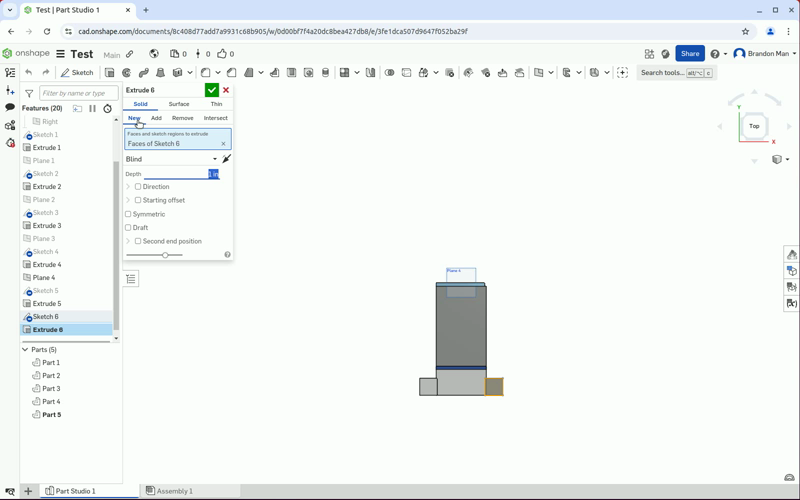
text(-0.722)
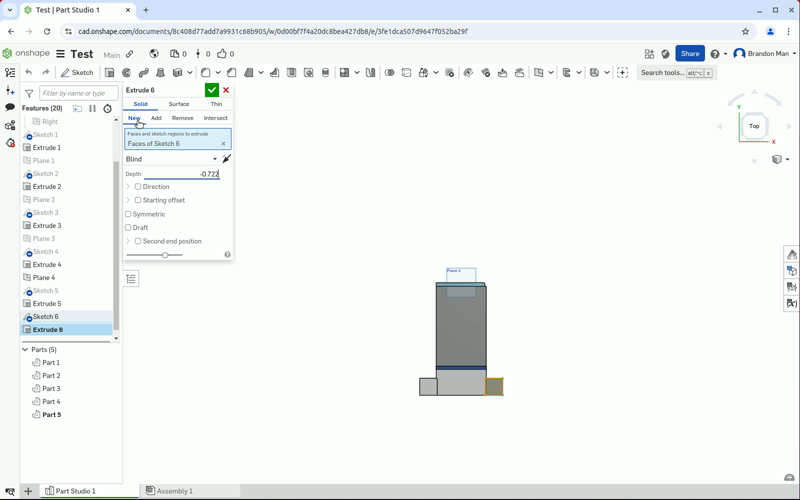
key(enter)
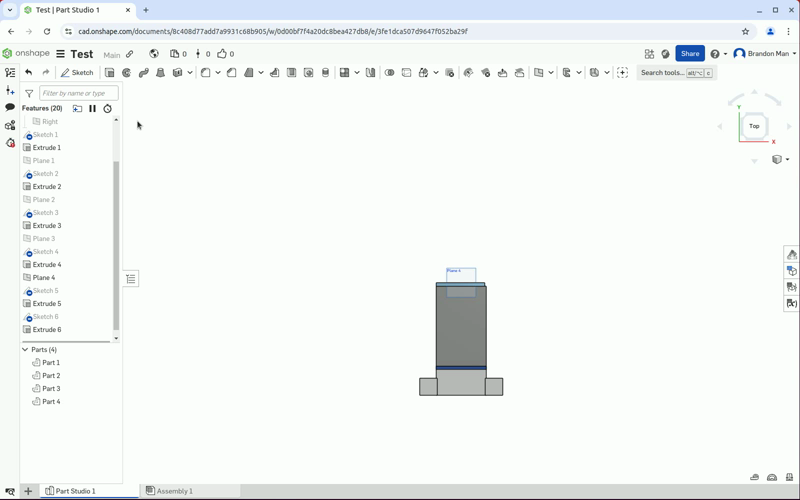
key(shift+h)
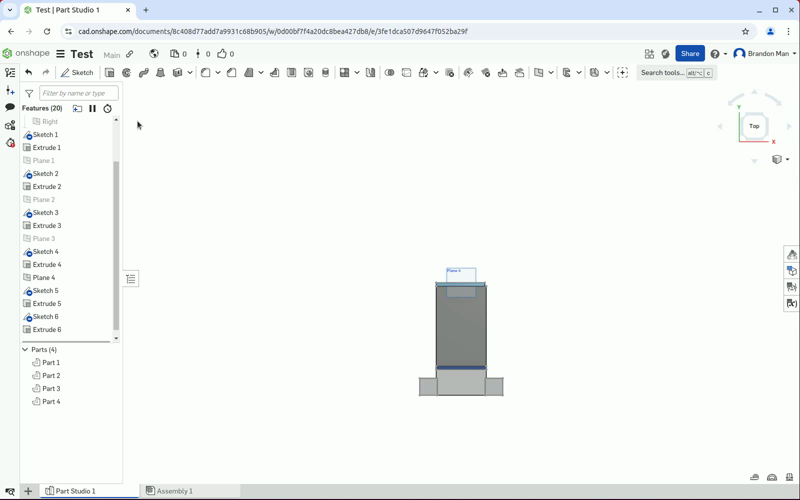
key(shift+h)
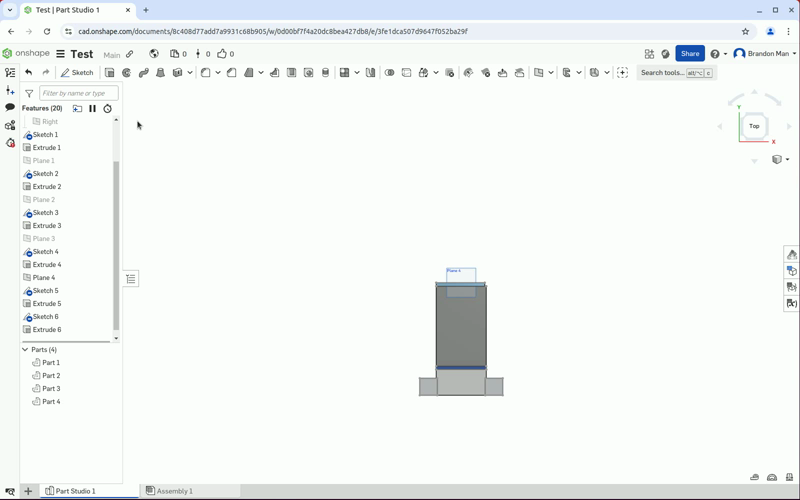
key(shift+7)
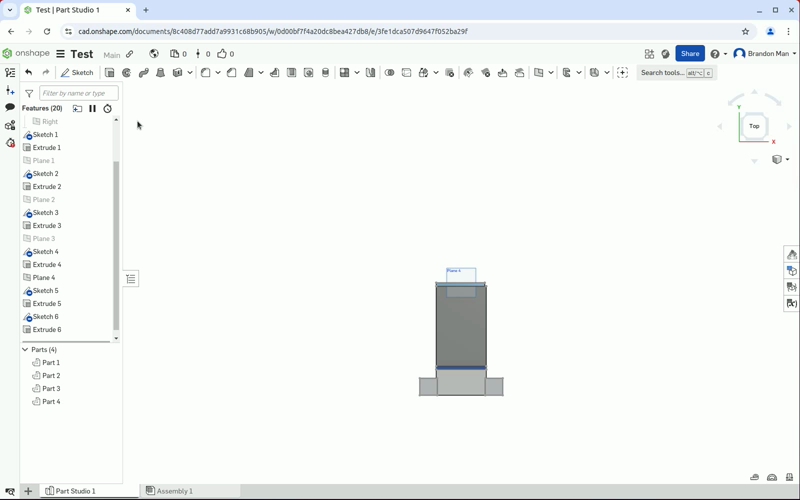
key(up, 3)
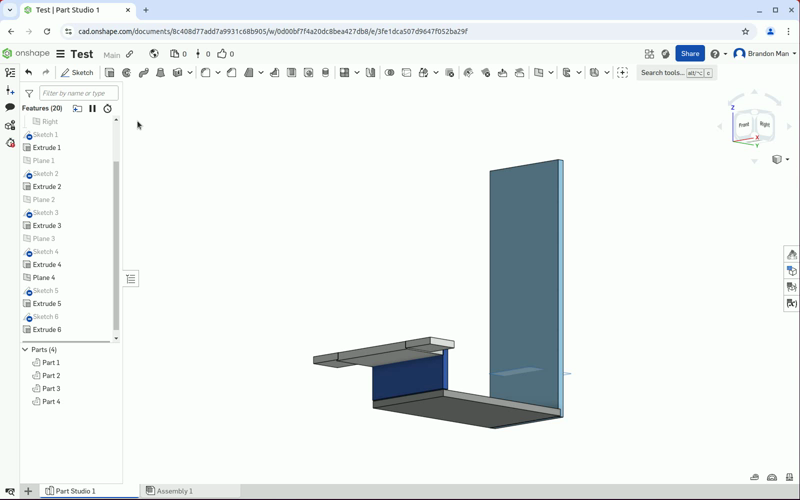
key(left, 3)
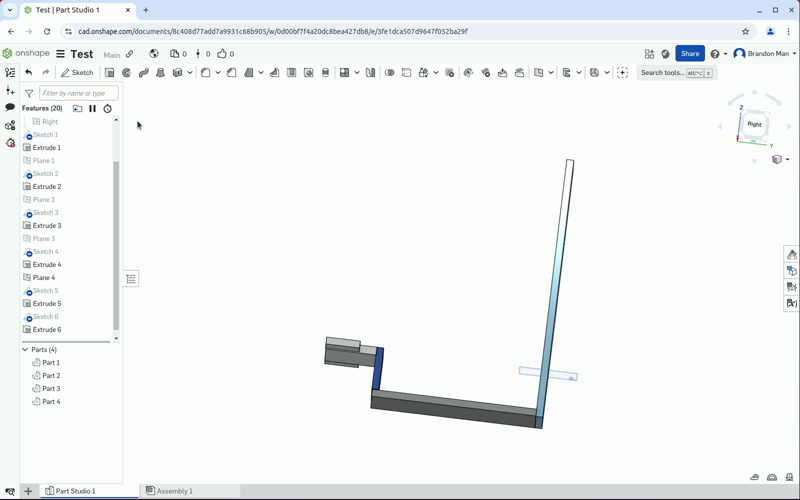
key(right, 3)
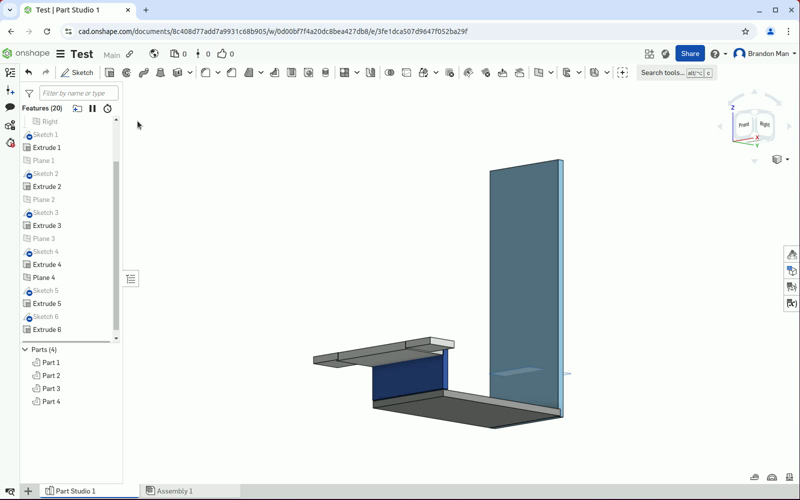
key(down, 3)
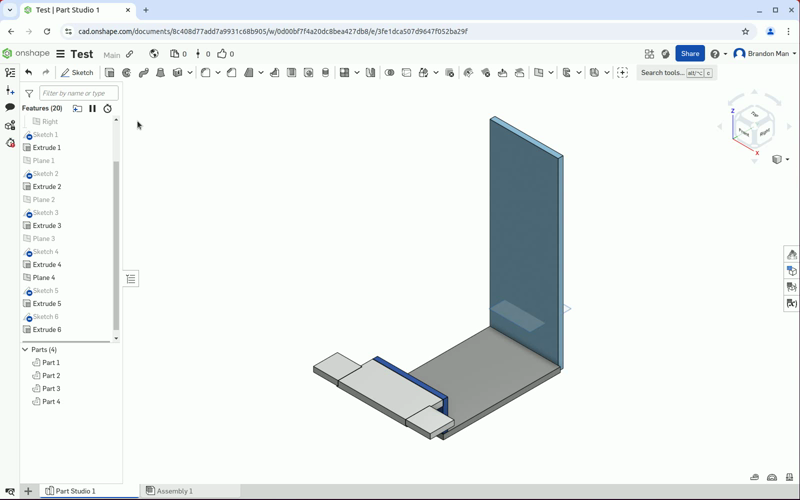
mouse_move(69, 137)
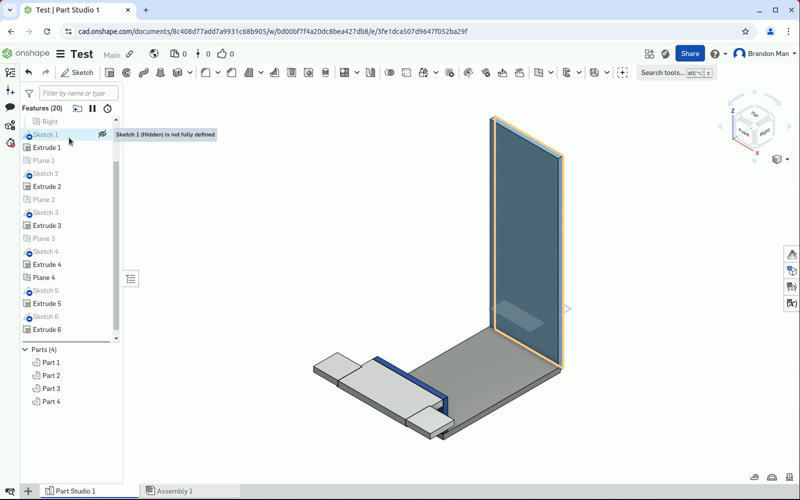
click(69, 137)